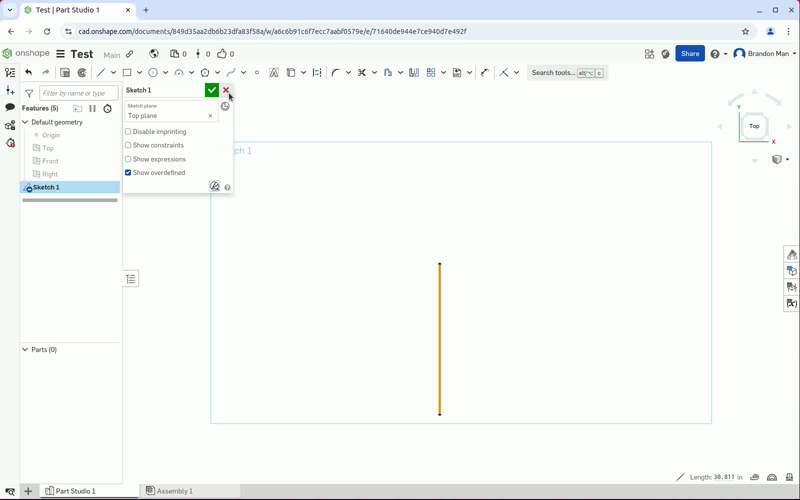
key(shift+h)
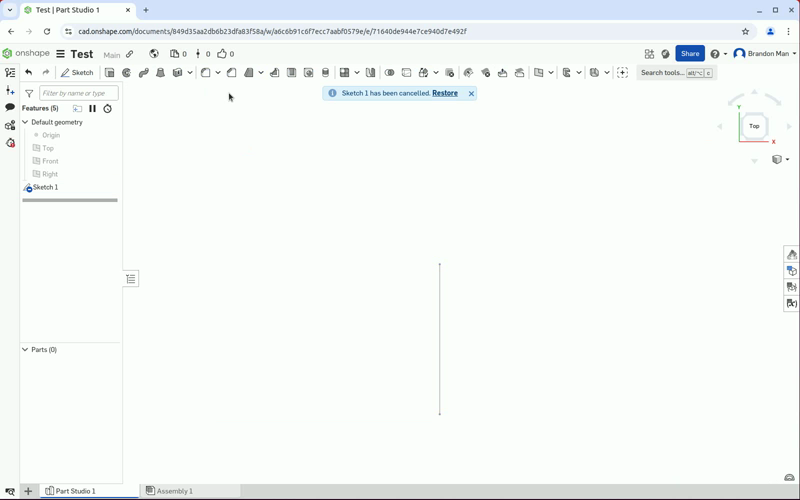
key(shift+s)
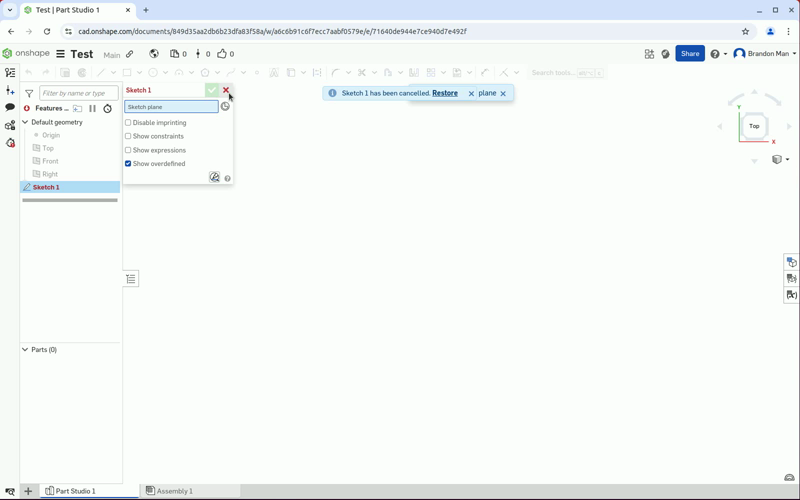
mouse_move(73, 150)
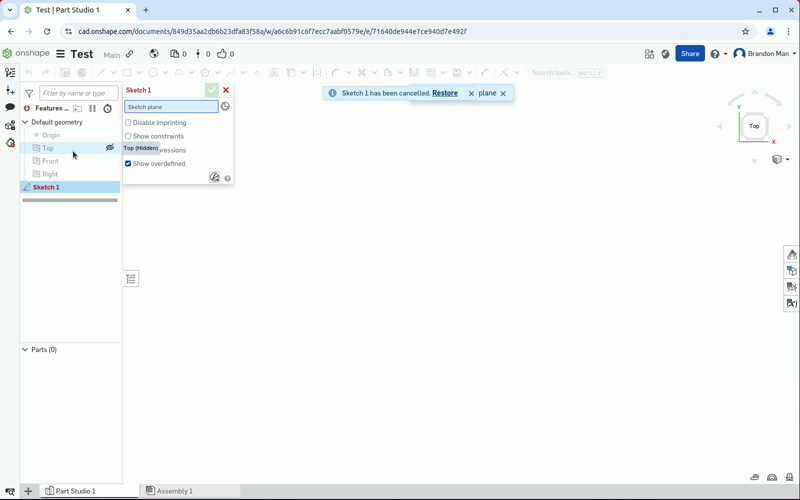
click(73, 150)
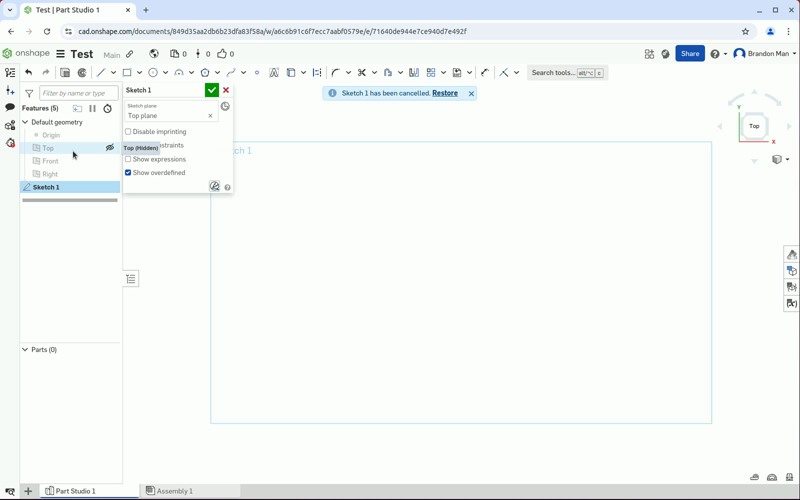
mouse_move(73, 352)
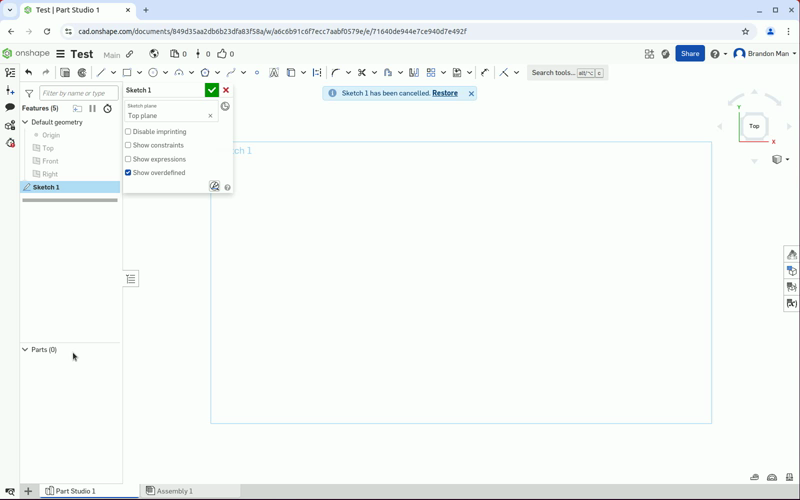
key(y)
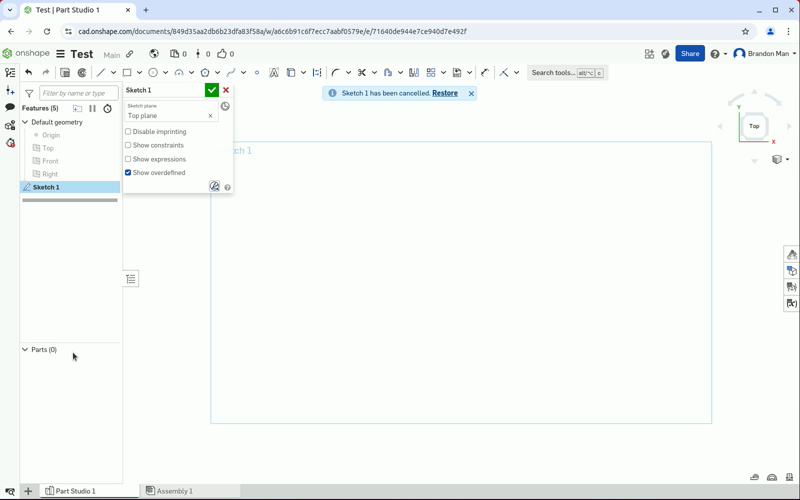
key(l)
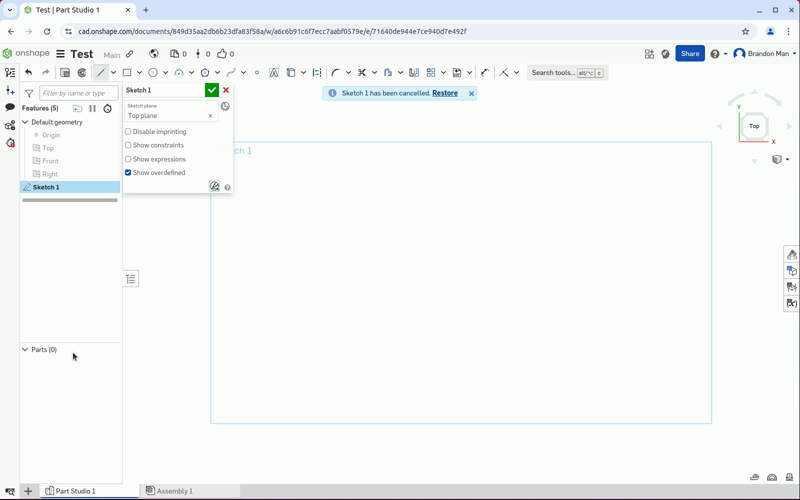
key_down(shift)
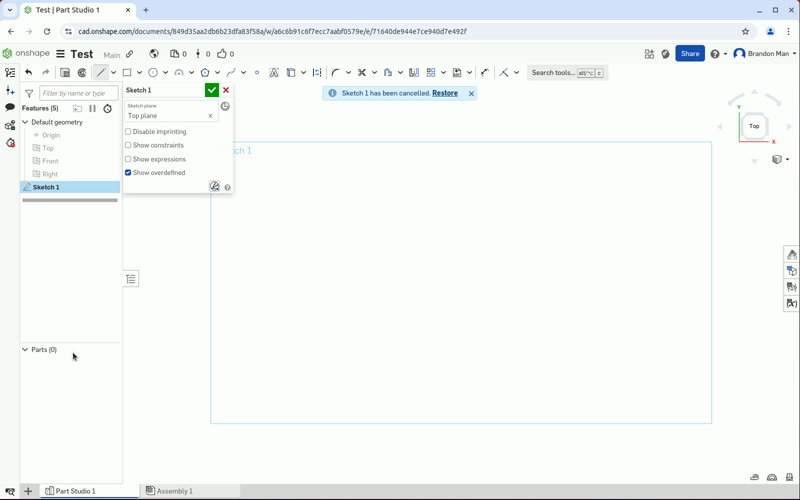
mouse_move(351, 335)
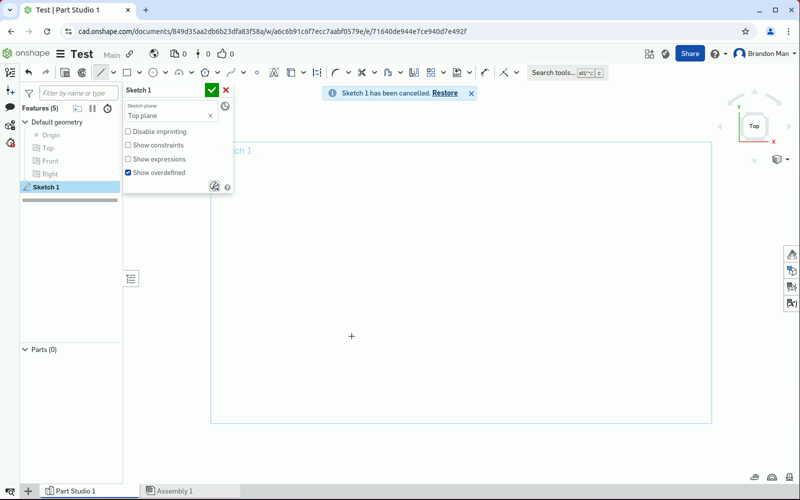
click(351, 335)
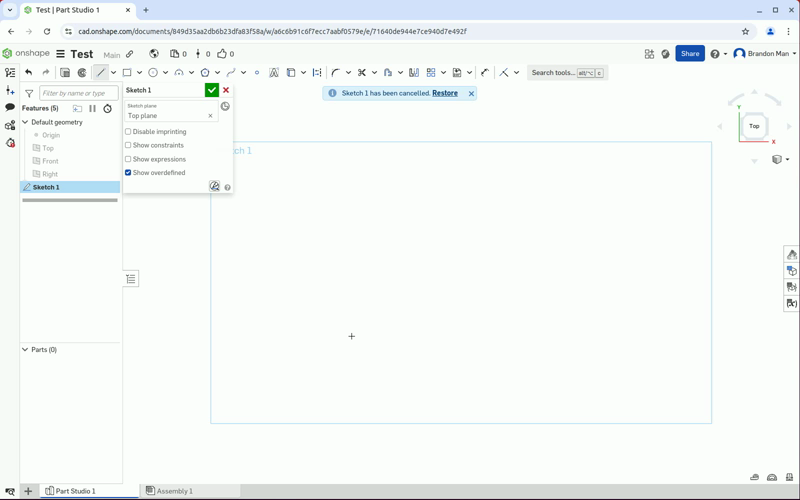
key_up(shift)
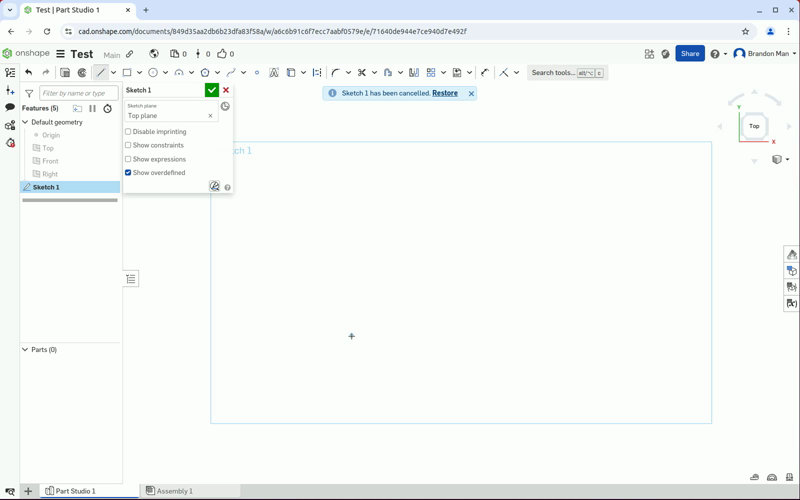
key_down(shift)
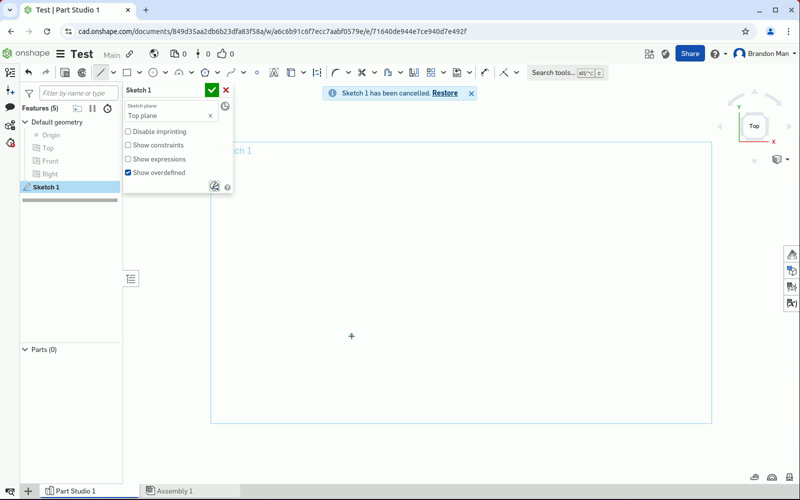
mouse_move(569, 335)
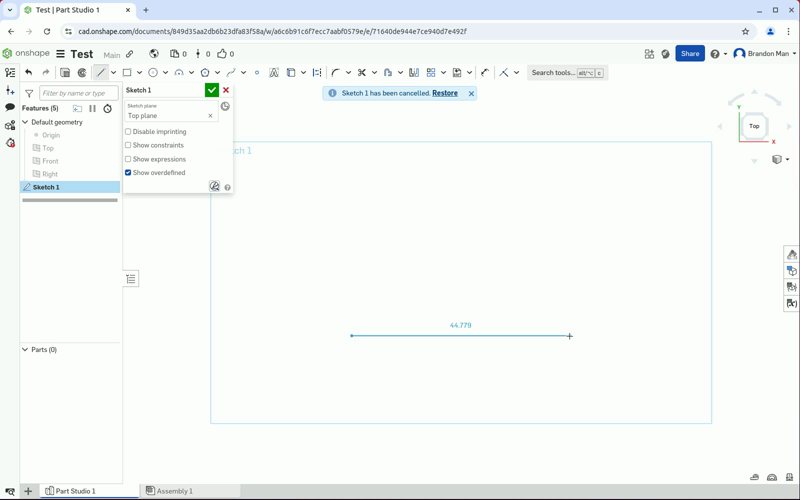
click(569, 335)
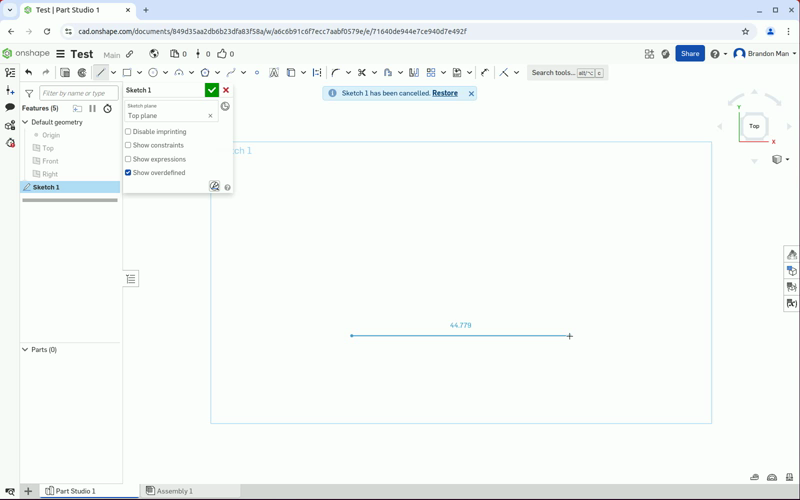
key_up(shift)
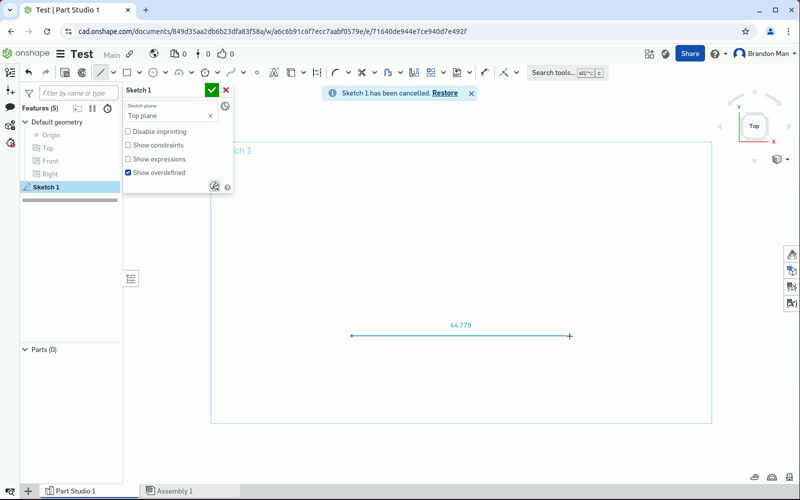
key_down(shift)
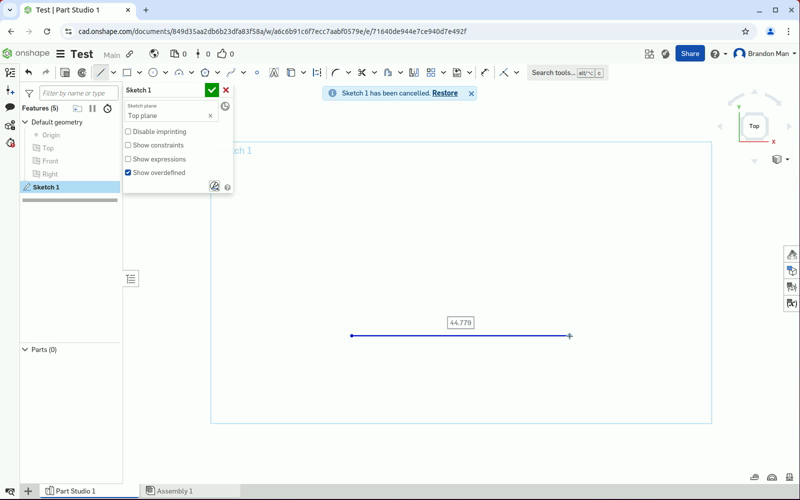
mouse_move(569, 230)
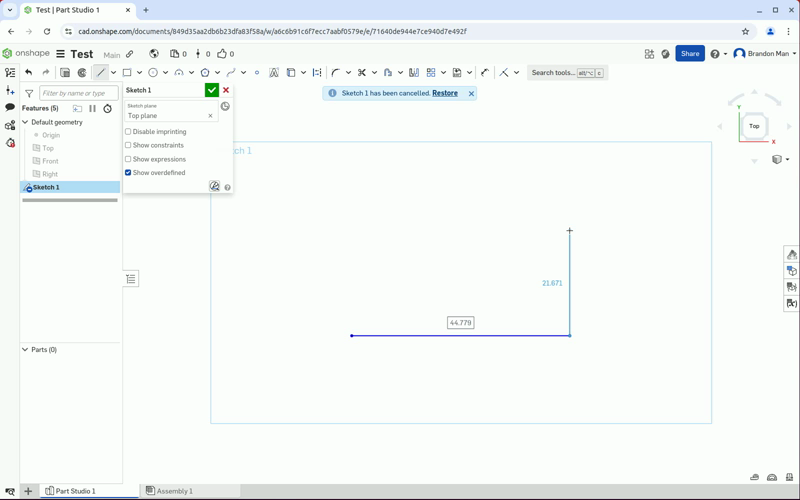
click(569, 230)
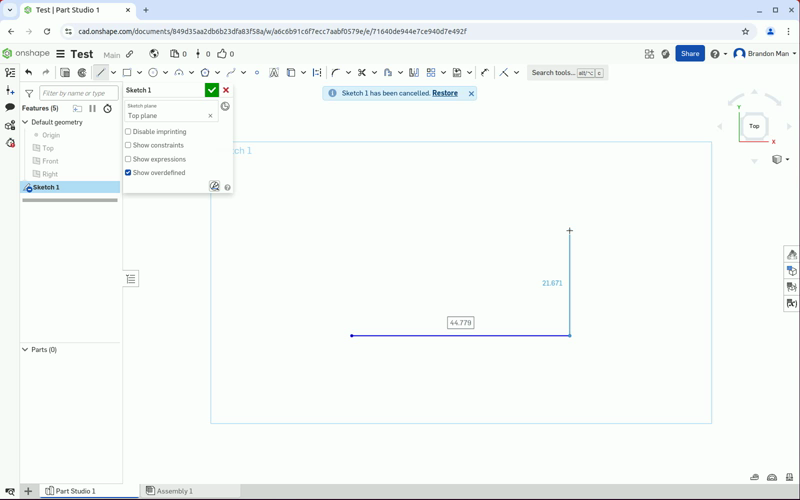
key_up(shift)
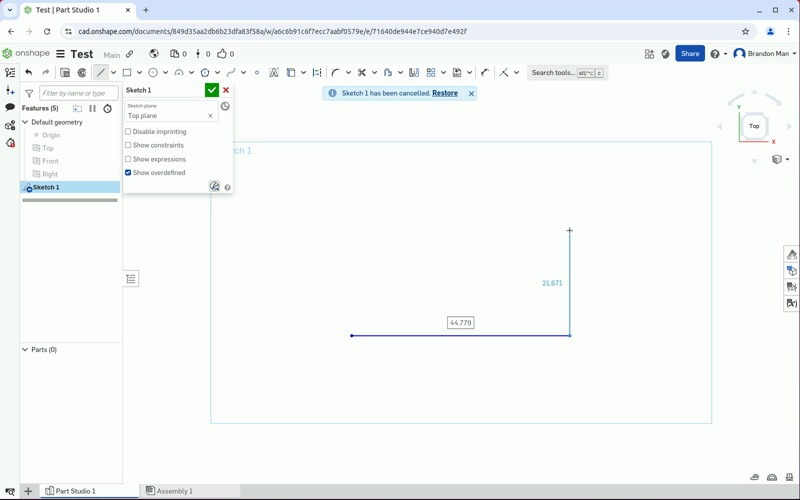
key_down(shift)
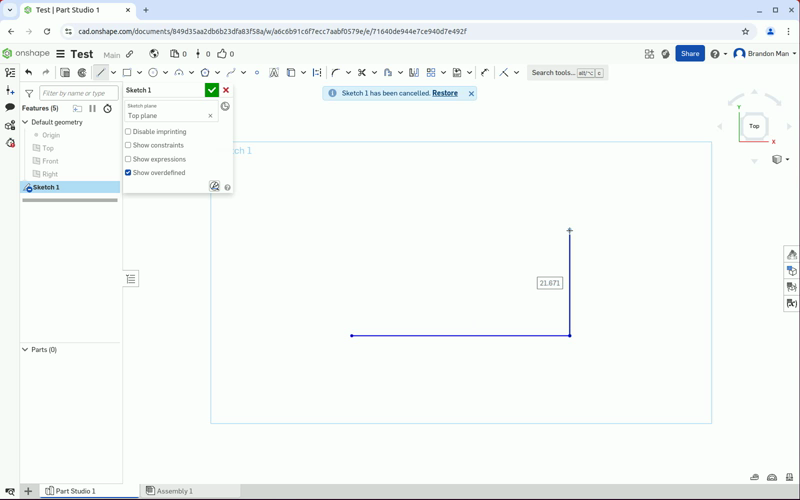
mouse_move(351, 230)
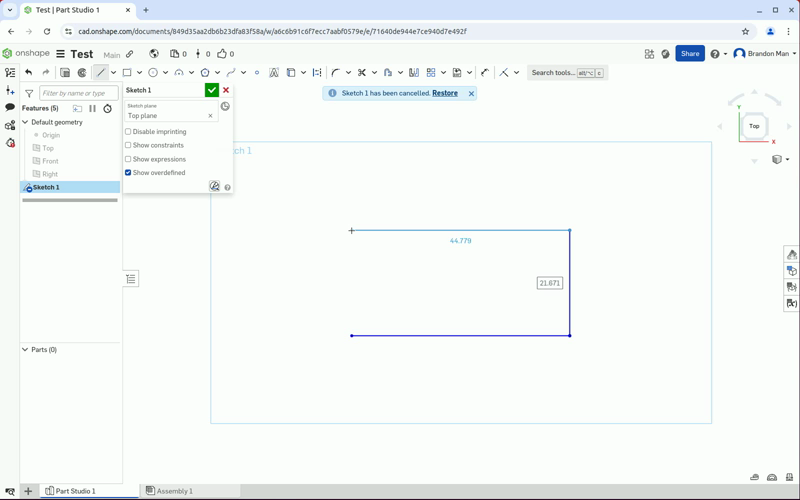
click(351, 230)
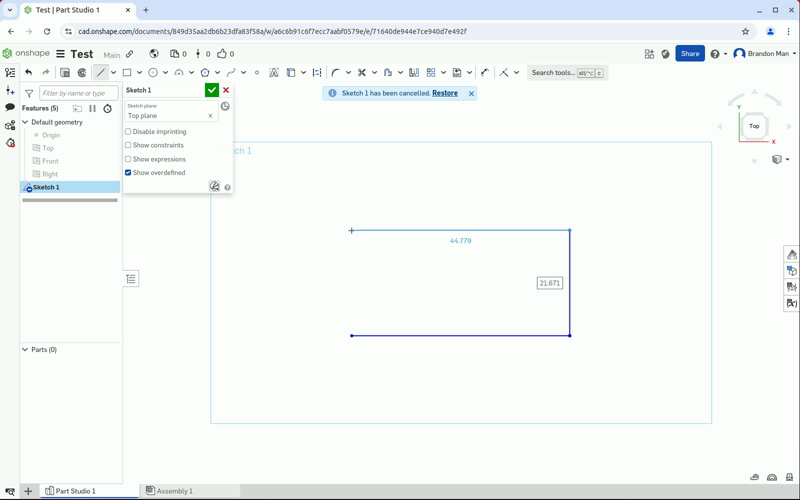
key_up(shift)
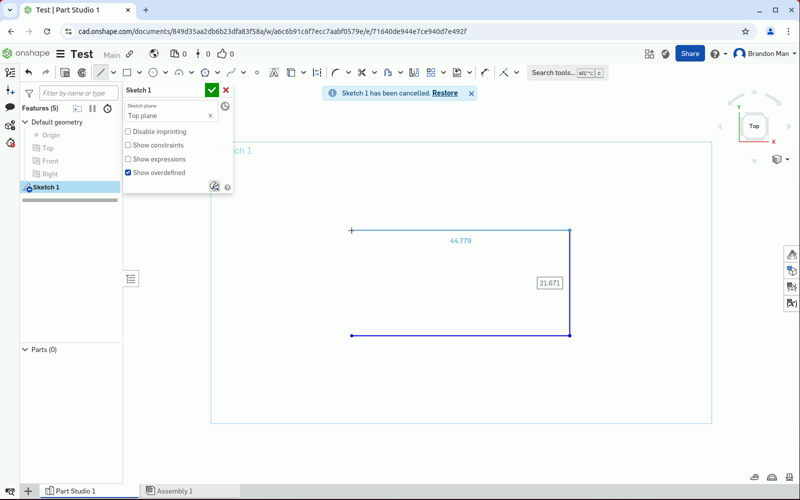
key_down(shift)
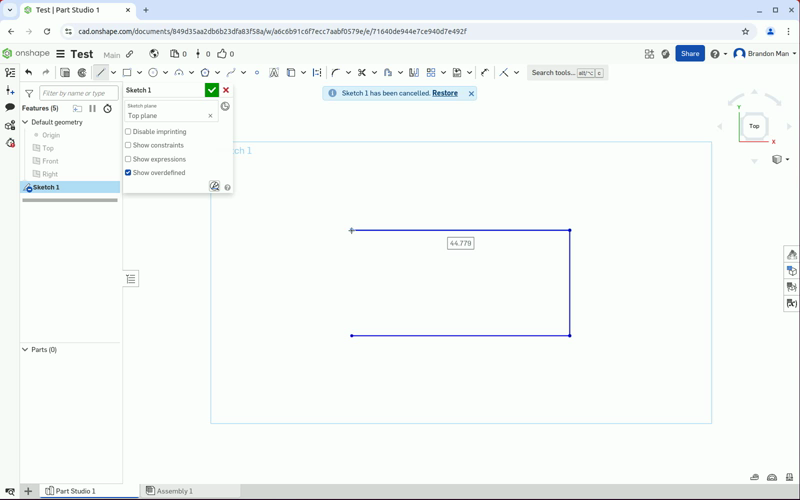
mouse_move(351, 335)
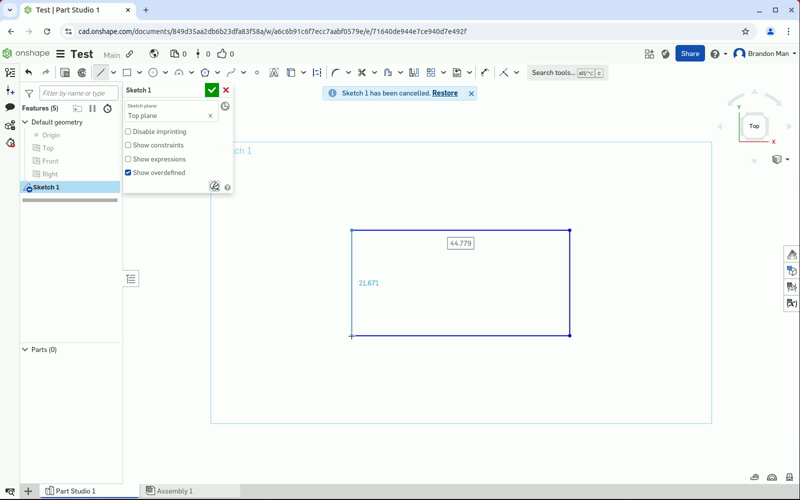
key_up(shift)
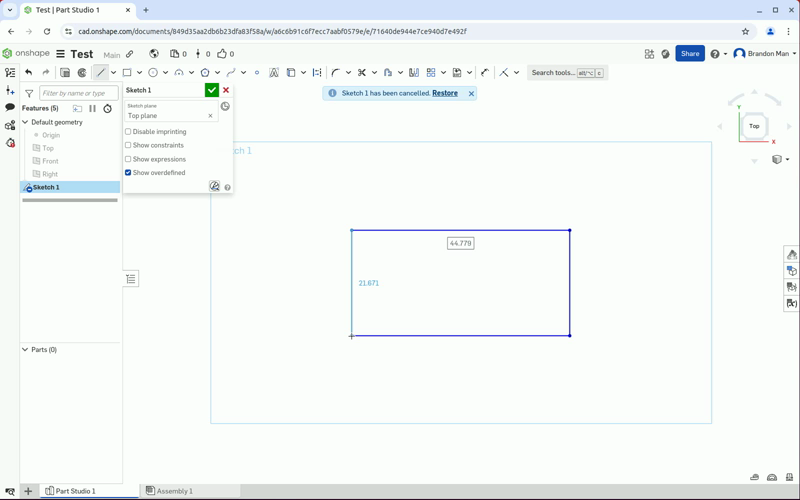
click(351, 335)
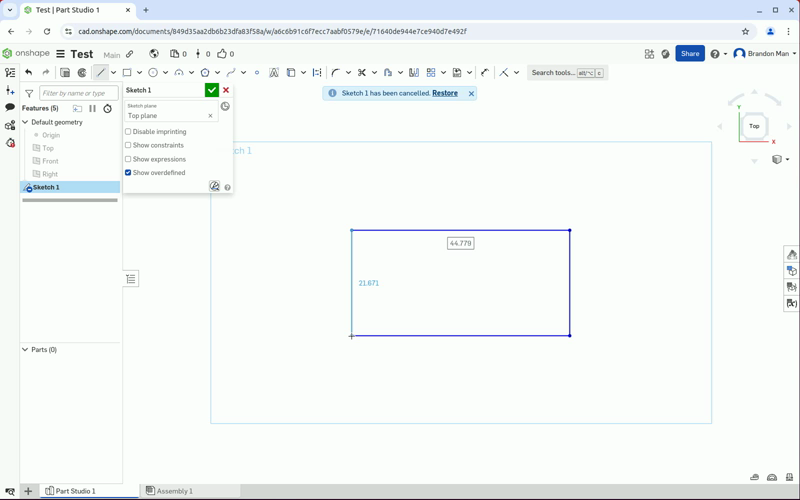
key(esc)
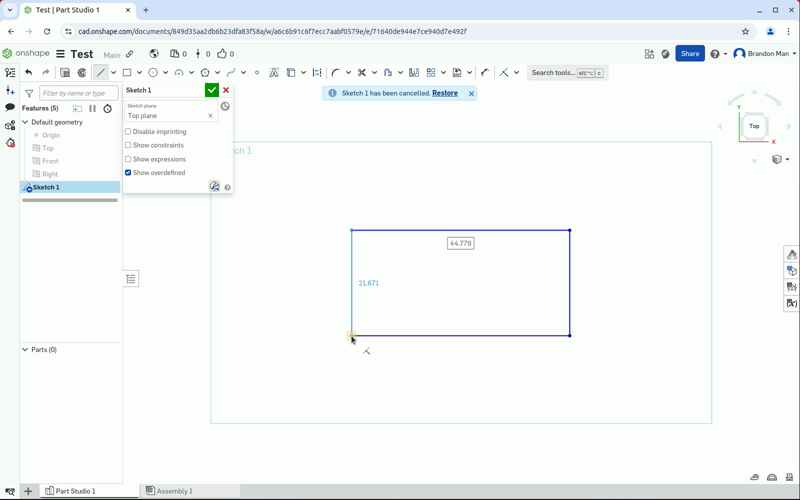
mouse_move(525, 313)
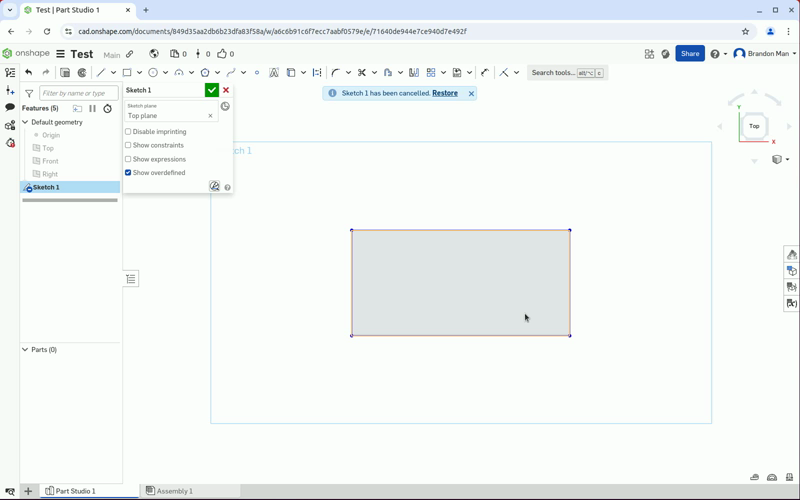
click(525, 313)
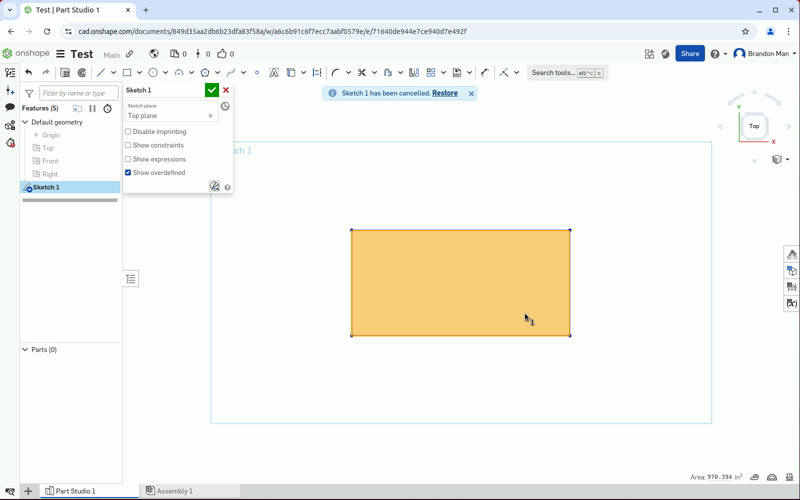
mouse_move(73, 352)
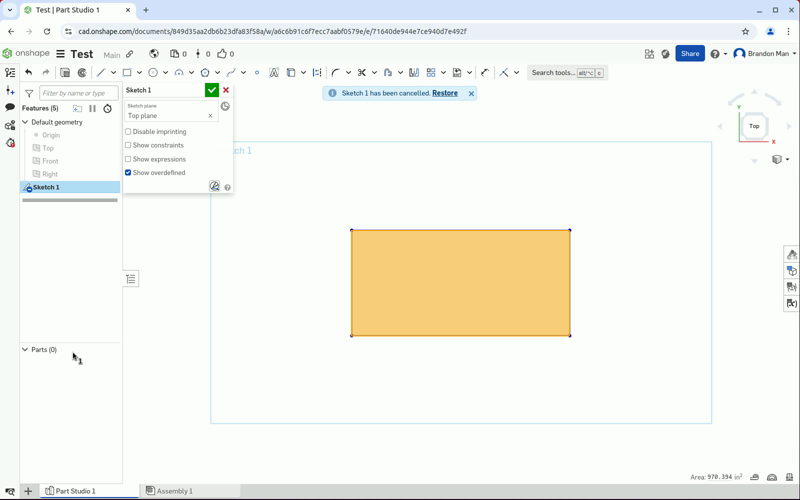
key(shift+y)
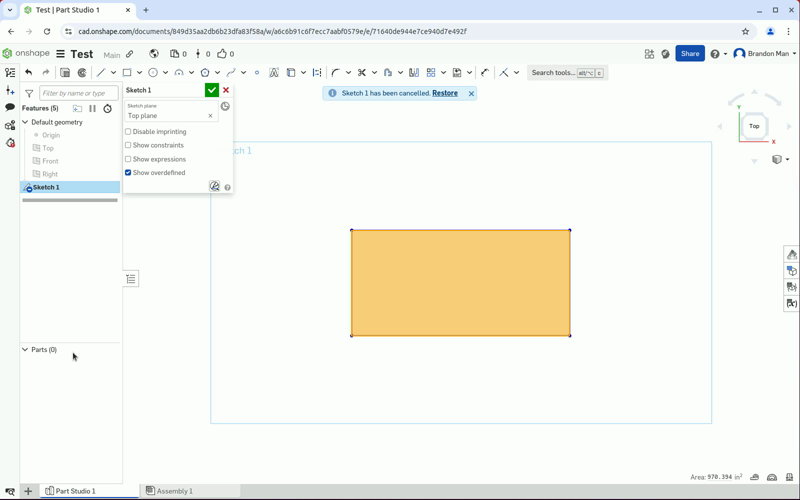
key(shift+e)
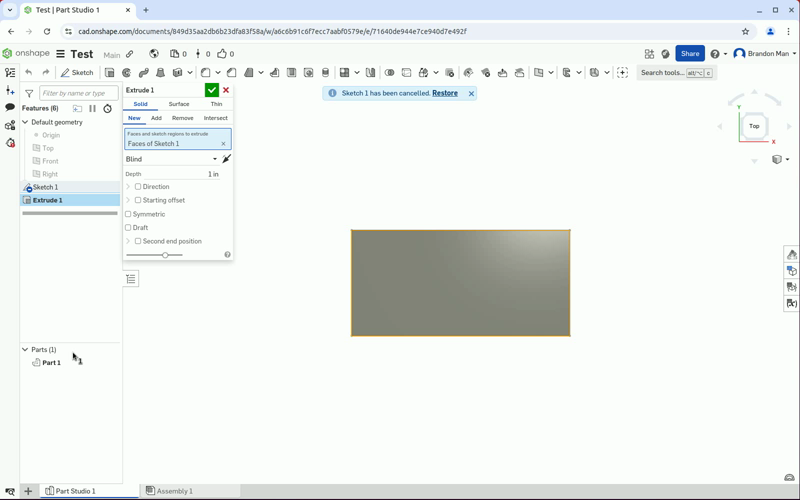
mouse_move(143, 106)
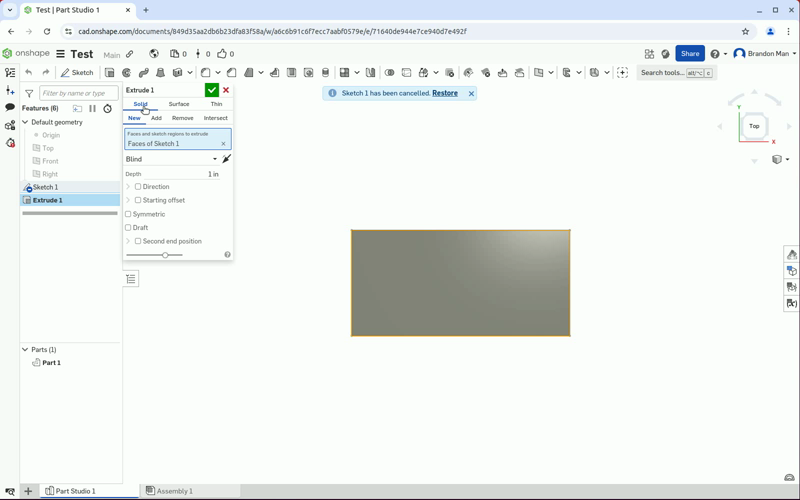
click(143, 106)
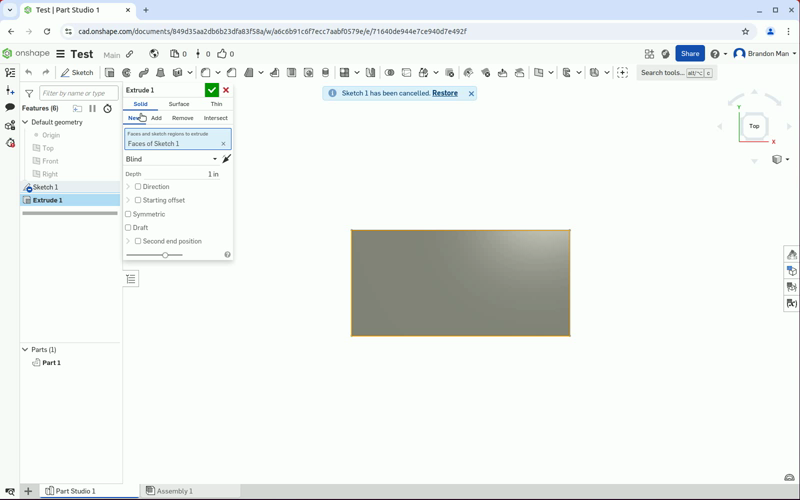
mouse_move(137, 120)
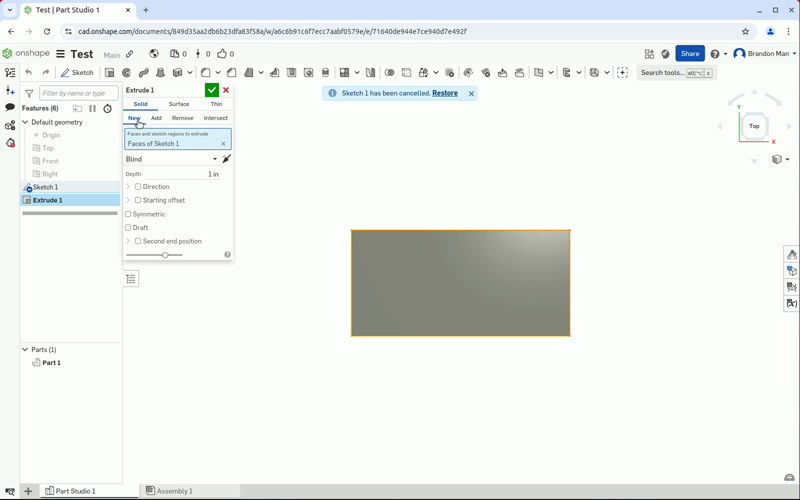
click(137, 120)
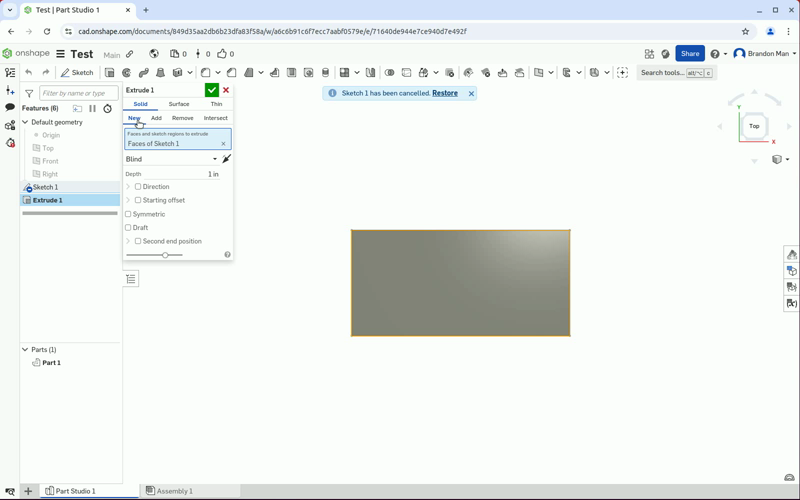
key(tab, 4)
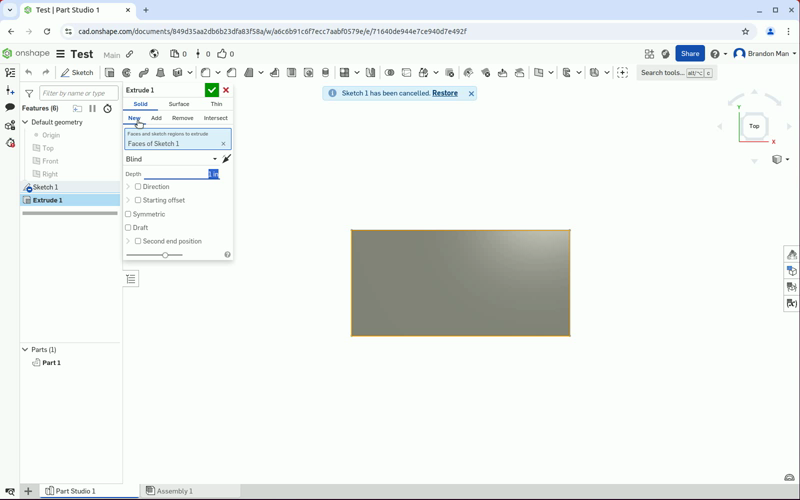
text(4.574)
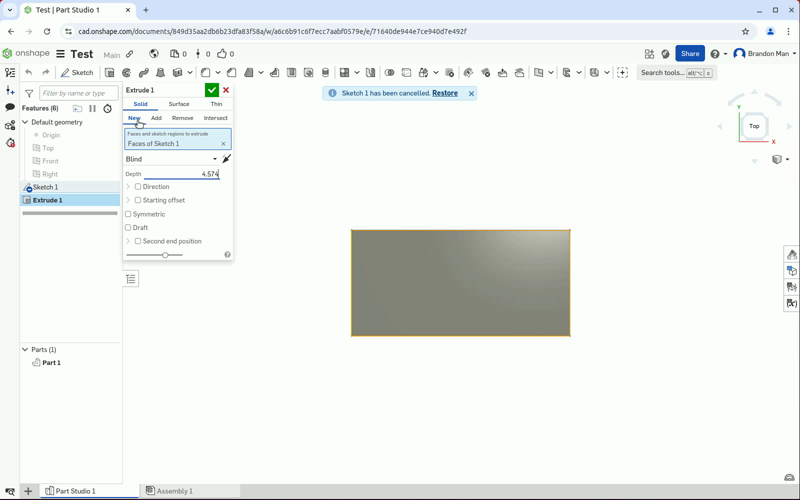
key(enter)
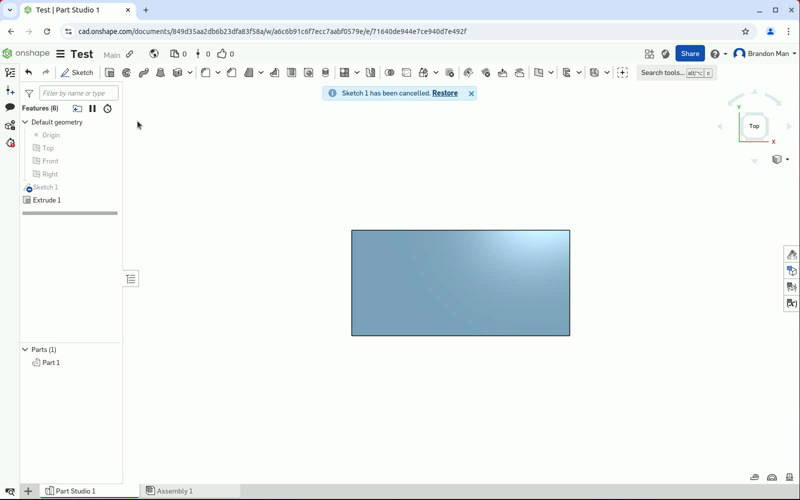
key(shift+h)
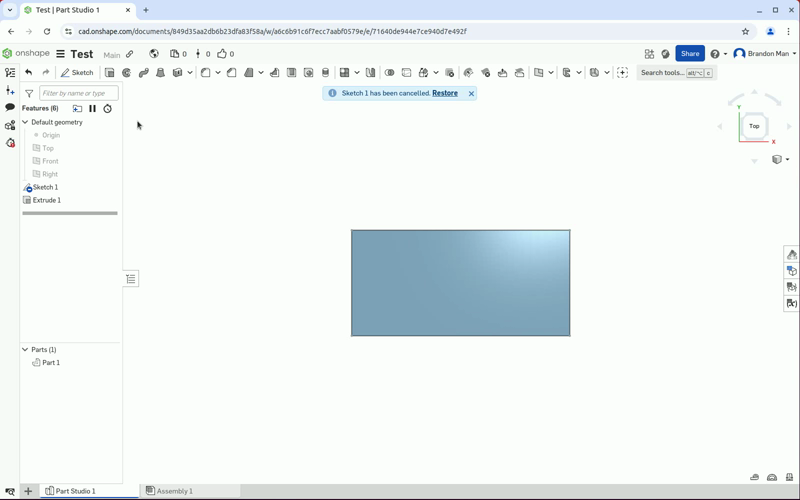
key(shift+h)
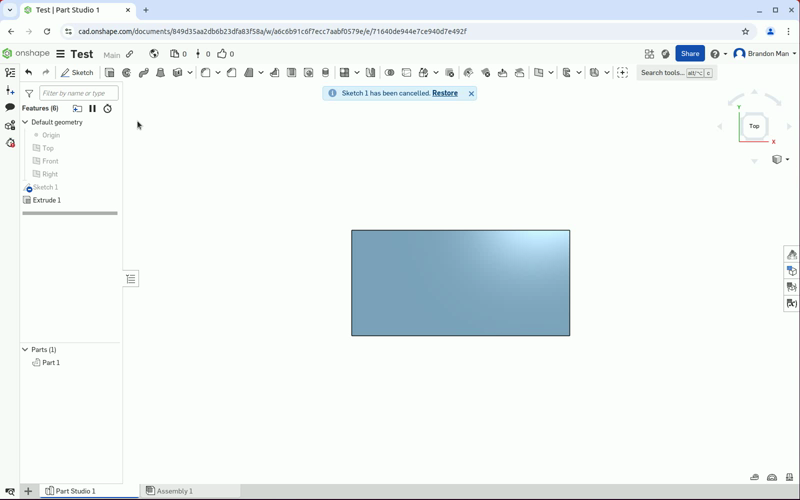
mouse_move(73, 189)
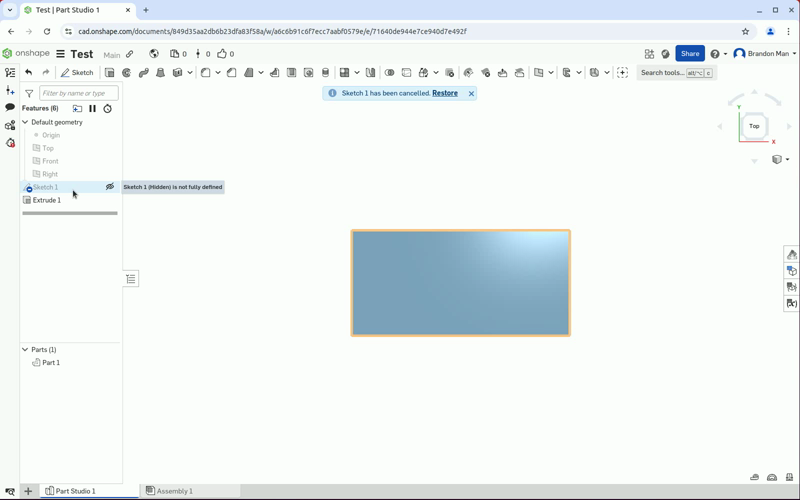
click(73, 189)
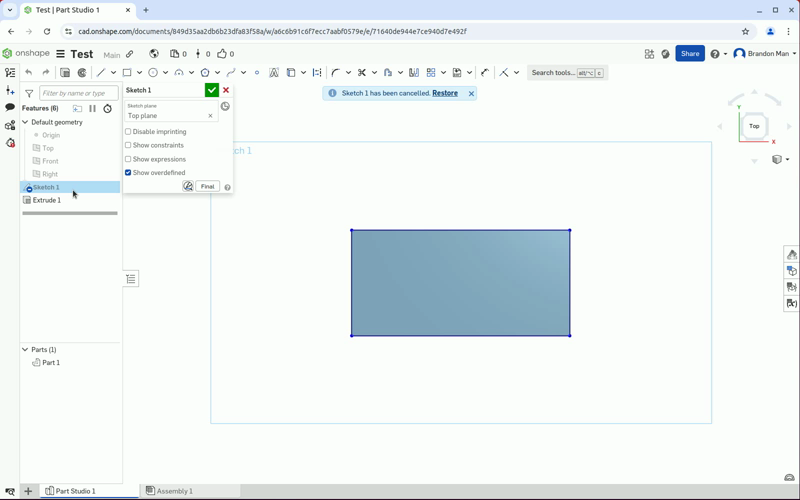
mouse_move(229, 92)
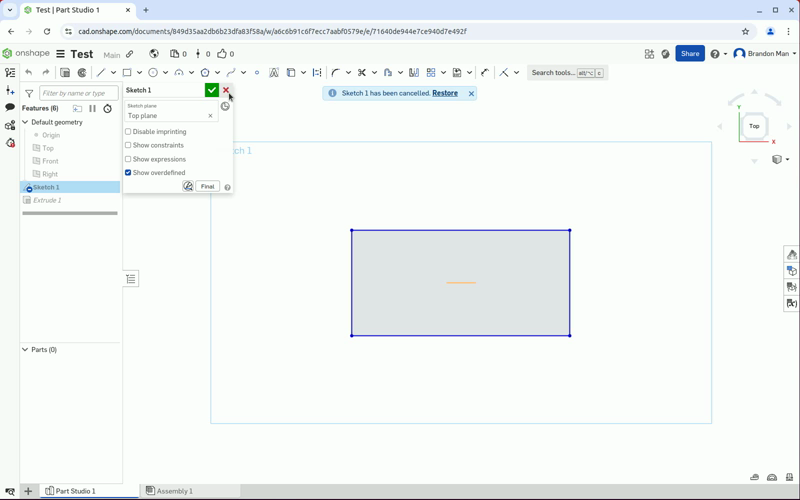
click(229, 92)
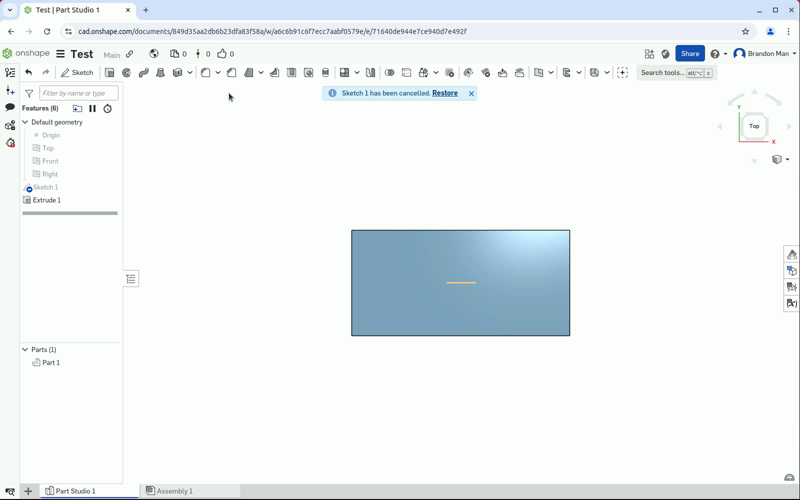
mouse_move(73, 352)
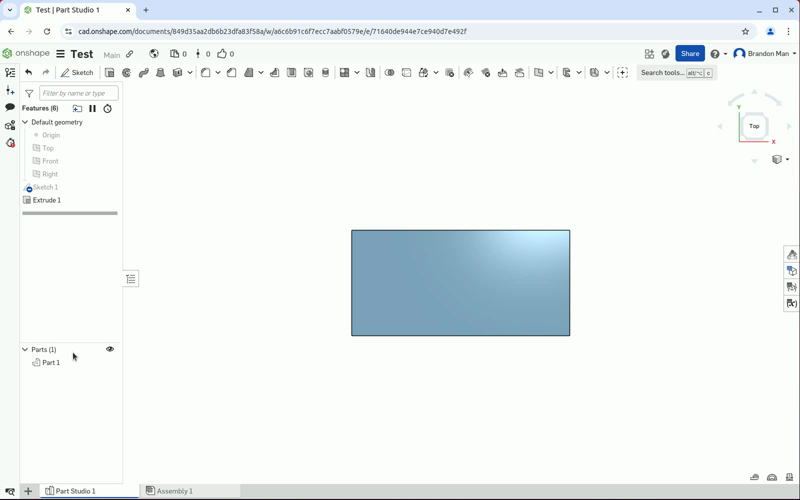
key(y)
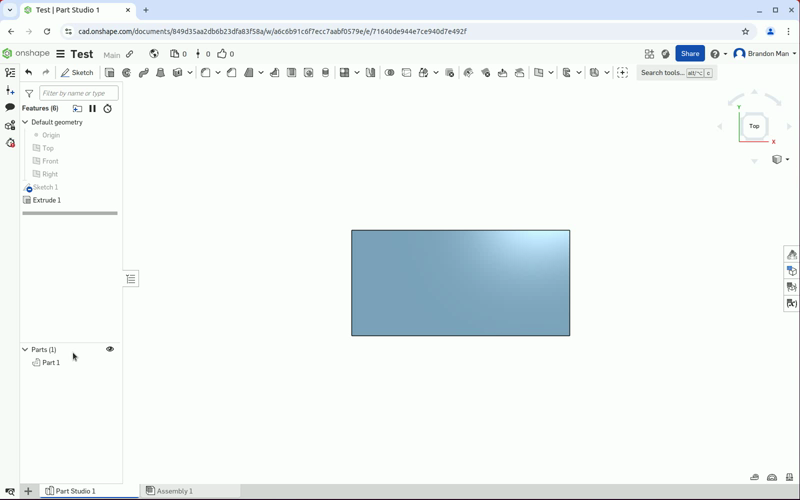
key(shift+p)
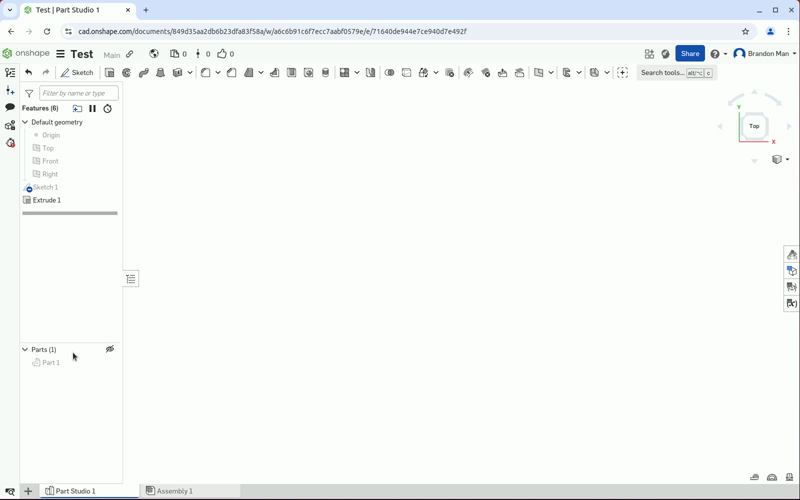
key(space)
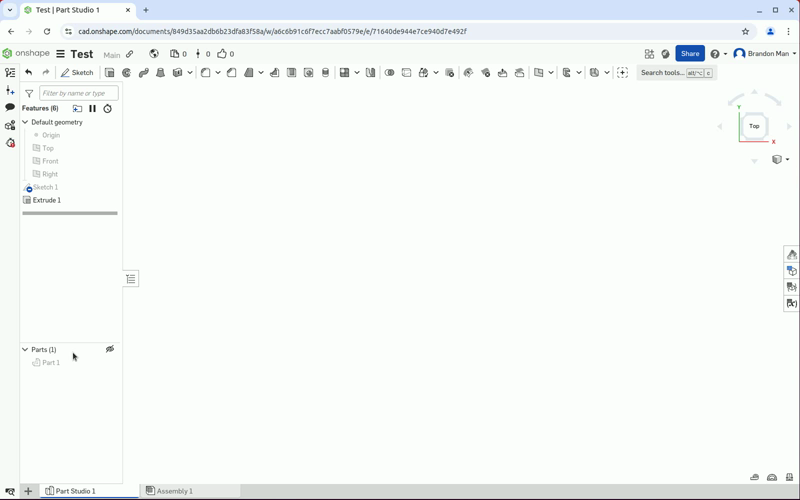
key_down(shift)
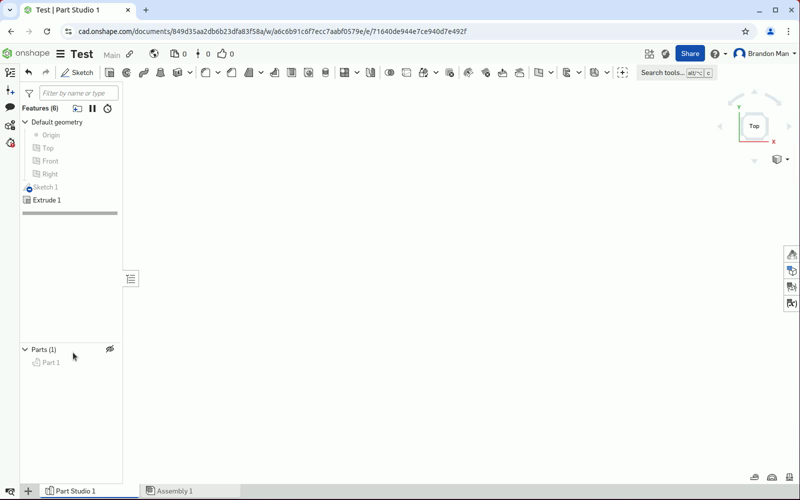
key(up)
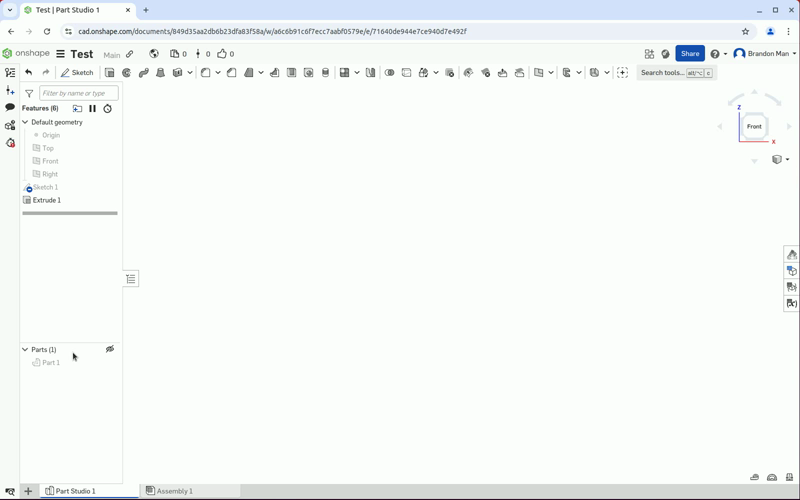
key_up(shift)
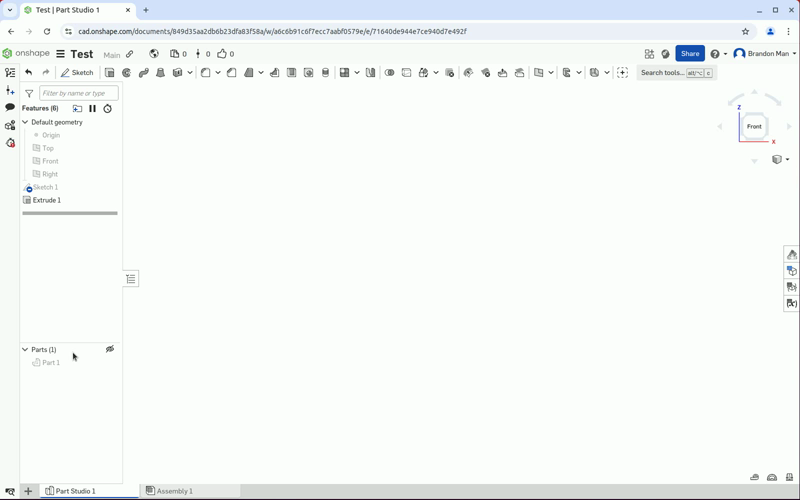
key(space)
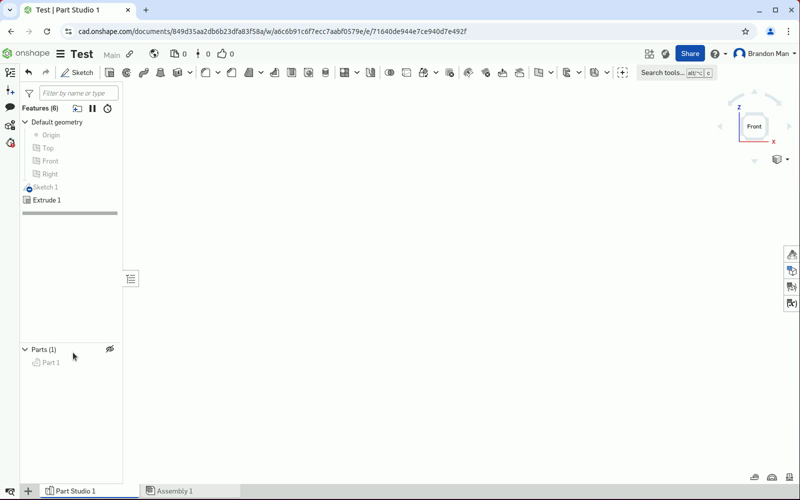
key_down(shift)
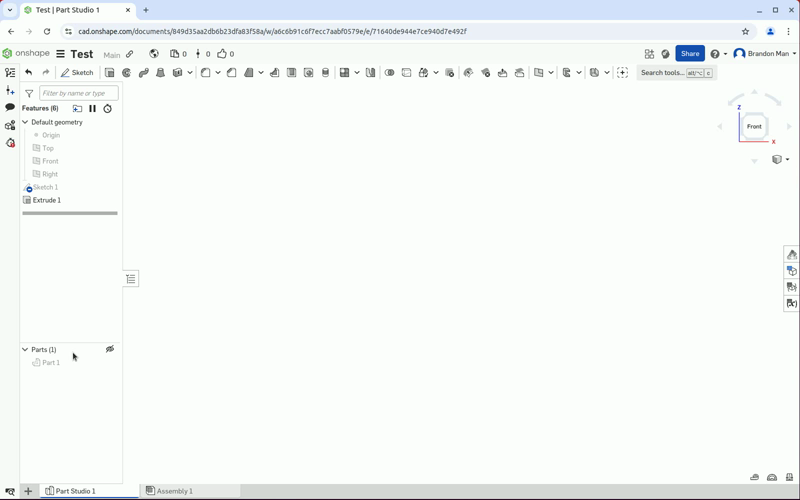
key(left)
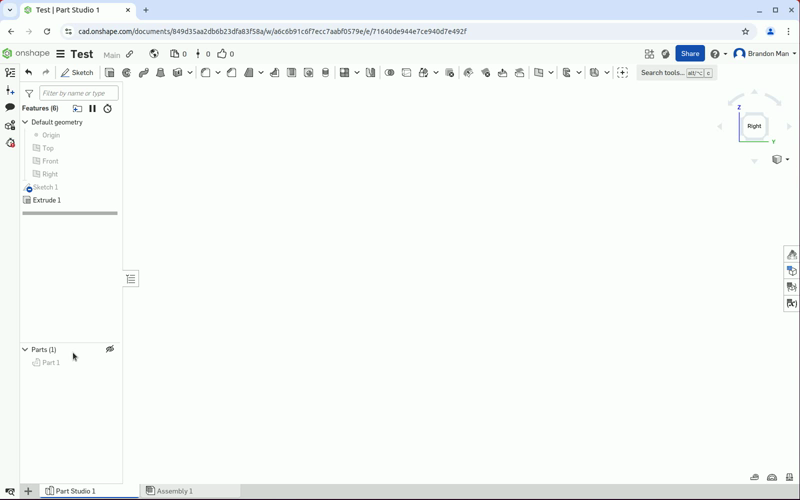
key_up(shift)
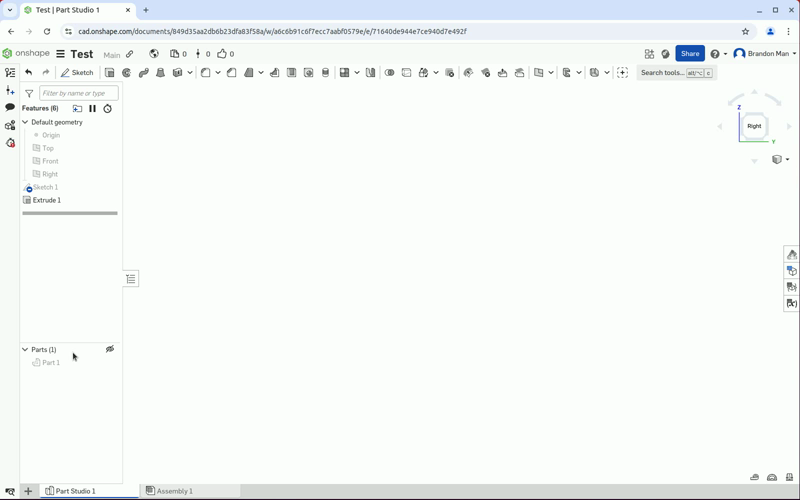
mouse_move(73, 352)
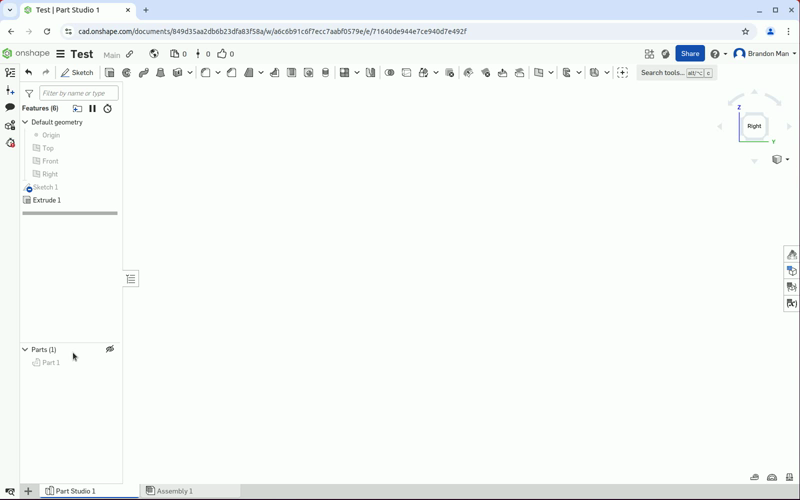
key(shift+y)
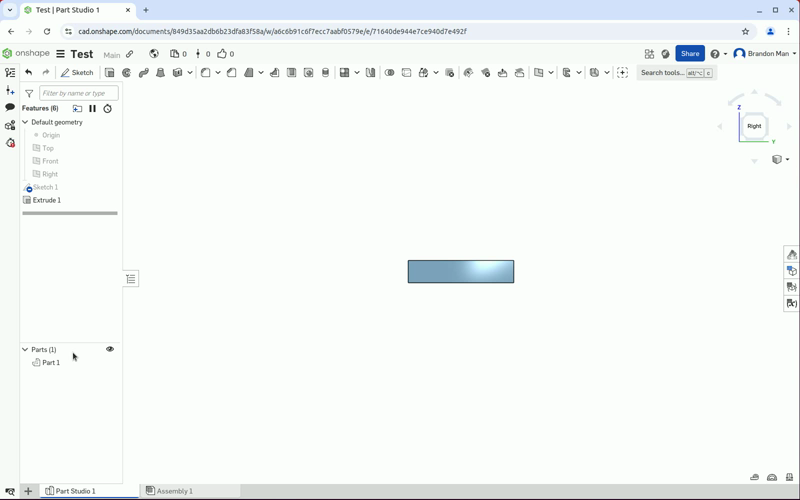
mouse_move(541, 75)
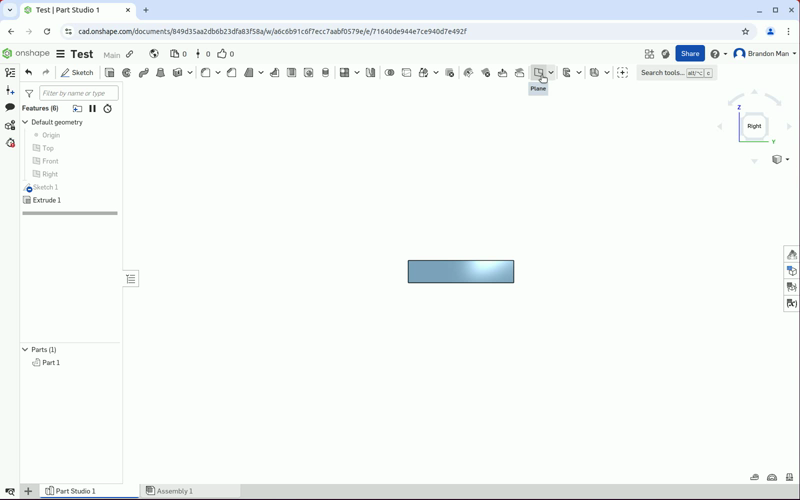
click(541, 75)
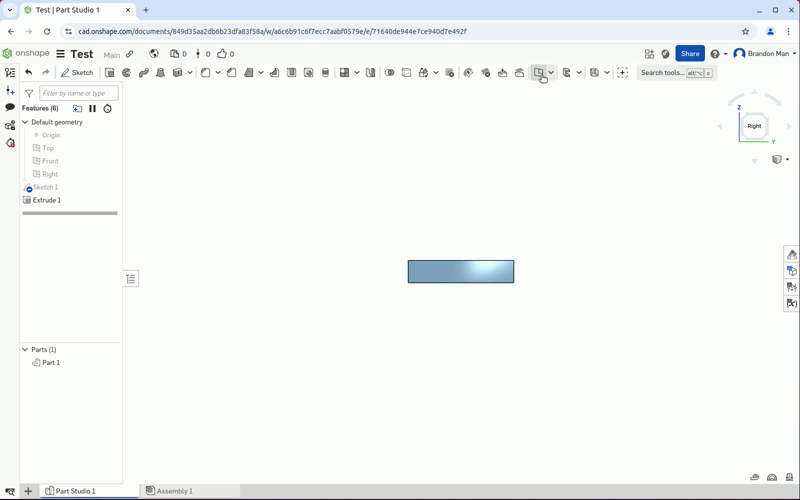
mouse_move(73, 176)
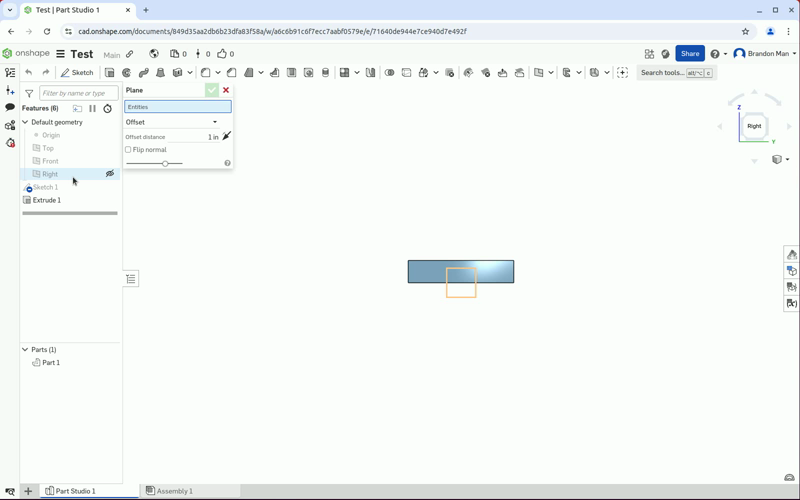
click(73, 176)
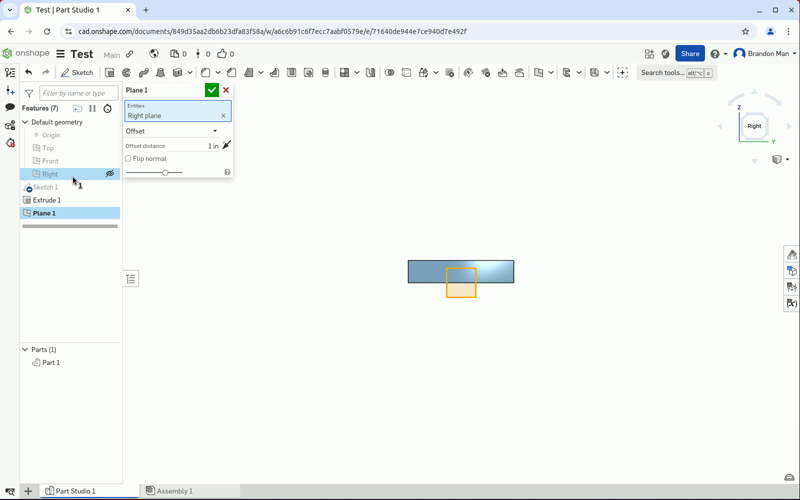
key(tab, 2)
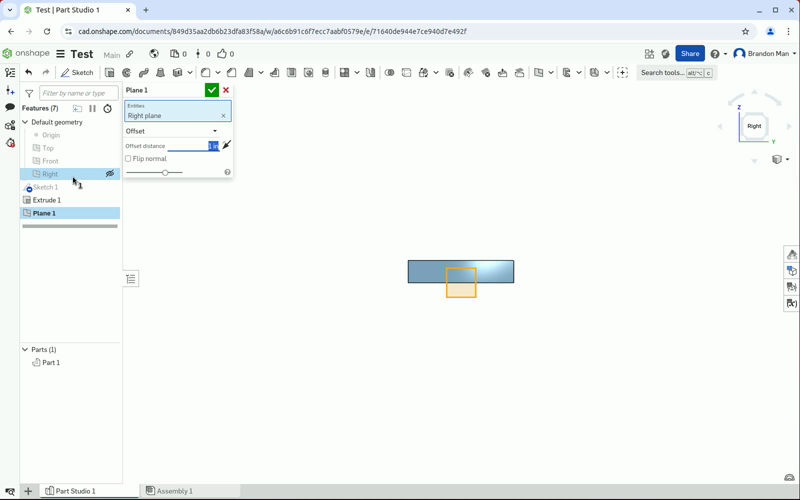
text(22.4)
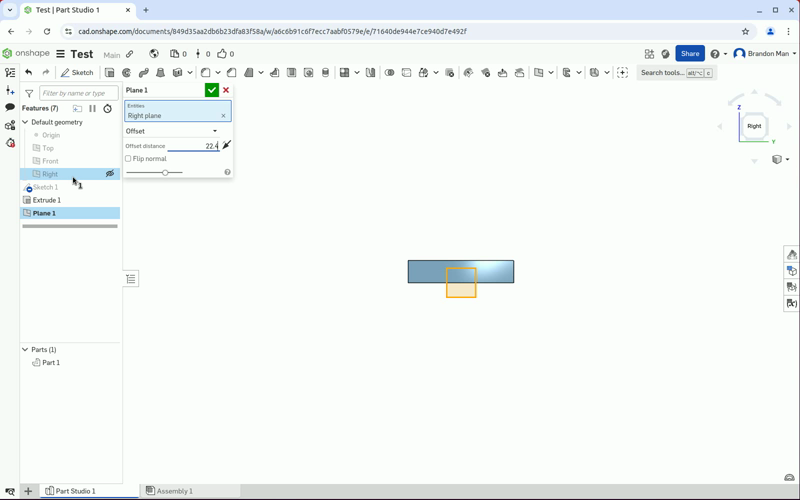
key(enter, 2)
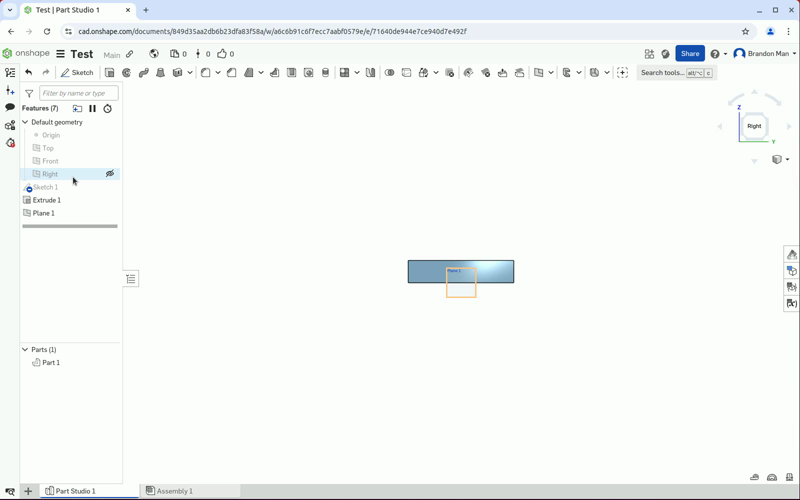
key(shift+s)
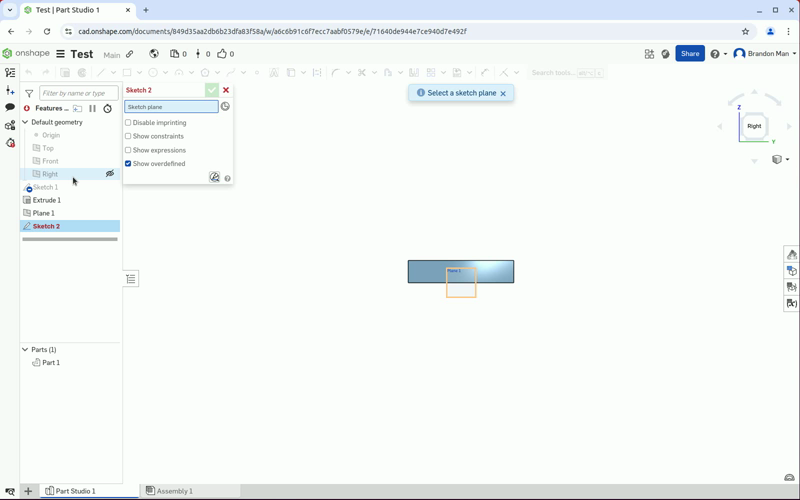
mouse_move(73, 215)
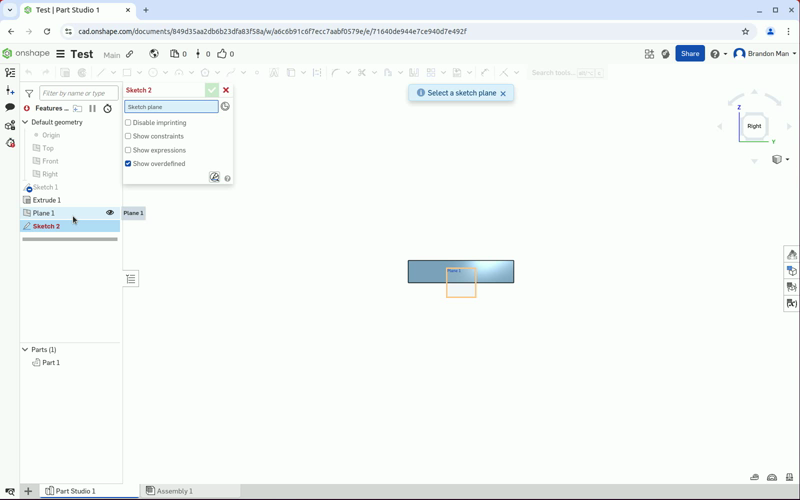
click(73, 215)
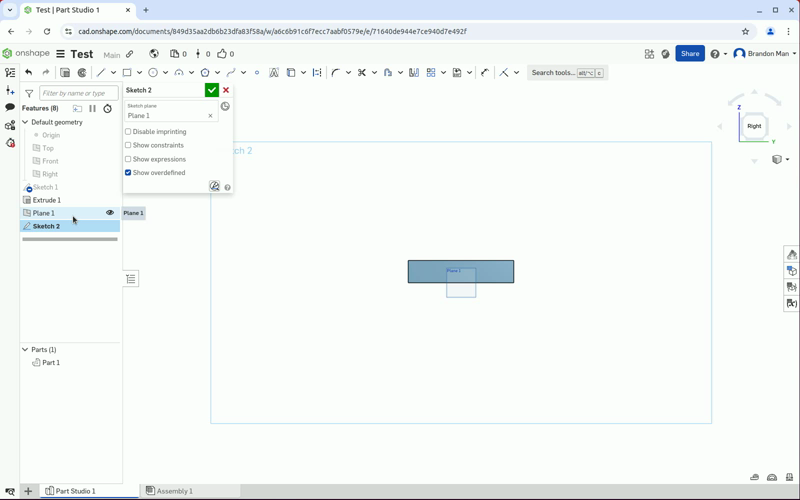
mouse_move(73, 352)
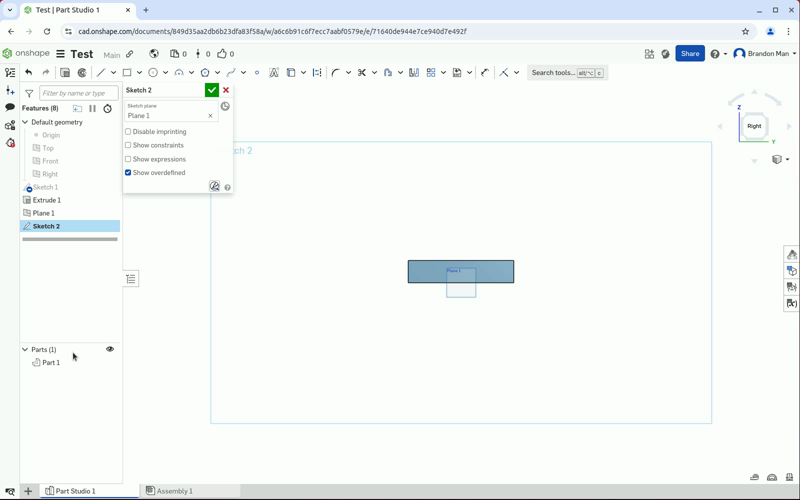
key(y)
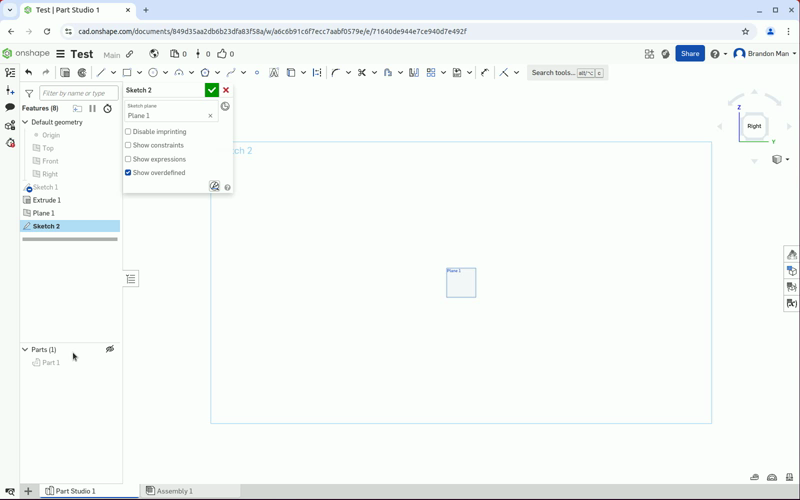
key(l)
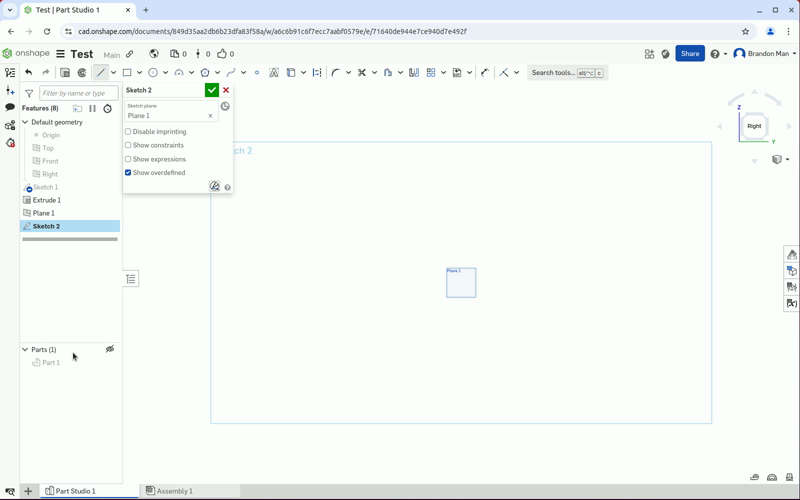
key_down(shift)
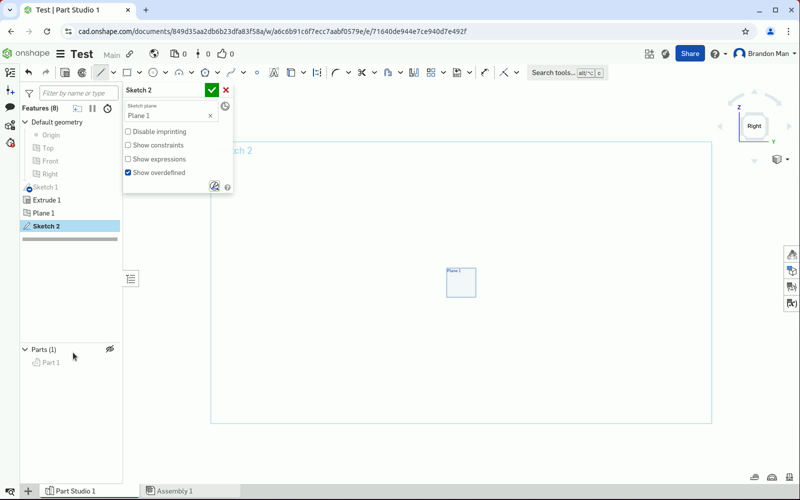
mouse_move(407, 282)
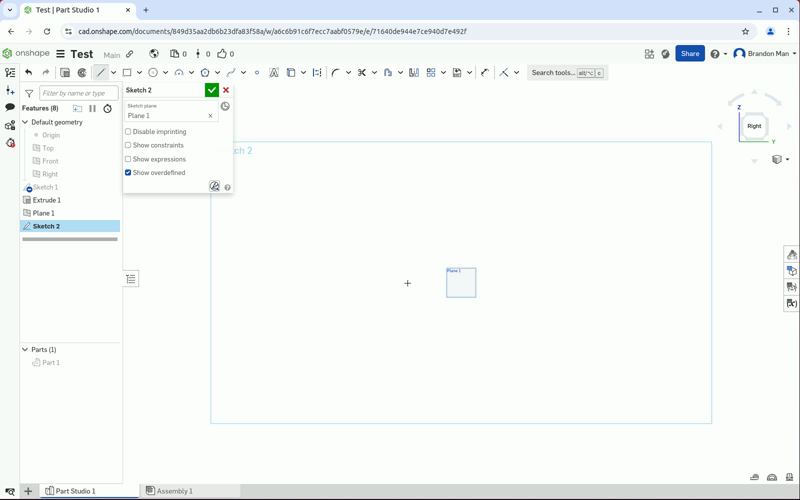
click(407, 282)
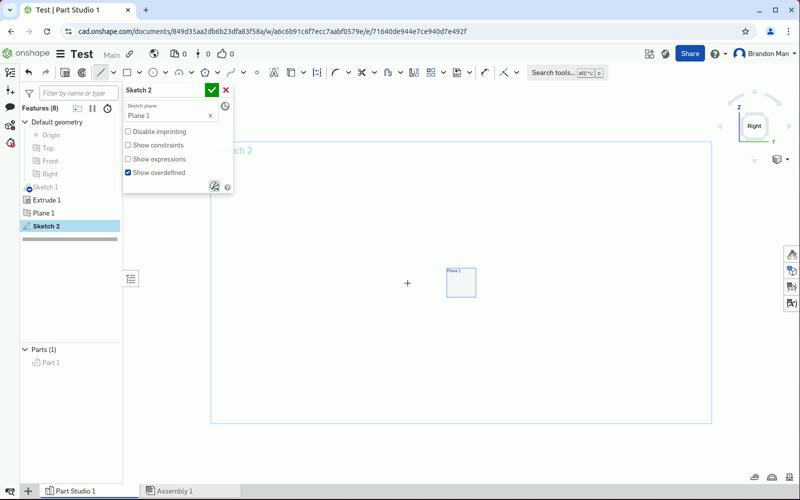
key_up(shift)
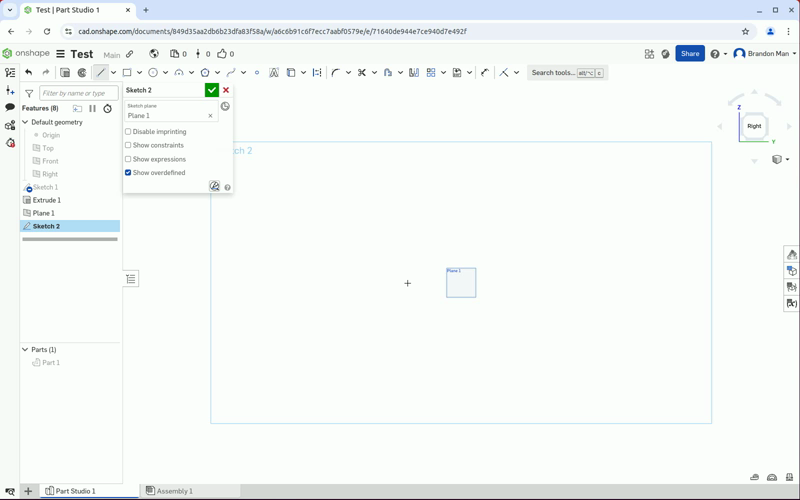
key_down(shift)
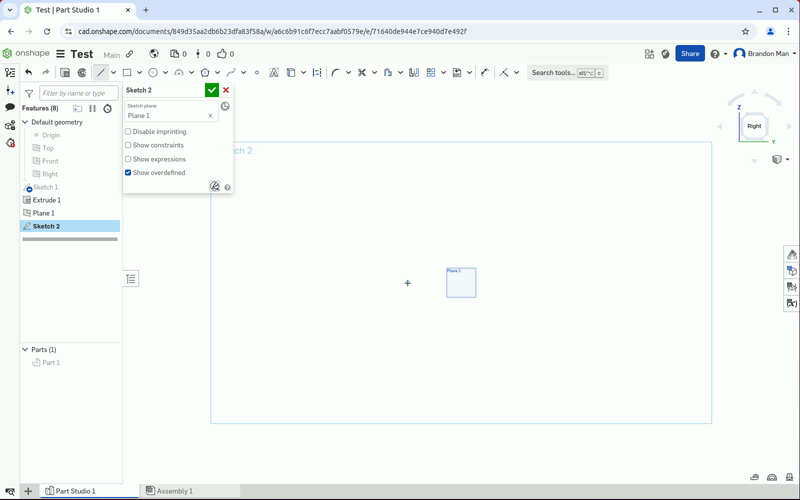
mouse_move(513, 282)
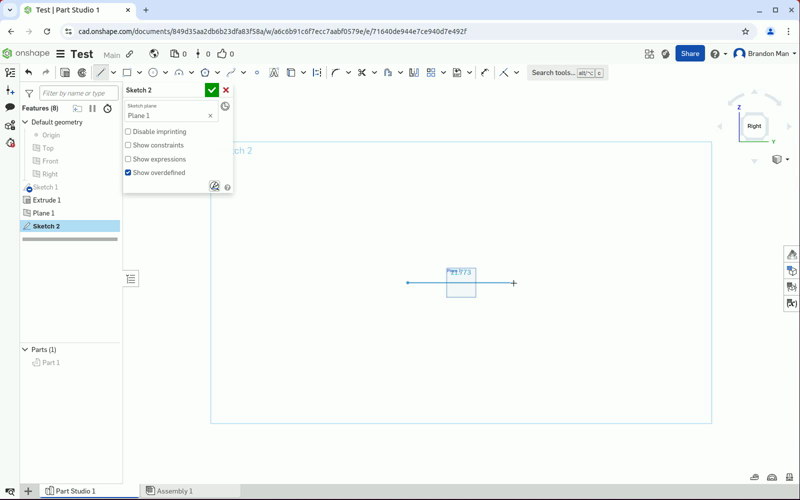
click(513, 282)
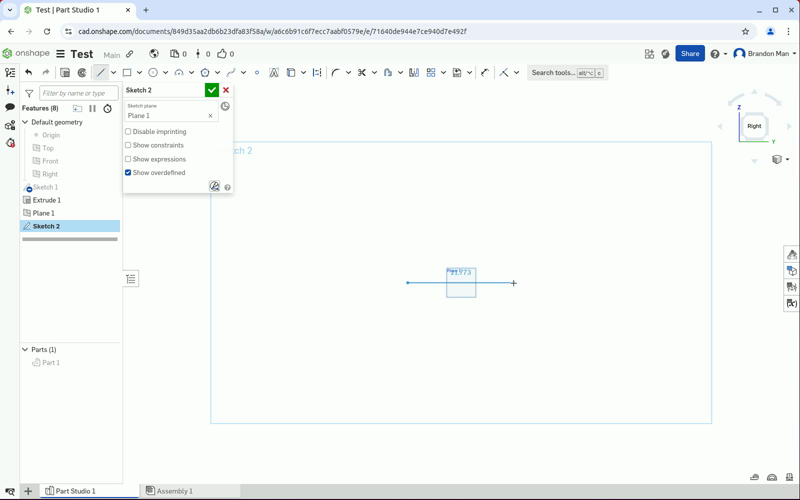
key_up(shift)
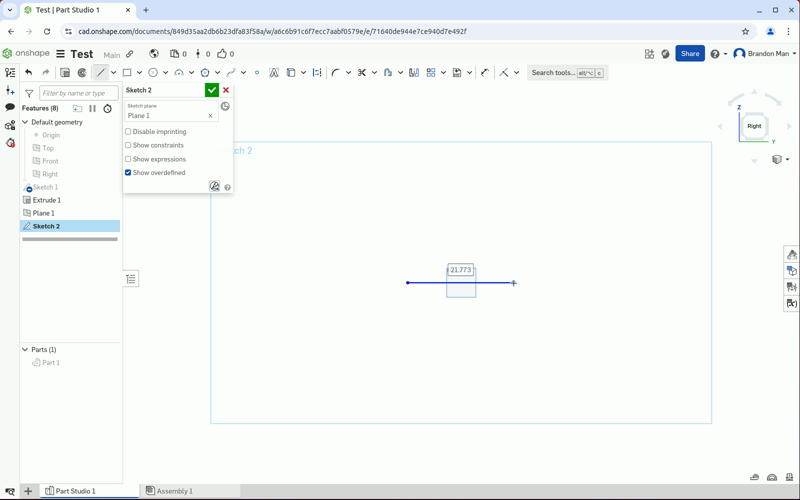
key_down(shift)
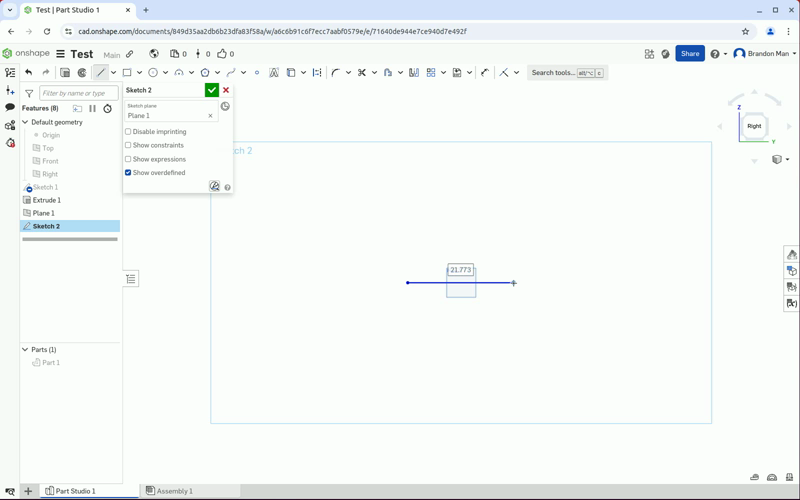
mouse_move(543, 282)
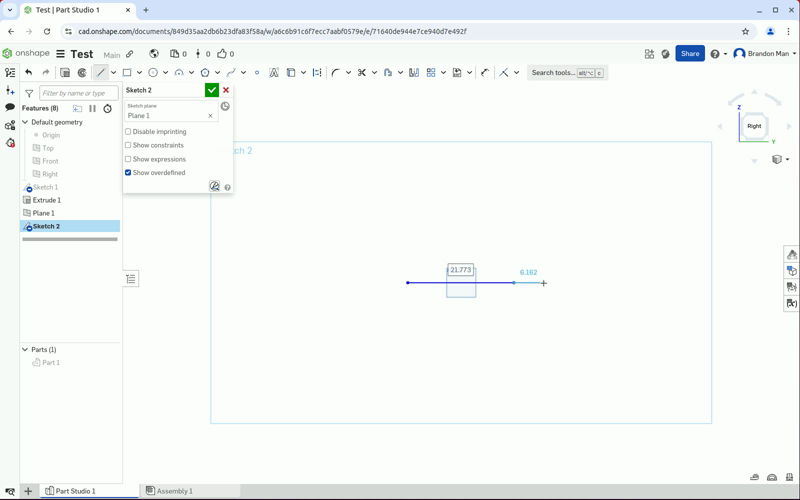
mouse_move(513, 260)
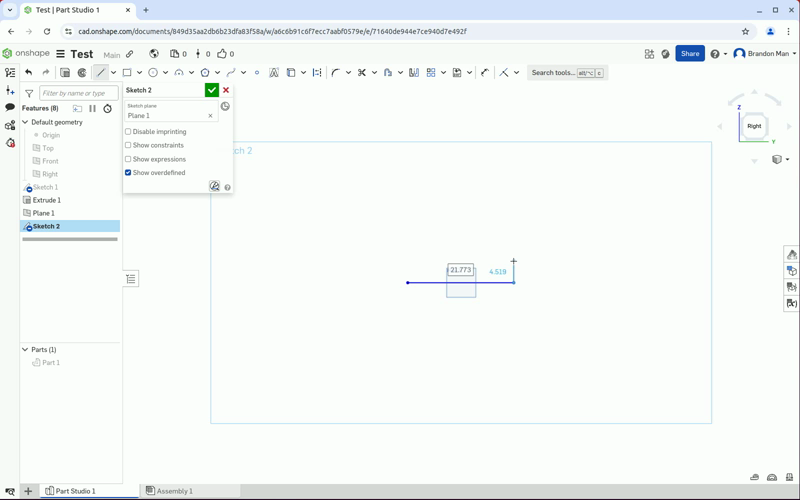
click(513, 260)
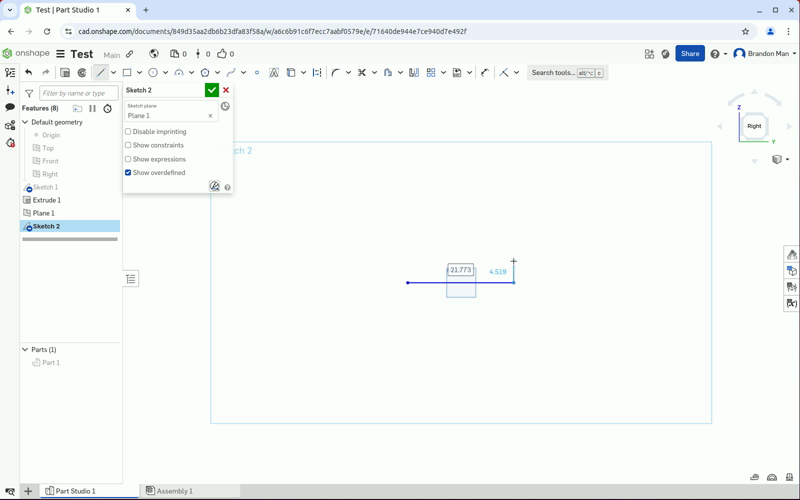
key_up(shift)
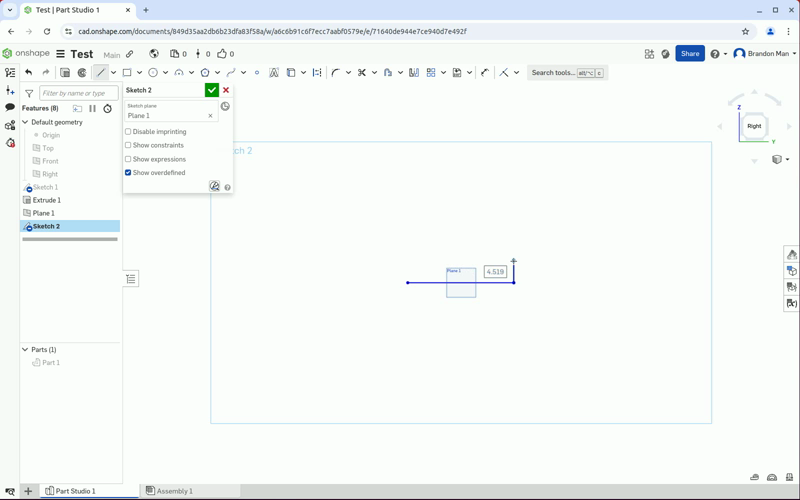
key_down(shift)
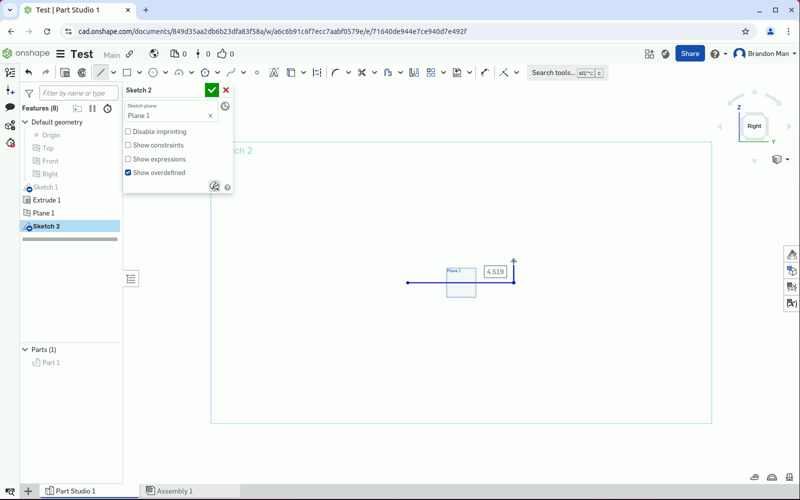
mouse_move(407, 260)
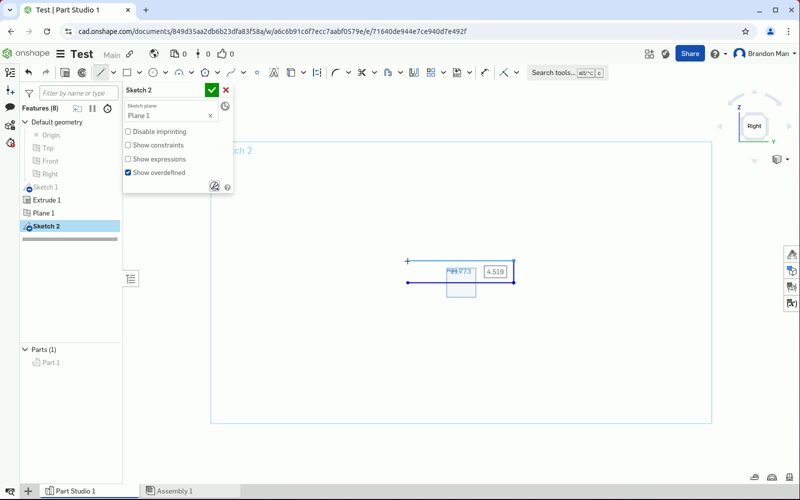
click(407, 260)
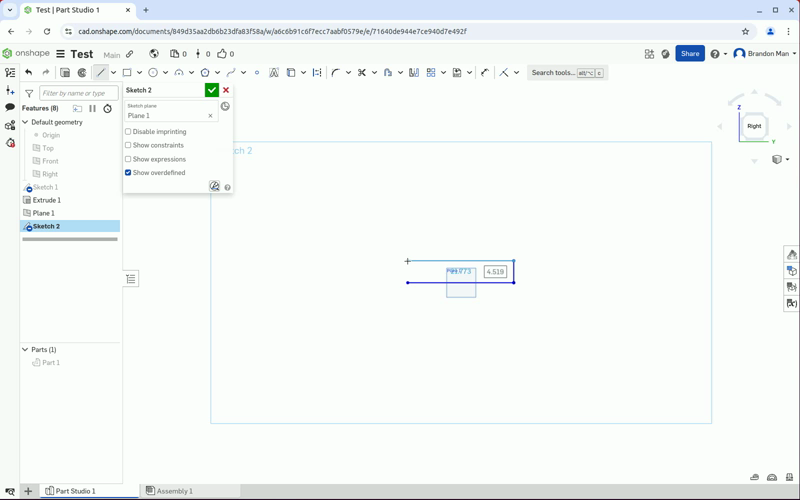
key_up(shift)
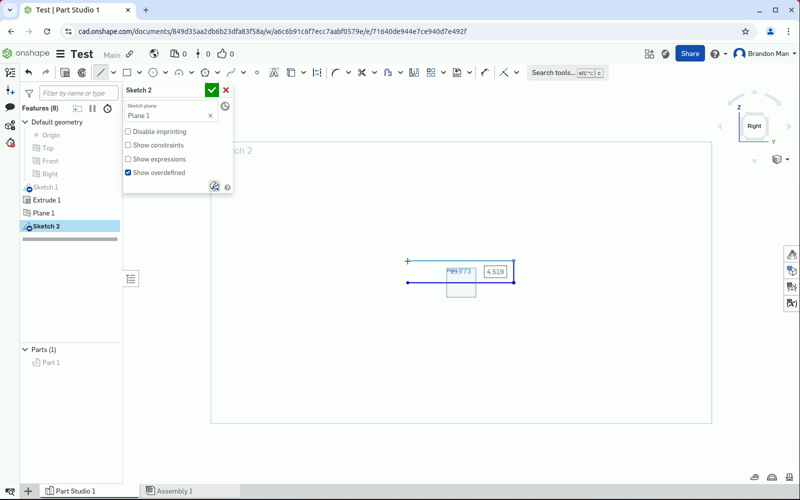
mouse_move(437, 260)
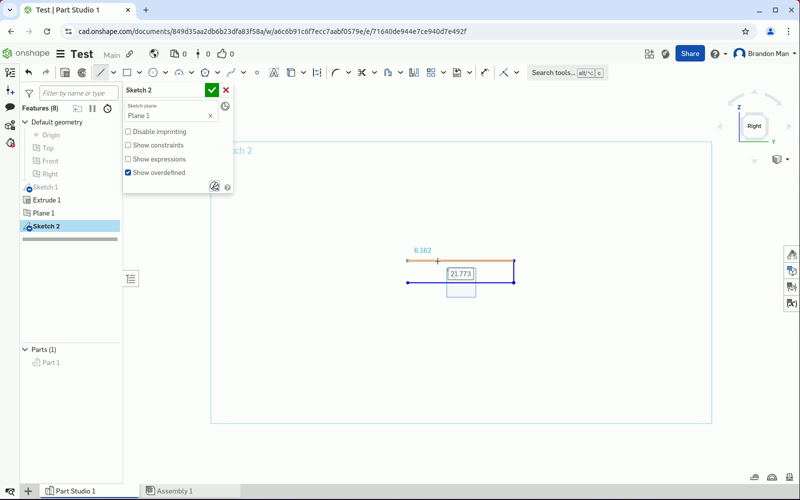
key_down(shift)
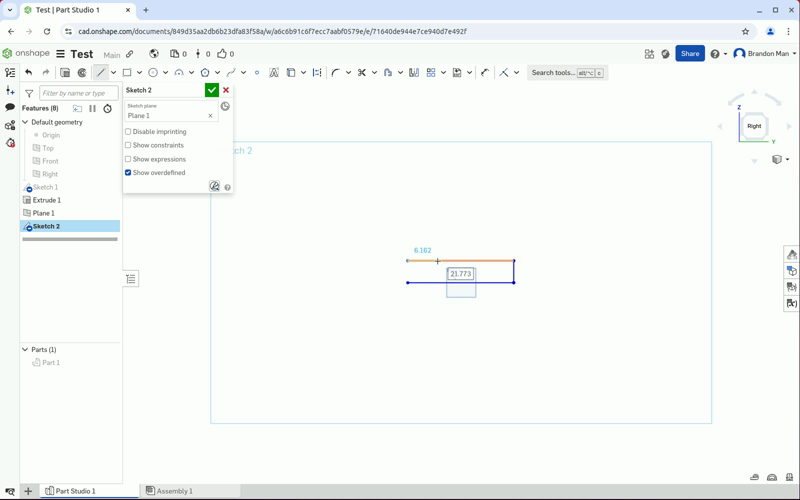
mouse_move(407, 282)
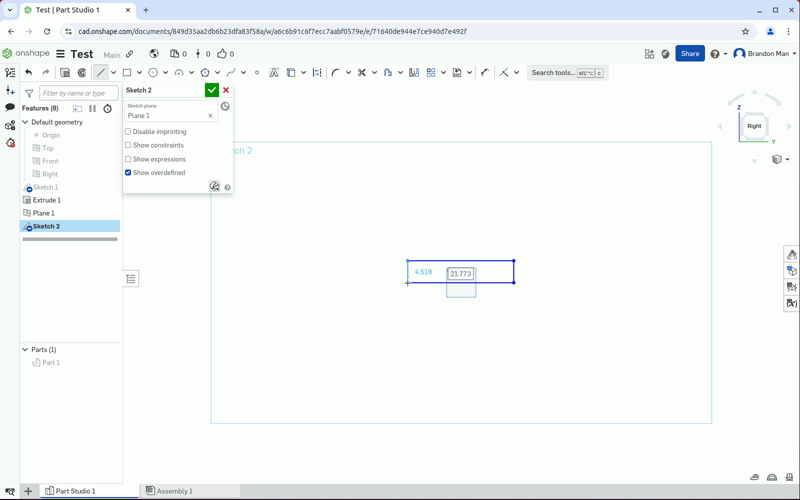
key_up(shift)
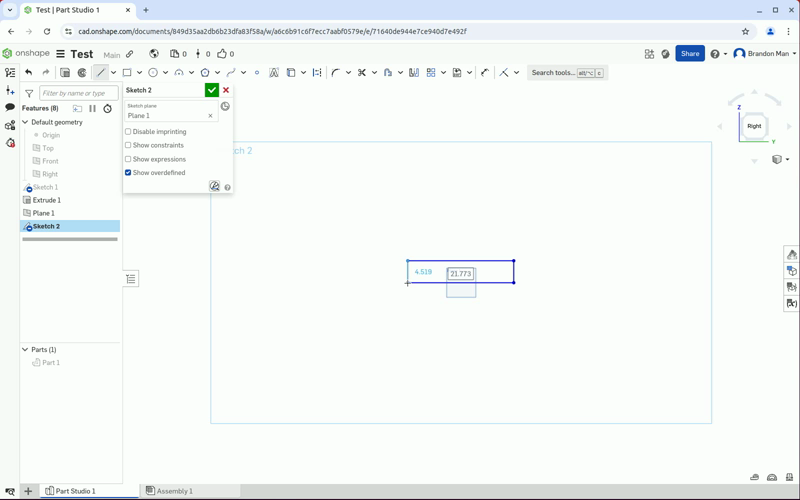
click(407, 282)
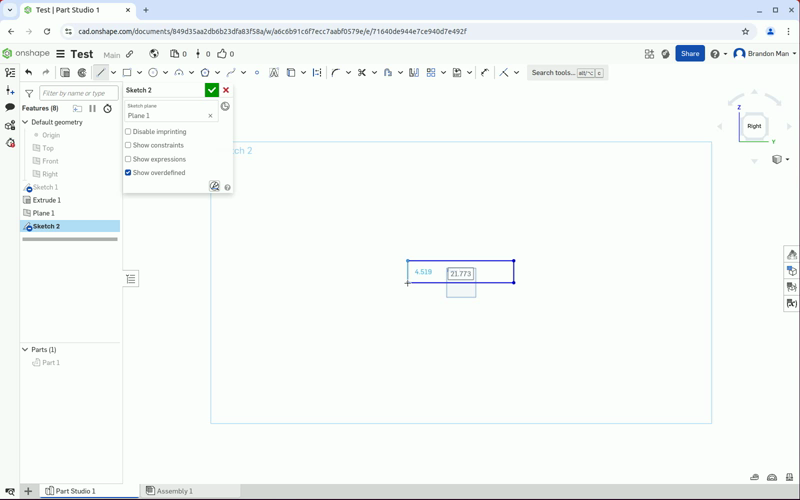
key(esc)
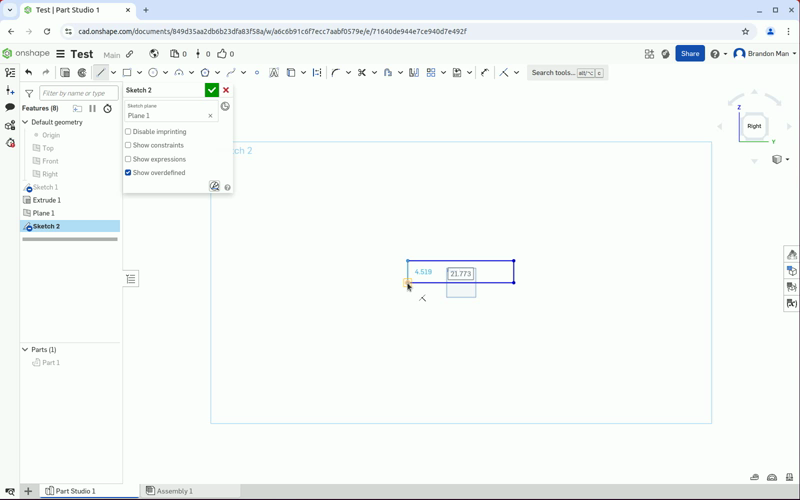
mouse_move(507, 267)
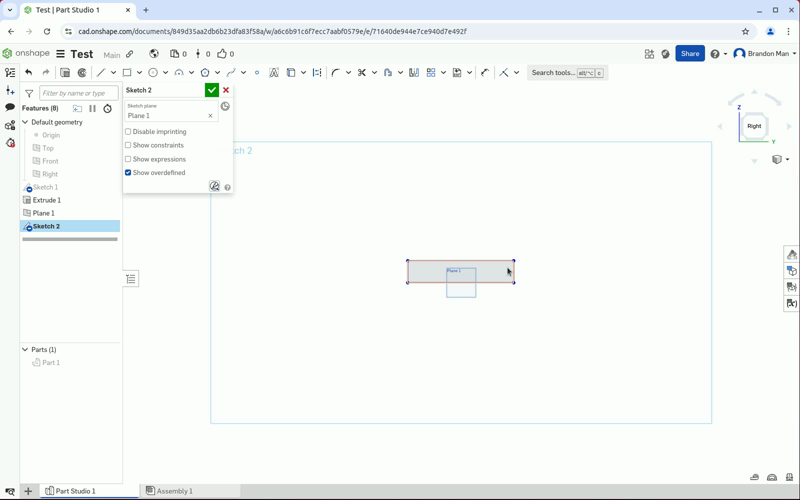
click(507, 267)
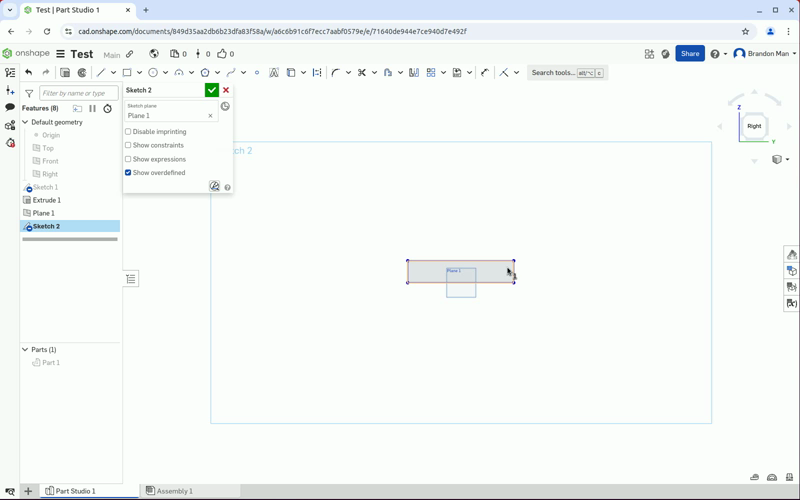
mouse_move(73, 352)
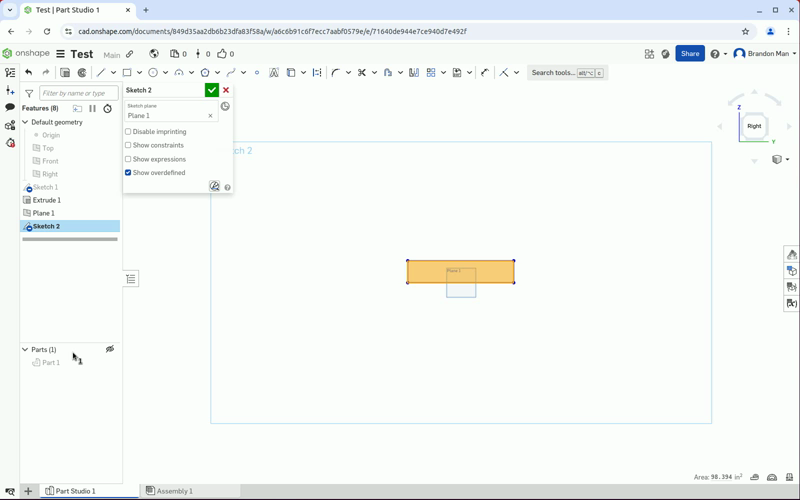
key(shift+y)
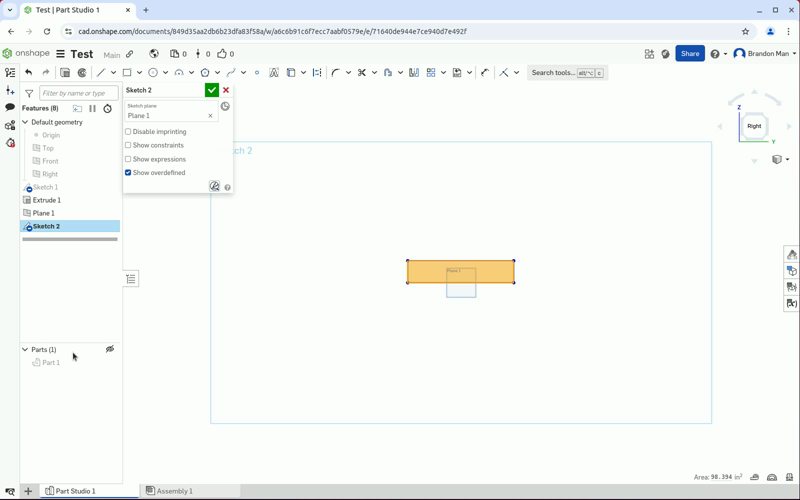
key(shift+e)
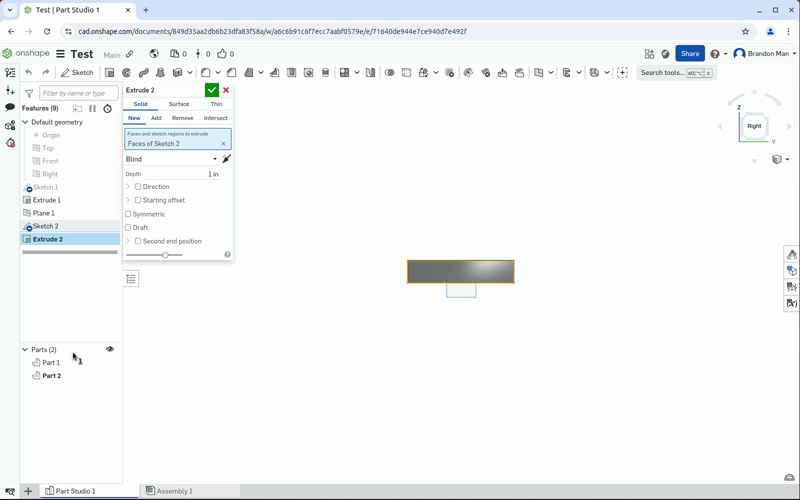
mouse_move(143, 106)
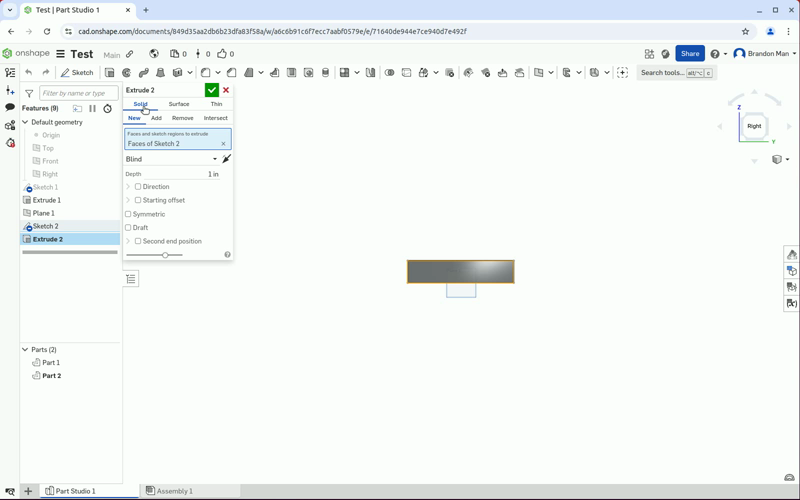
click(143, 106)
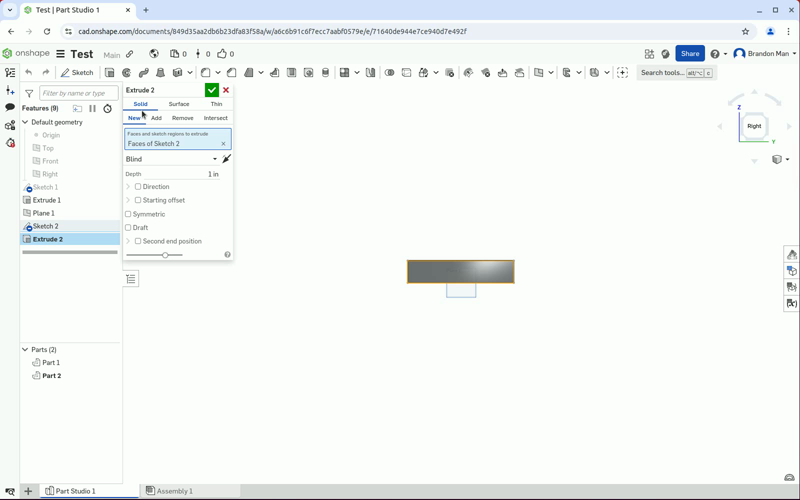
mouse_move(137, 120)
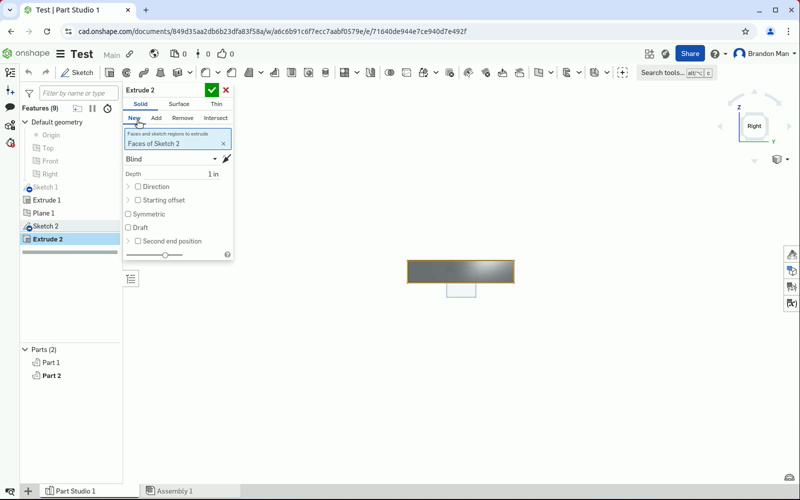
click(137, 120)
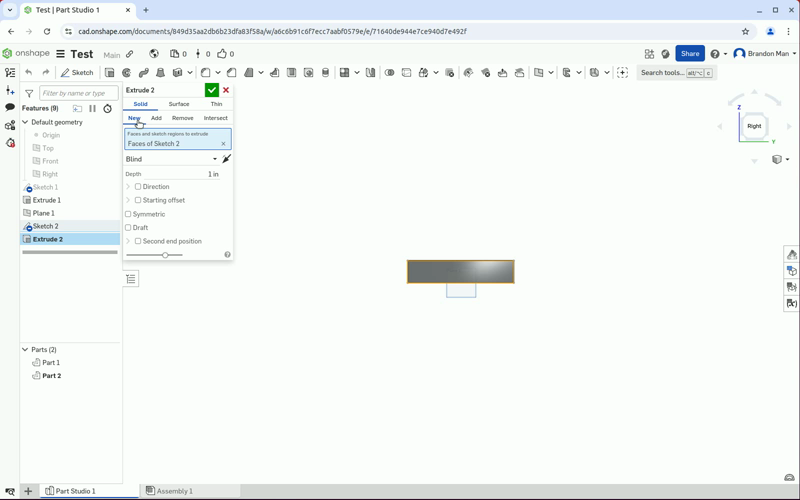
key(tab, 4)
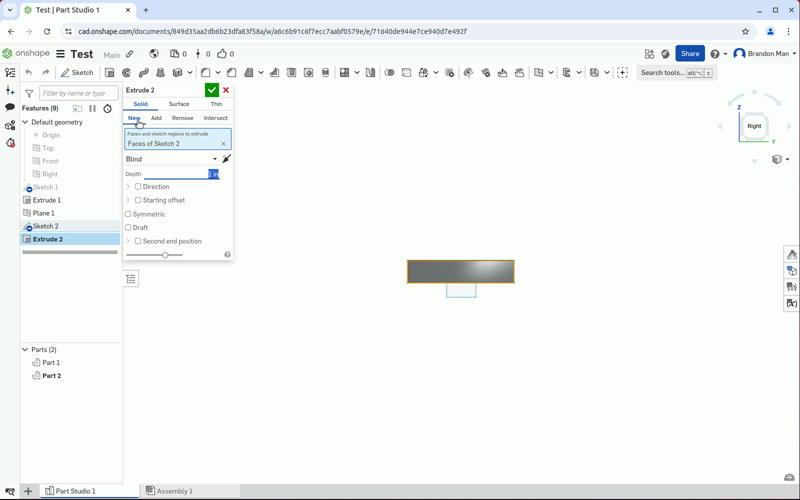
text(0.722)
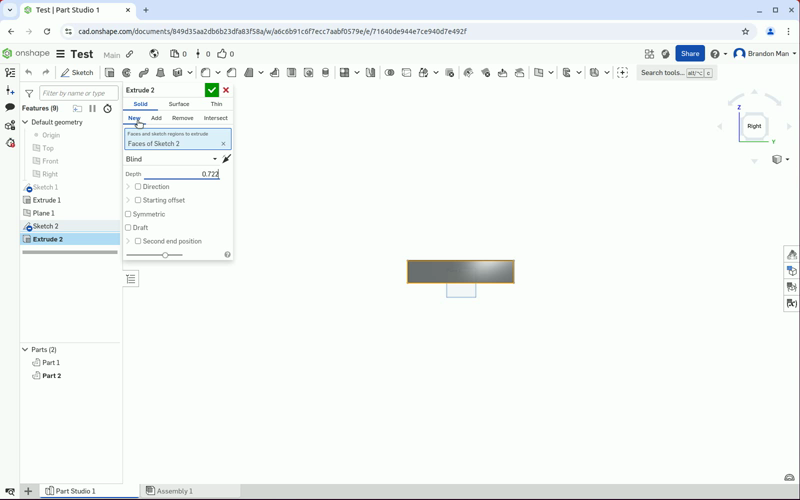
key(enter)
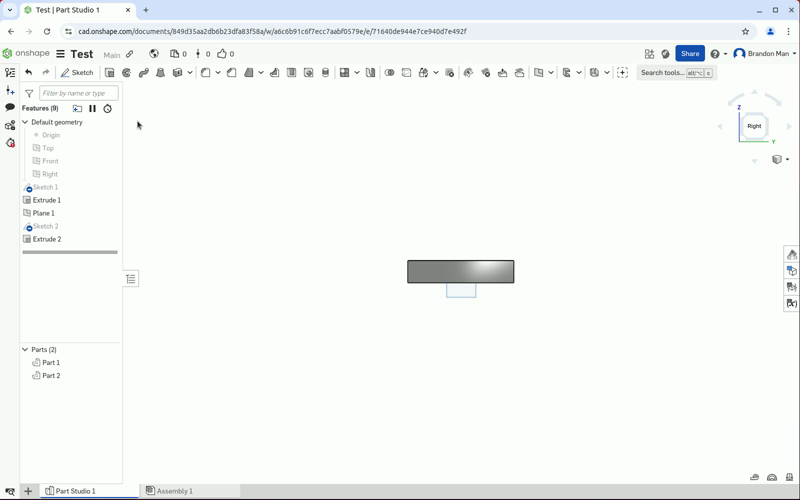
key(shift+h)
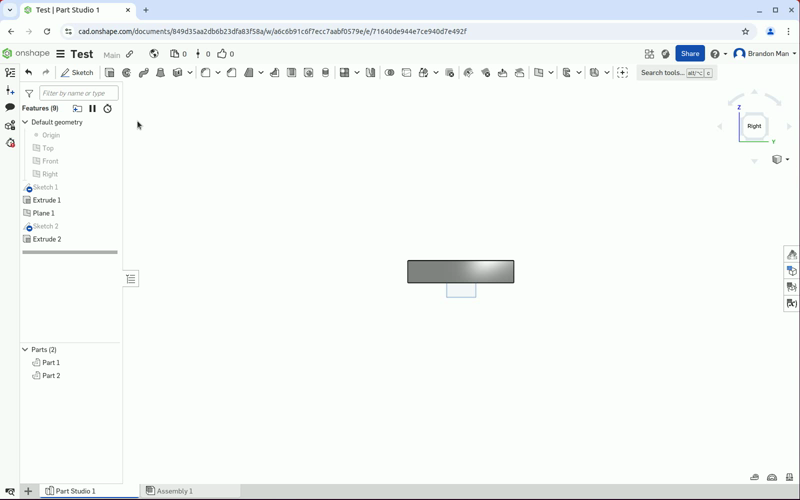
key(shift+h)
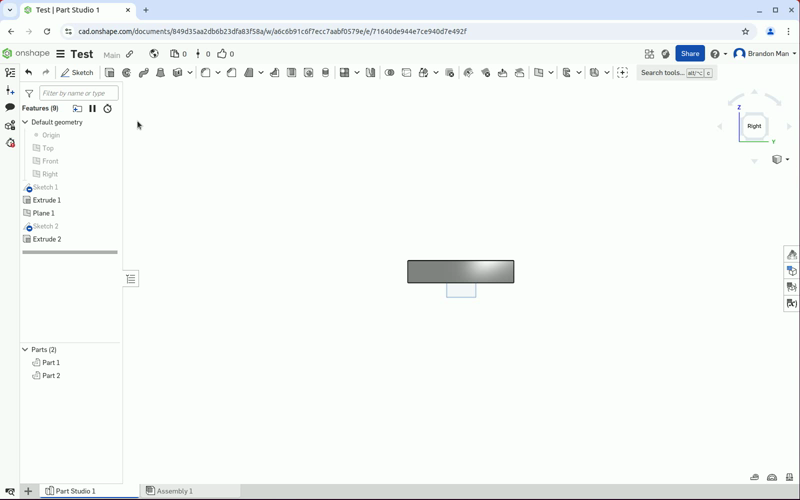
mouse_move(73, 189)
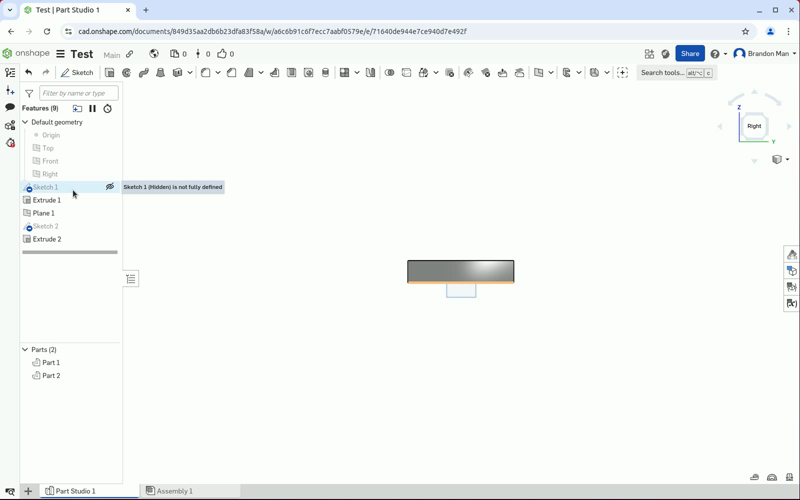
click(73, 189)
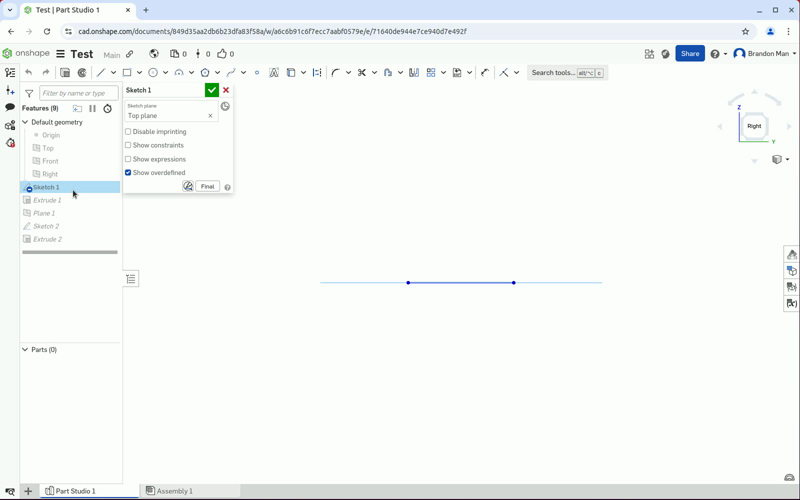
mouse_move(229, 92)
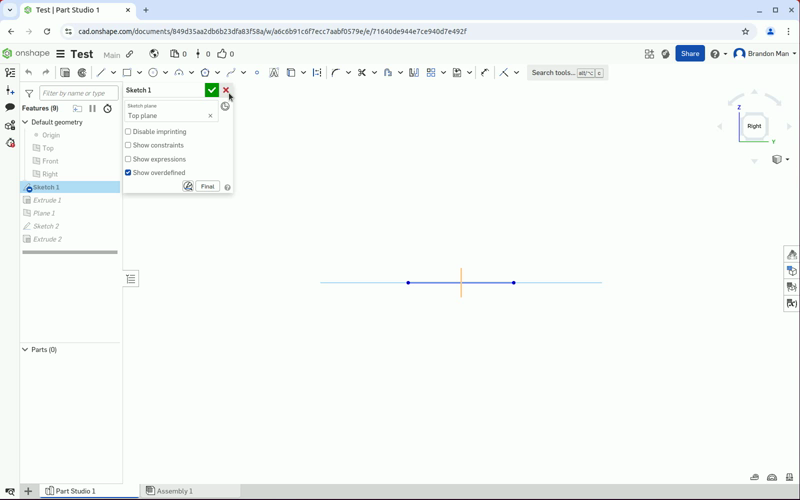
click(229, 92)
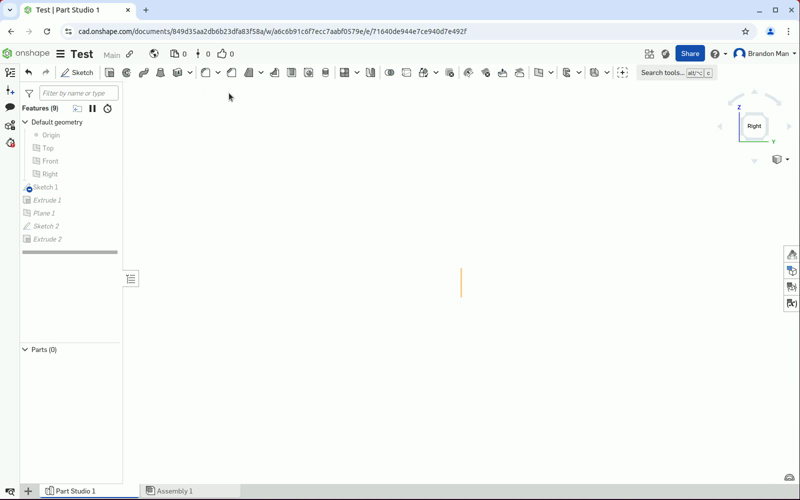
key(shift+s)
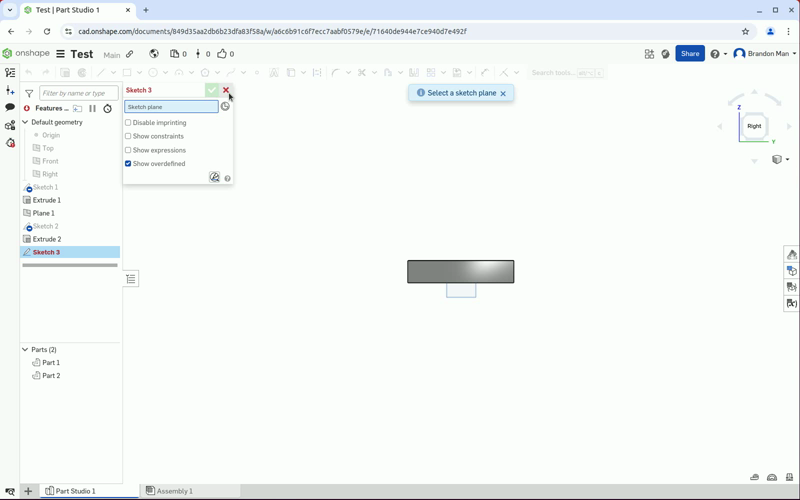
mouse_move(73, 215)
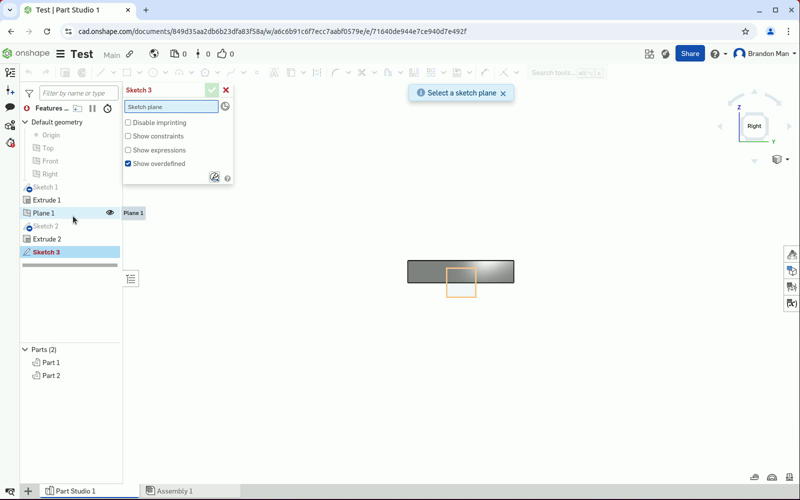
click(73, 215)
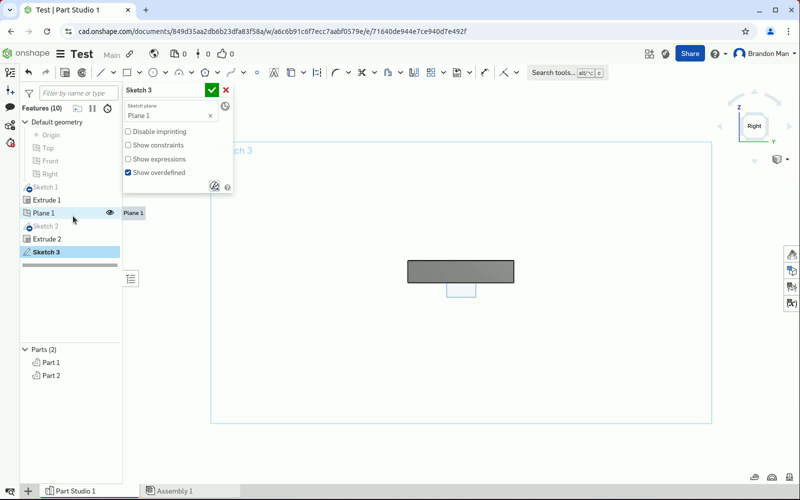
mouse_move(73, 352)
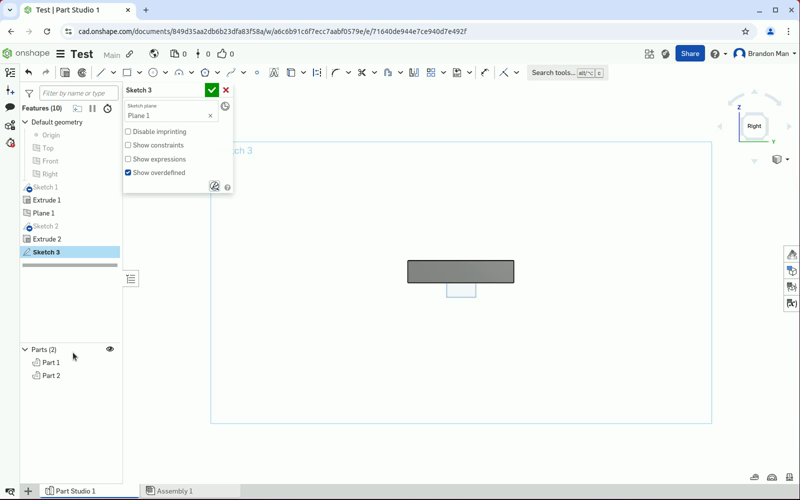
key(y)
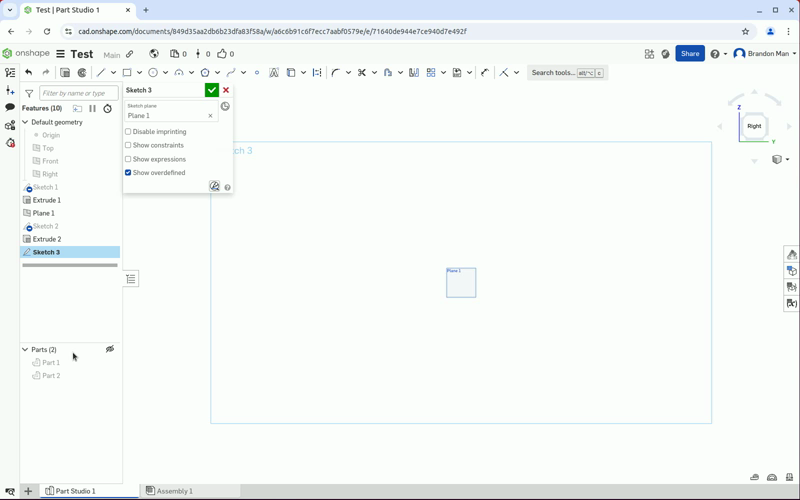
key(l)
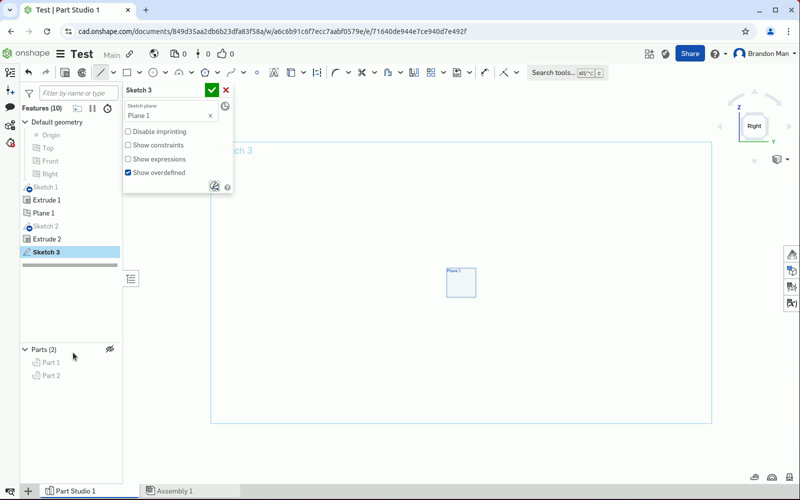
key_down(shift)
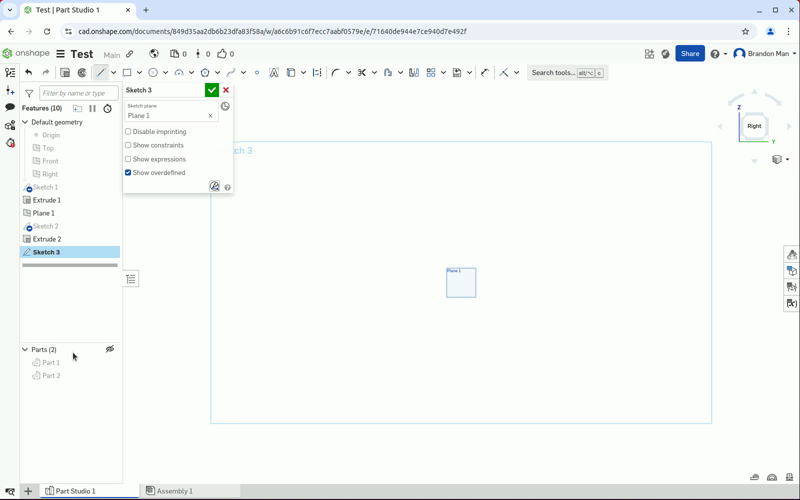
mouse_move(407, 260)
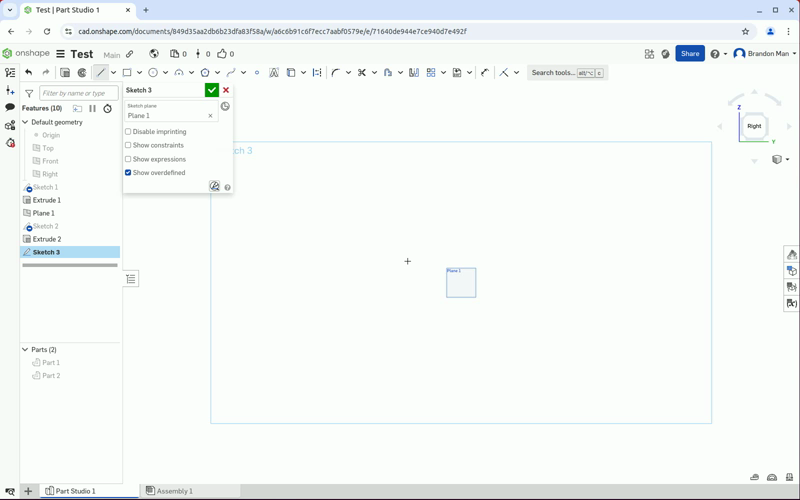
click(407, 260)
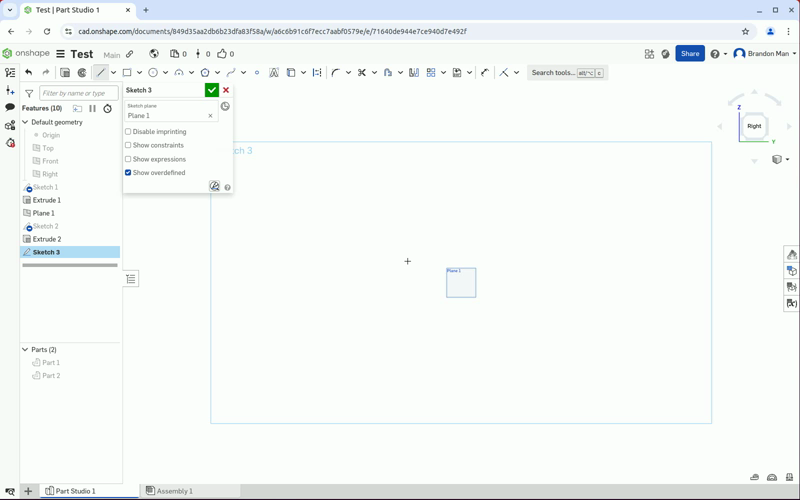
key_up(shift)
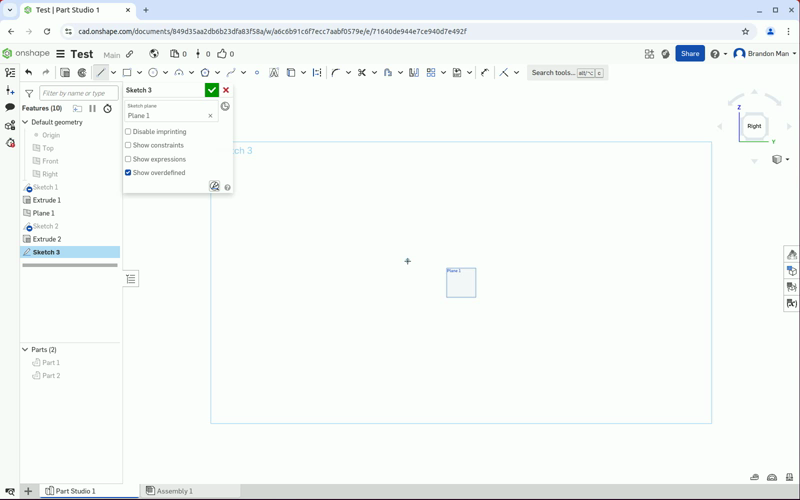
key_down(shift)
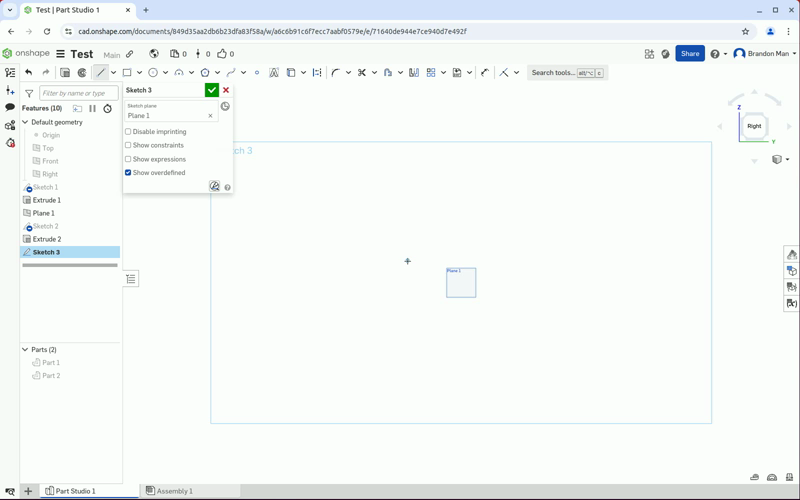
mouse_move(513, 260)
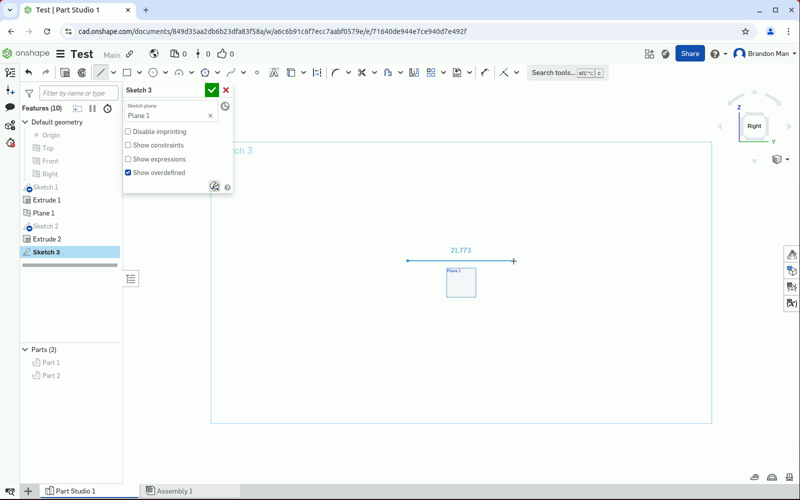
click(513, 260)
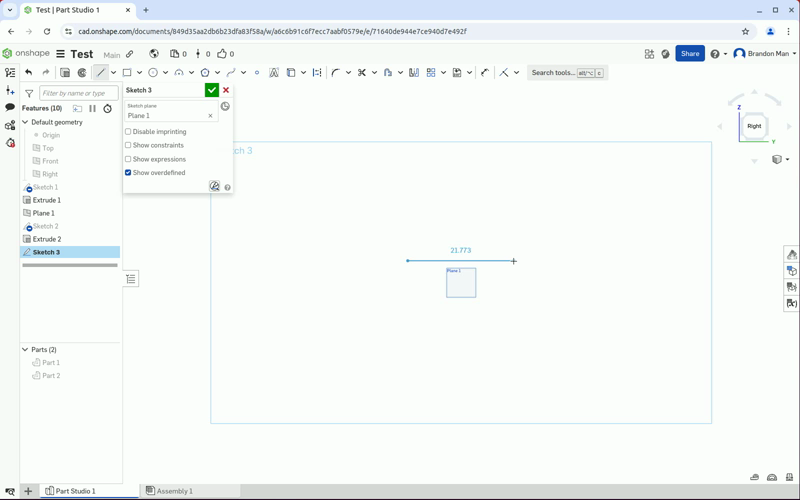
key_up(shift)
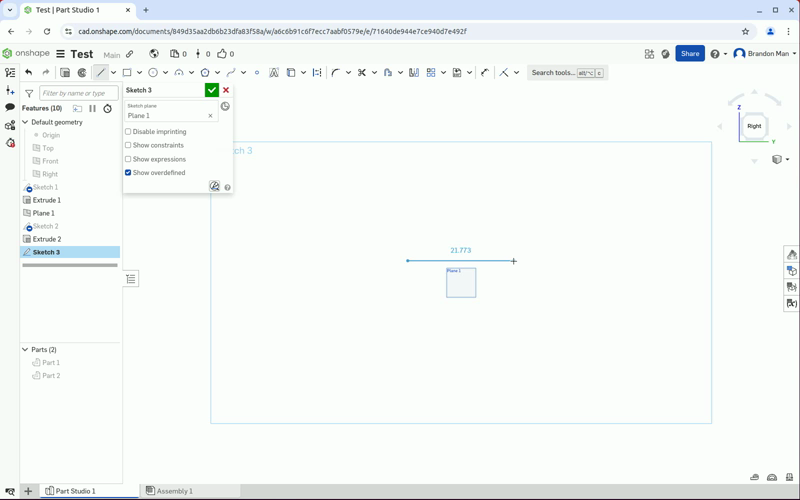
key_down(shift)
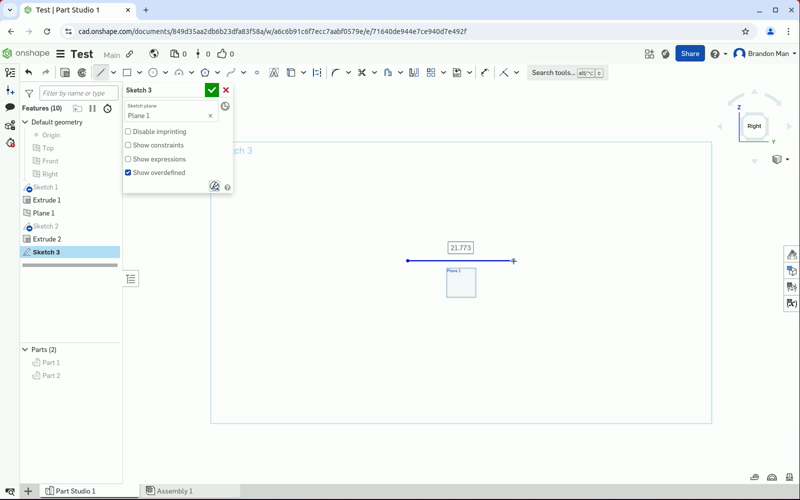
mouse_move(543, 260)
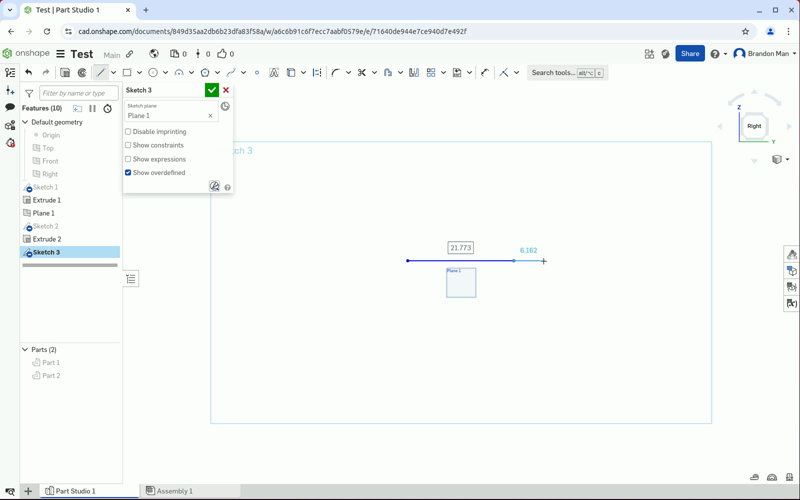
mouse_move(513, 257)
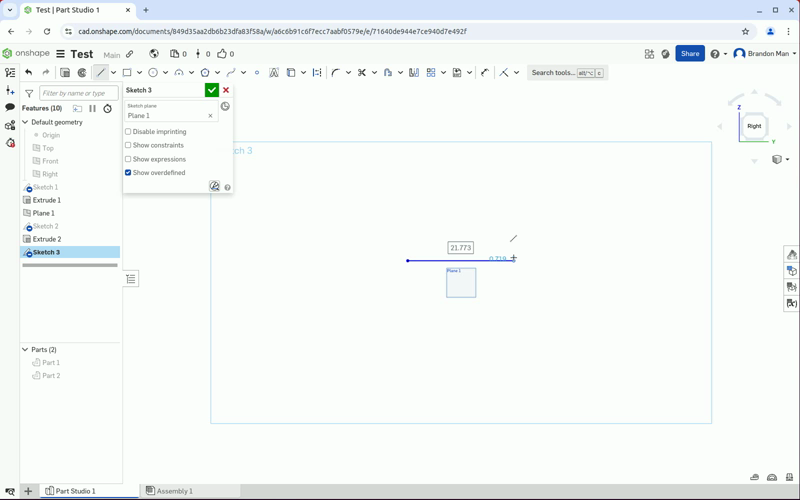
scroll(6)
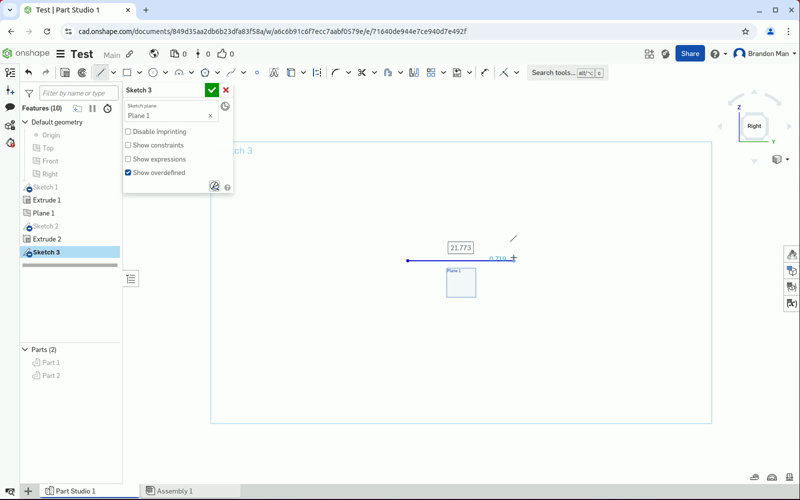
scroll(6)
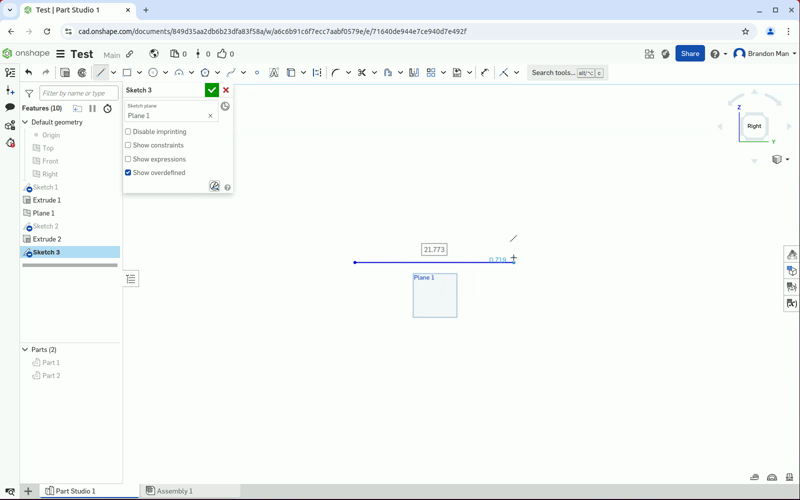
scroll(6)
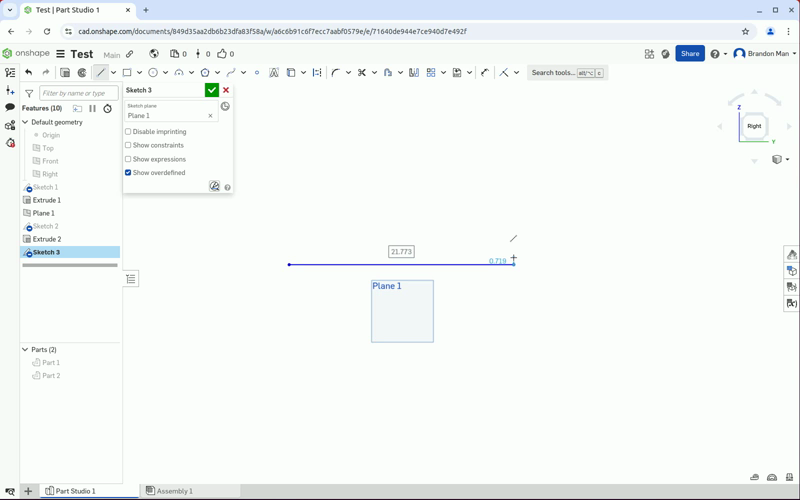
scroll(6)
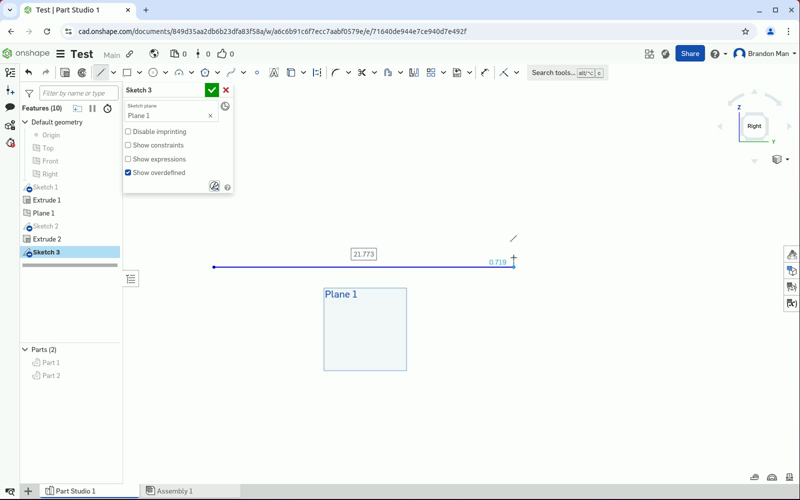
scroll(6)
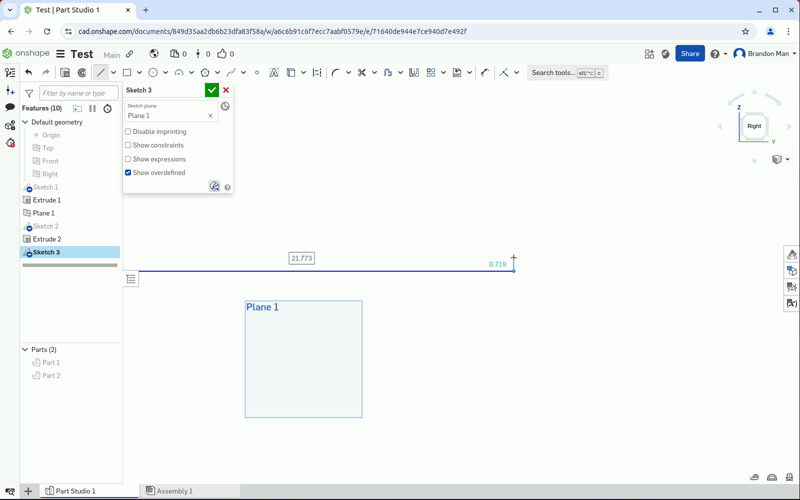
scroll(6)
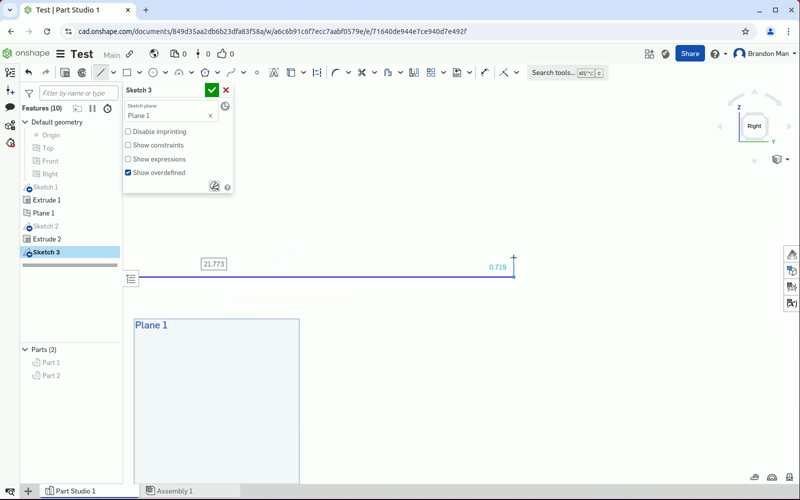
scroll(6)
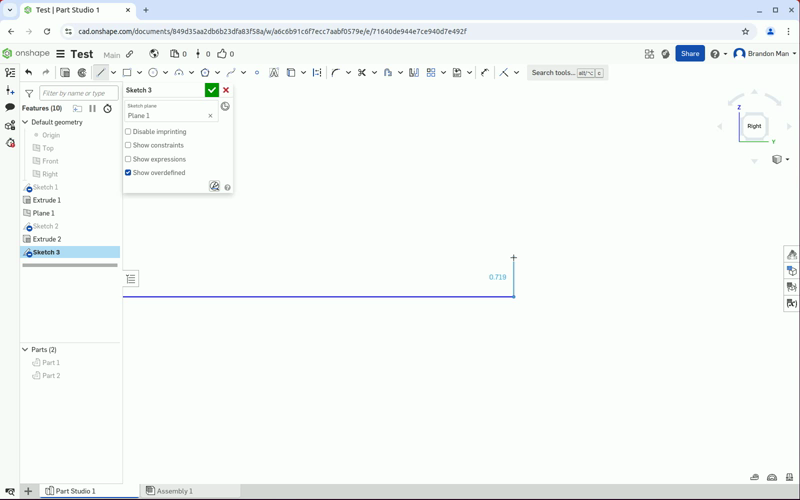
click(513, 257)
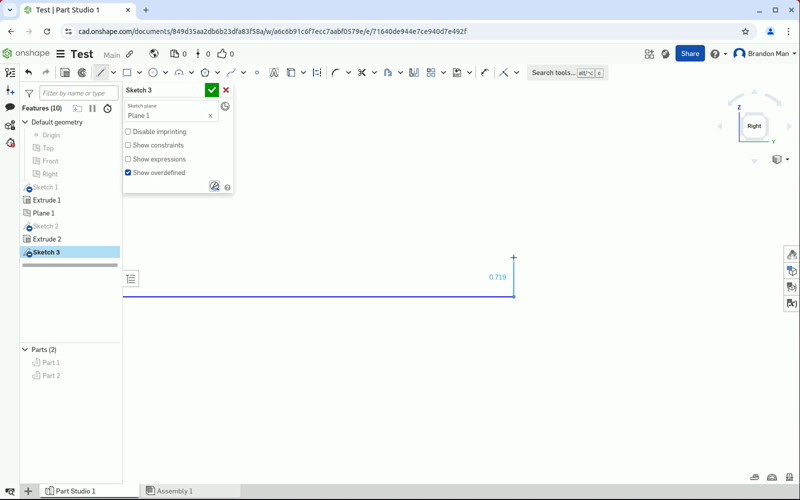
scroll(-6)
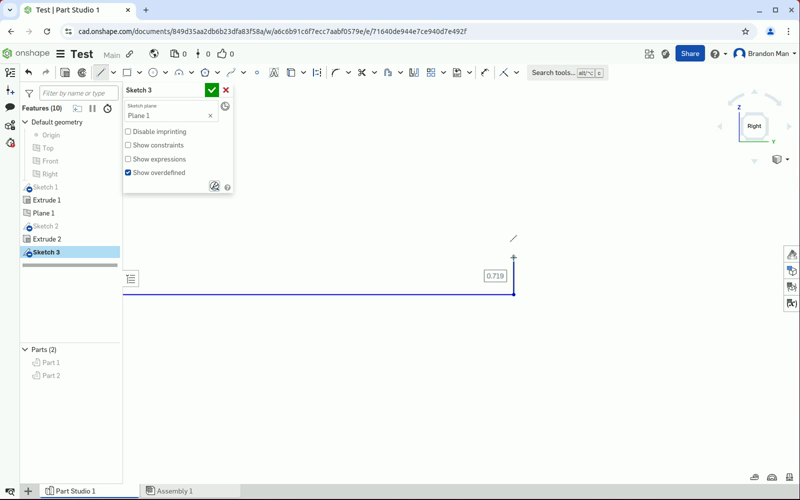
scroll(-6)
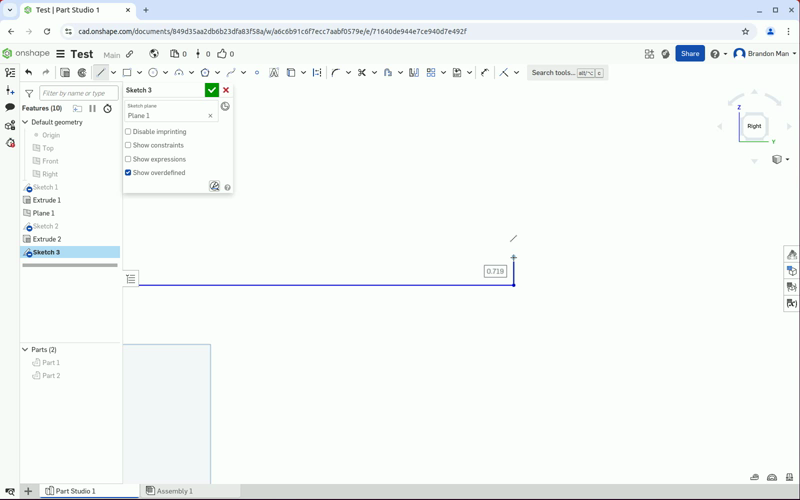
scroll(-6)
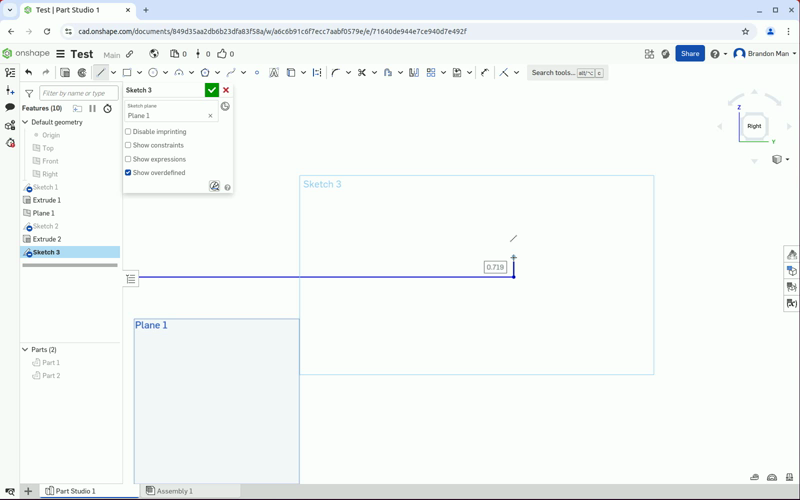
scroll(-6)
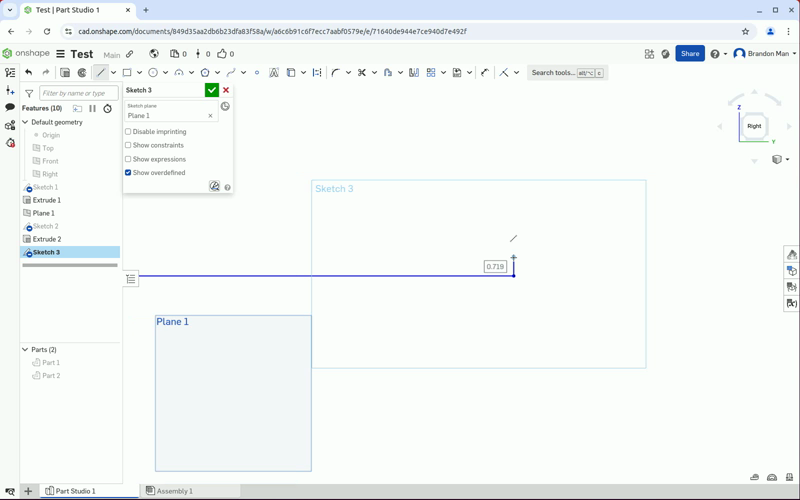
scroll(-6)
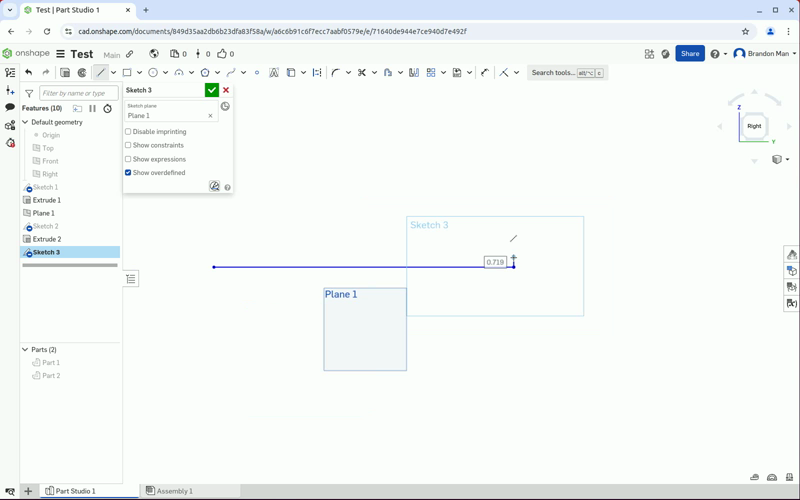
scroll(-6)
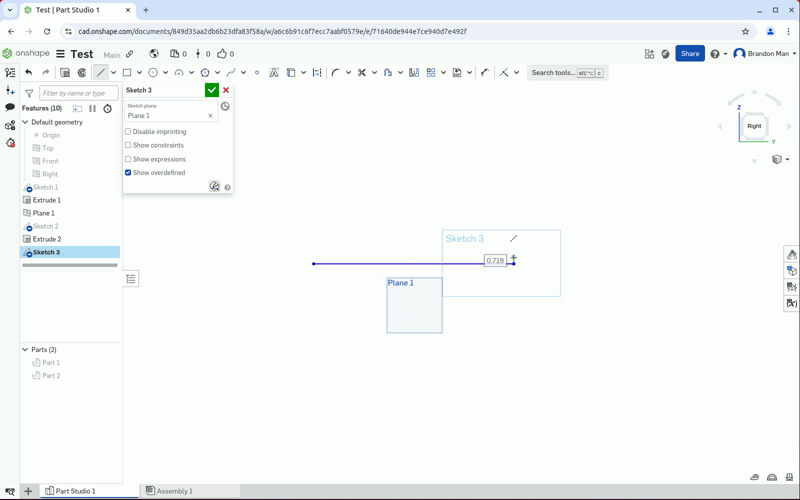
scroll(-6)
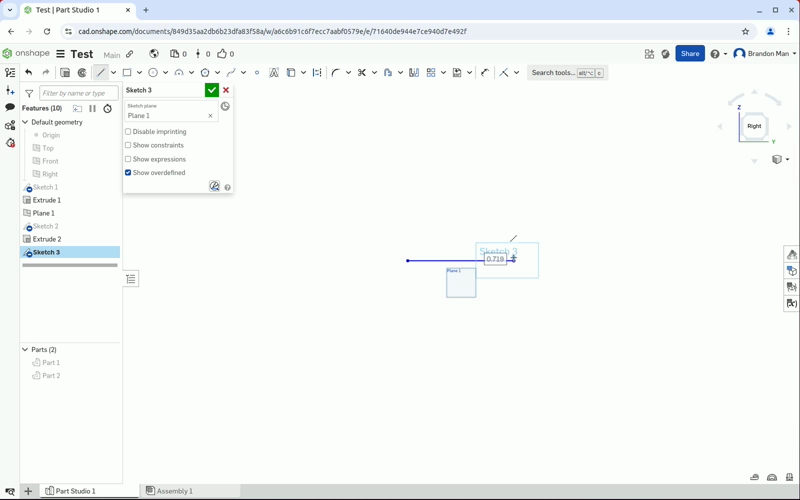
key_up(shift)
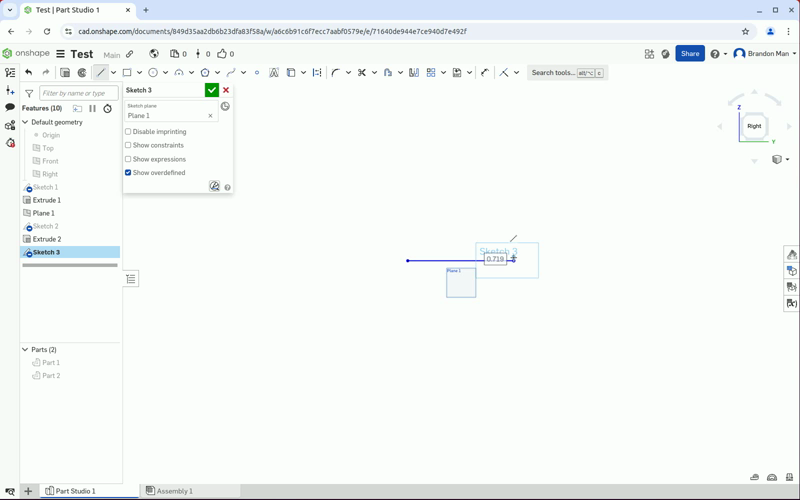
key_down(shift)
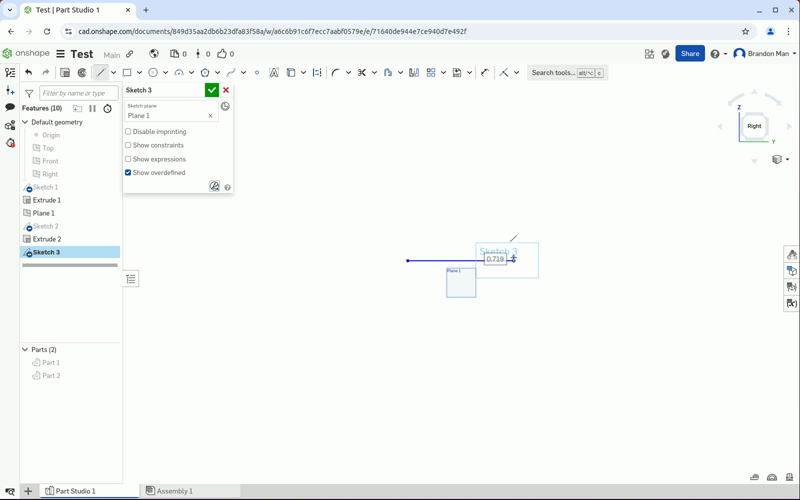
mouse_move(407, 257)
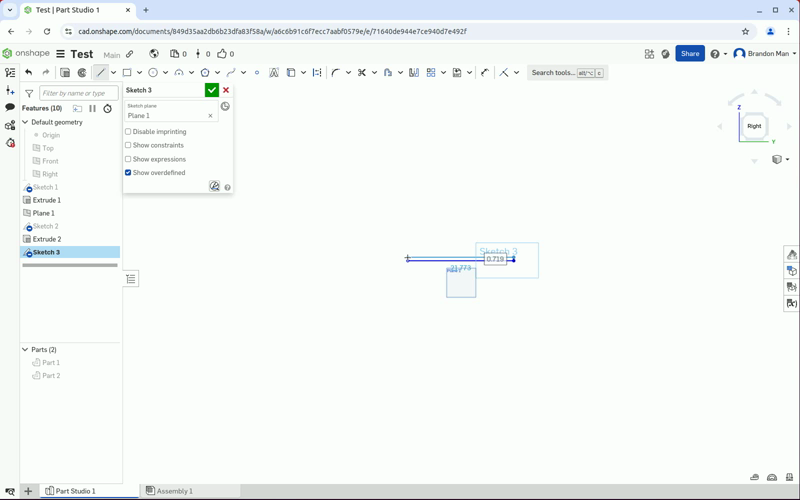
scroll(6)
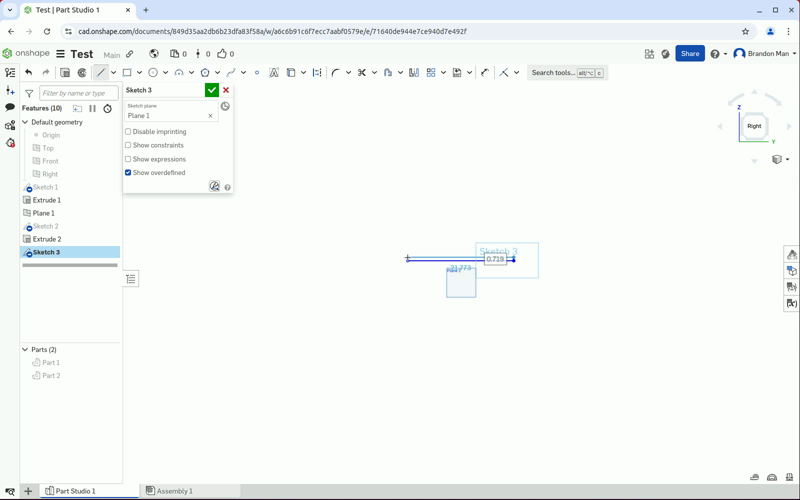
scroll(6)
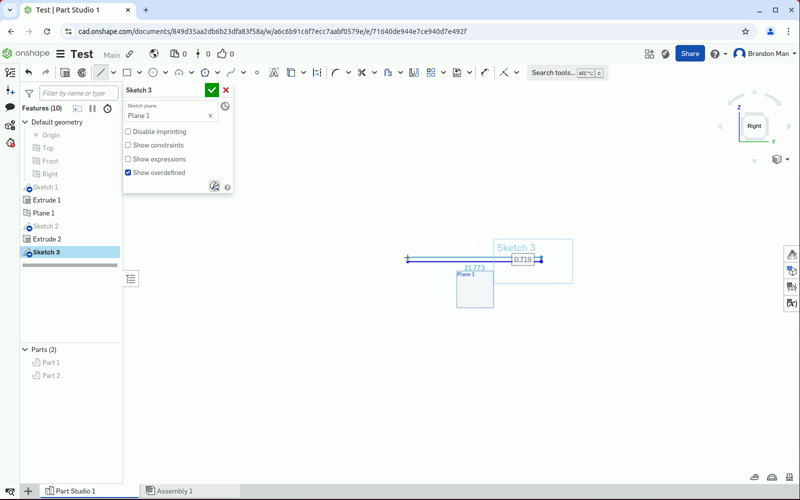
scroll(6)
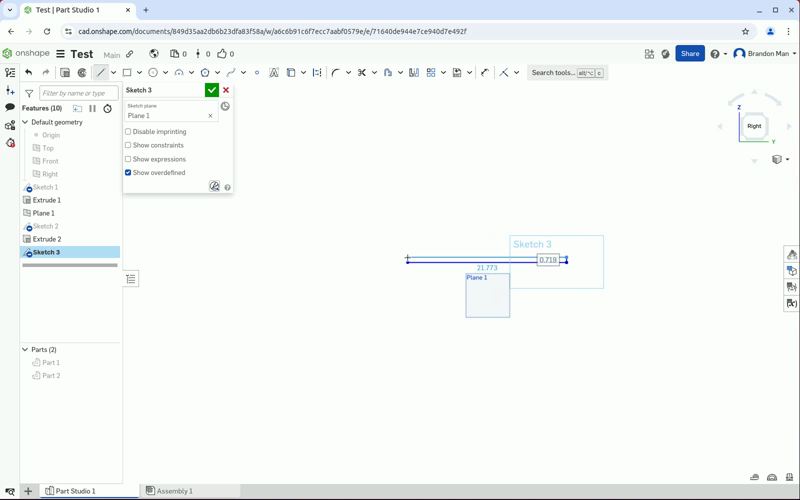
scroll(6)
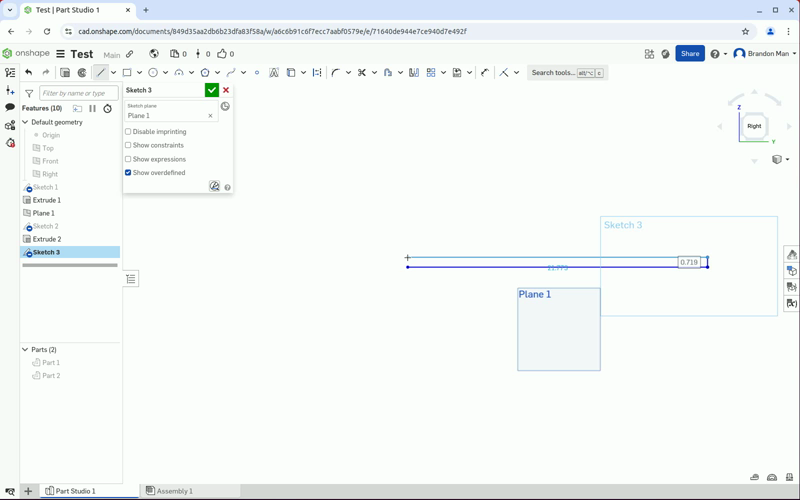
scroll(6)
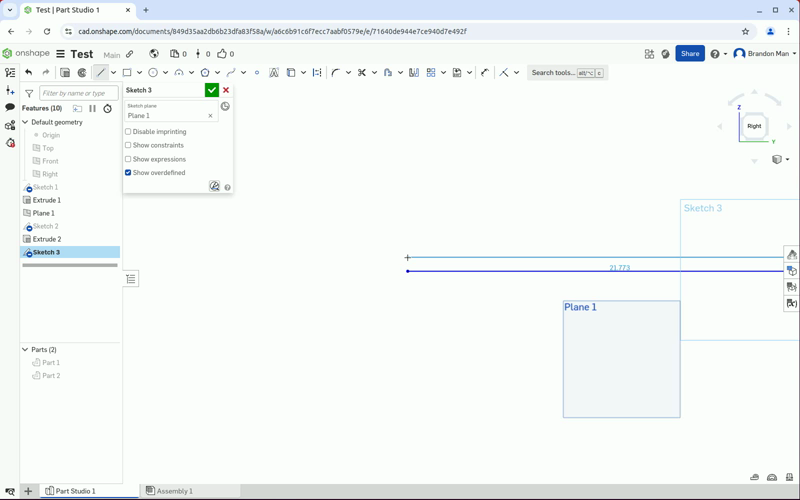
scroll(6)
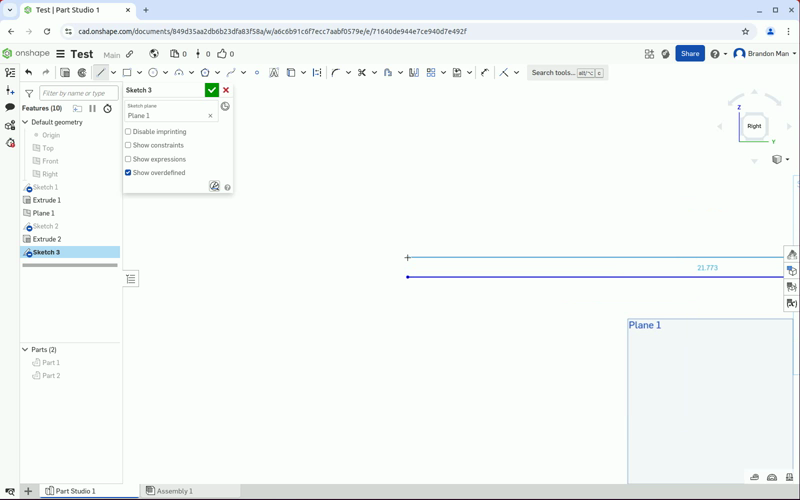
scroll(6)
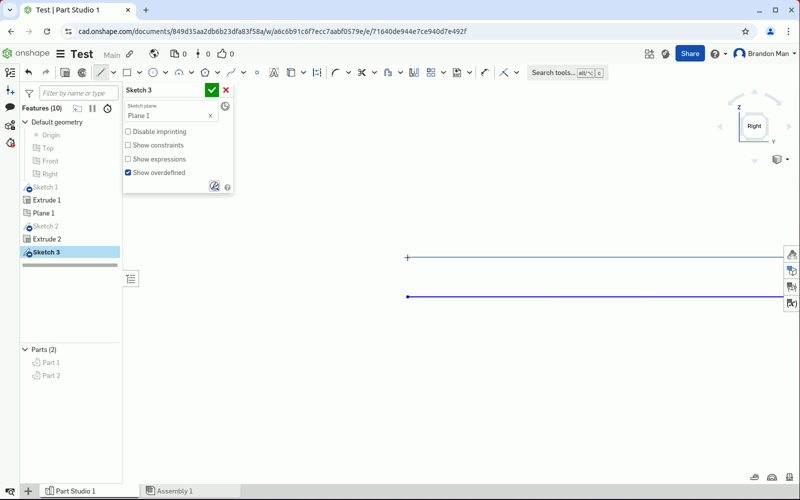
click(407, 257)
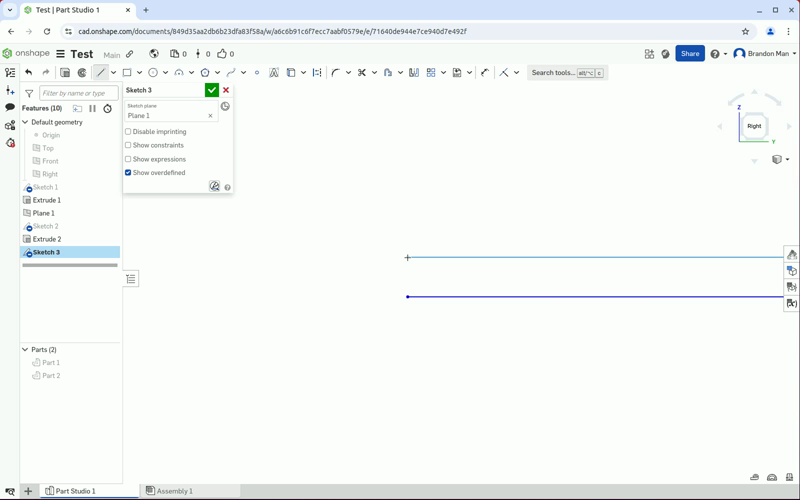
scroll(-6)
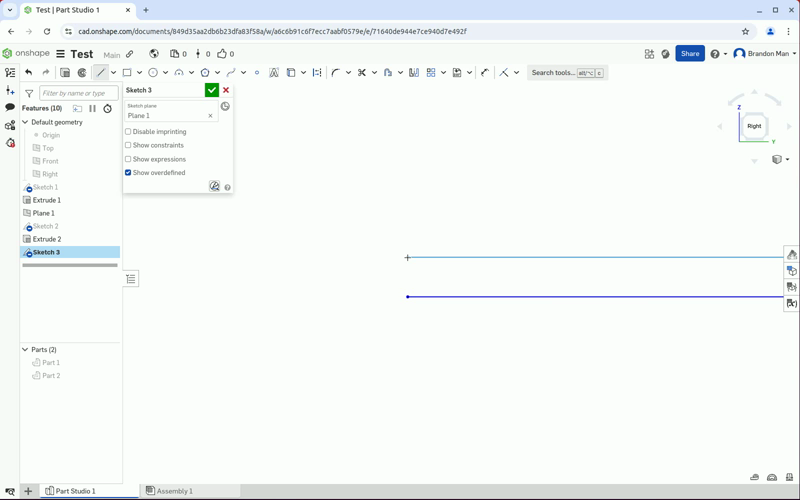
scroll(-6)
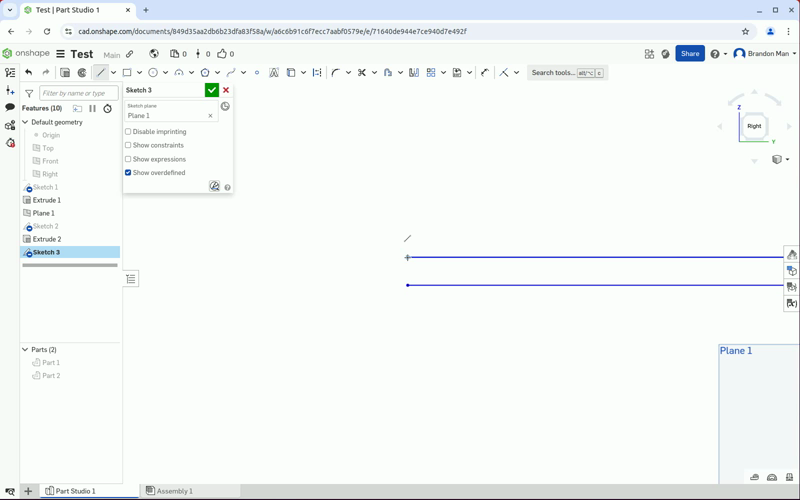
scroll(-6)
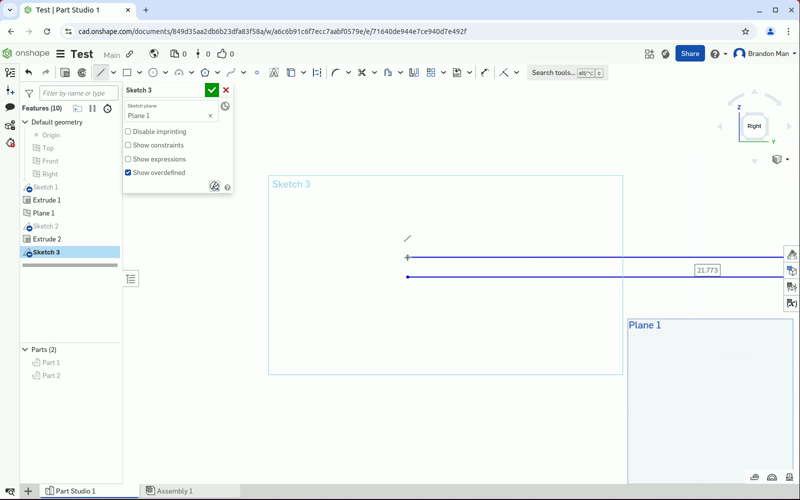
scroll(-6)
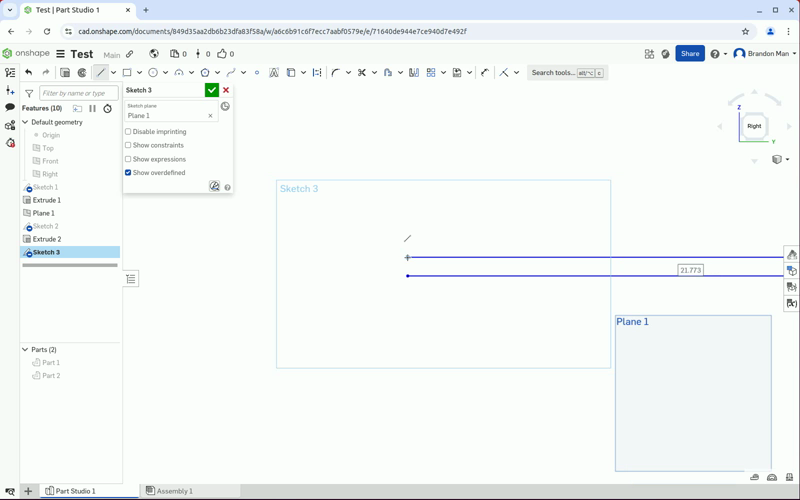
scroll(-6)
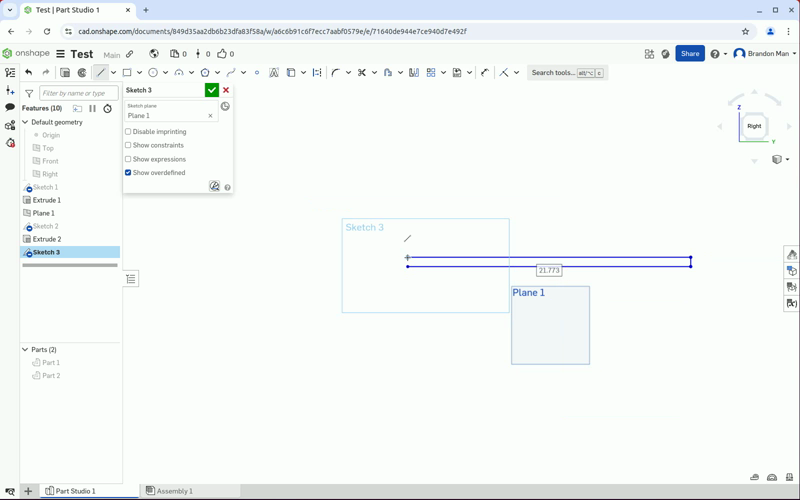
scroll(-6)
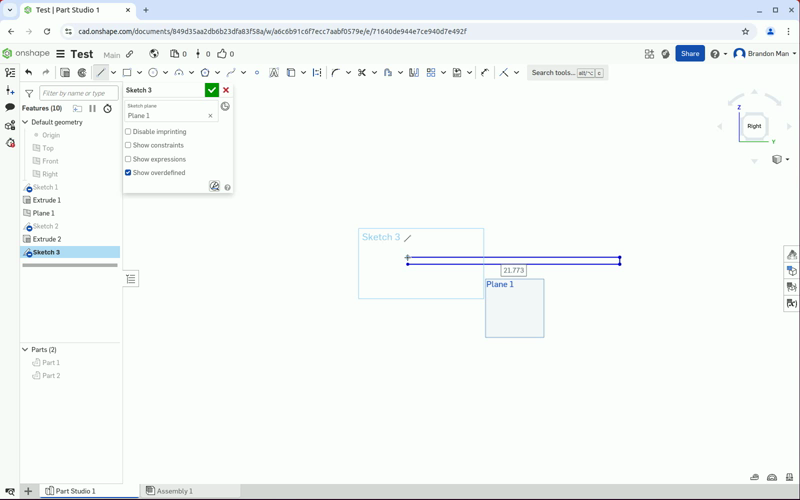
scroll(-6)
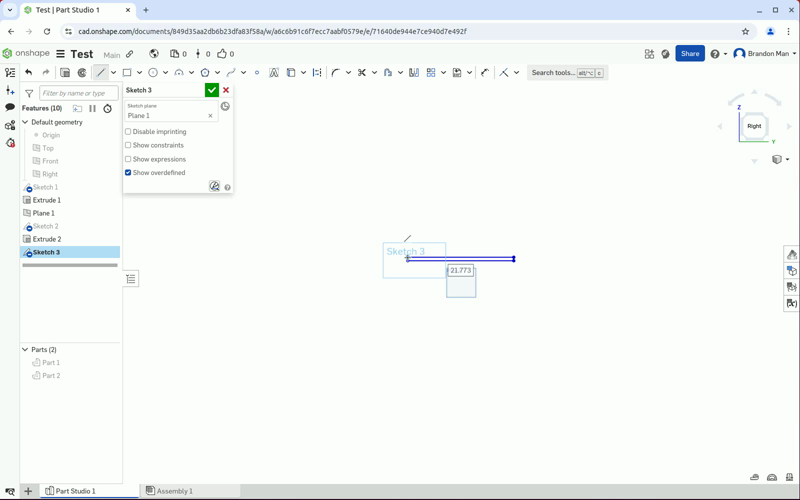
key_up(shift)
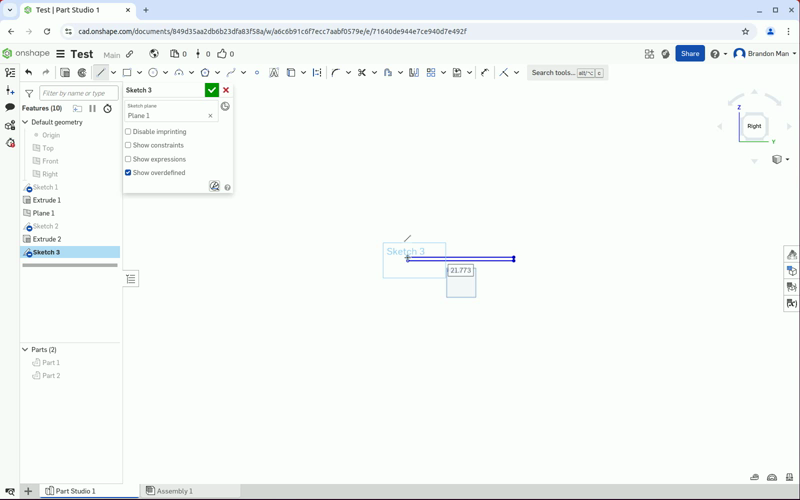
mouse_move(437, 257)
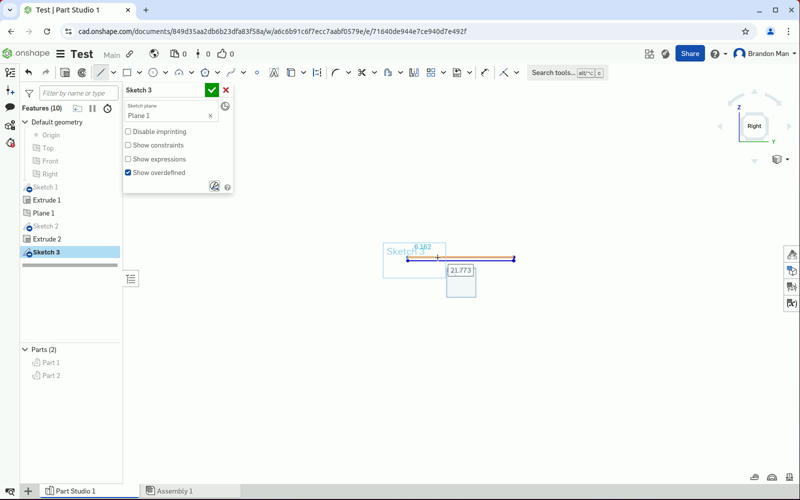
key_down(shift)
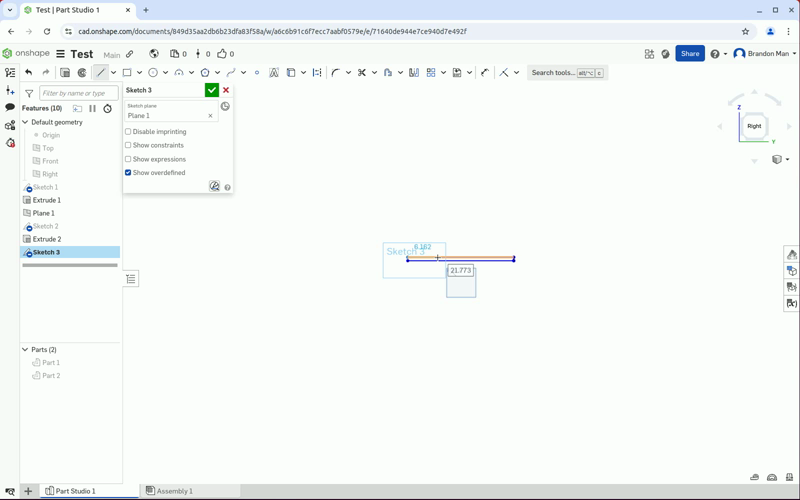
mouse_move(407, 260)
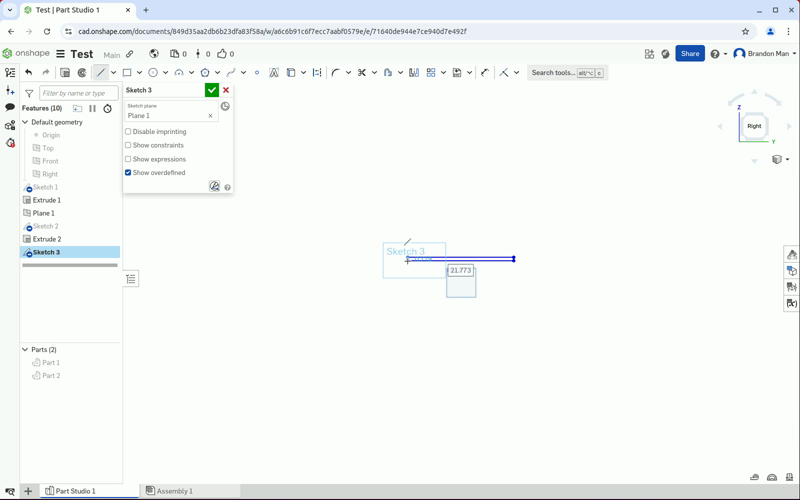
scroll(6)
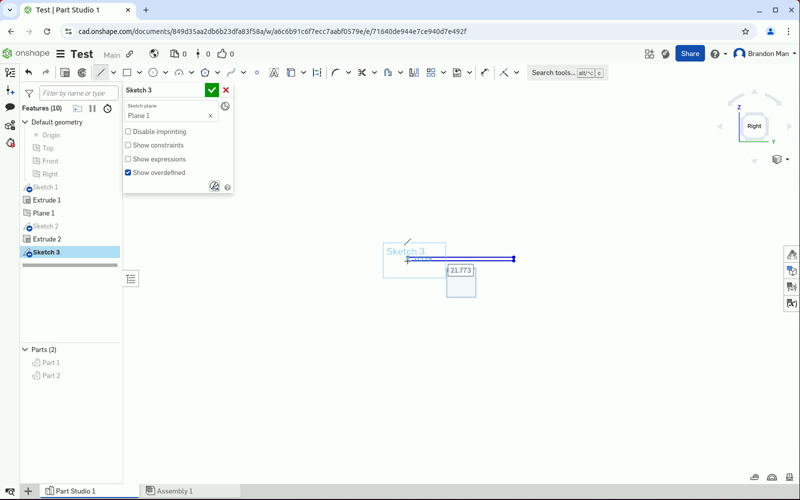
scroll(6)
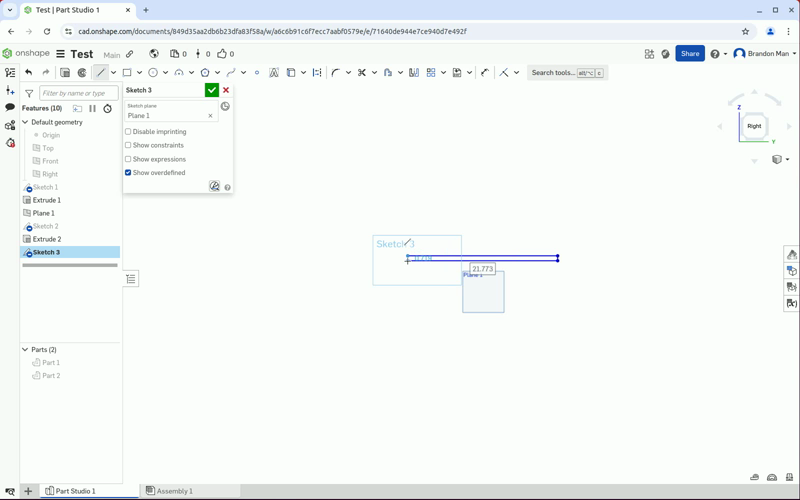
scroll(6)
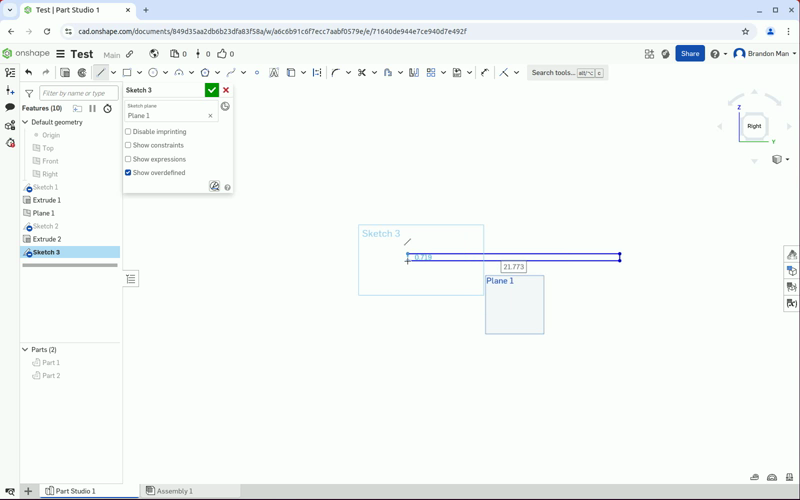
scroll(6)
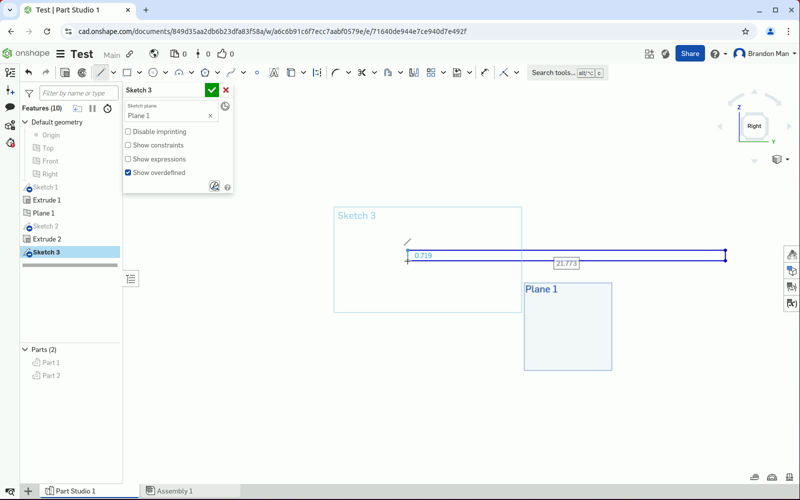
scroll(6)
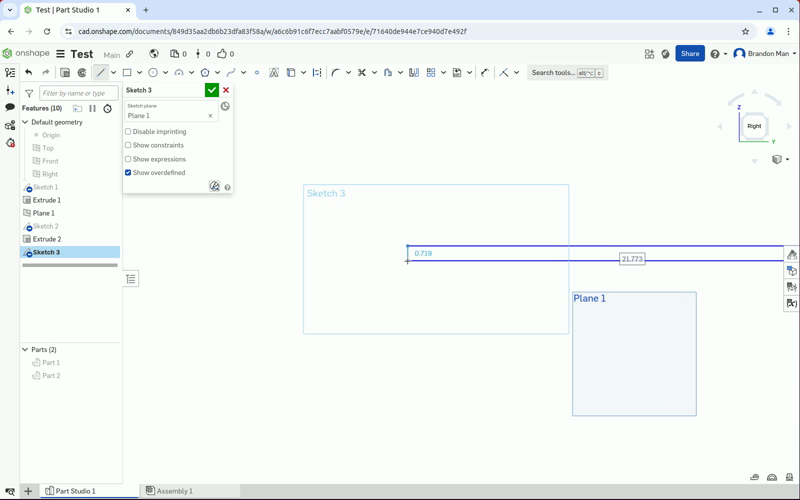
scroll(6)
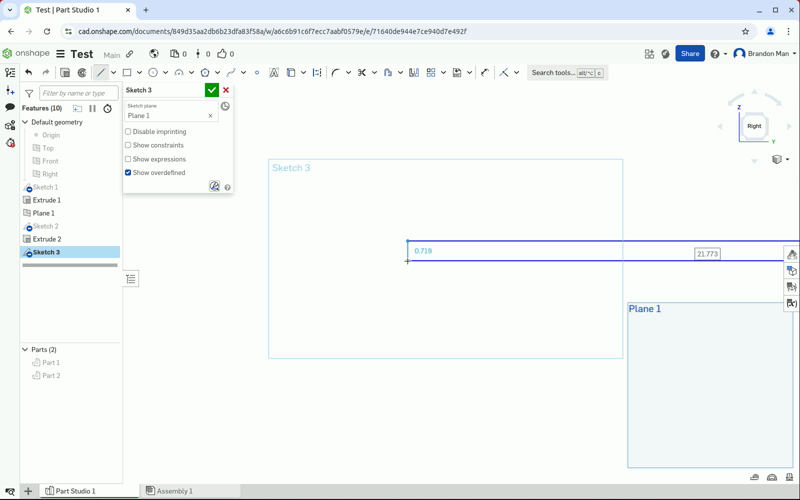
scroll(6)
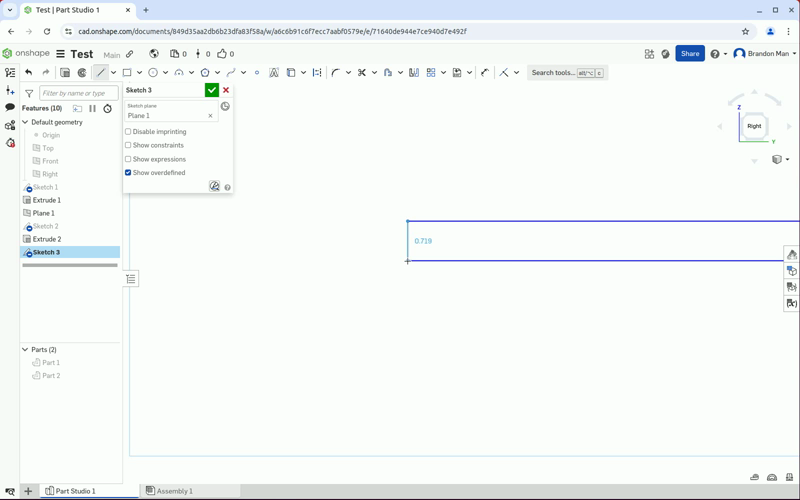
key_up(shift)
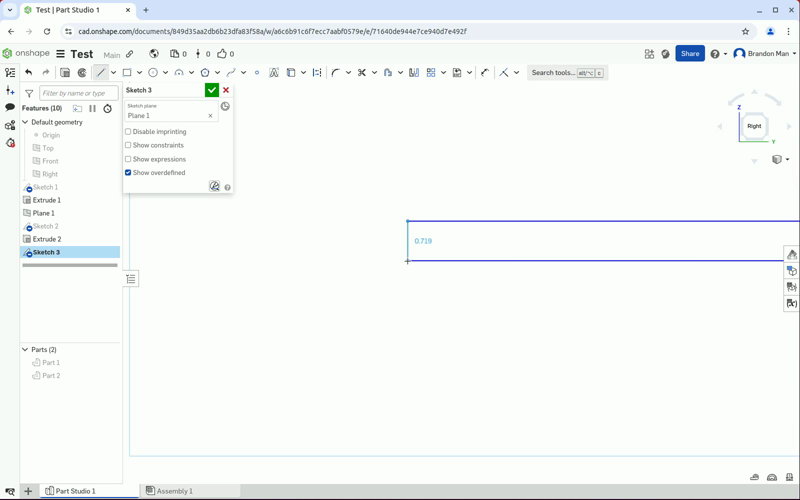
click(407, 260)
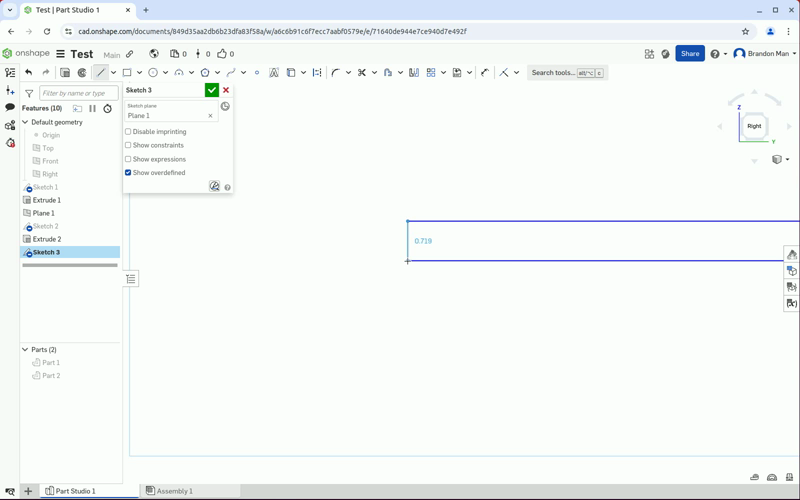
scroll(-6)
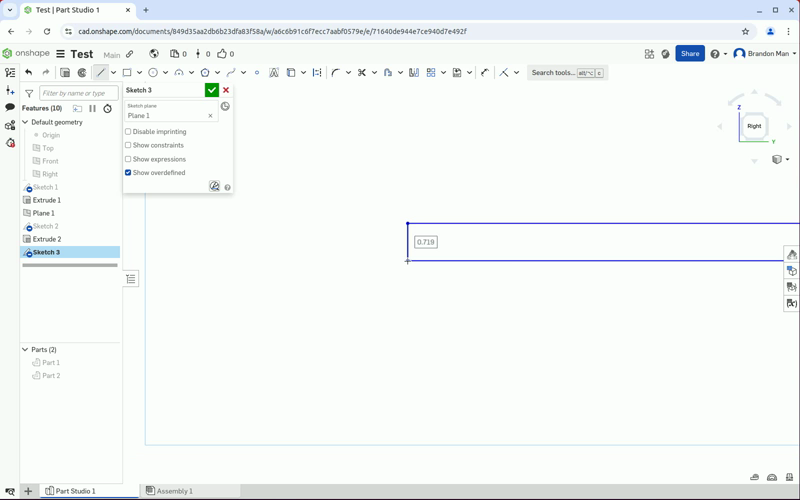
scroll(-6)
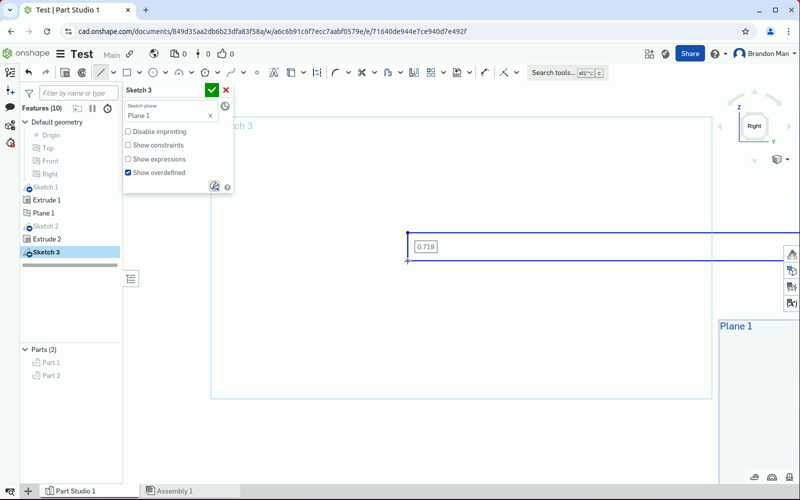
scroll(-6)
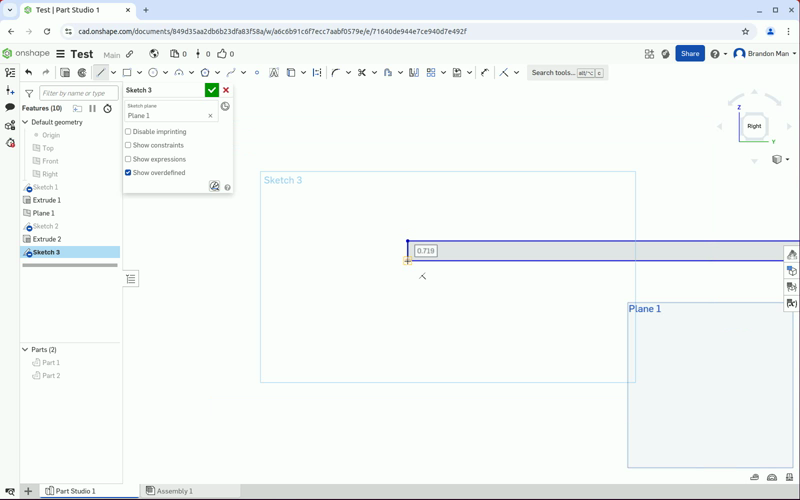
scroll(-6)
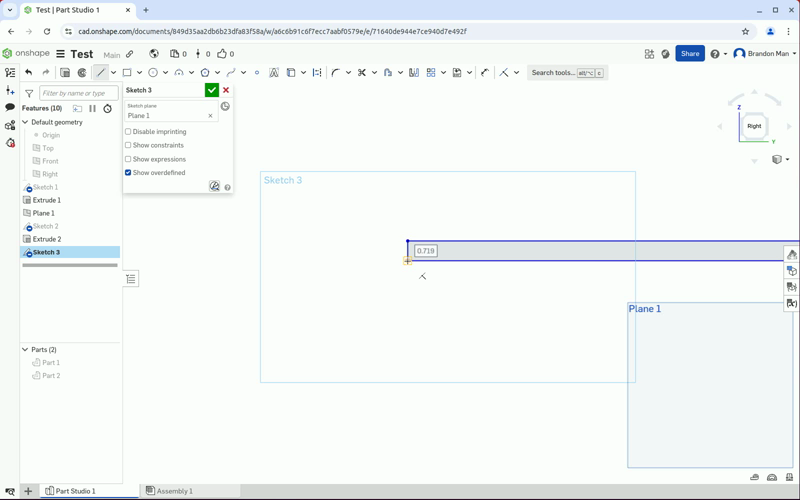
scroll(-6)
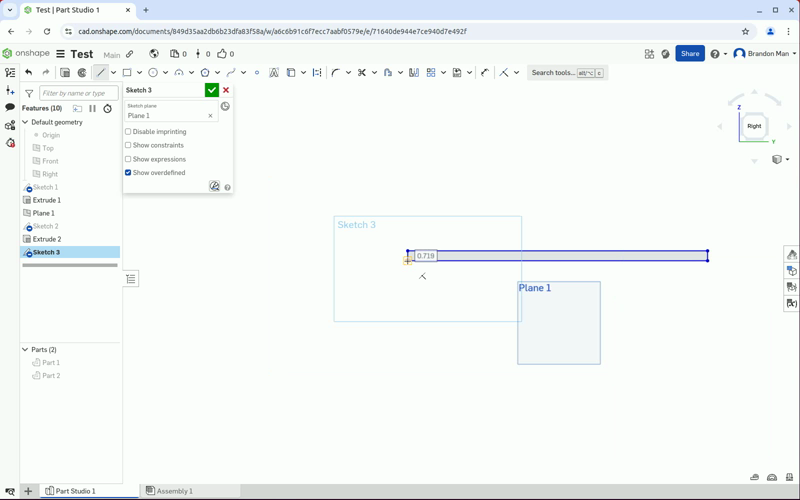
scroll(-6)
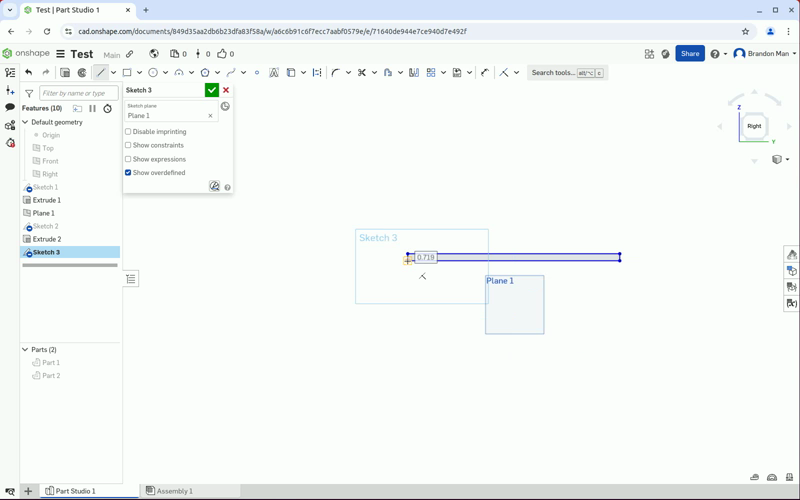
scroll(-6)
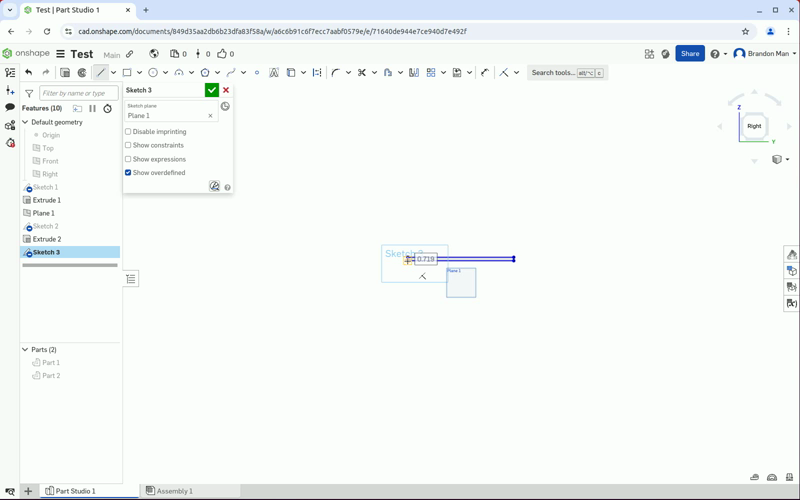
key(esc)
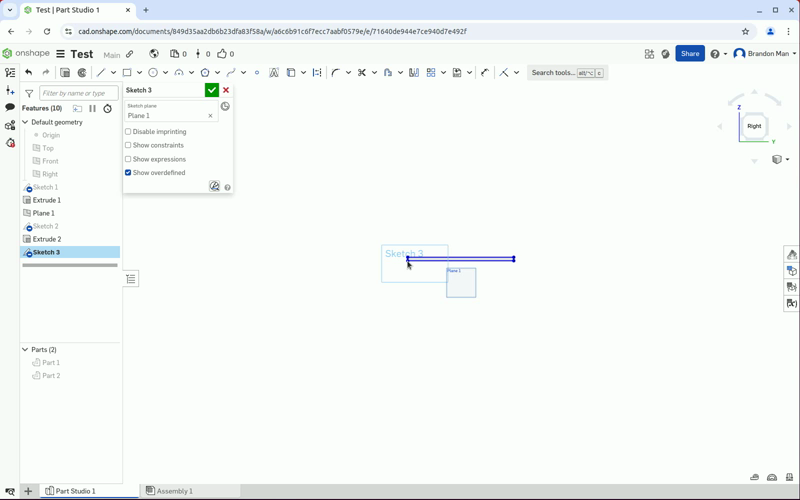
mouse_move(449, 258)
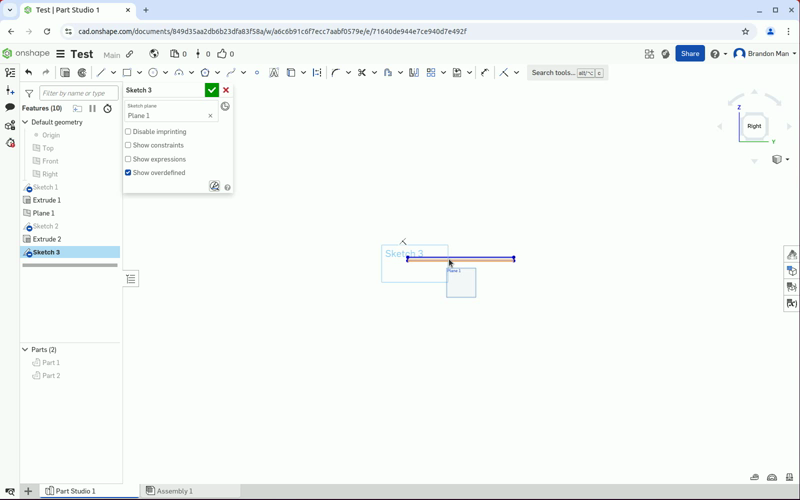
scroll(6)
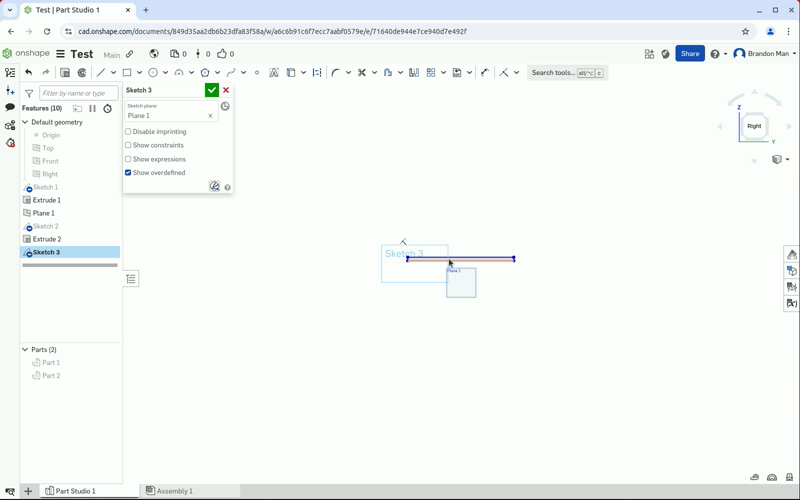
scroll(6)
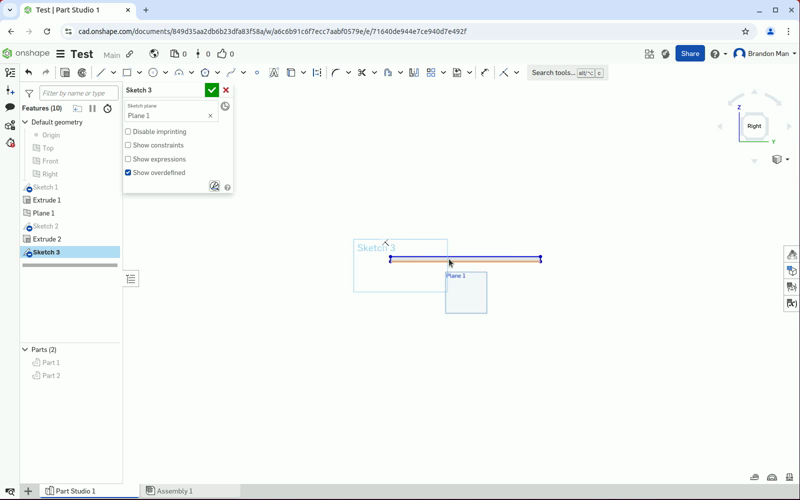
scroll(6)
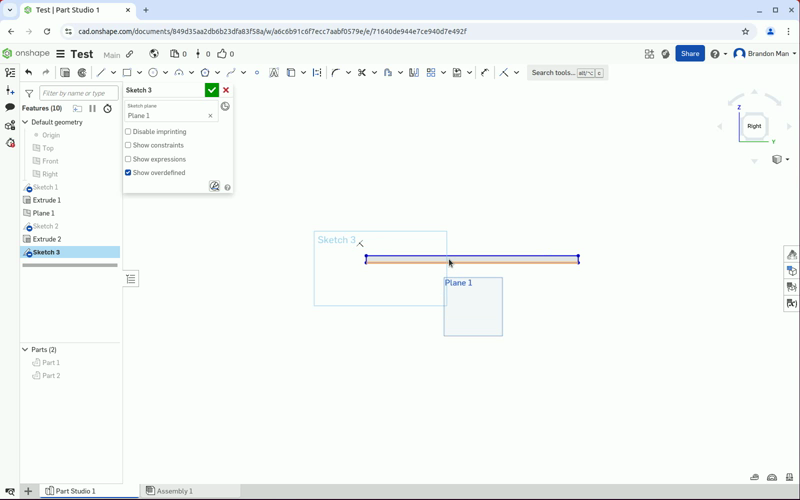
scroll(6)
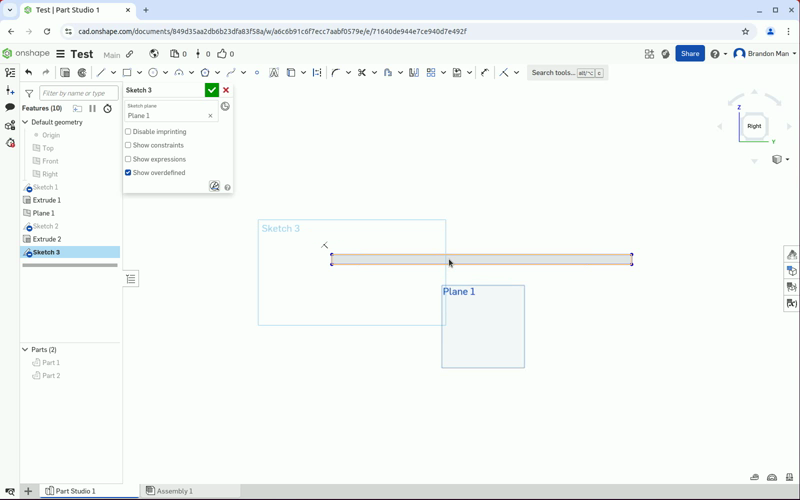
scroll(6)
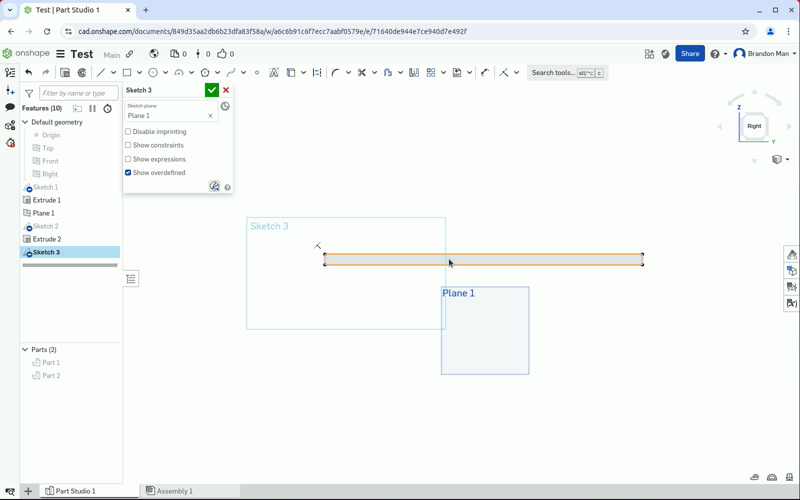
scroll(6)
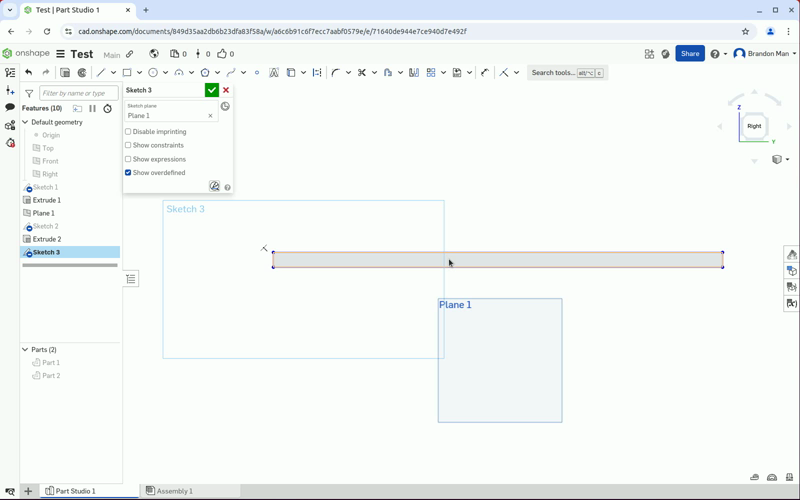
scroll(6)
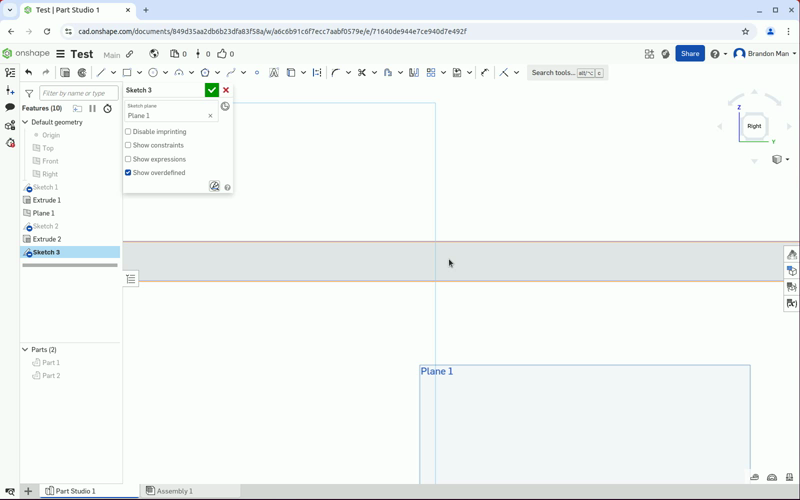
click(449, 258)
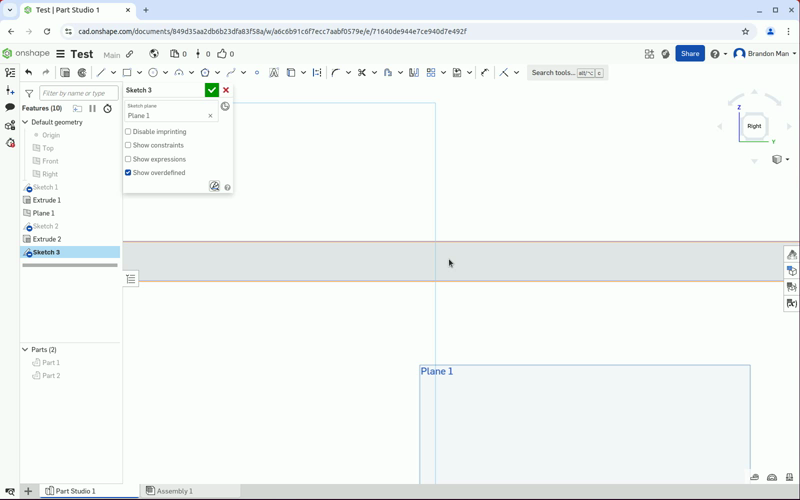
scroll(-6)
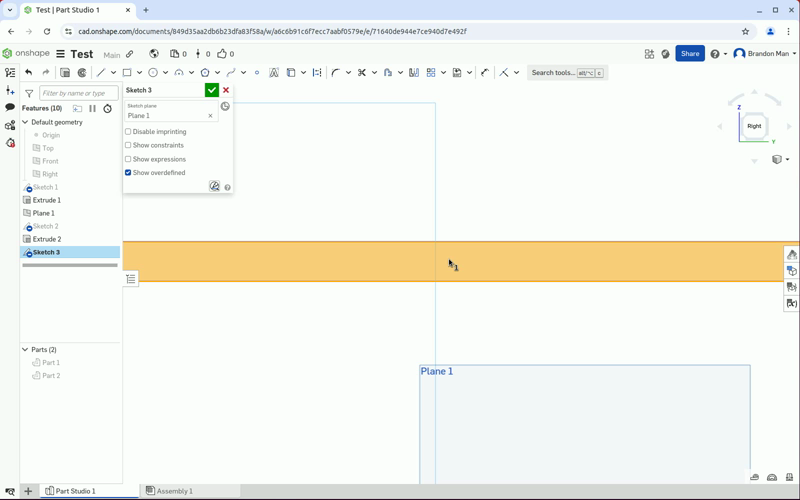
scroll(-6)
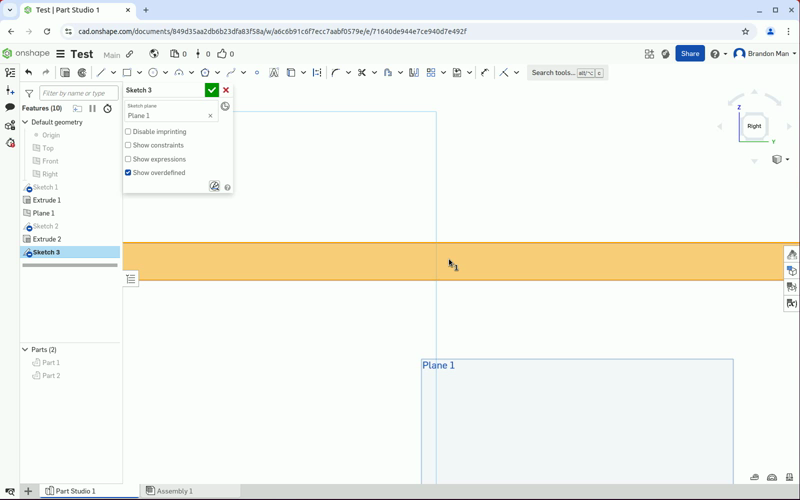
scroll(-6)
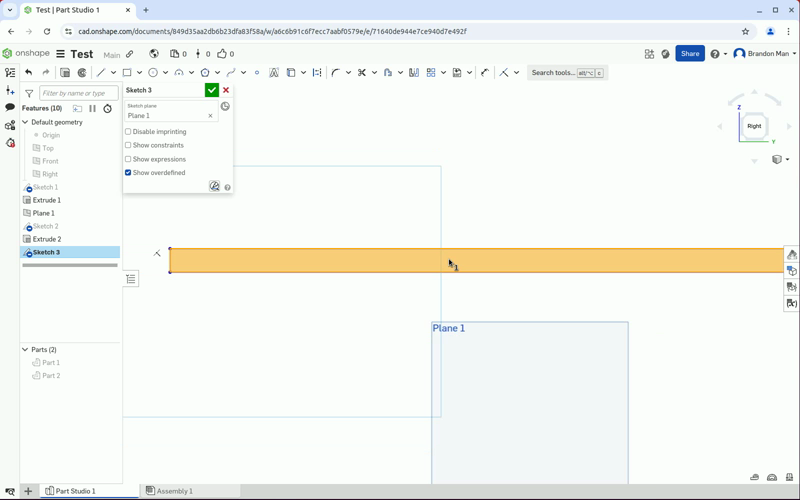
scroll(-6)
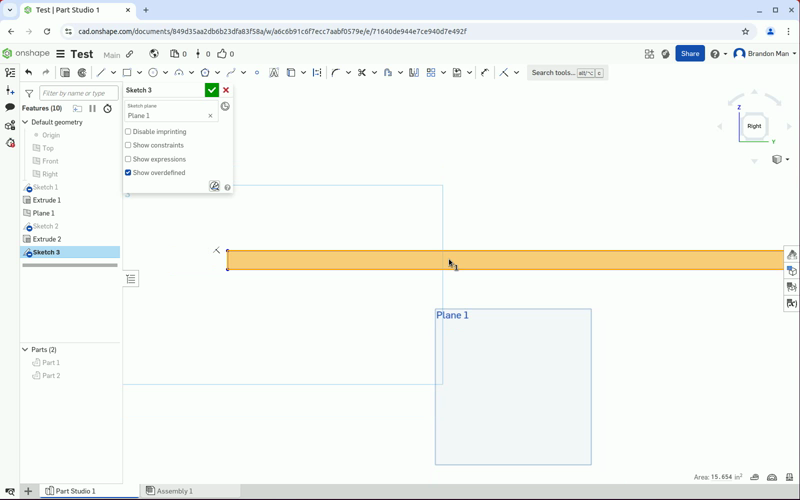
scroll(-6)
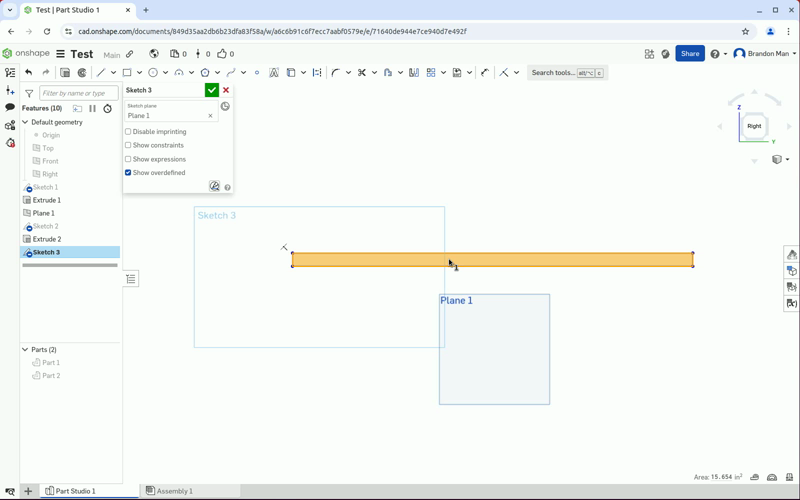
scroll(-6)
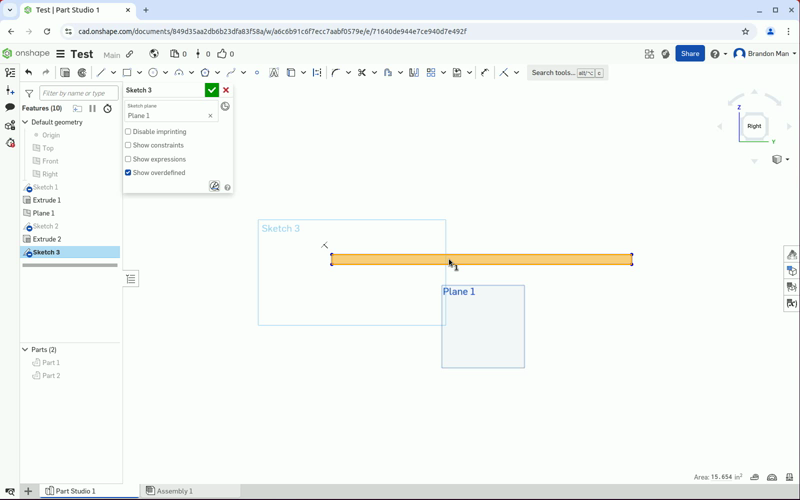
scroll(-6)
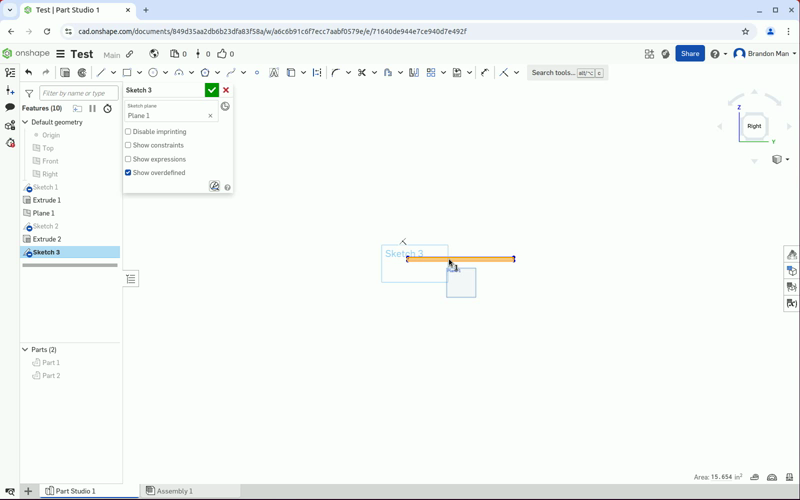
mouse_move(73, 352)
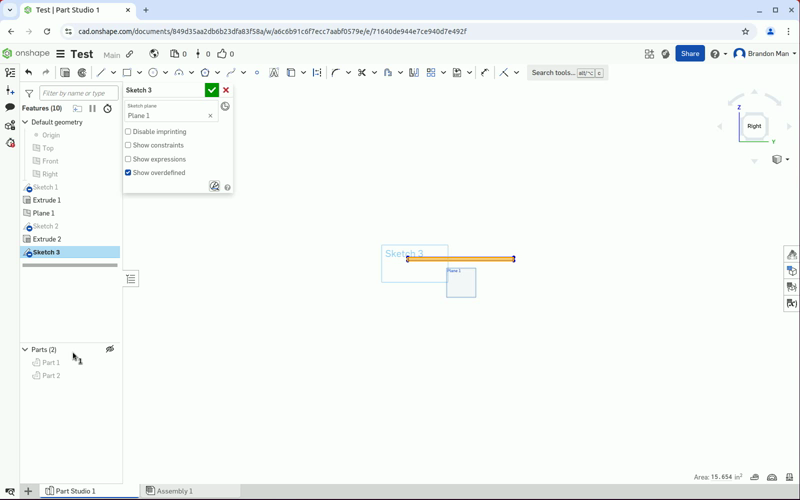
key(shift+y)
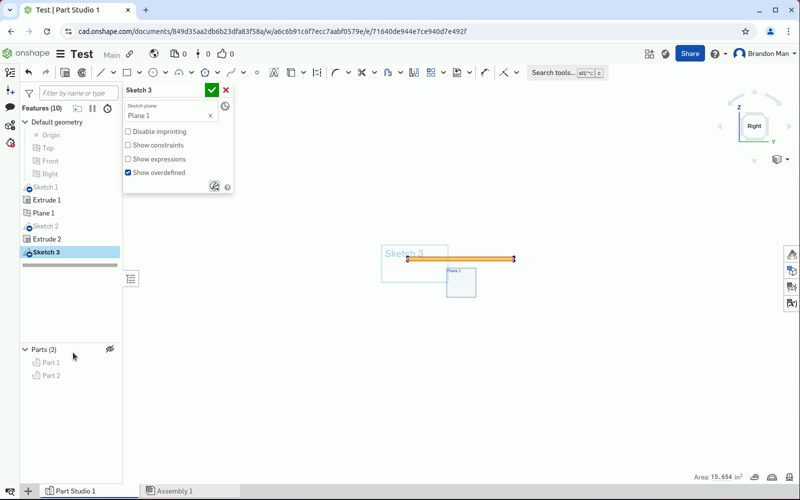
key(shift+e)
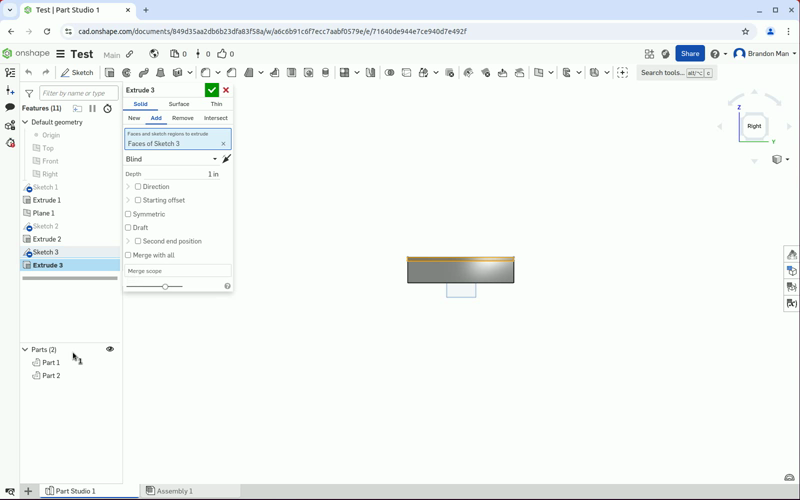
mouse_move(143, 106)
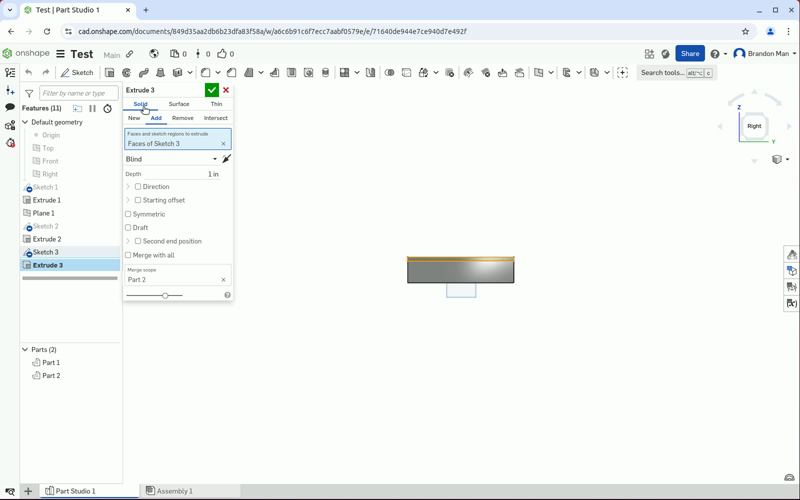
click(143, 106)
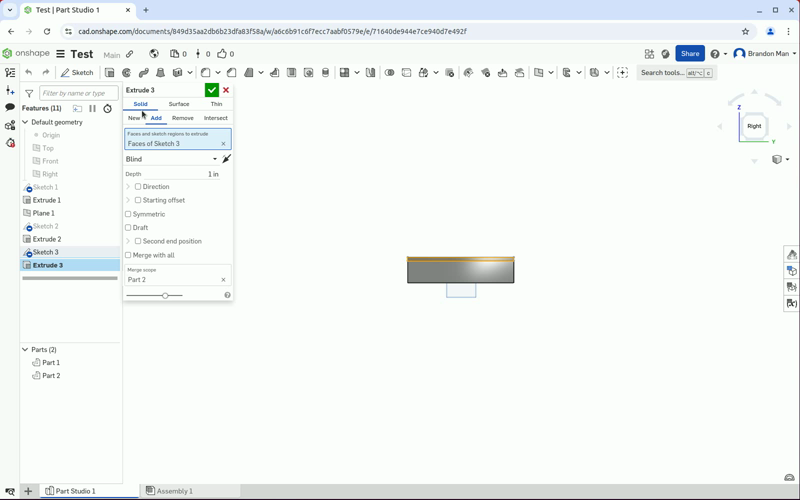
mouse_move(137, 120)
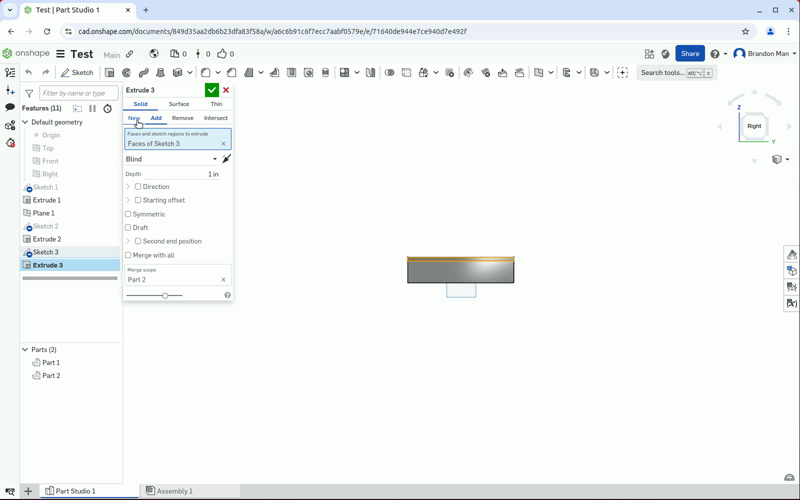
click(137, 120)
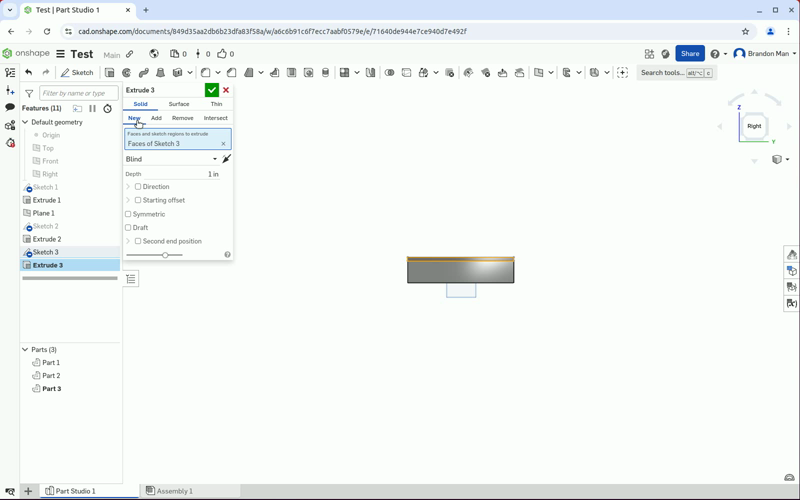
key(tab, 4)
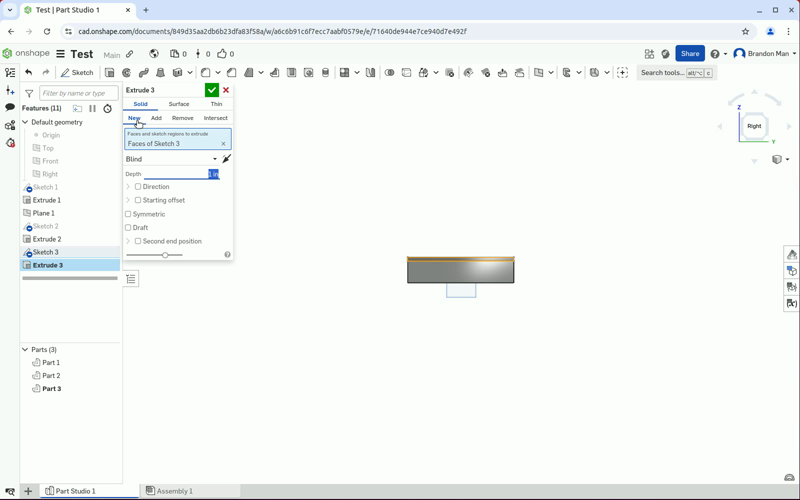
text(0.722)
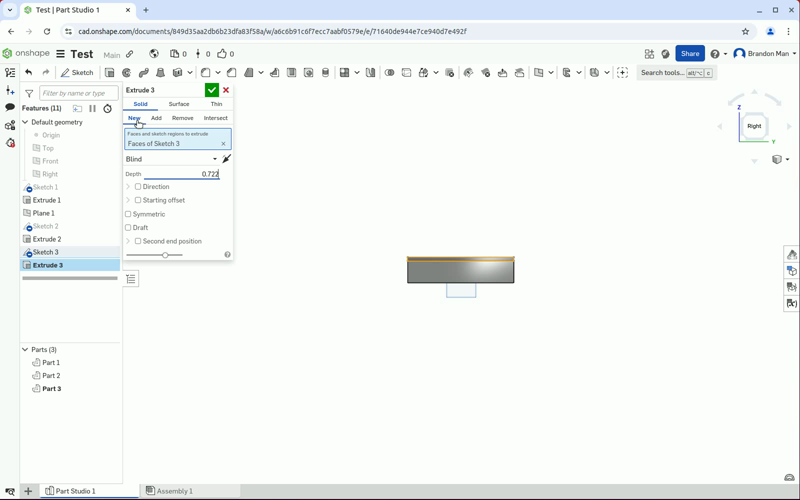
key(enter)
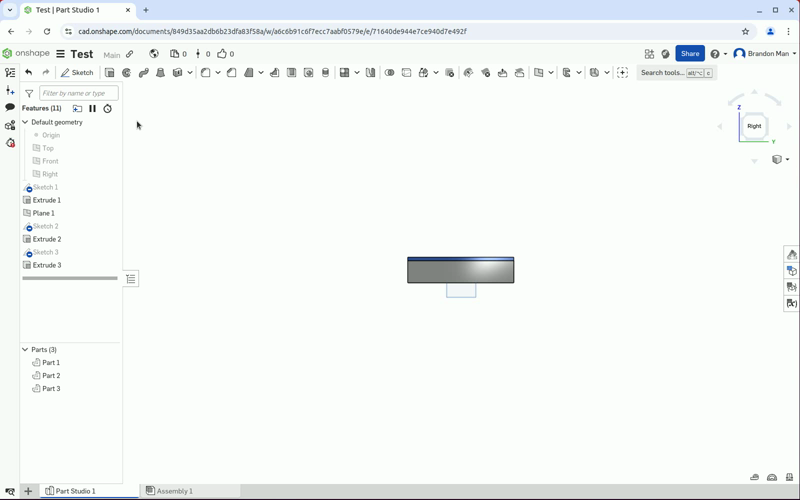
key(shift+h)
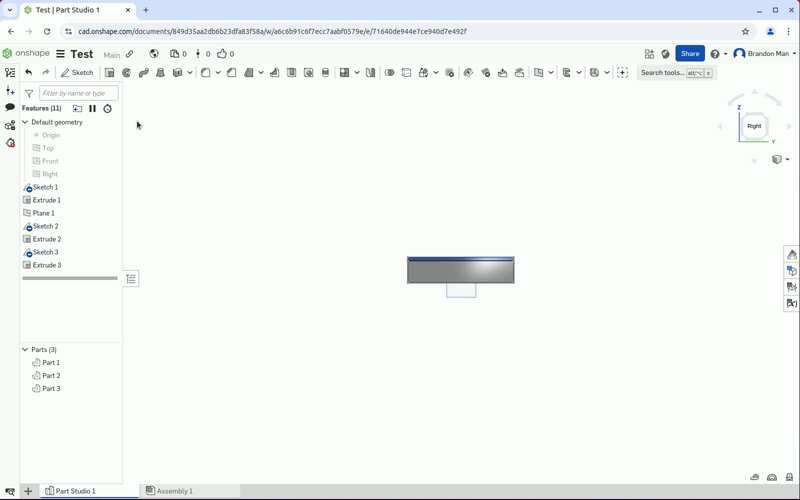
key(shift+h)
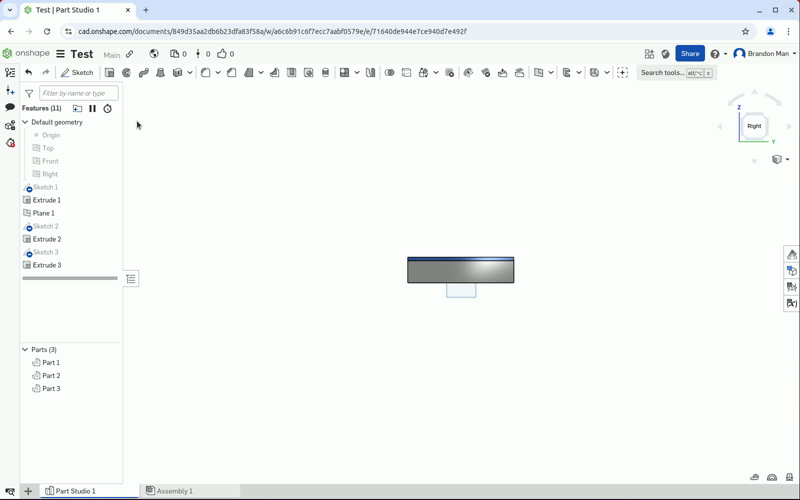
mouse_move(73, 189)
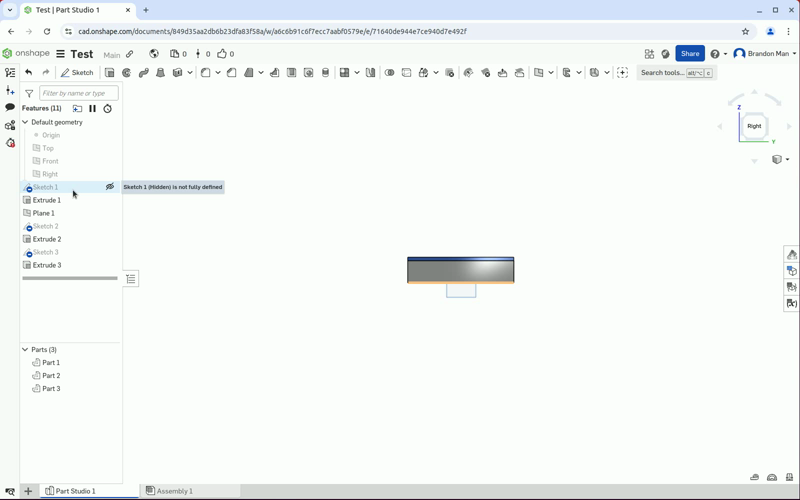
click(73, 189)
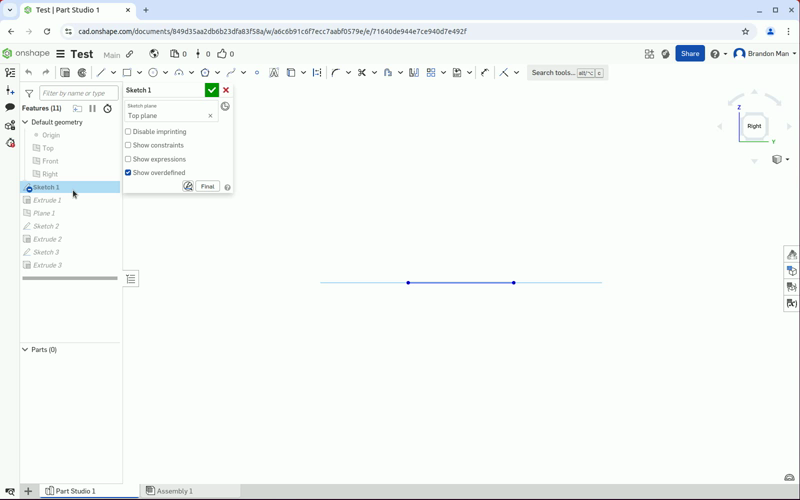
mouse_move(229, 92)
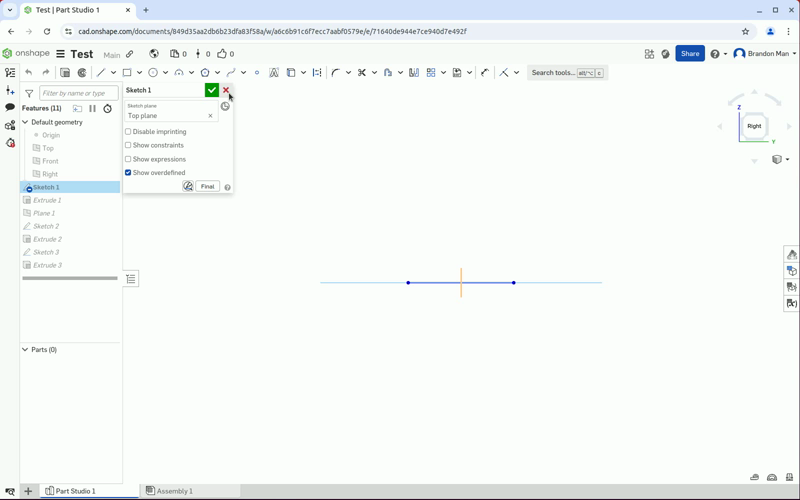
click(229, 92)
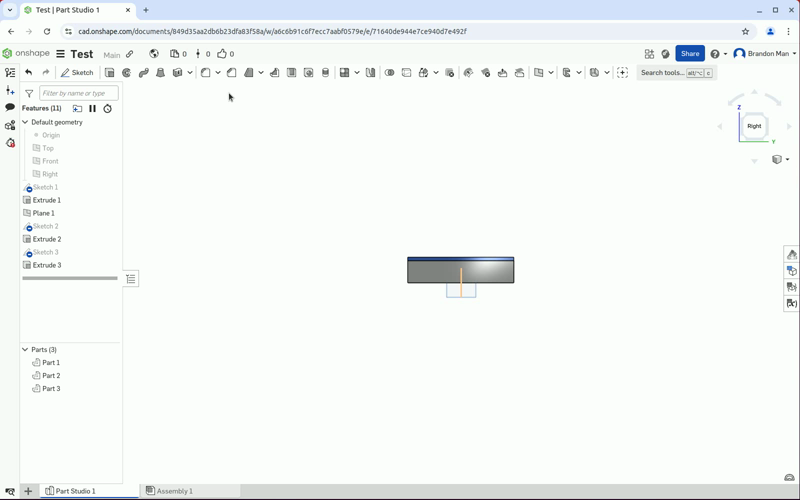
mouse_move(73, 352)
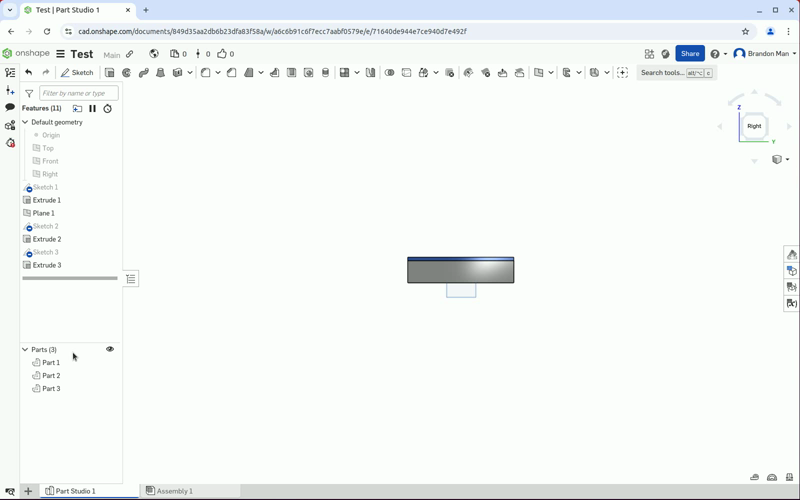
key(y)
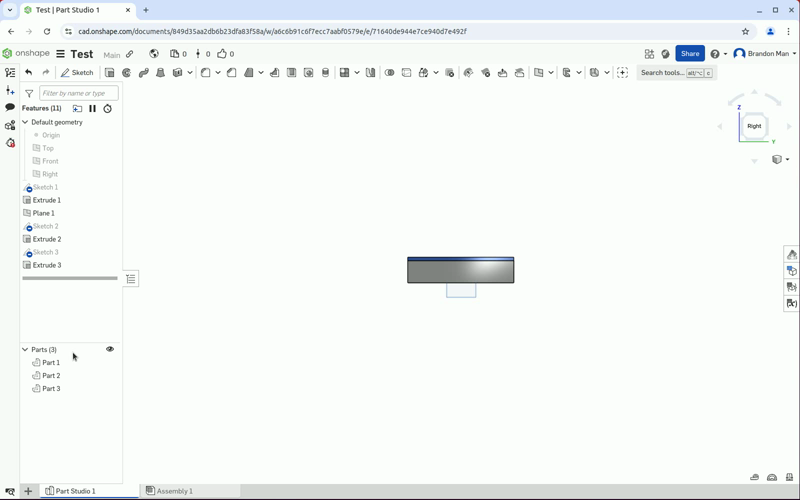
key(shift+p)
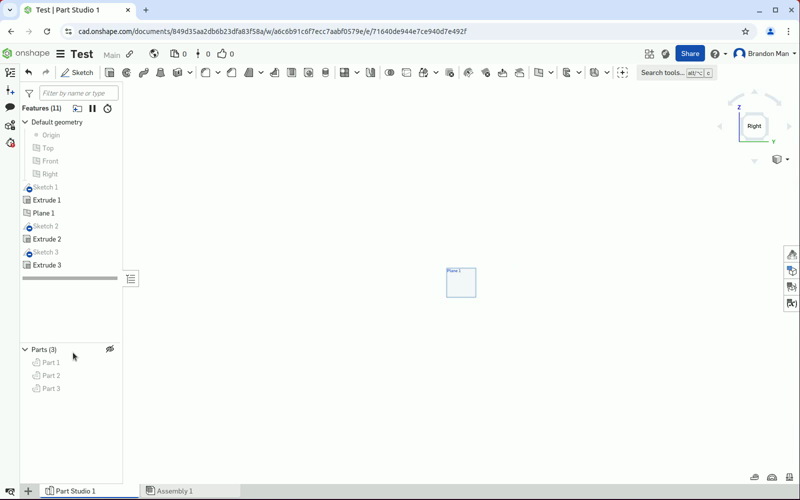
key(space)
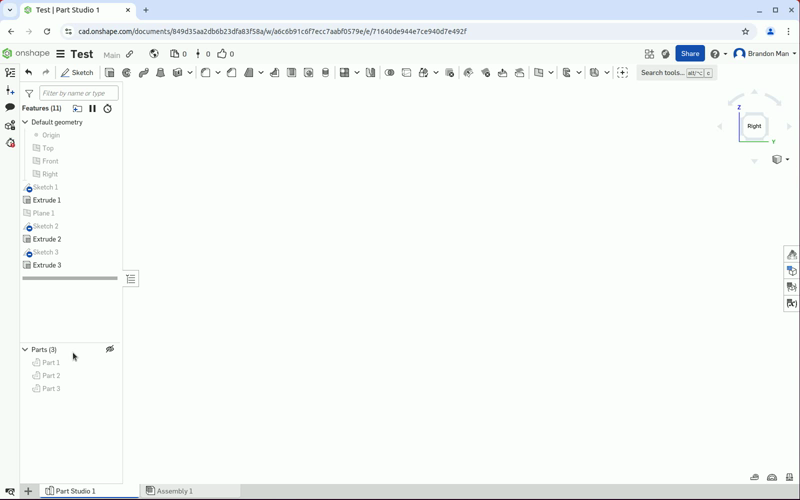
key_down(shift)
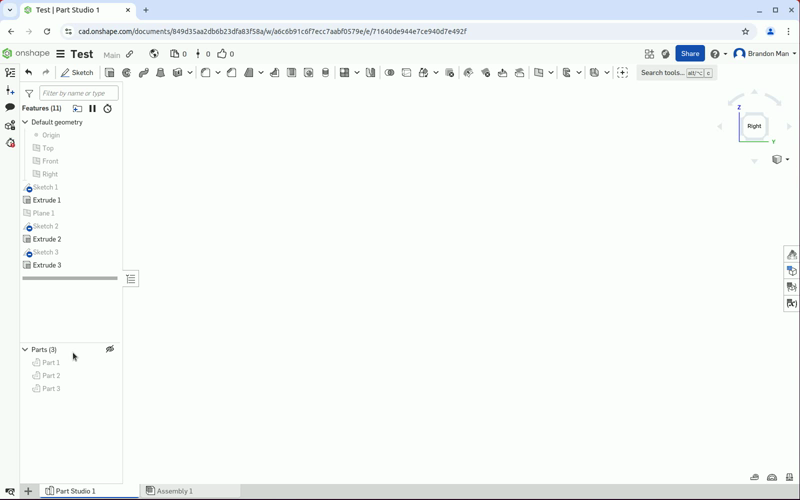
key(right)
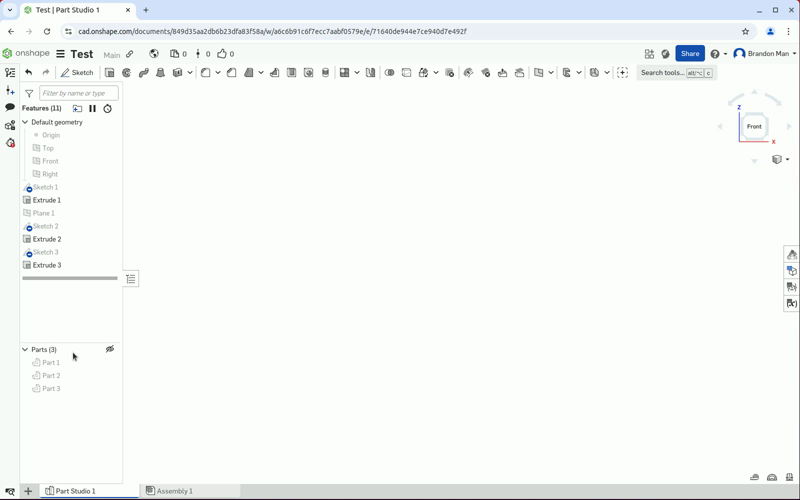
key_up(shift)
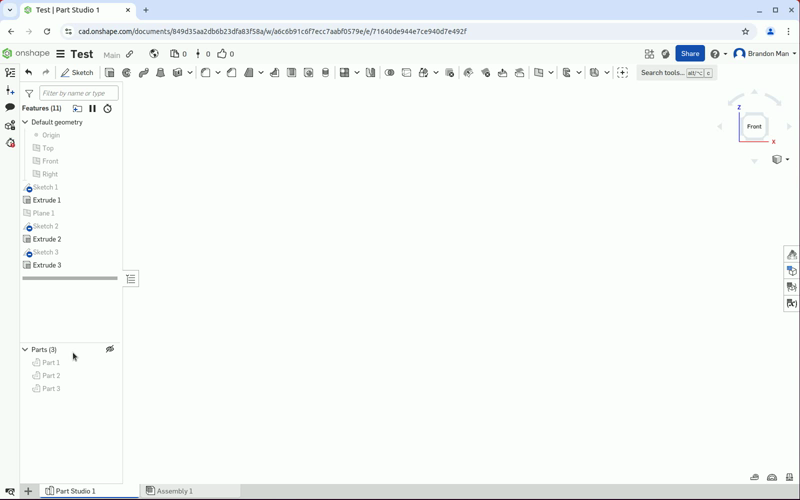
mouse_move(73, 352)
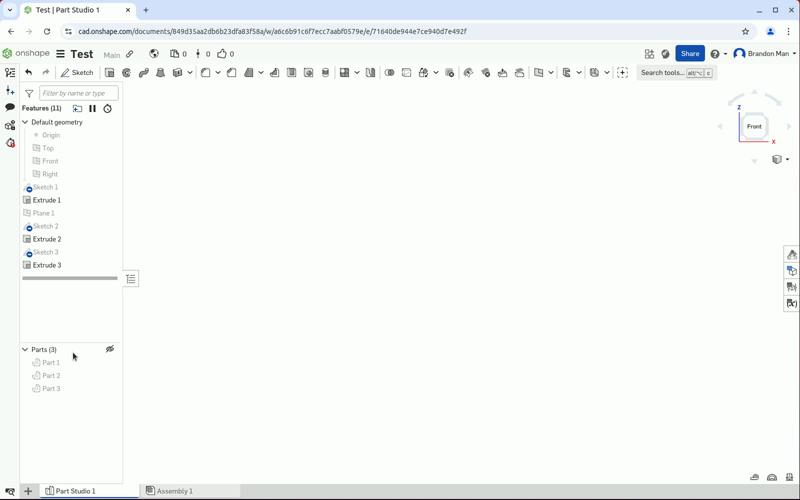
key(shift+y)
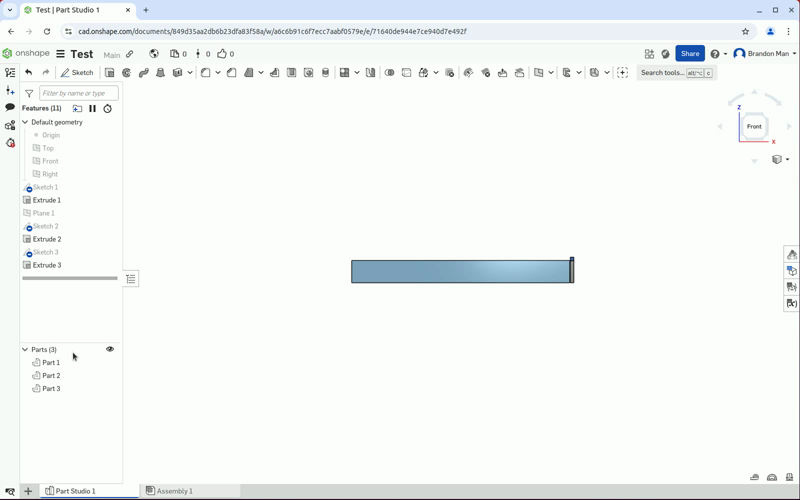
mouse_move(541, 75)
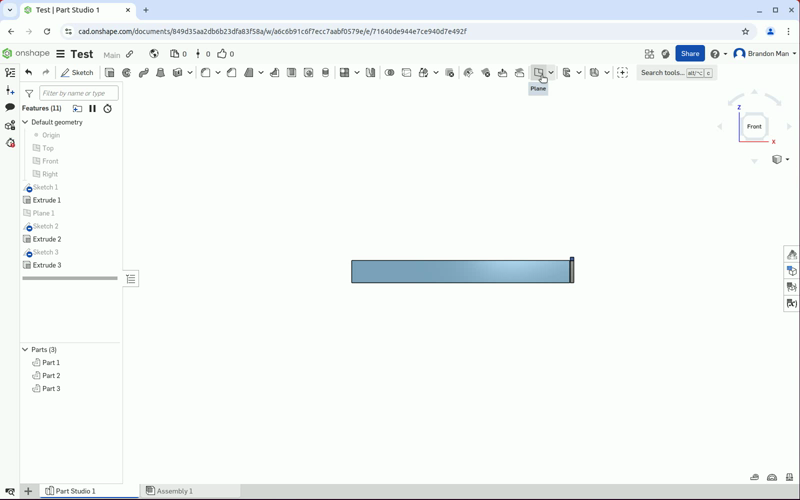
click(541, 75)
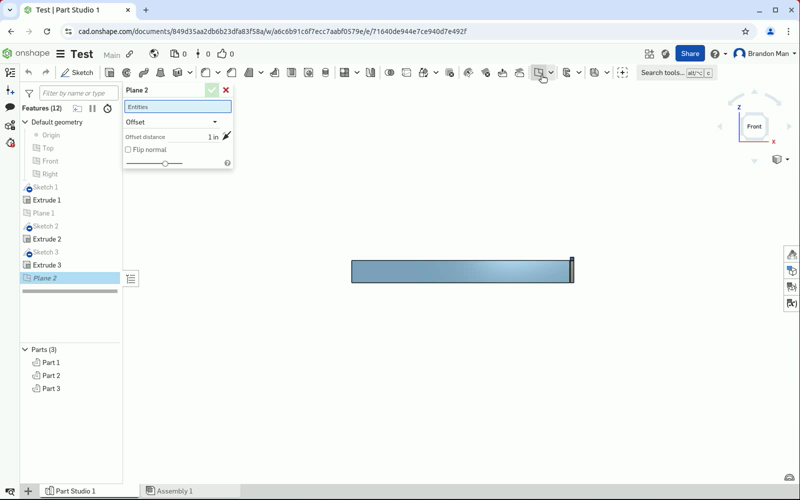
mouse_move(73, 163)
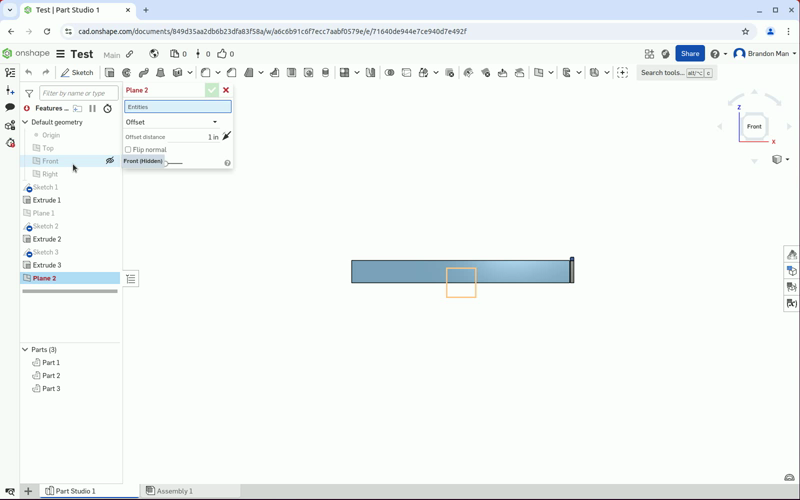
click(73, 163)
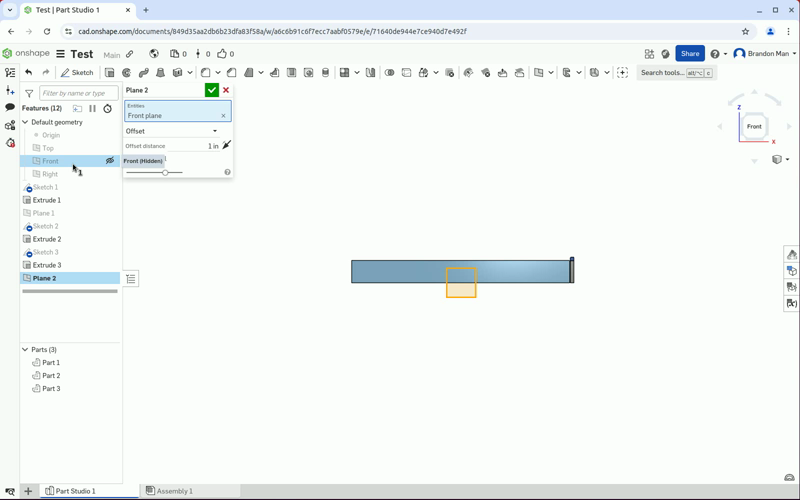
key(tab, 2)
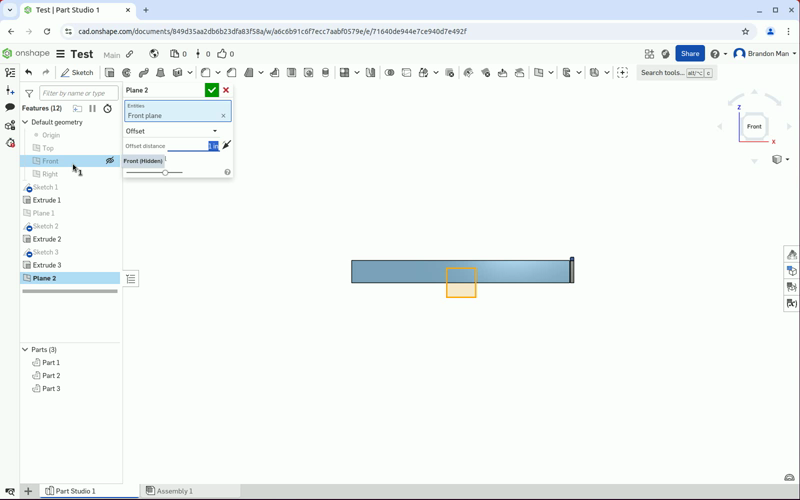
text(10.845)
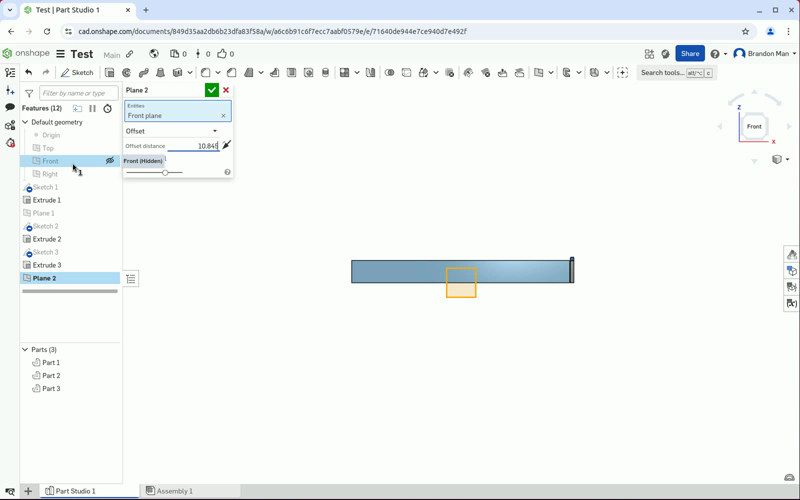
key(enter, 2)
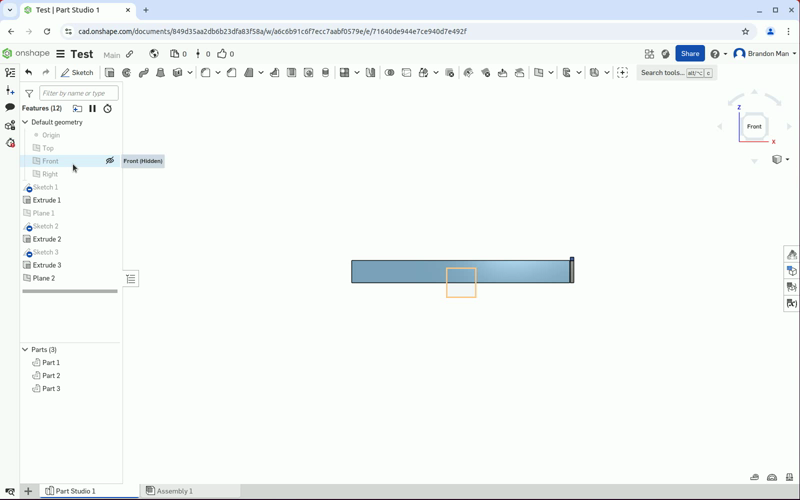
key(shift+s)
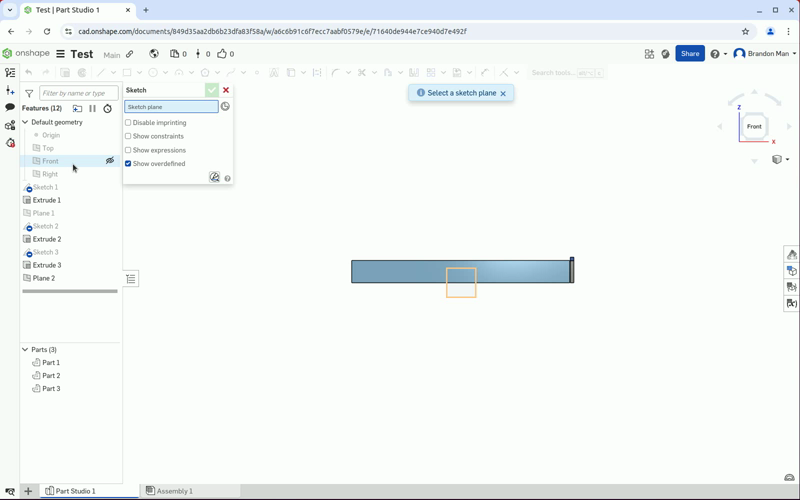
mouse_move(73, 280)
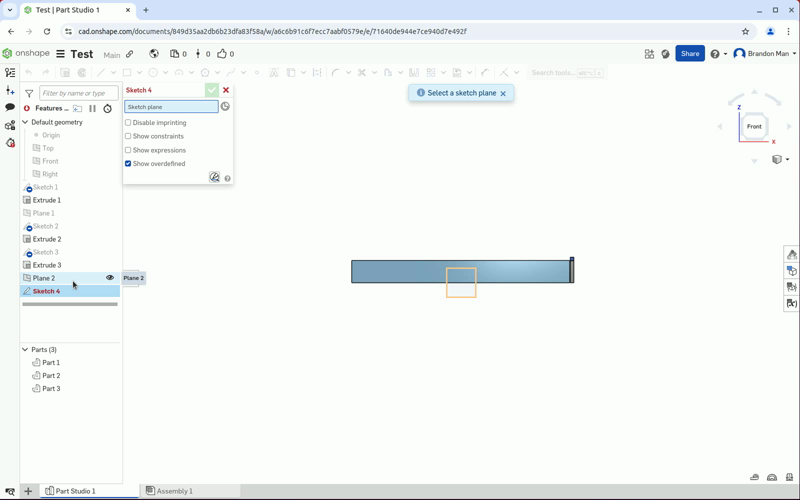
click(73, 280)
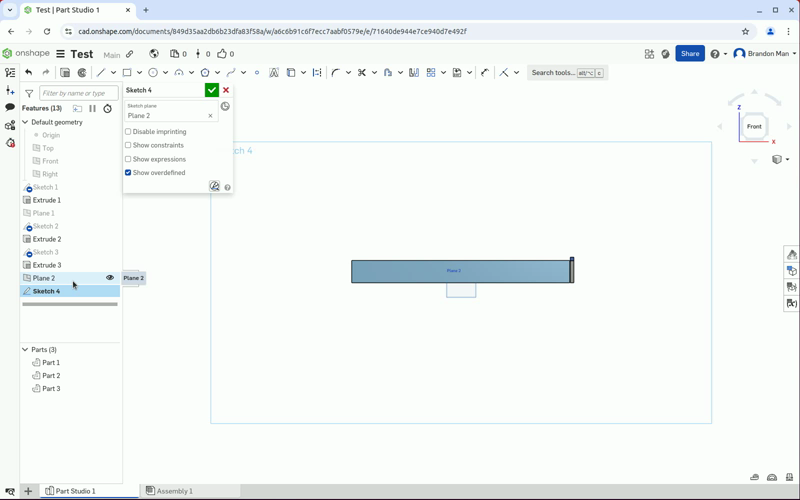
mouse_move(73, 352)
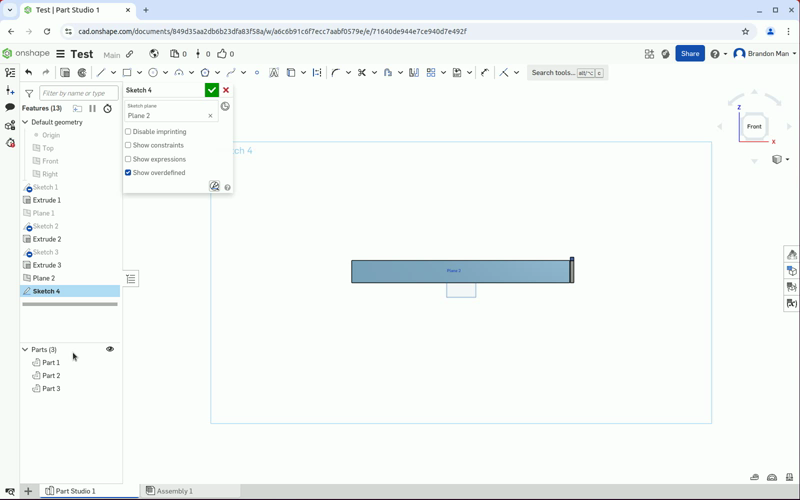
key(y)
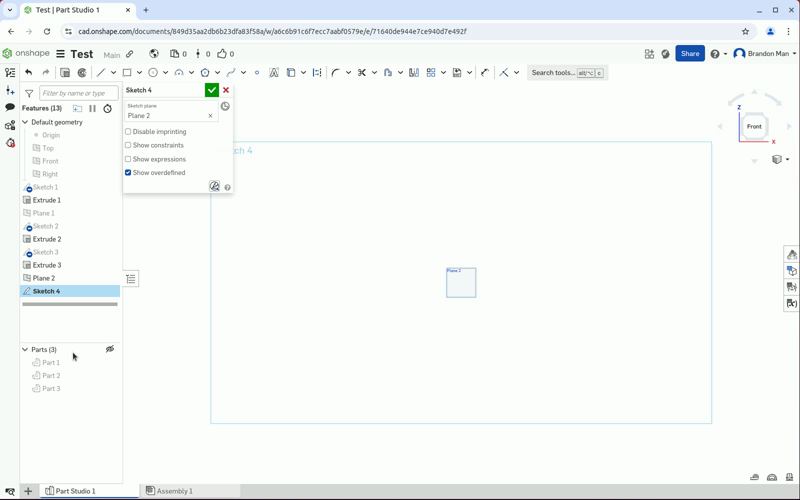
key(l)
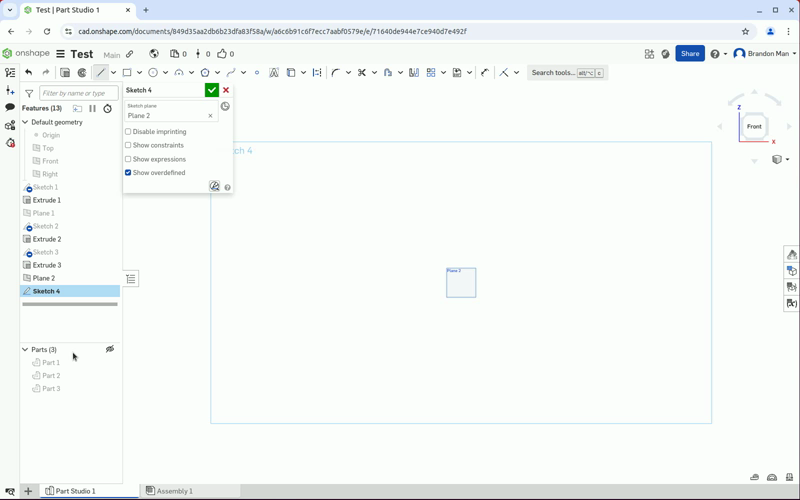
key_down(shift)
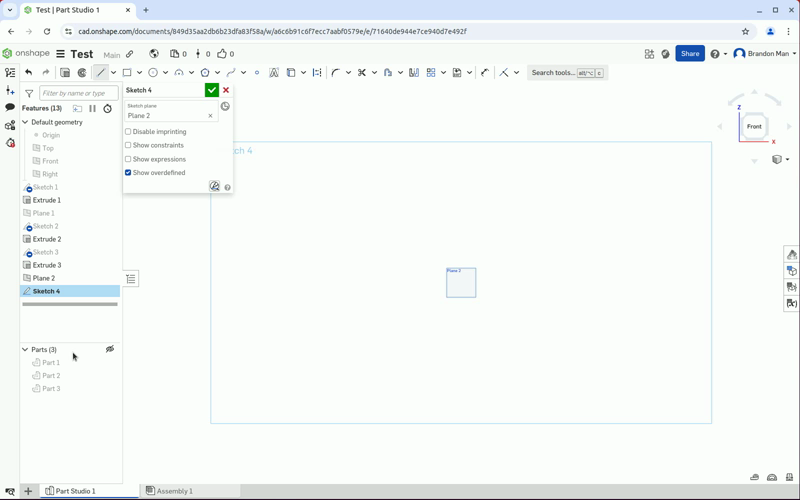
mouse_move(348, 282)
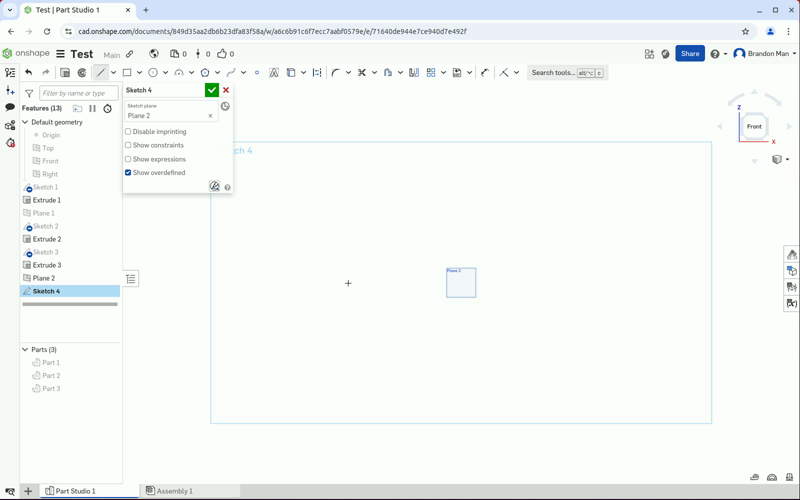
click(348, 282)
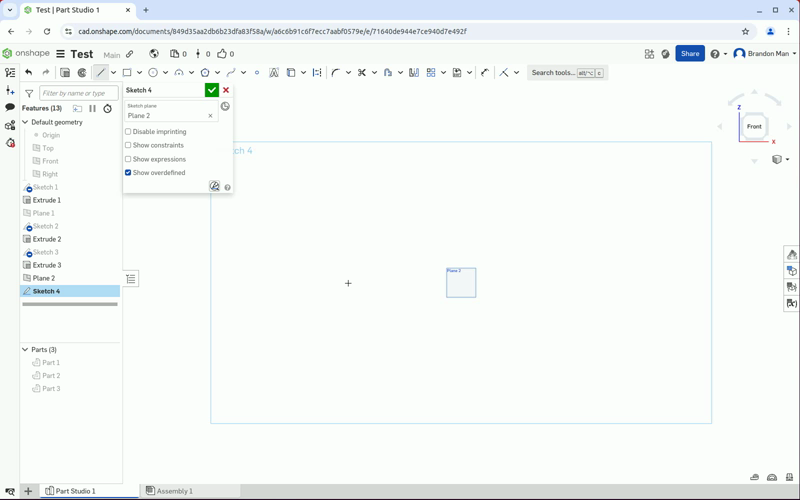
key_up(shift)
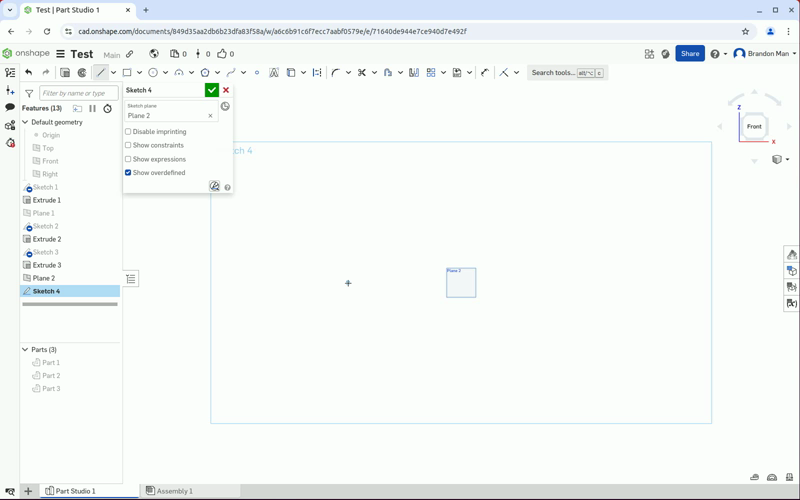
key_down(shift)
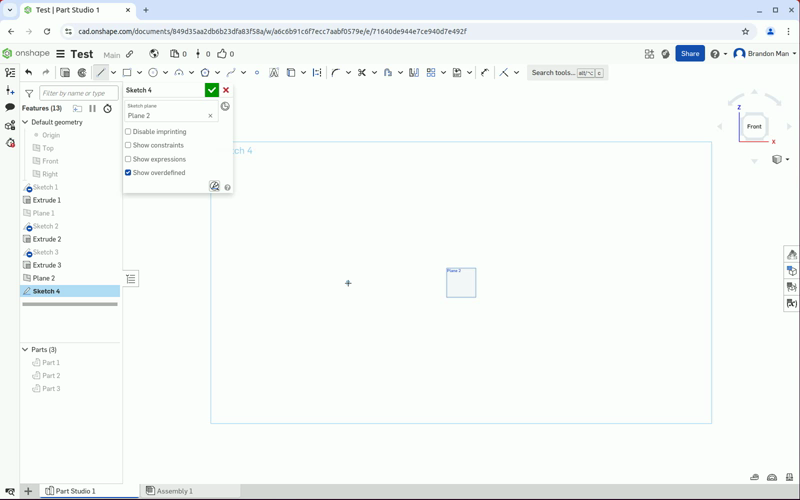
mouse_move(378, 282)
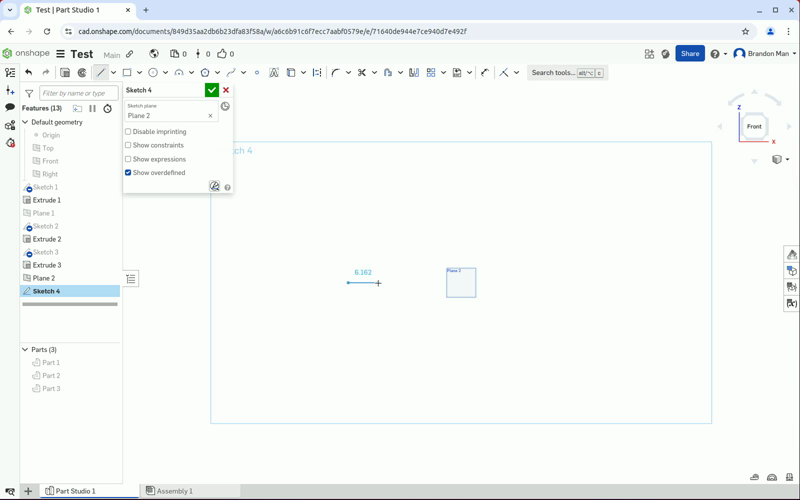
mouse_move(350, 282)
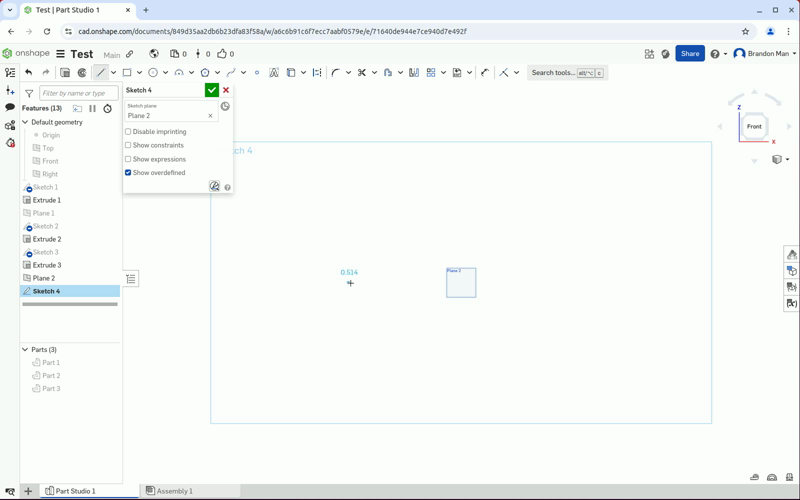
scroll(6)
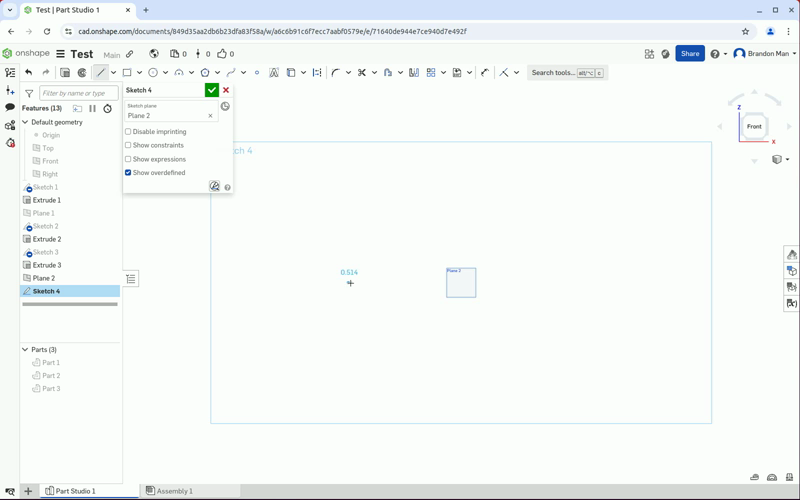
scroll(6)
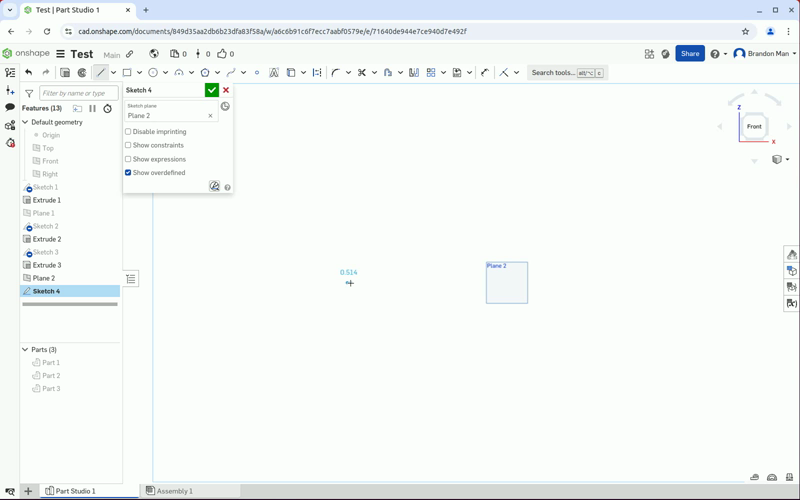
scroll(6)
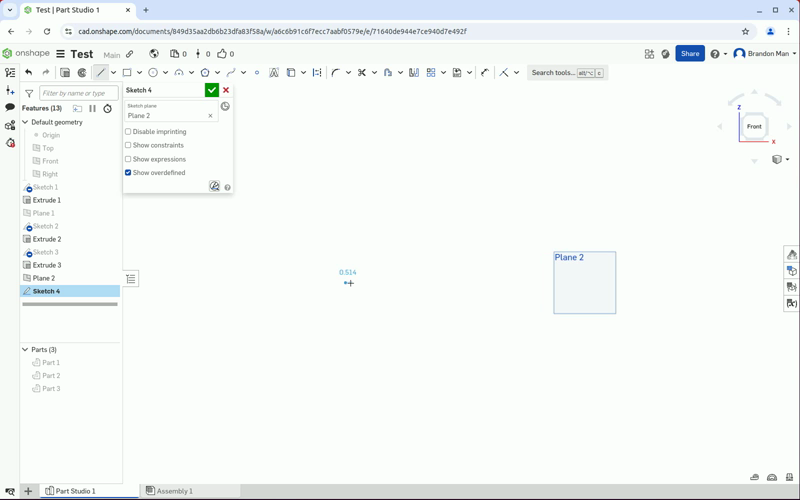
scroll(6)
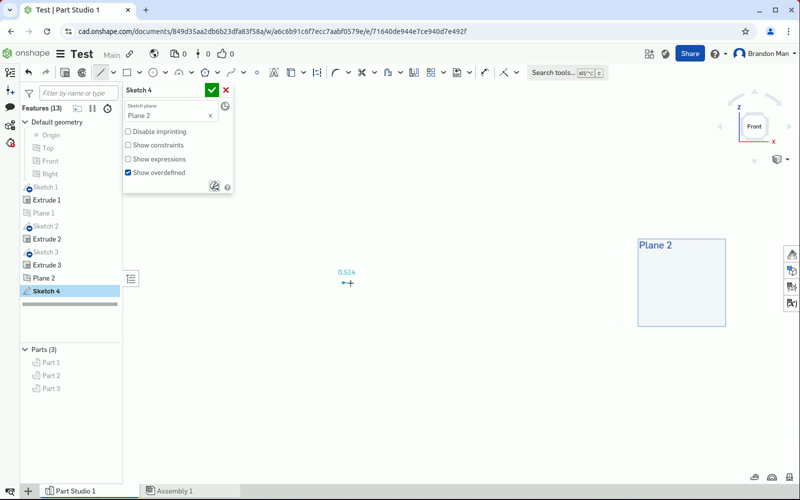
scroll(6)
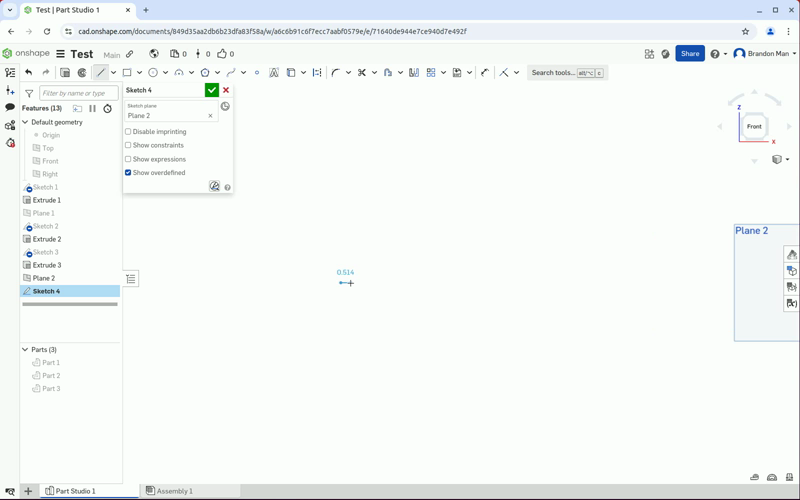
scroll(6)
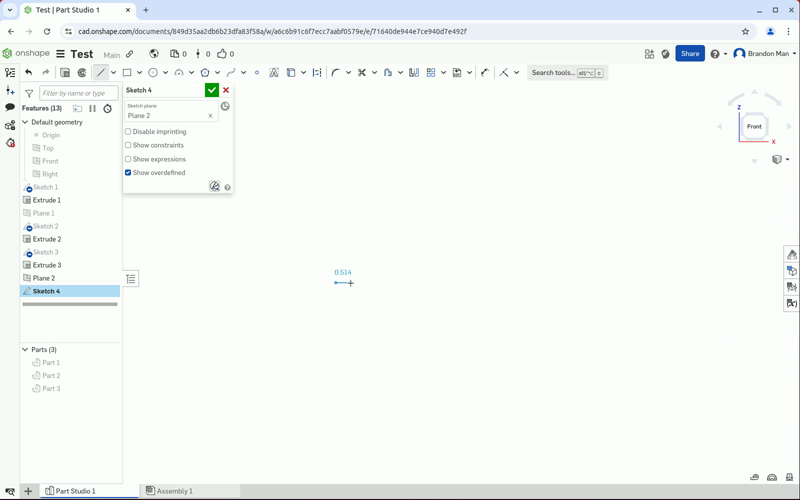
scroll(6)
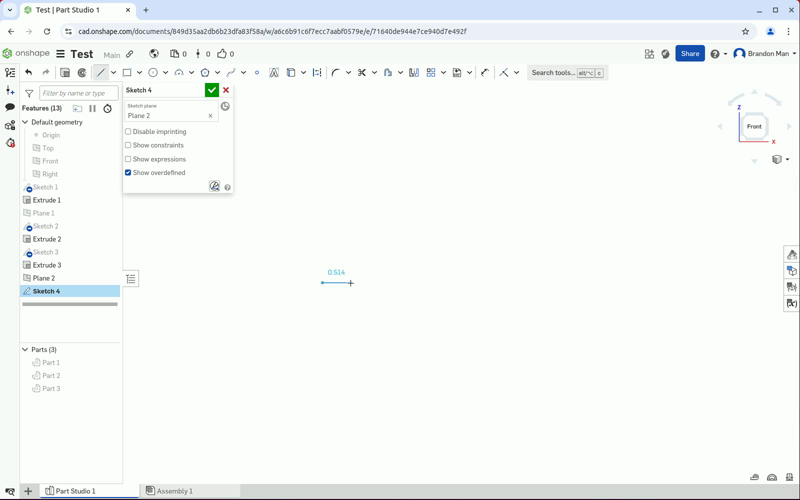
click(350, 282)
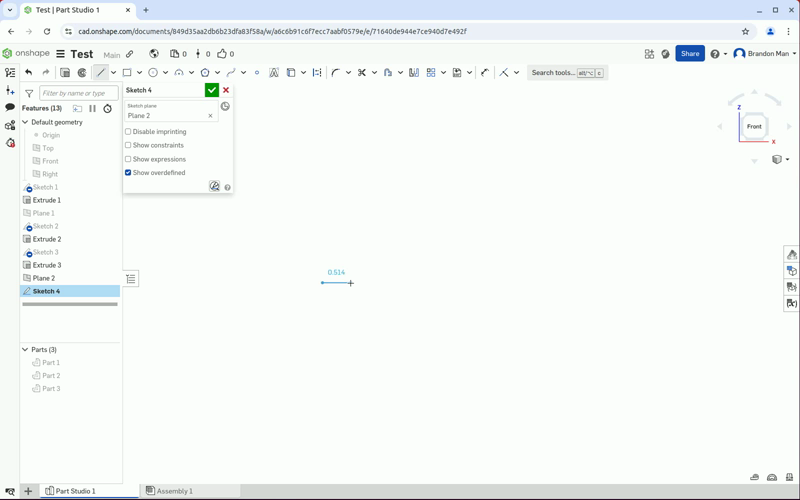
scroll(-6)
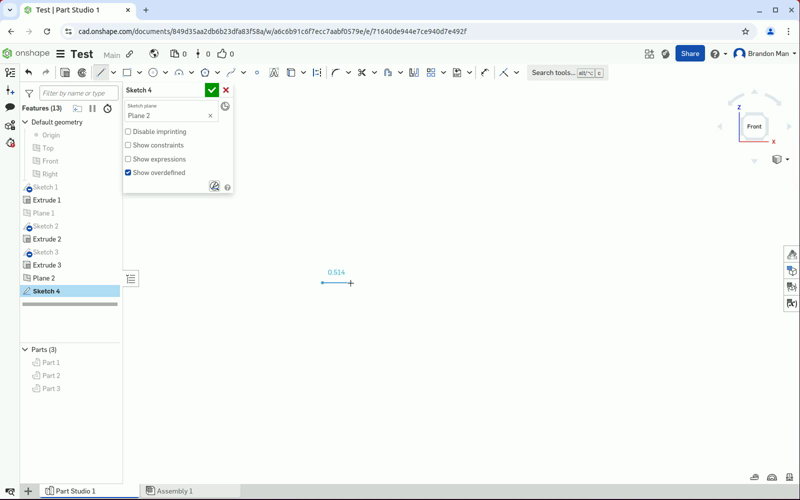
scroll(-6)
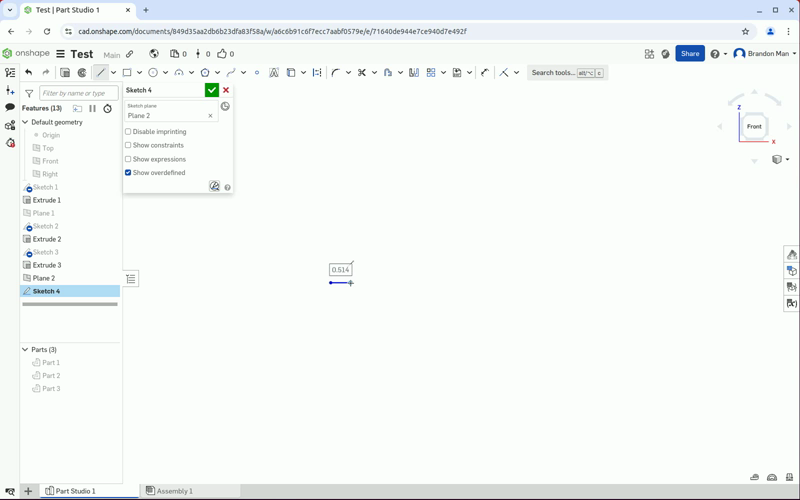
scroll(-6)
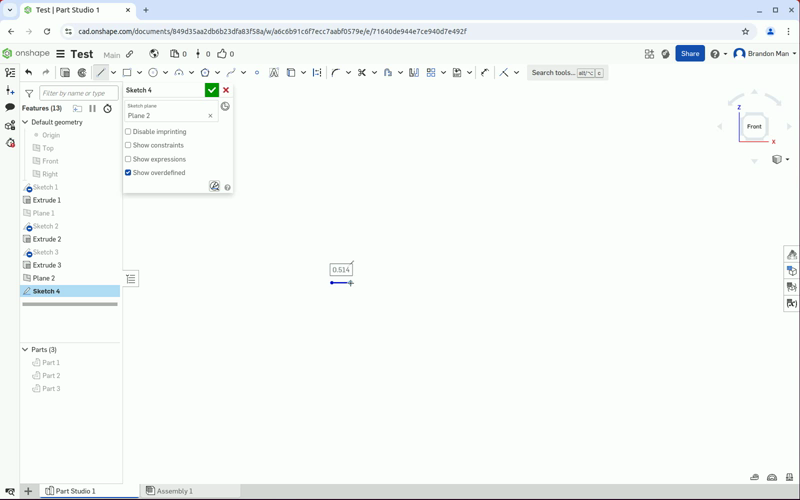
scroll(-6)
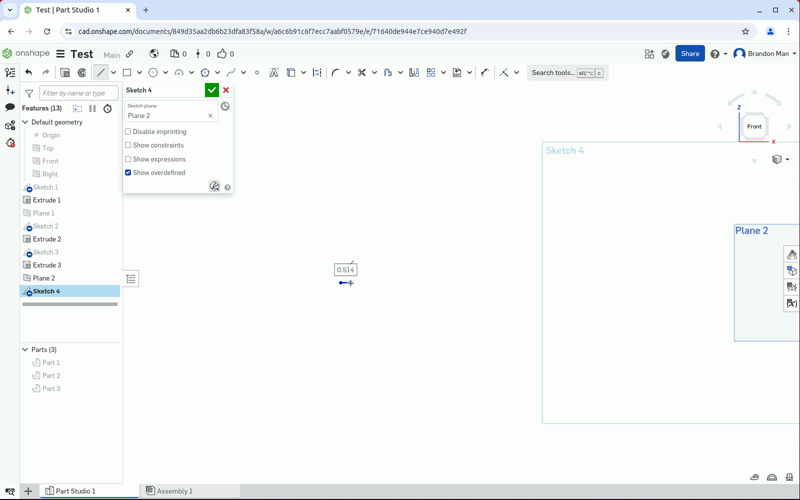
scroll(-6)
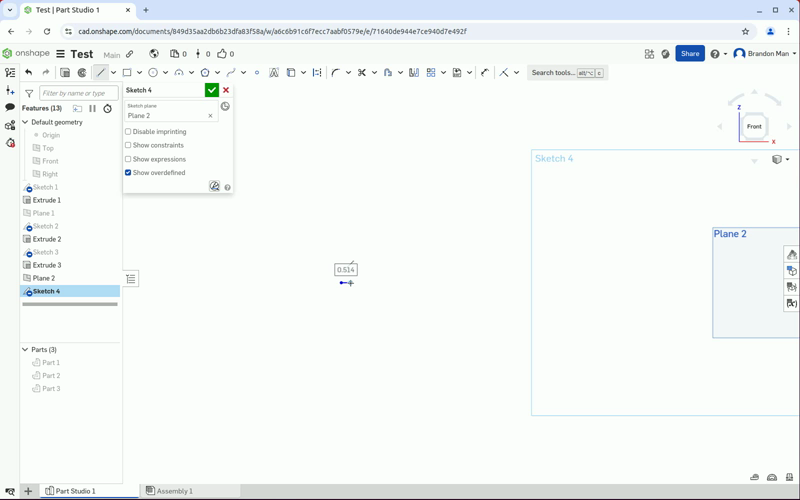
scroll(-6)
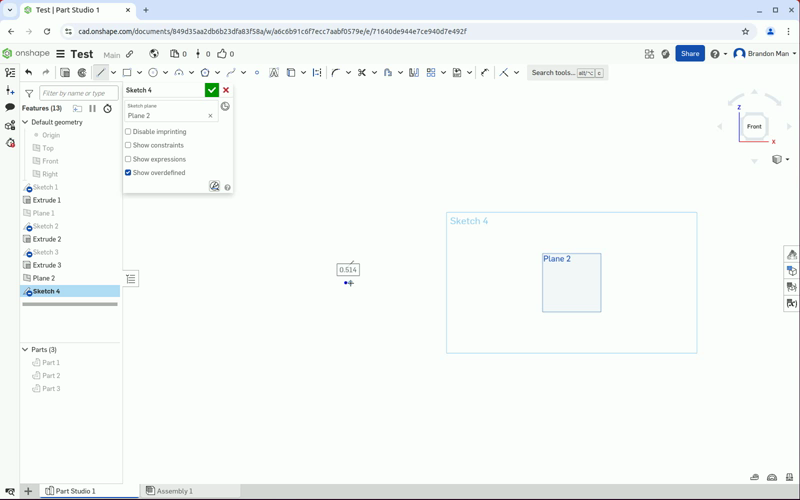
scroll(-6)
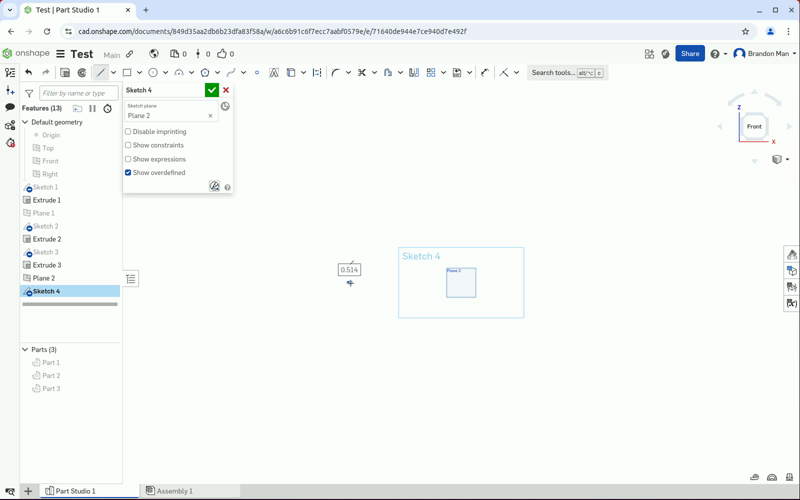
key_up(shift)
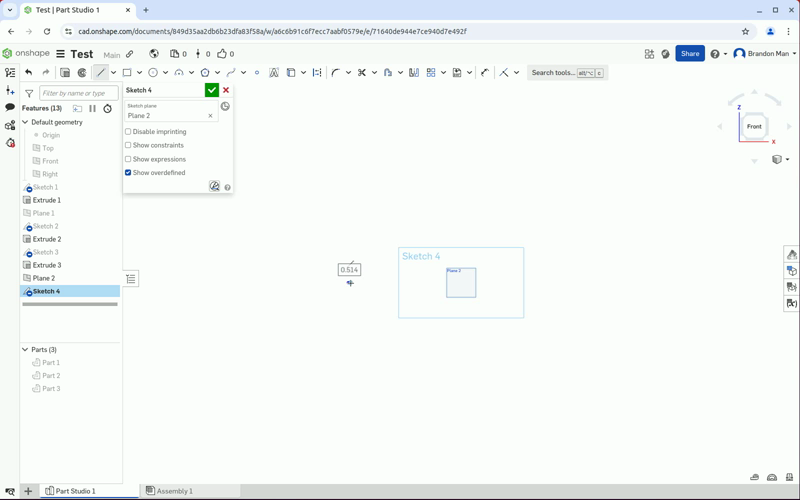
key_down(shift)
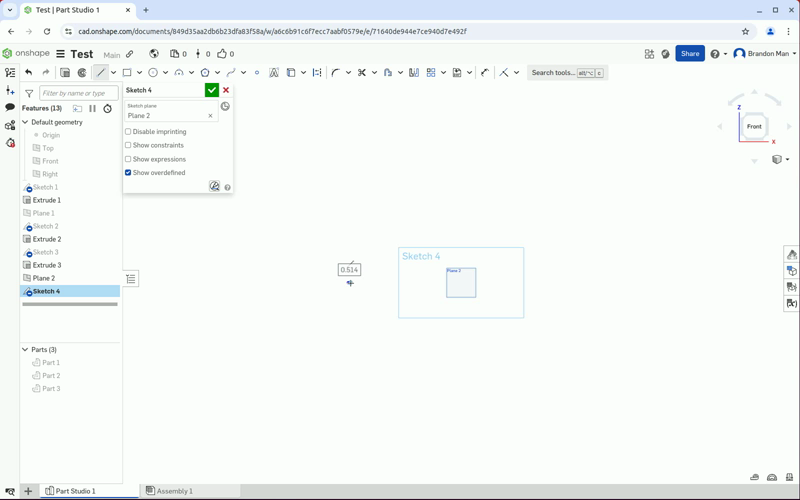
mouse_move(380, 282)
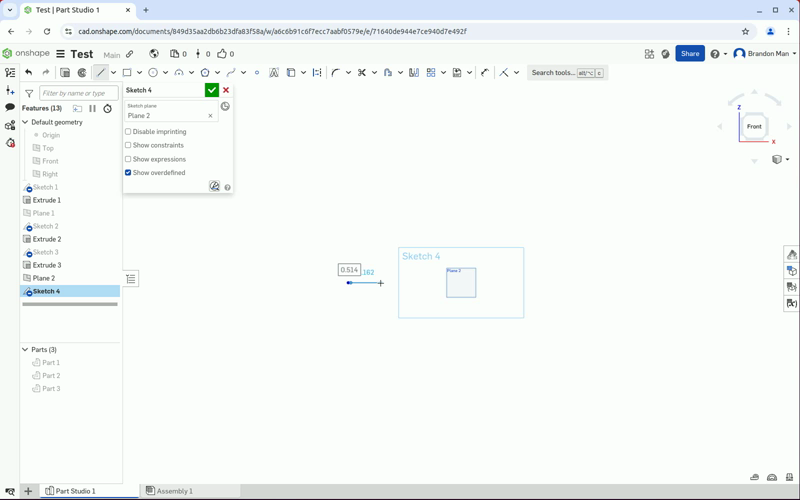
mouse_move(350, 259)
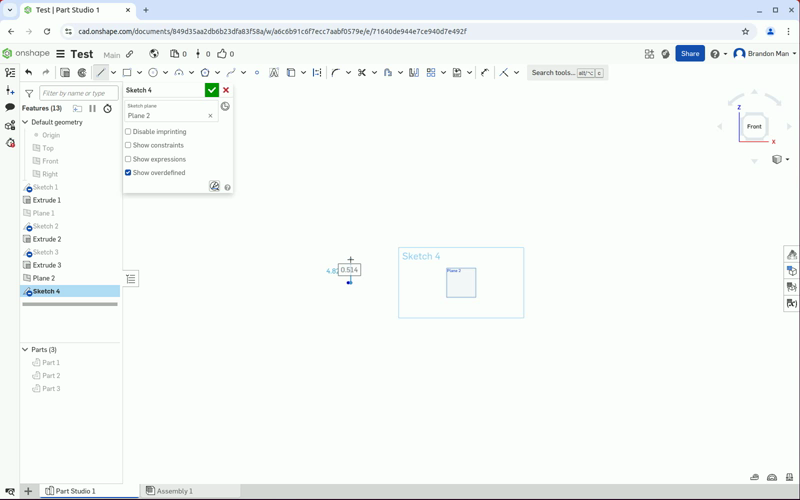
click(350, 259)
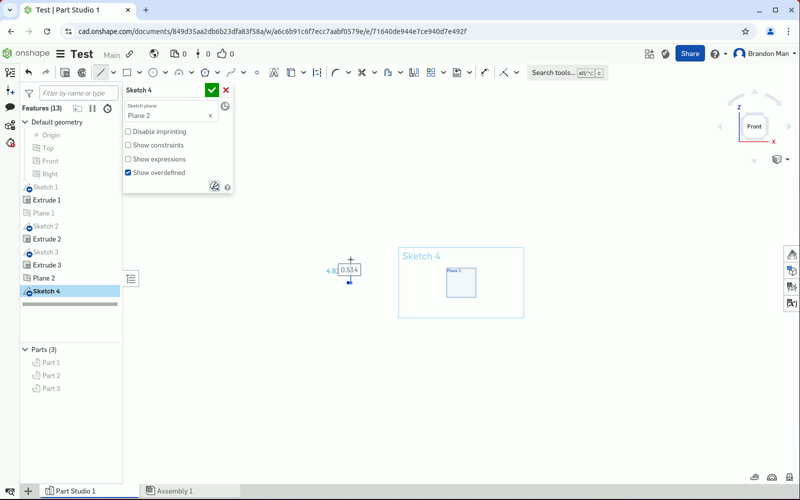
key_up(shift)
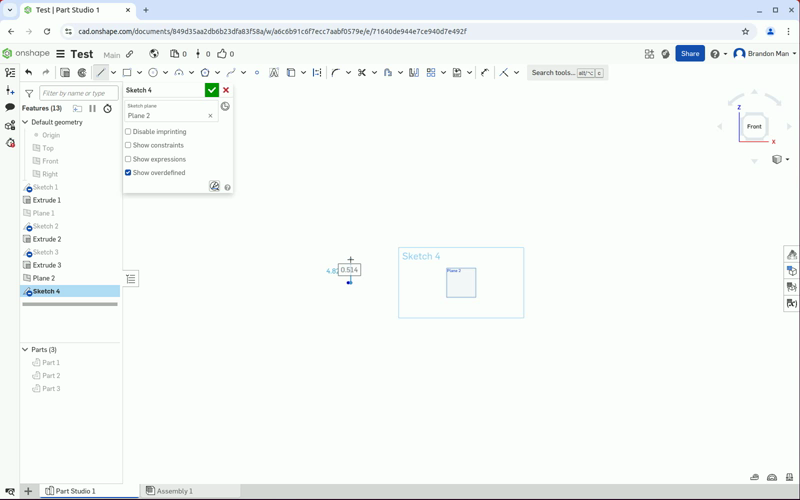
key_down(shift)
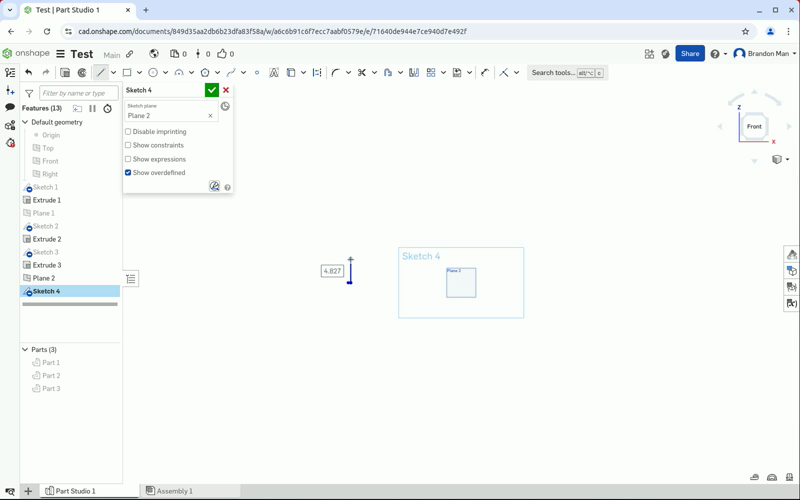
mouse_move(569, 259)
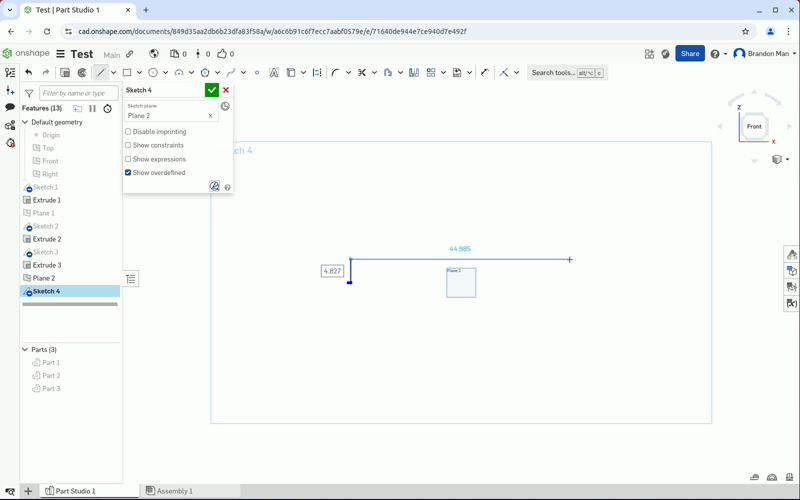
click(569, 259)
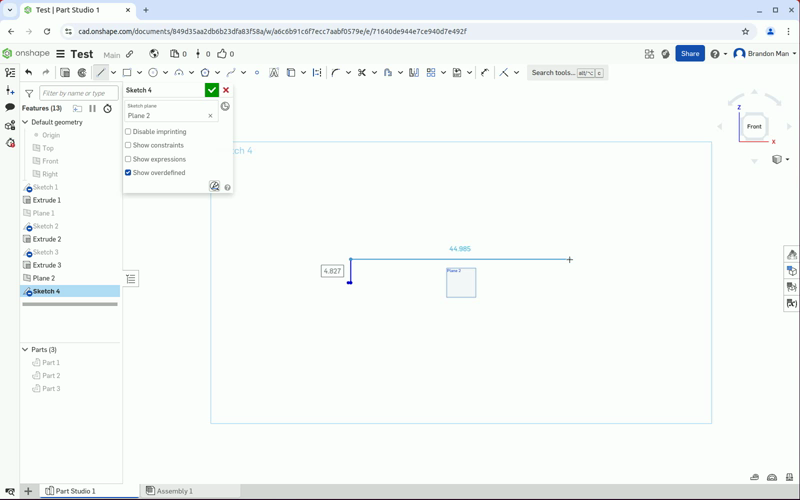
key_up(shift)
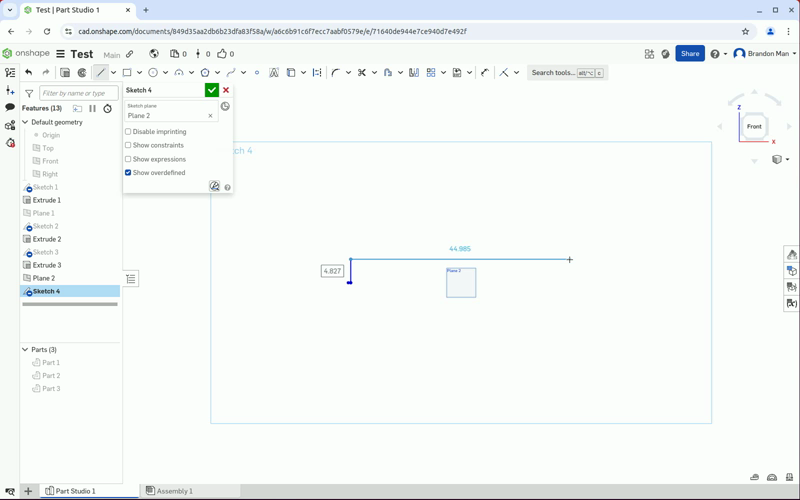
key_down(shift)
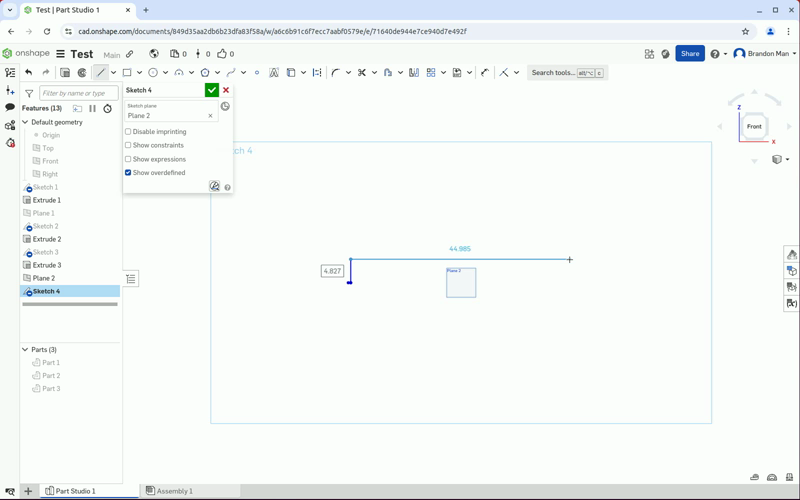
mouse_move(589, 259)
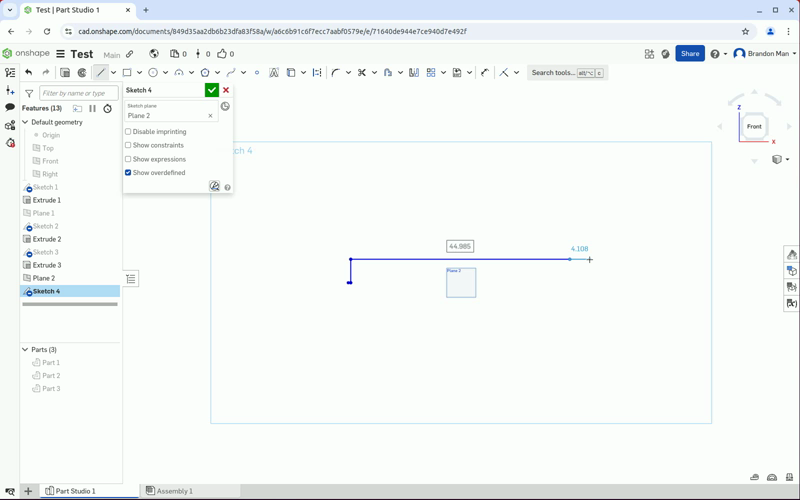
mouse_move(569, 282)
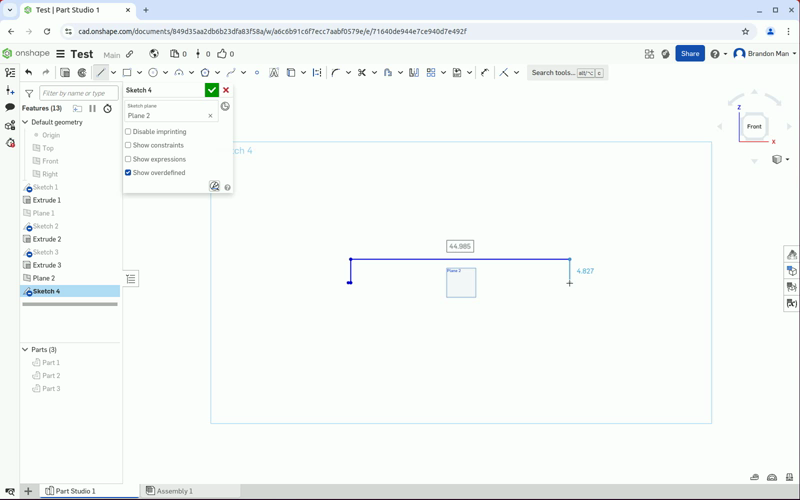
click(569, 282)
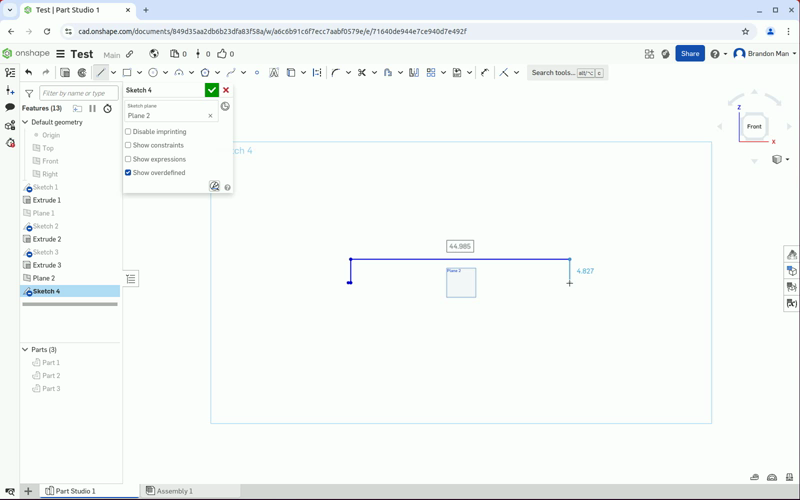
key_up(shift)
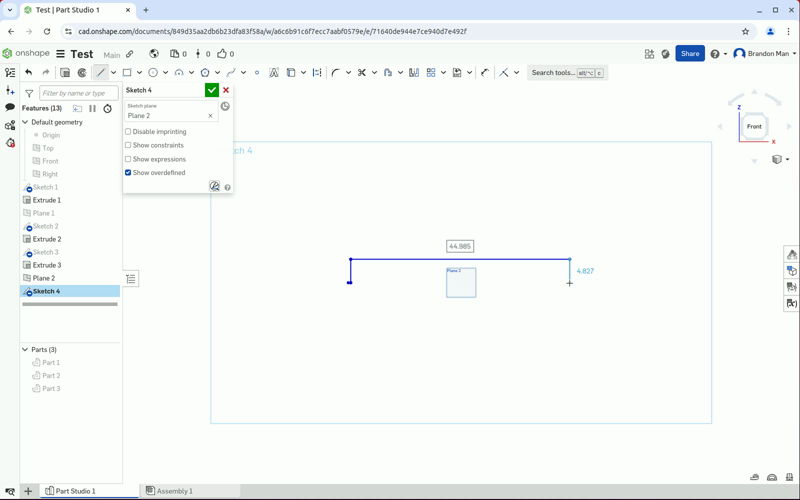
key_down(shift)
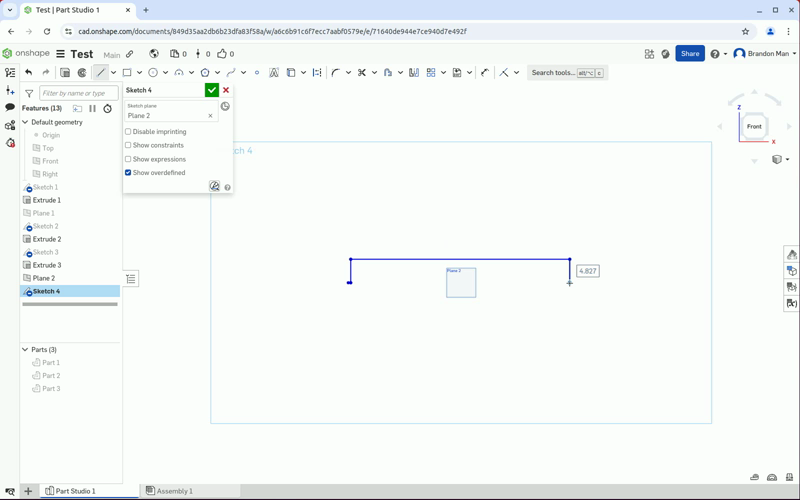
mouse_move(589, 282)
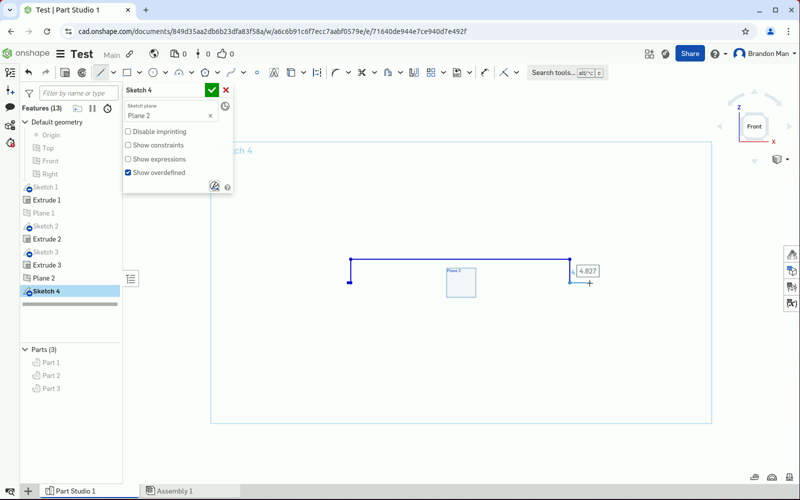
mouse_move(572, 282)
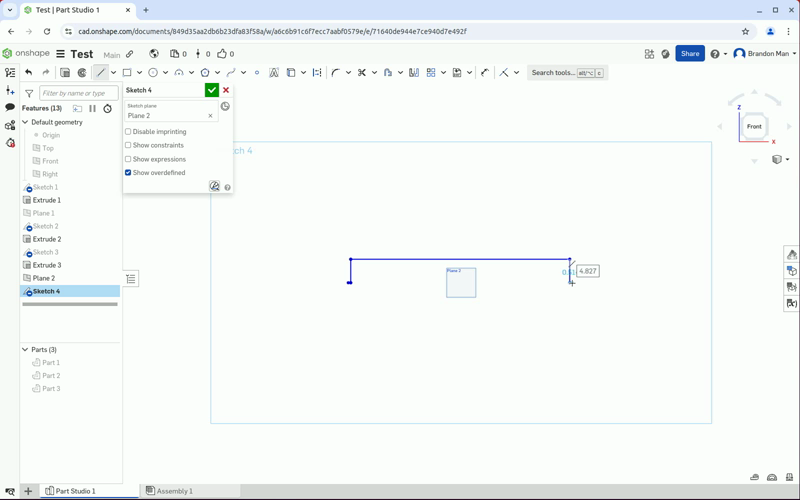
scroll(6)
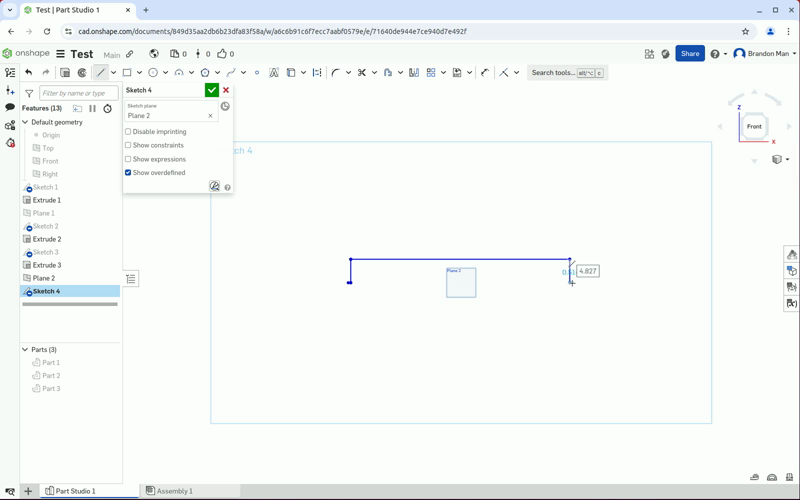
scroll(6)
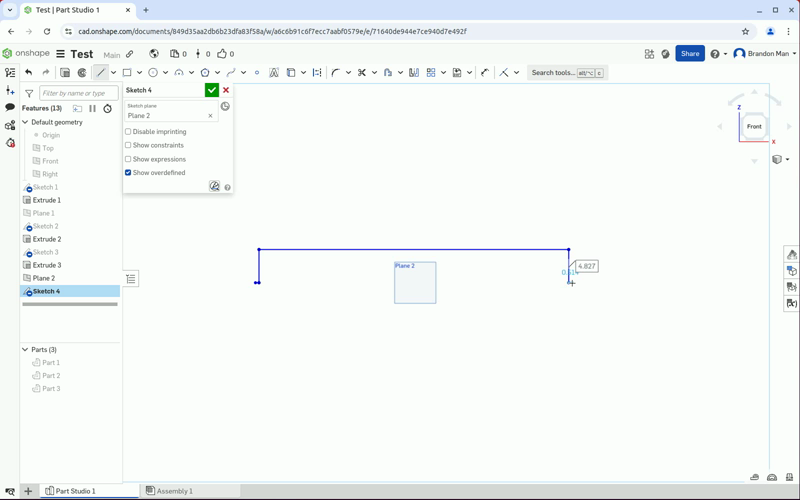
scroll(6)
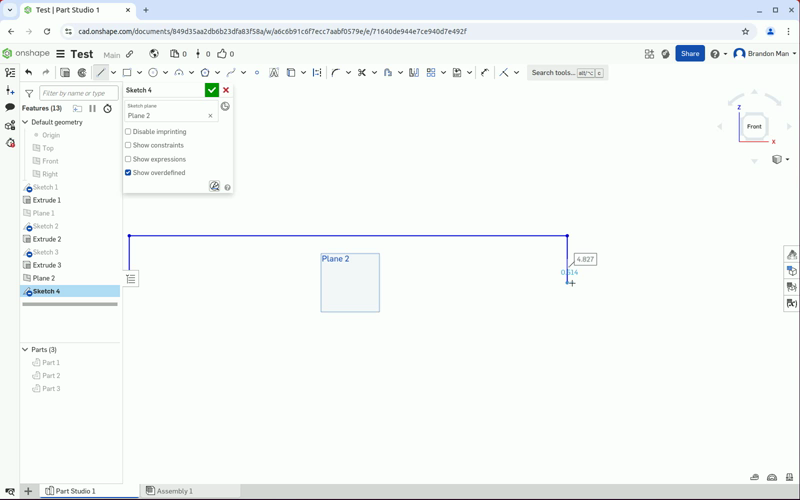
scroll(6)
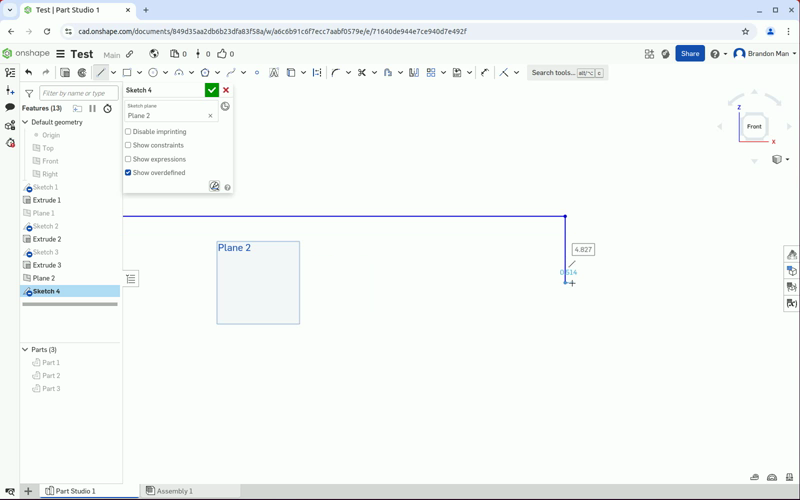
scroll(6)
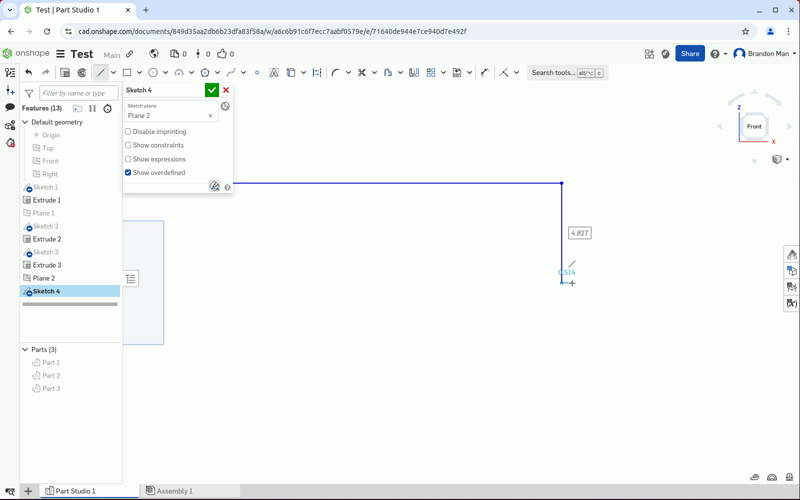
scroll(6)
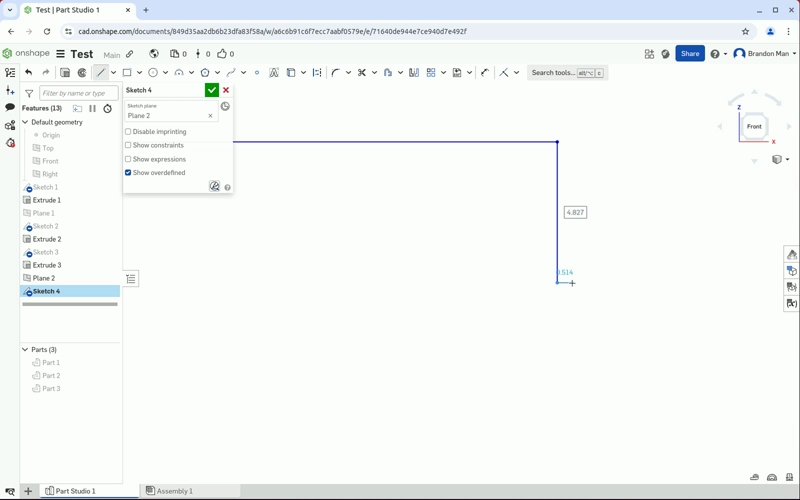
scroll(6)
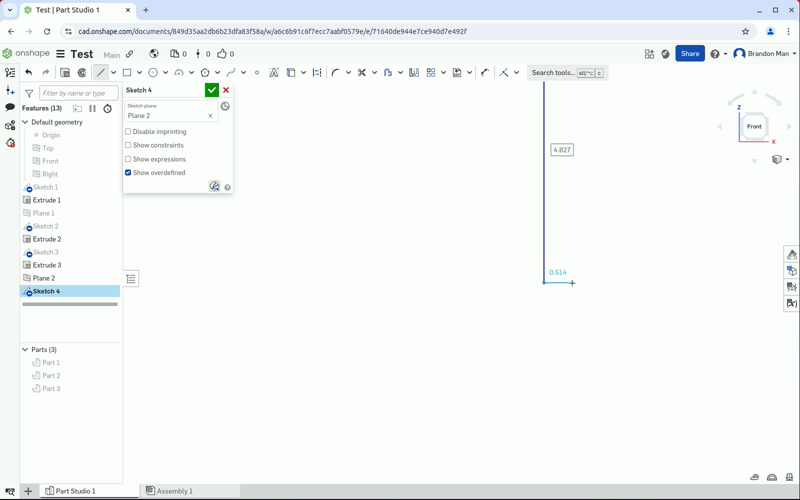
click(572, 282)
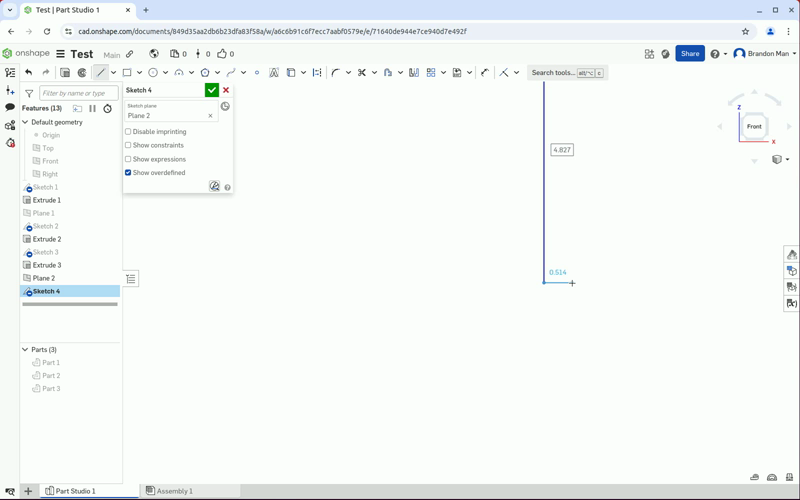
scroll(-6)
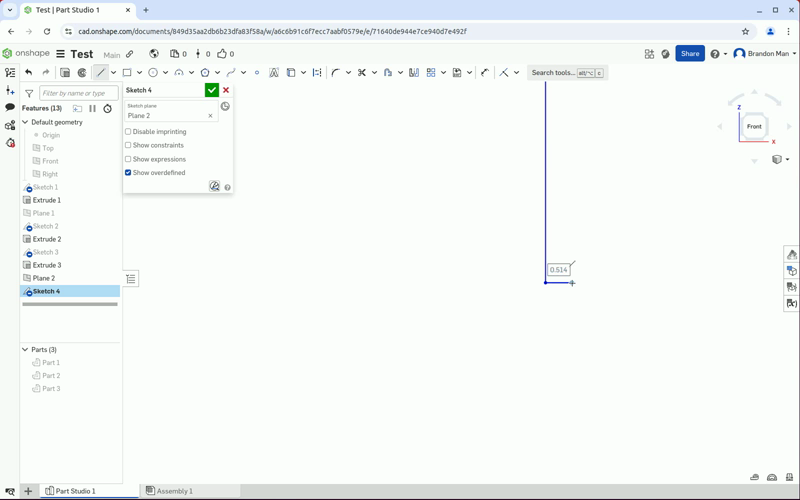
scroll(-6)
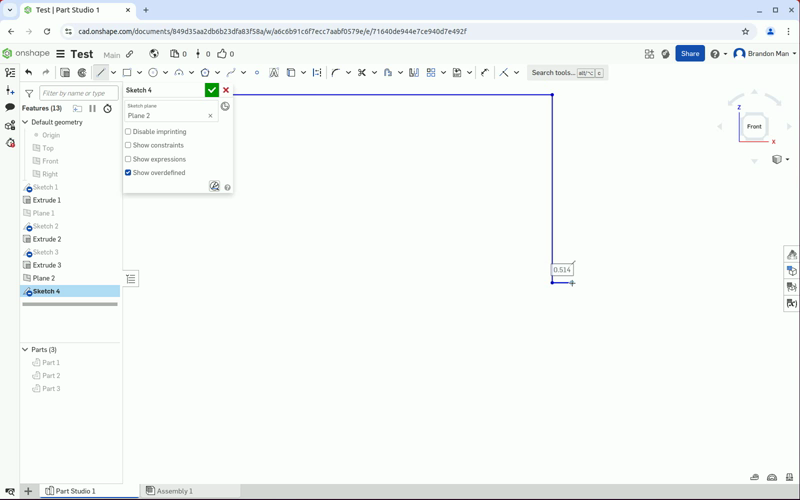
scroll(-6)
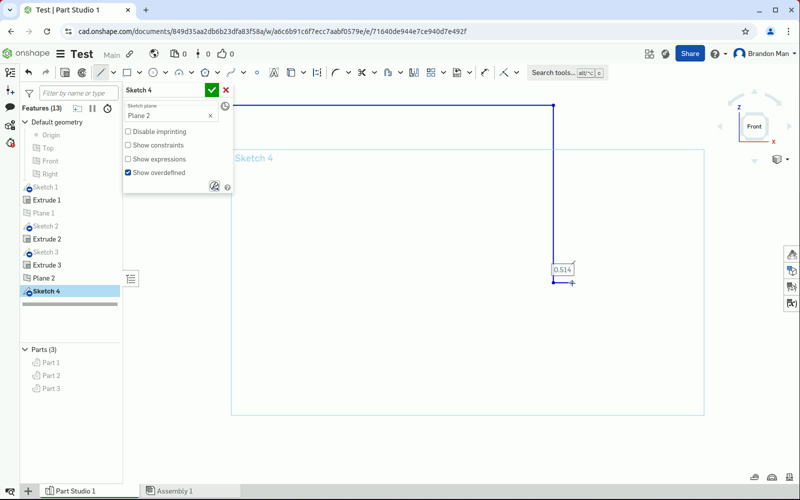
scroll(-6)
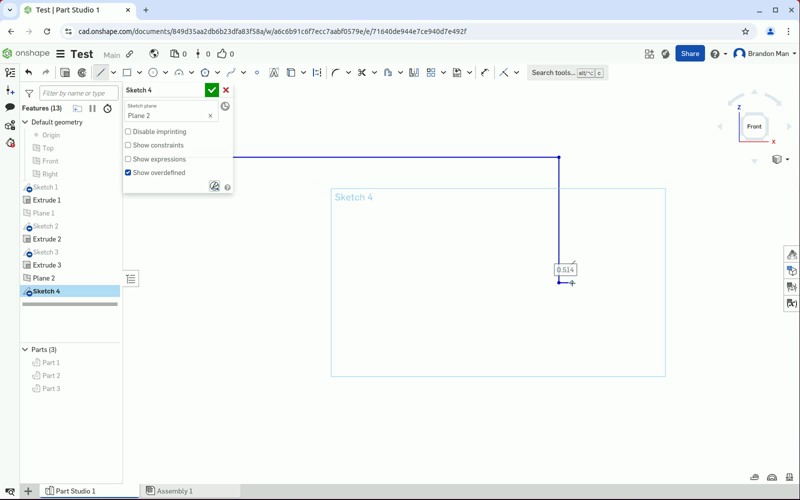
scroll(-6)
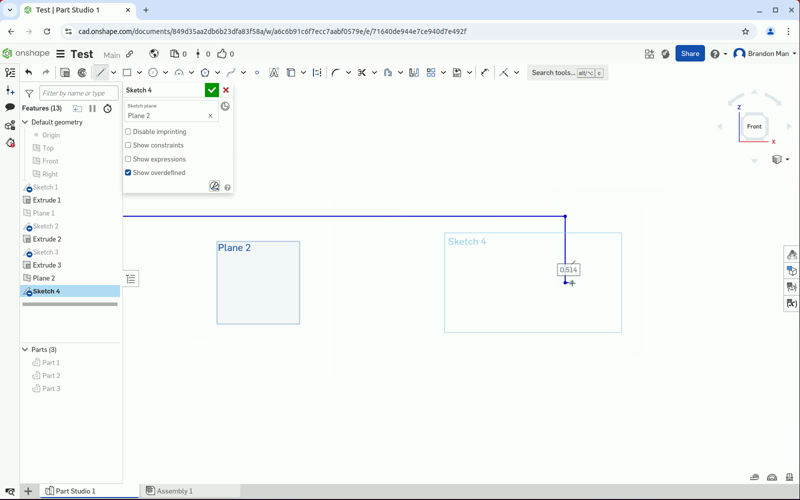
scroll(-6)
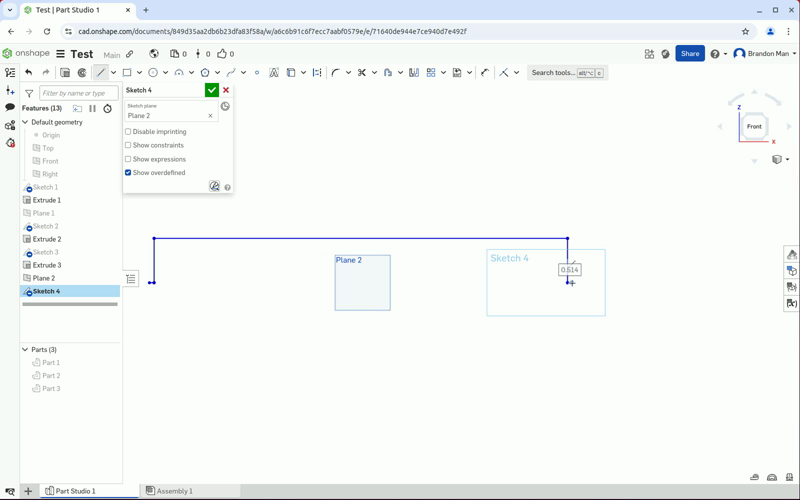
scroll(-6)
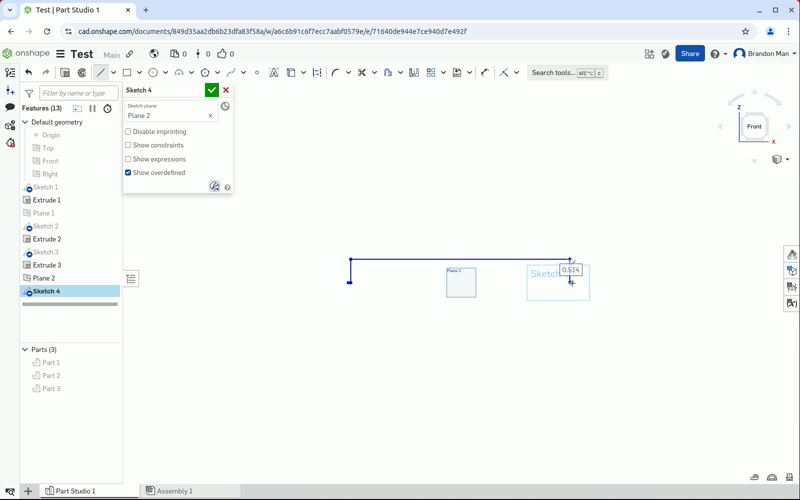
key_up(shift)
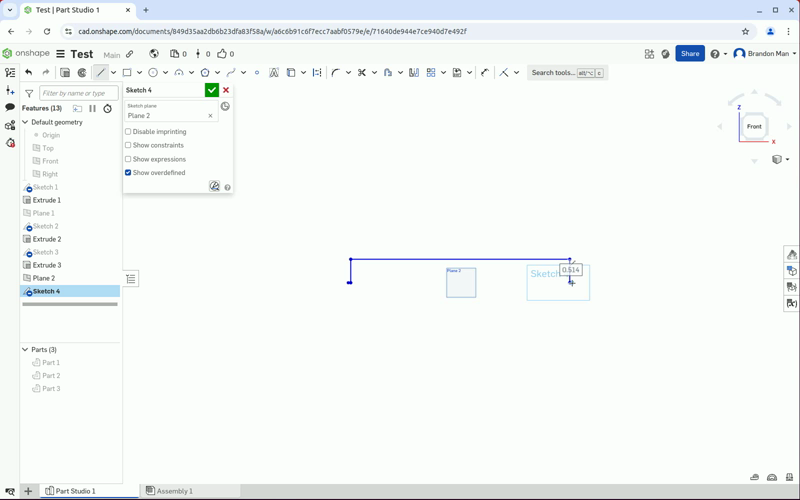
key_down(shift)
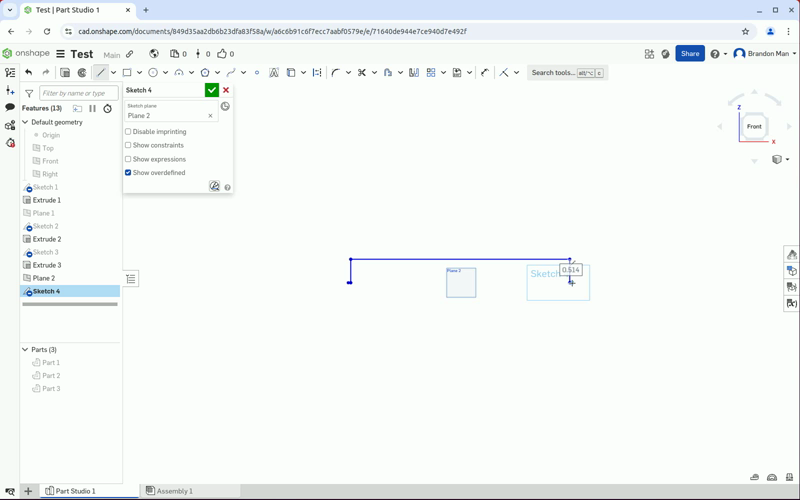
mouse_move(589, 282)
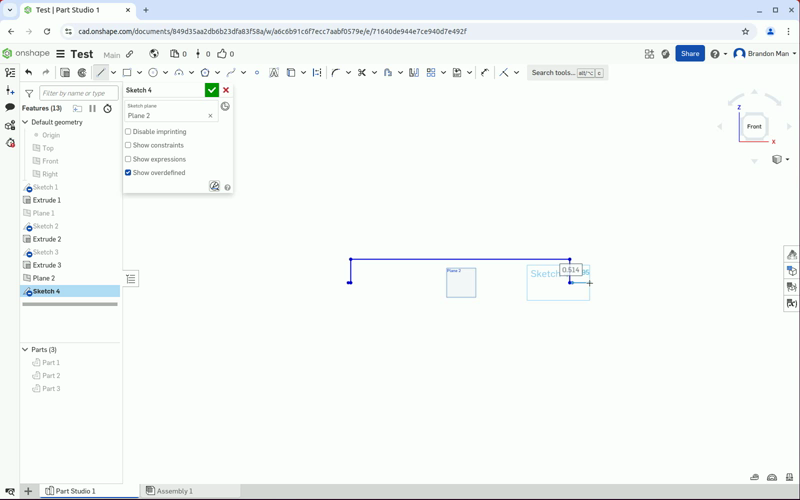
mouse_move(572, 257)
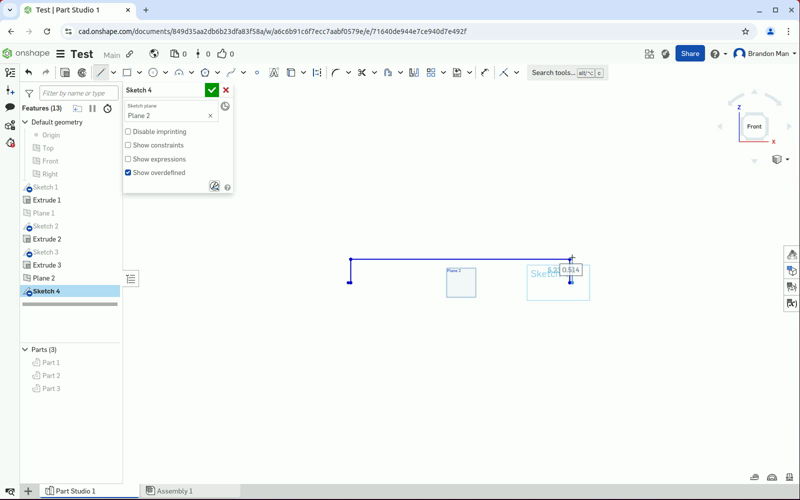
scroll(6)
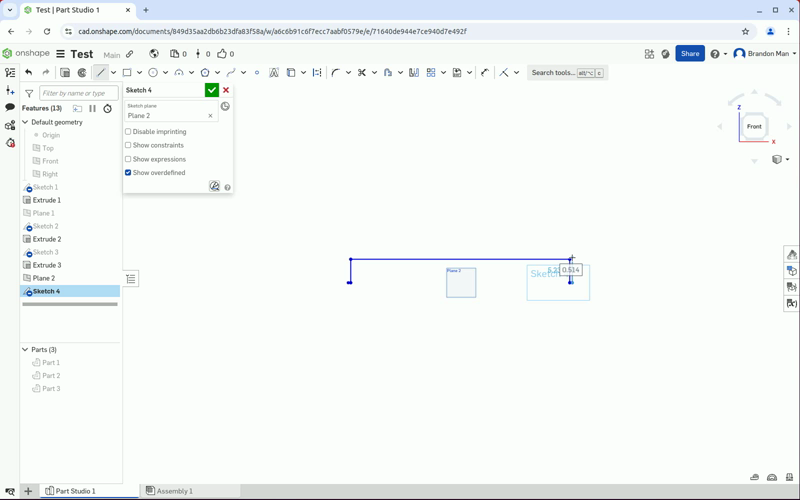
scroll(6)
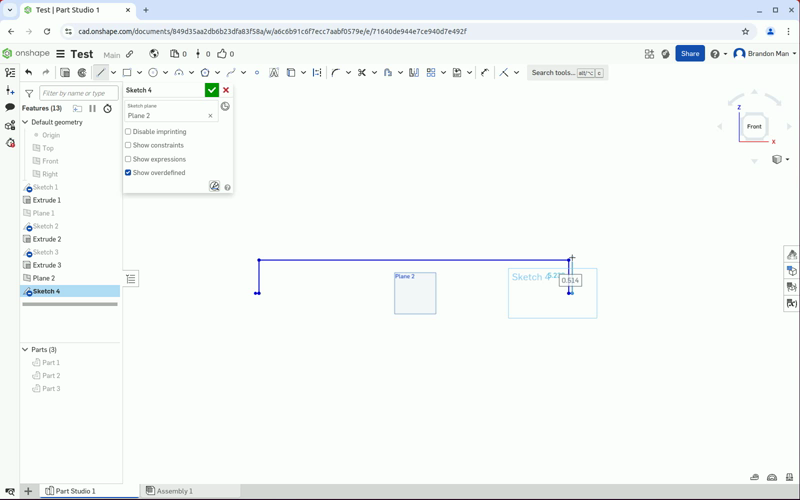
scroll(6)
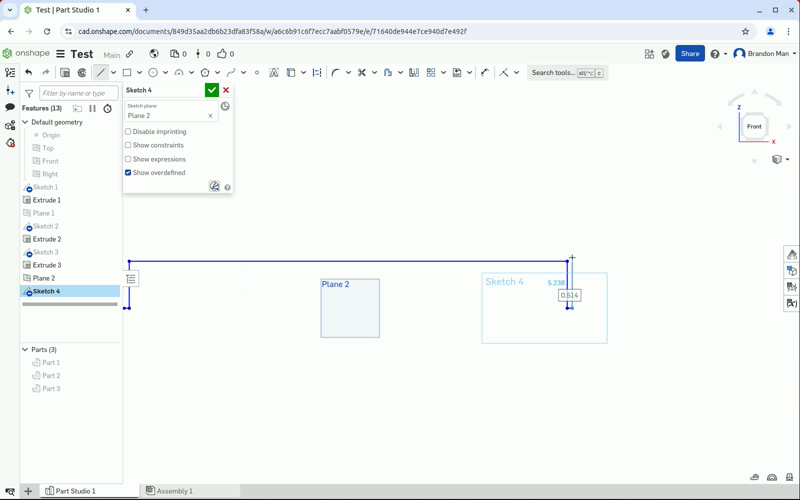
scroll(6)
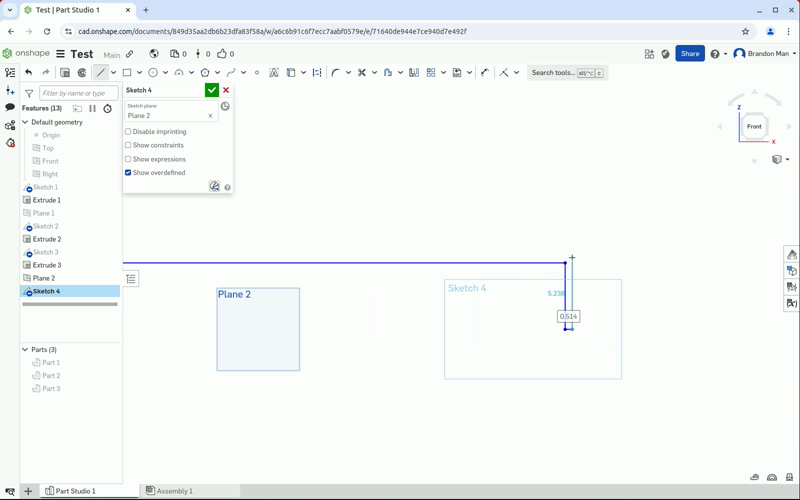
scroll(6)
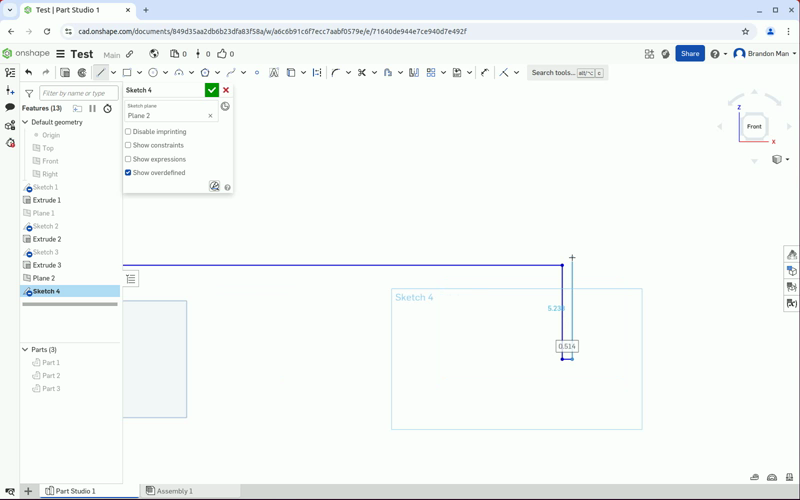
scroll(6)
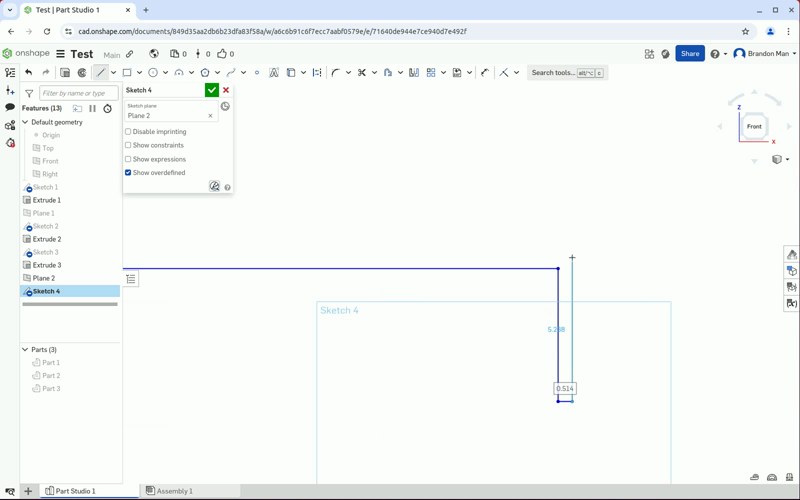
scroll(6)
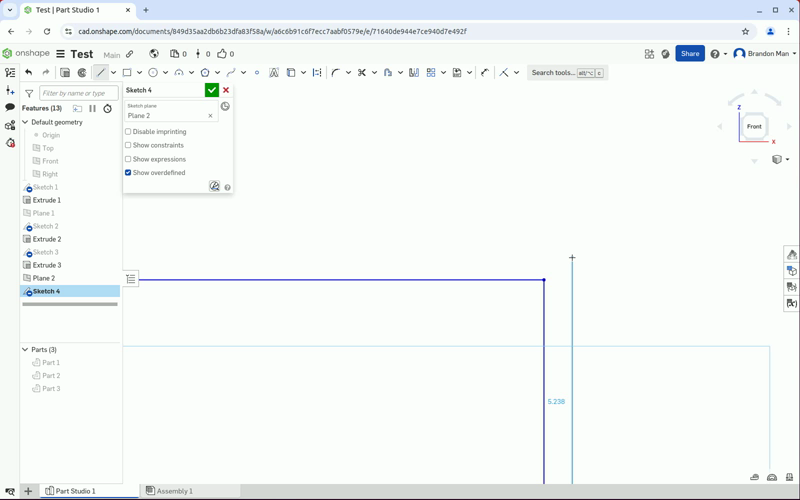
click(572, 257)
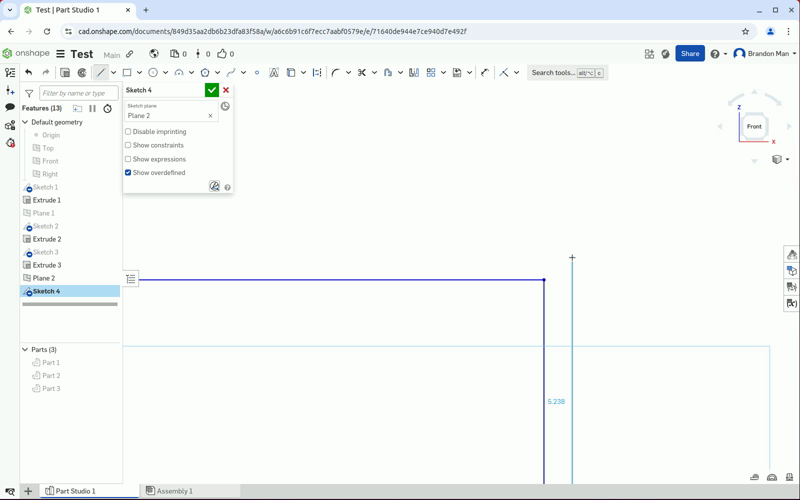
scroll(-6)
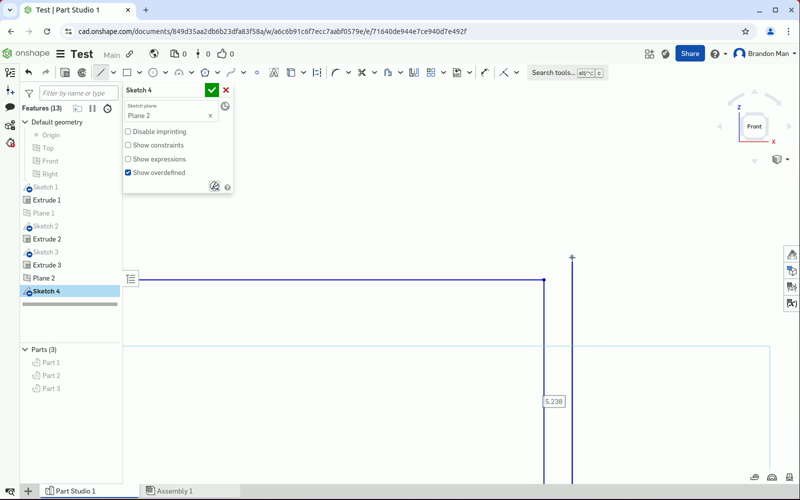
scroll(-6)
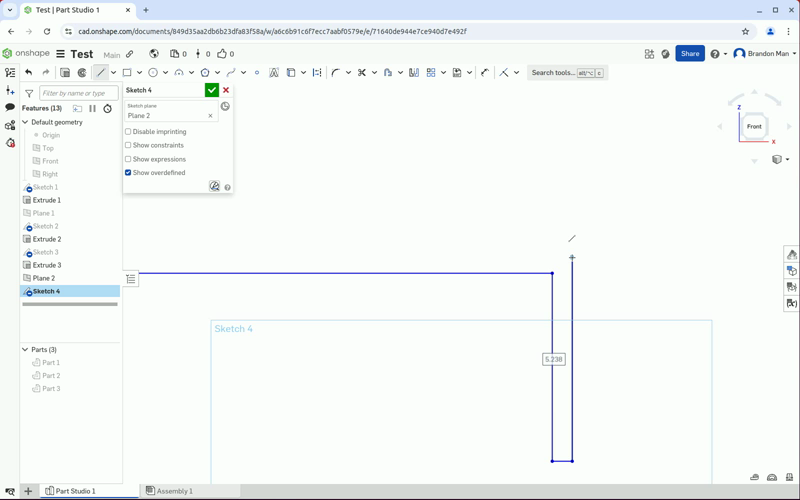
scroll(-6)
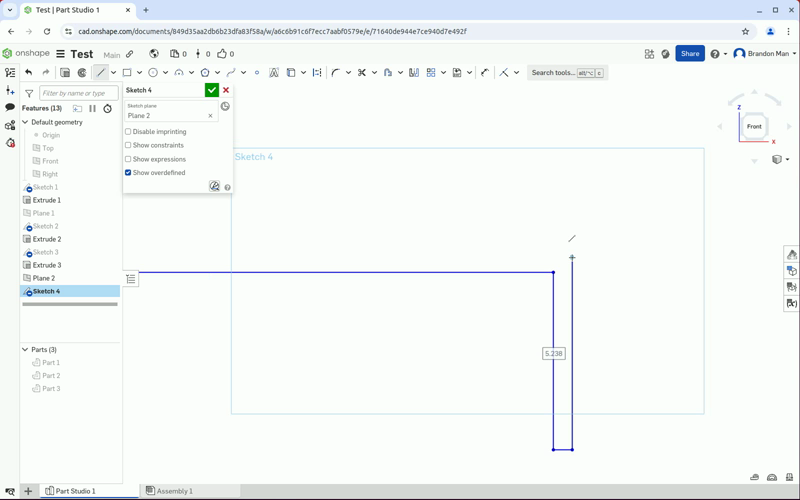
scroll(-6)
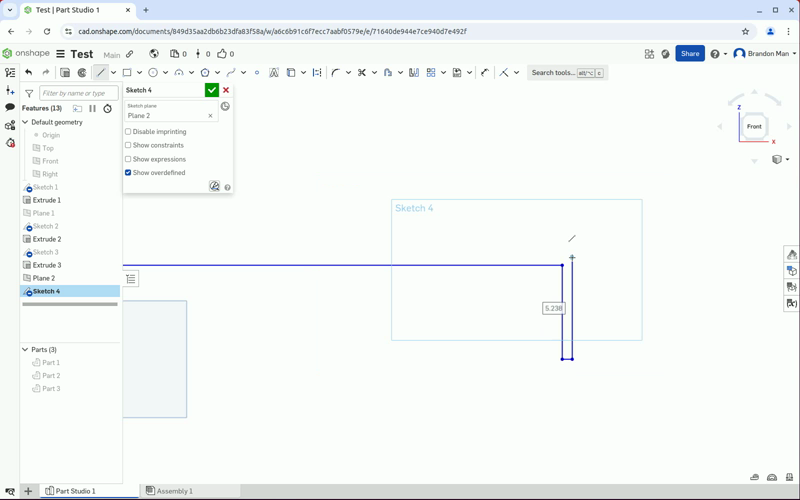
scroll(-6)
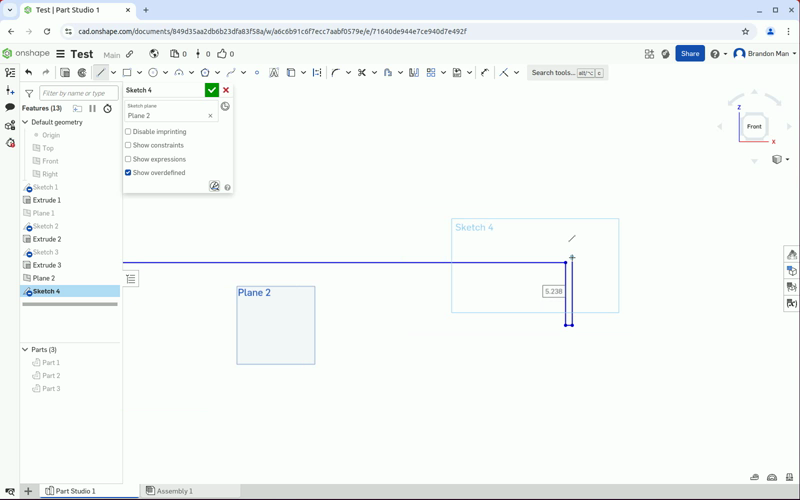
scroll(-6)
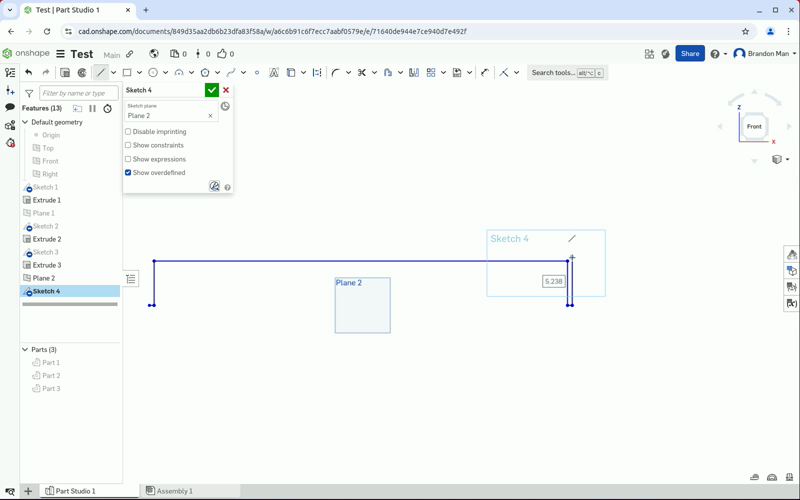
scroll(-6)
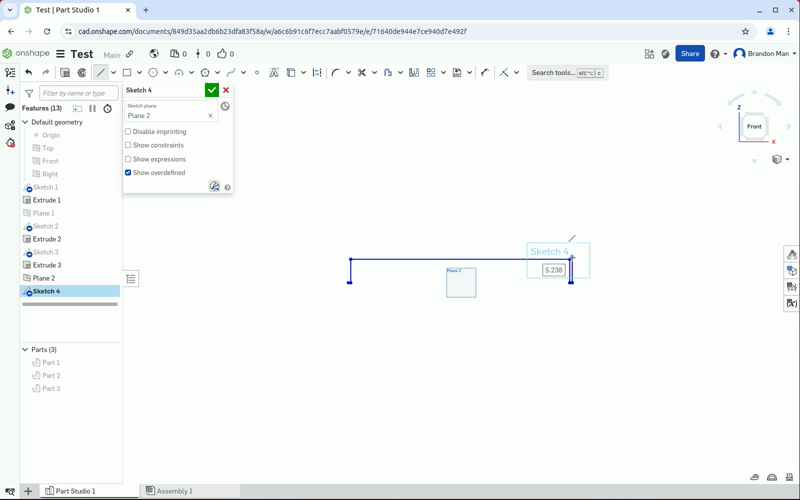
key_up(shift)
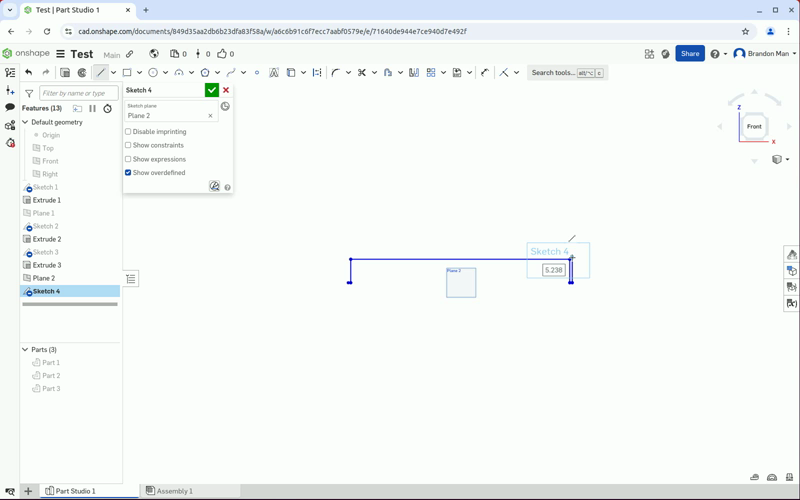
key_down(shift)
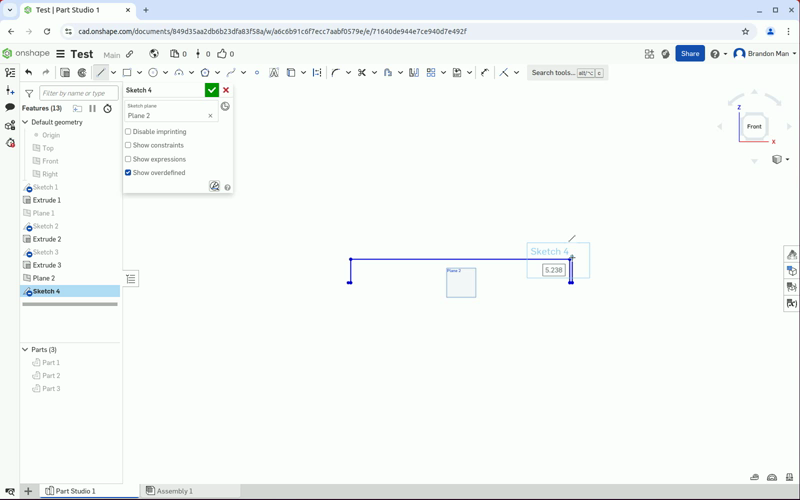
mouse_move(348, 257)
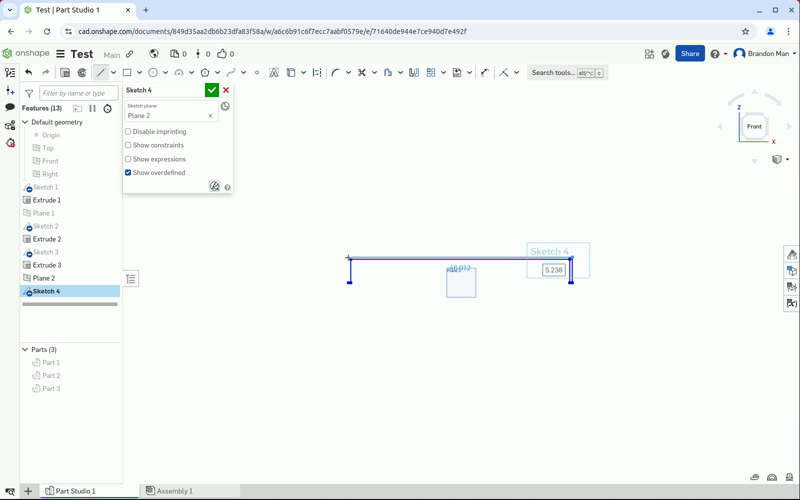
scroll(6)
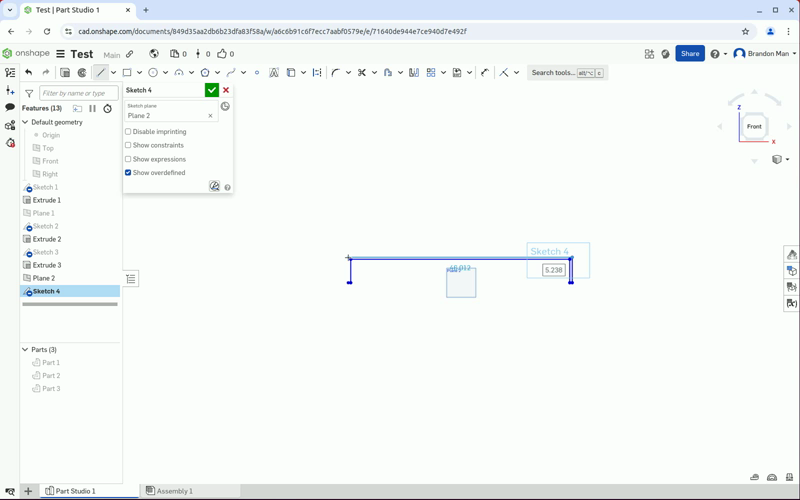
scroll(6)
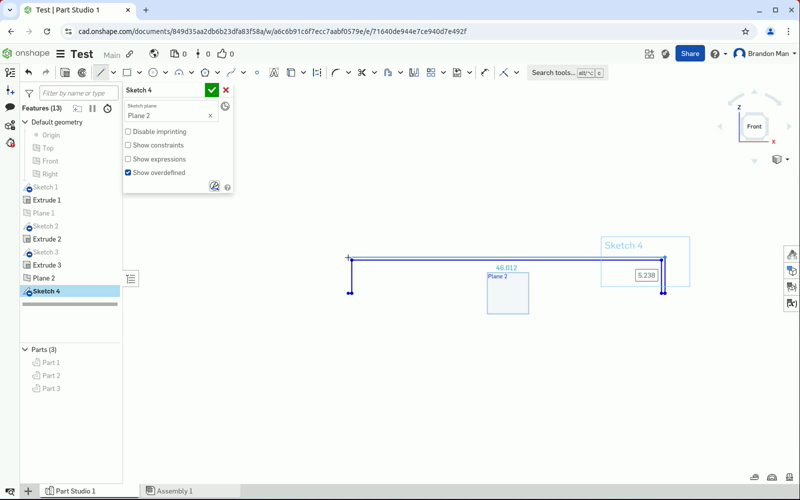
scroll(6)
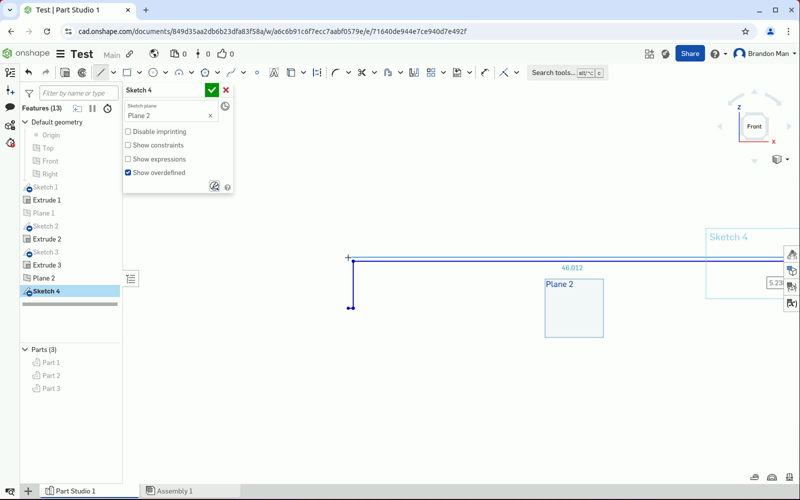
scroll(6)
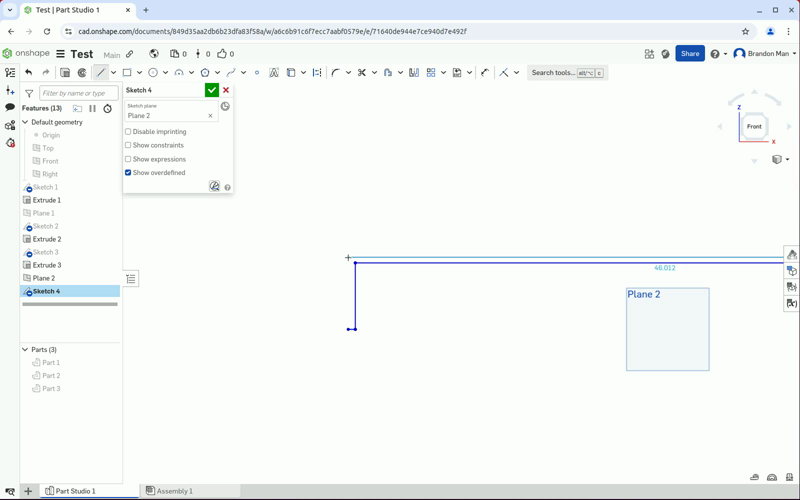
scroll(6)
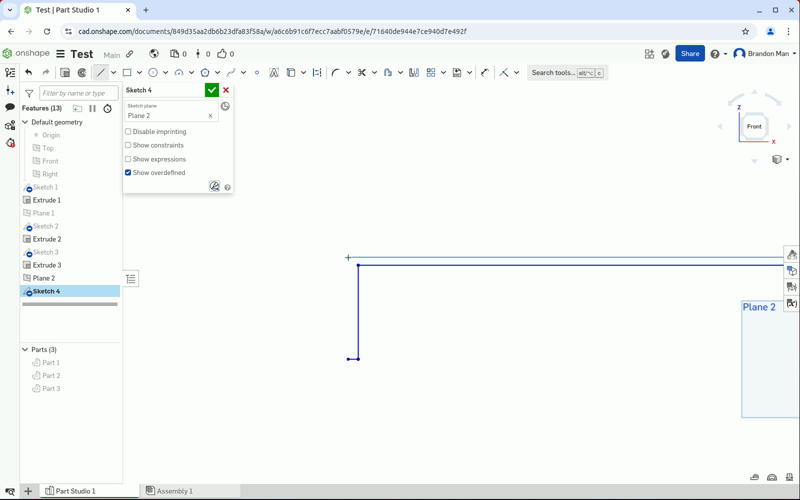
scroll(6)
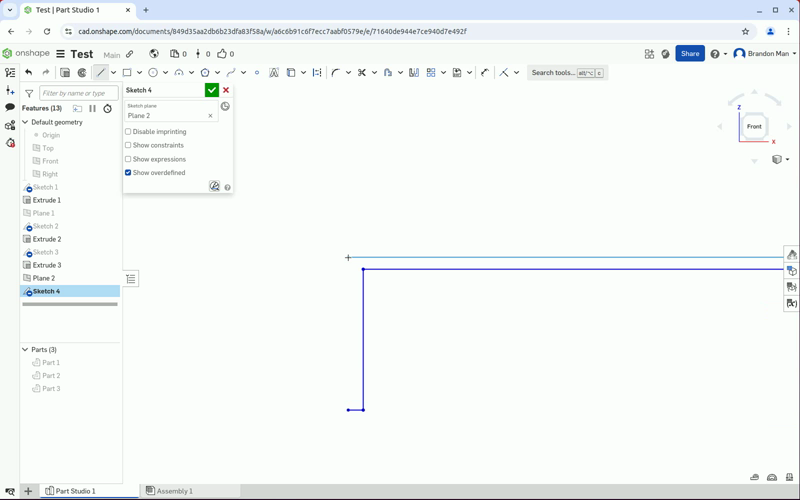
scroll(6)
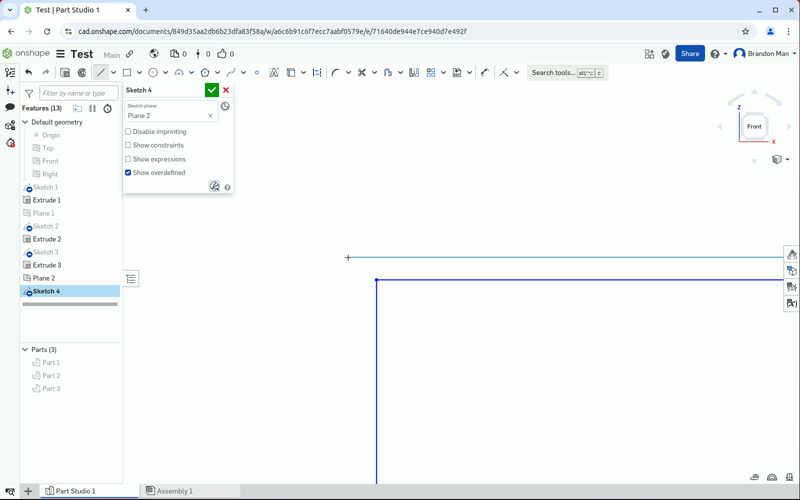
click(348, 257)
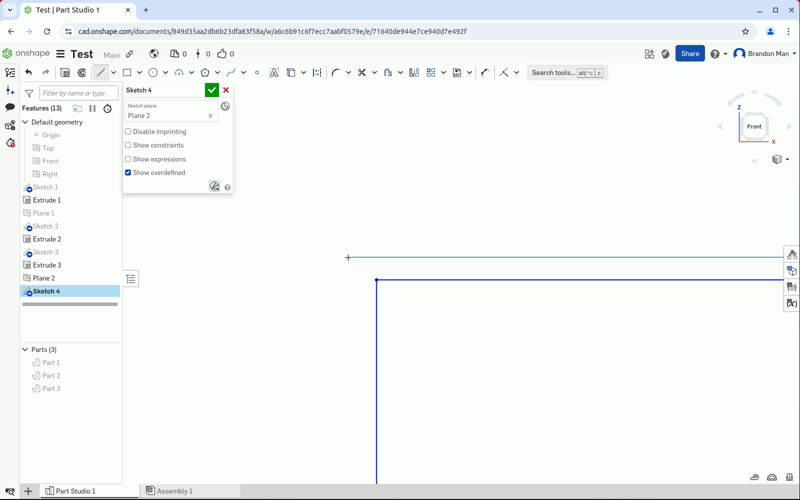
scroll(-6)
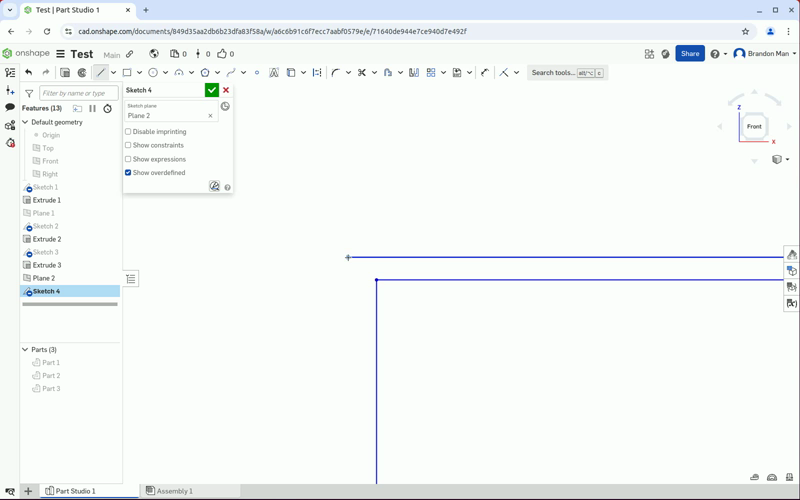
scroll(-6)
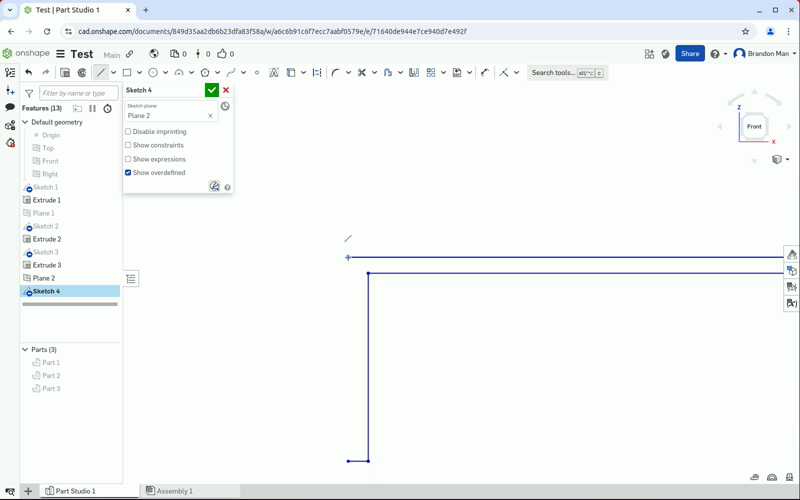
scroll(-6)
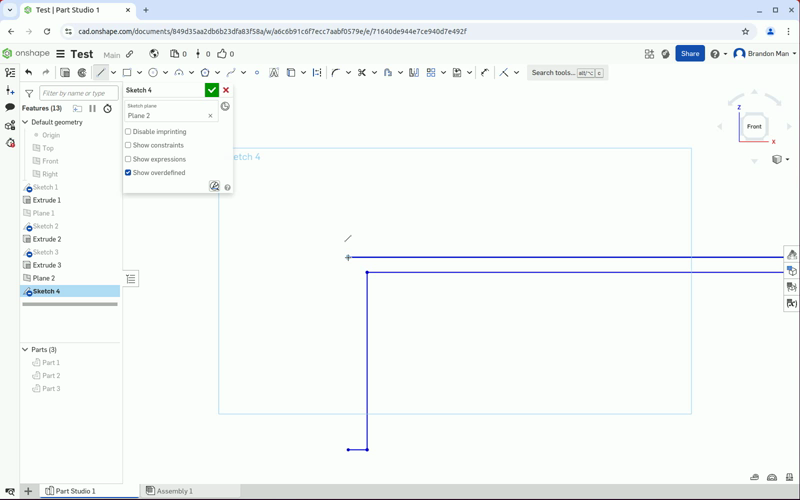
scroll(-6)
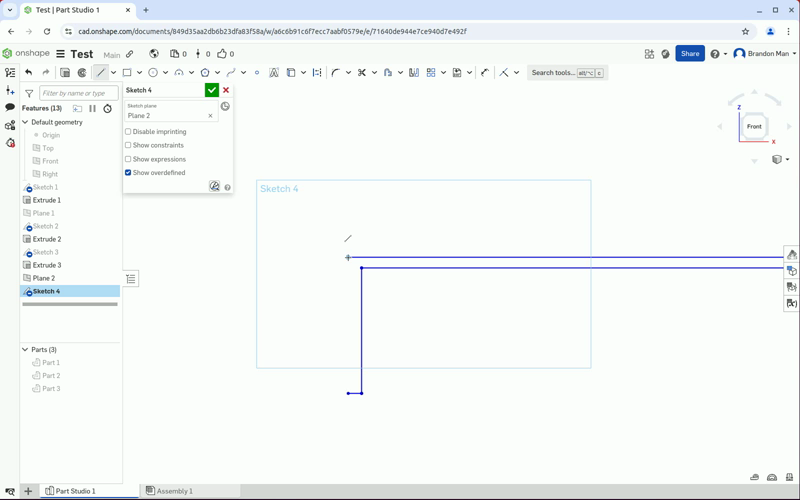
scroll(-6)
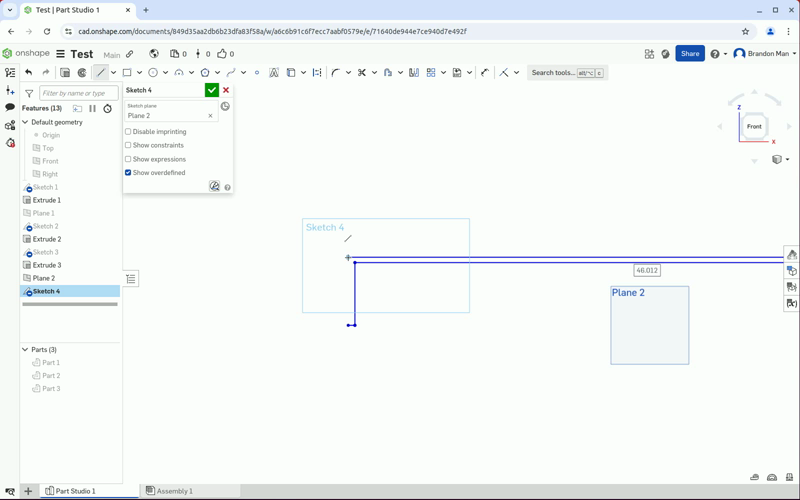
scroll(-6)
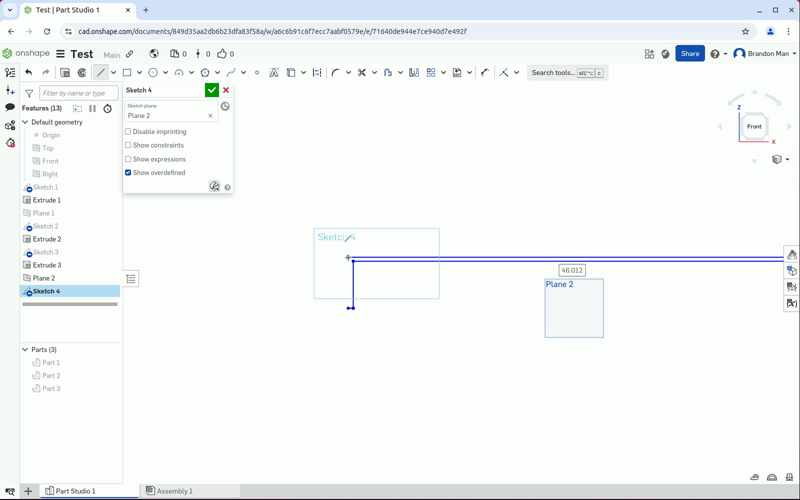
scroll(-6)
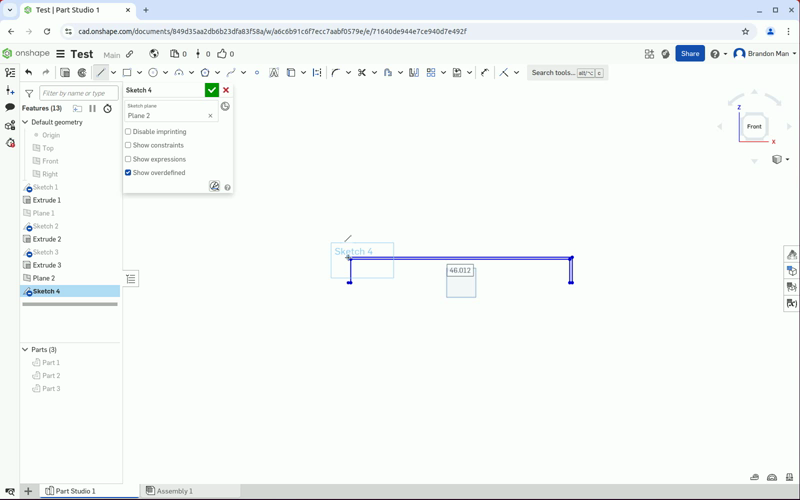
key_up(shift)
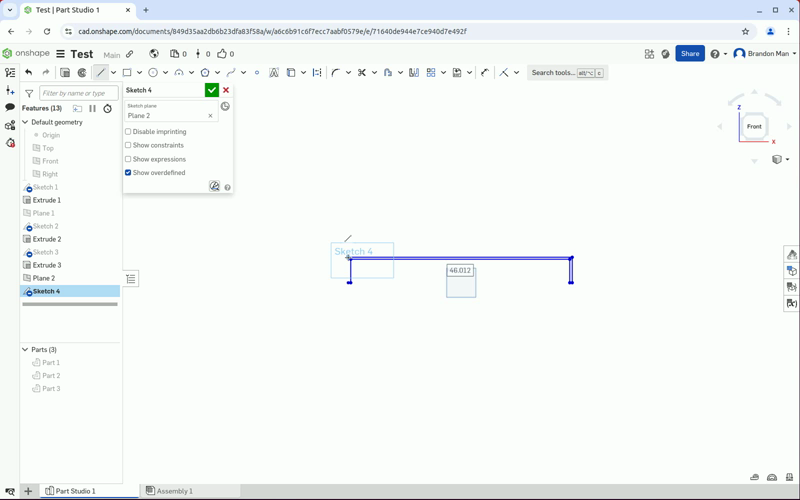
mouse_move(378, 257)
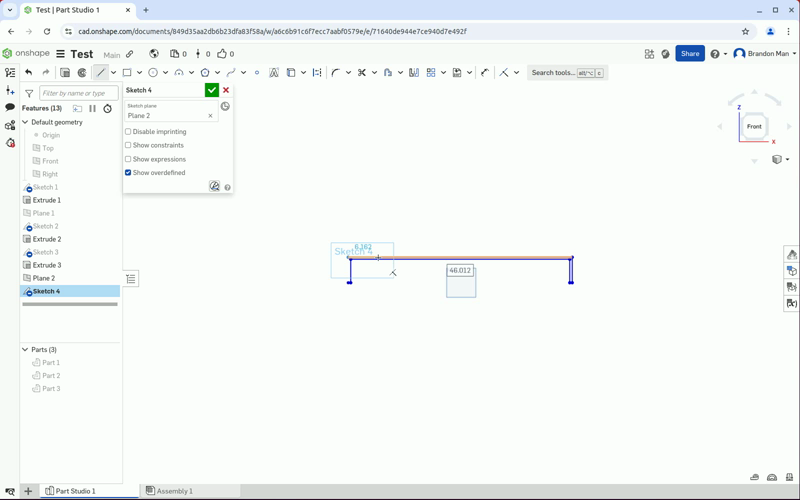
key_down(shift)
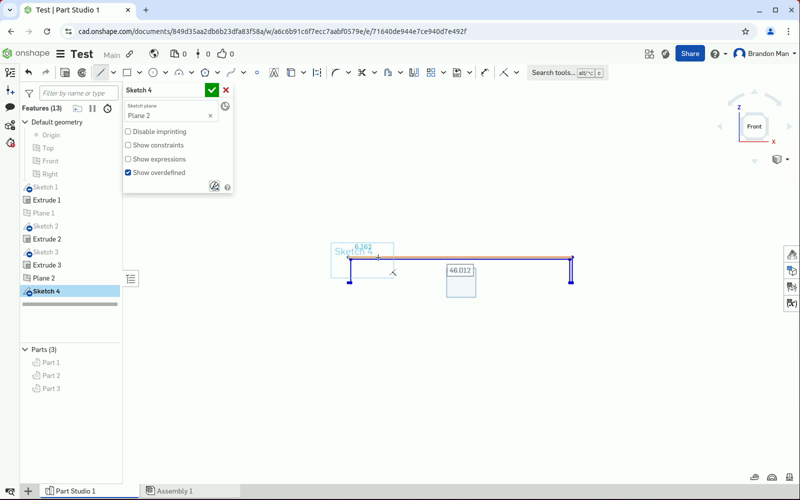
mouse_move(348, 282)
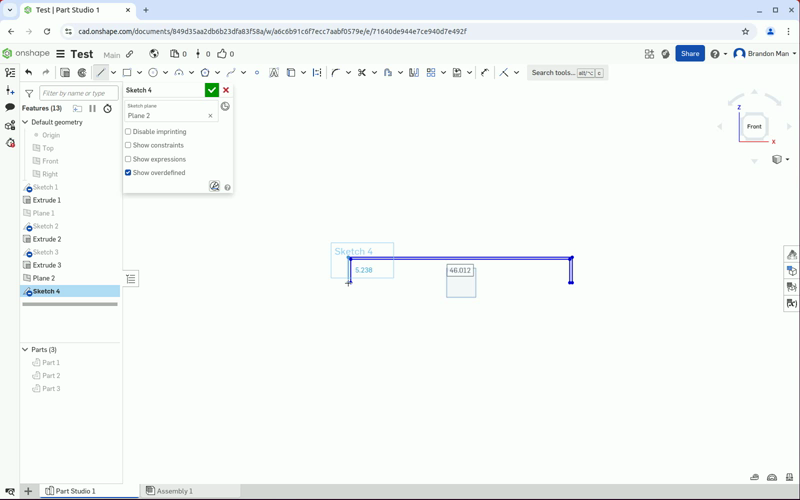
scroll(6)
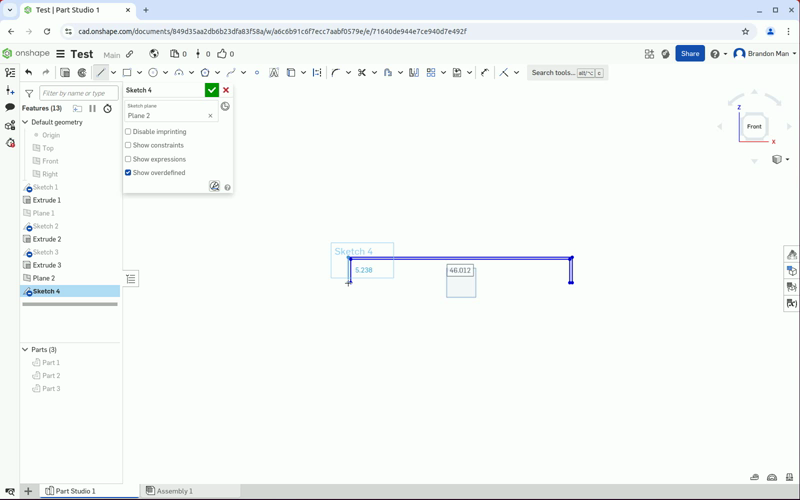
scroll(6)
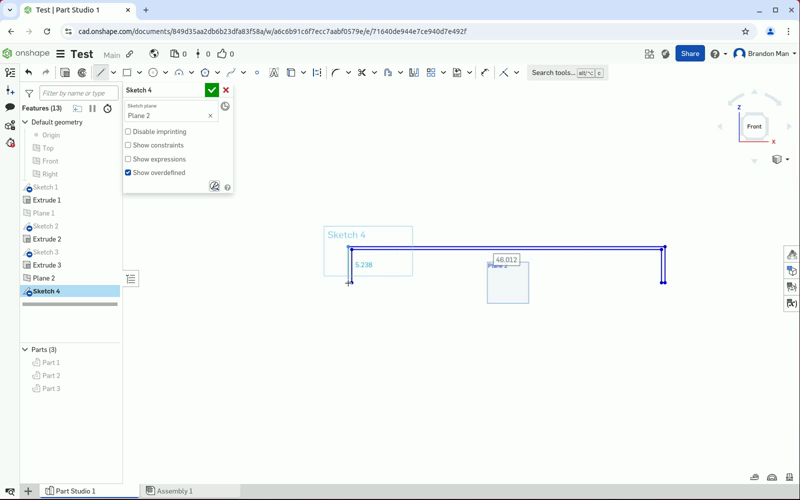
scroll(6)
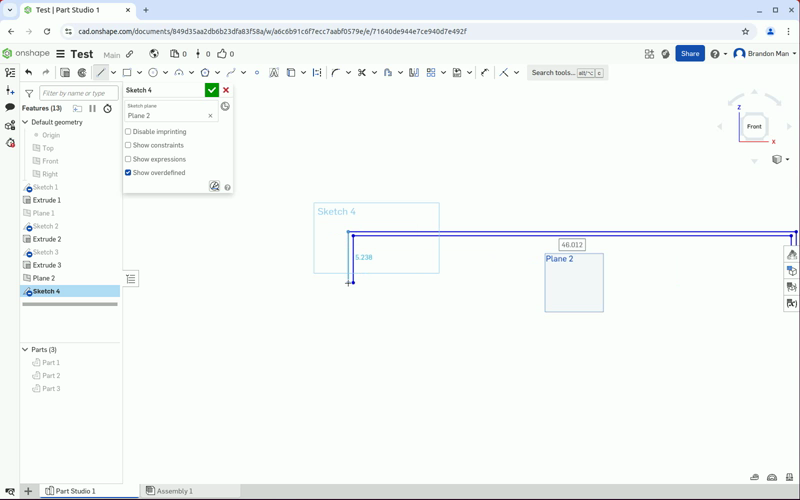
scroll(6)
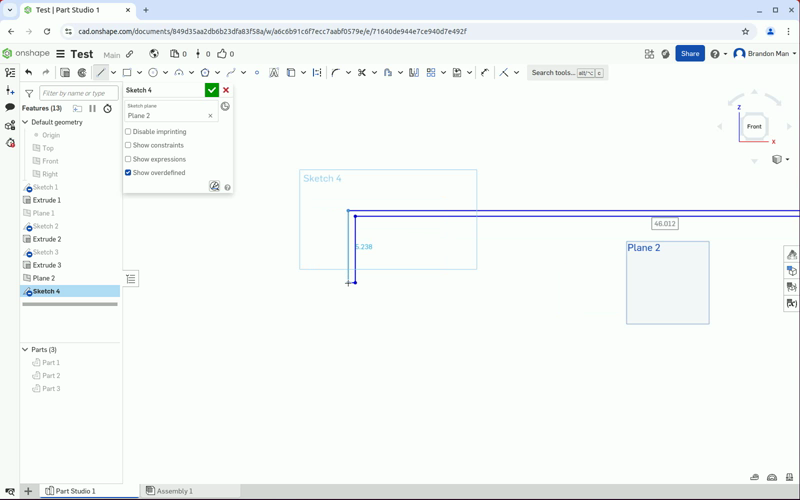
scroll(6)
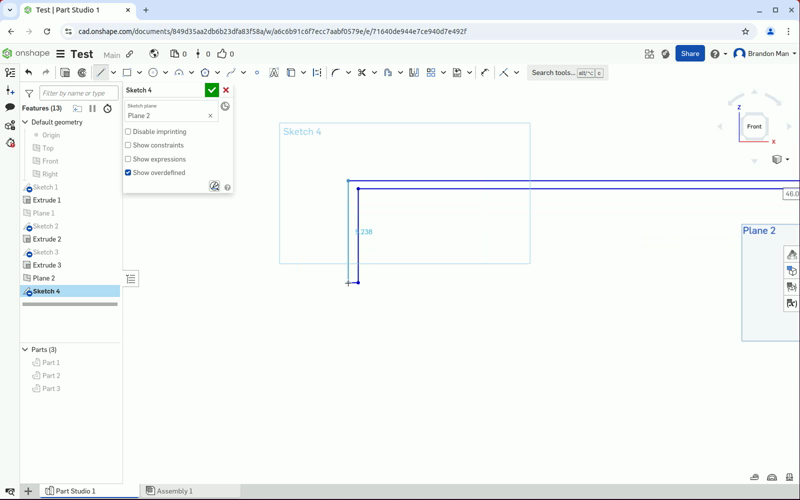
scroll(6)
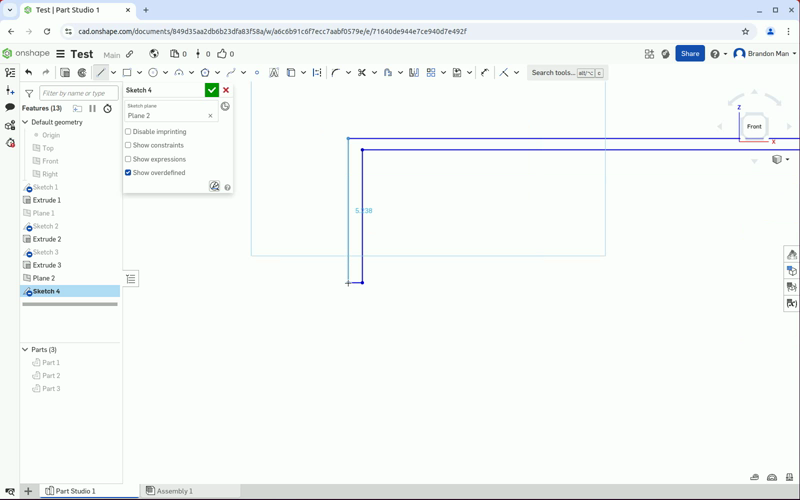
scroll(6)
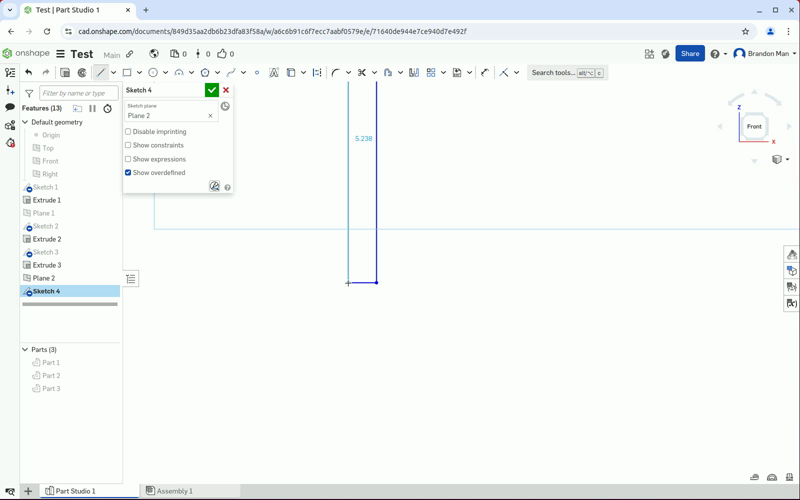
key_up(shift)
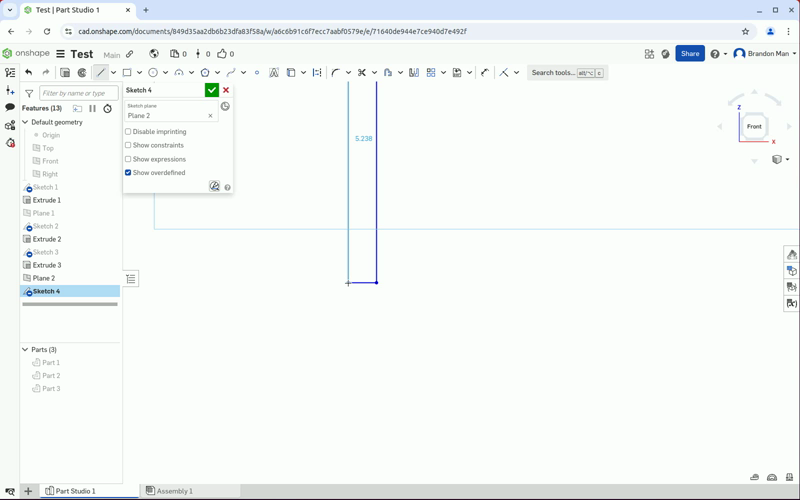
click(348, 282)
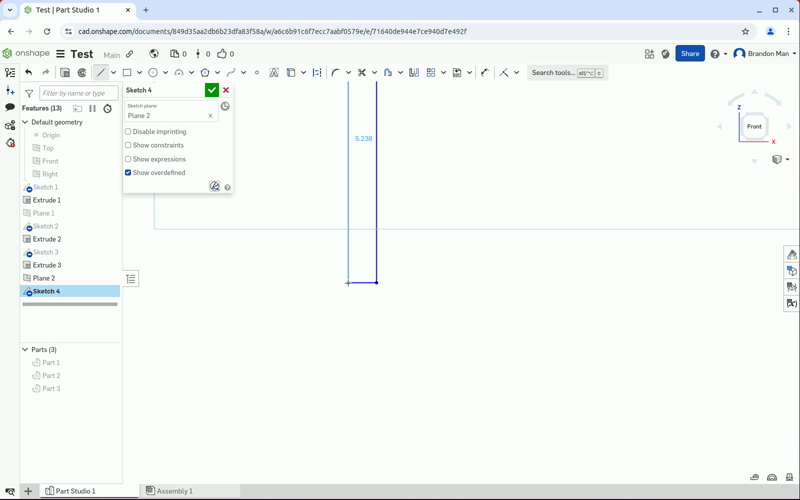
scroll(-6)
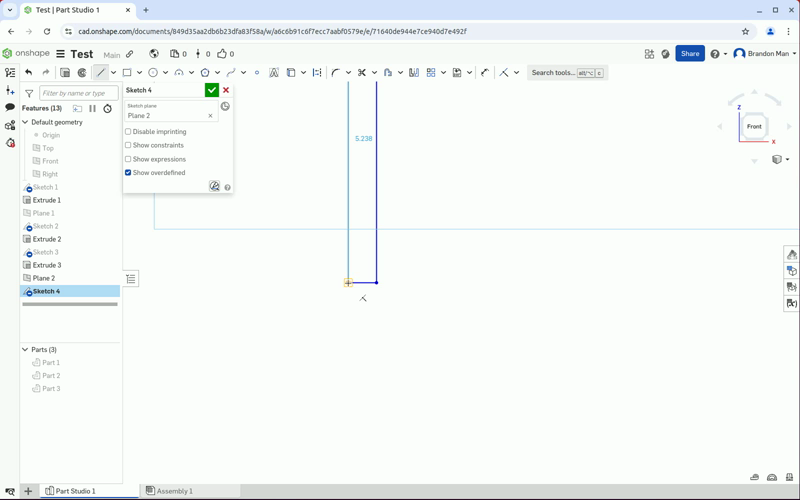
scroll(-6)
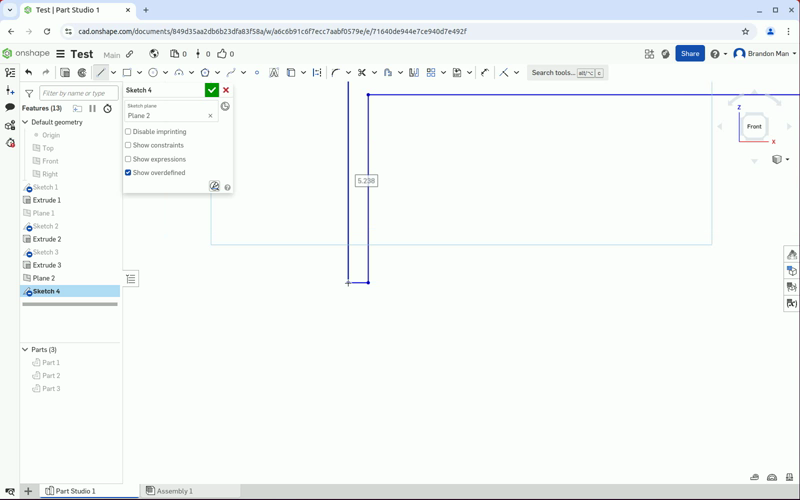
scroll(-6)
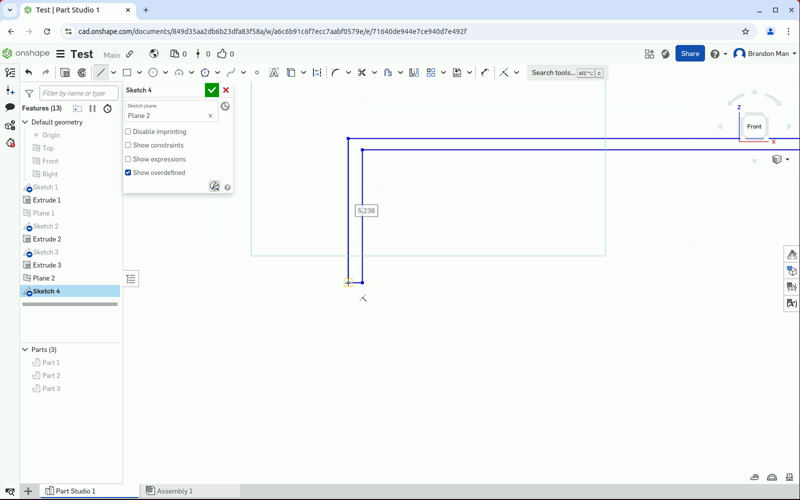
scroll(-6)
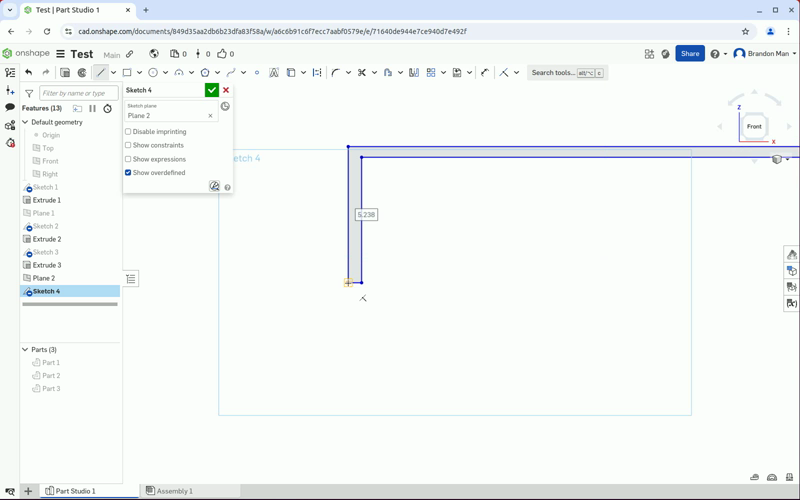
scroll(-6)
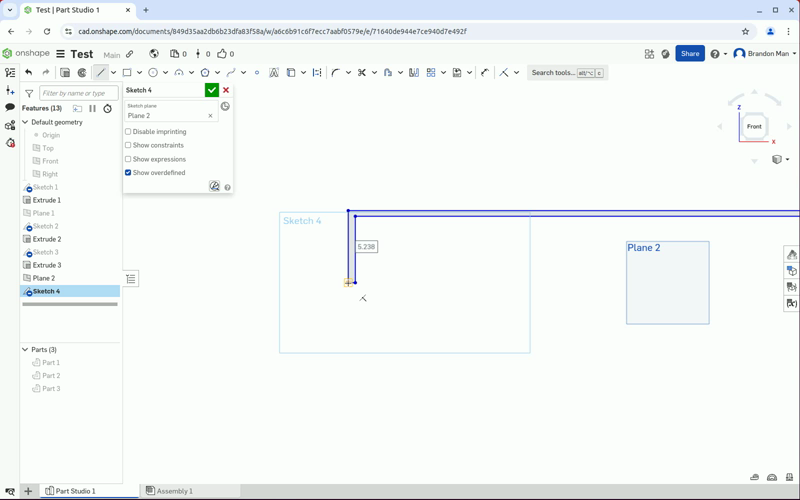
scroll(-6)
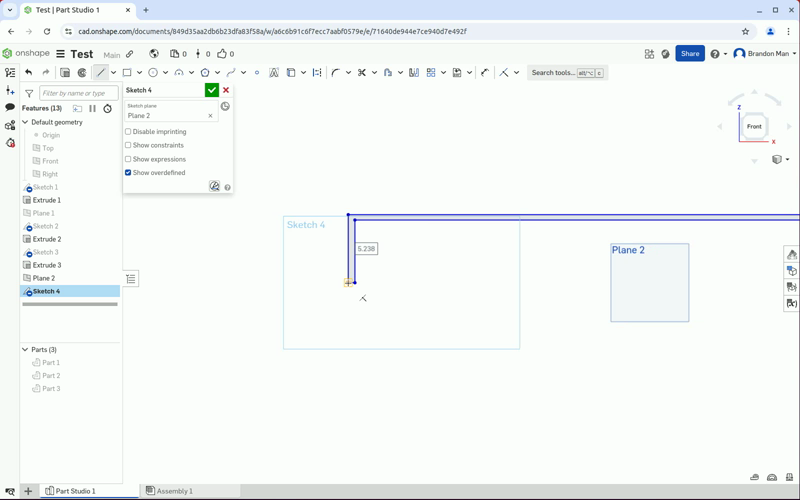
scroll(-6)
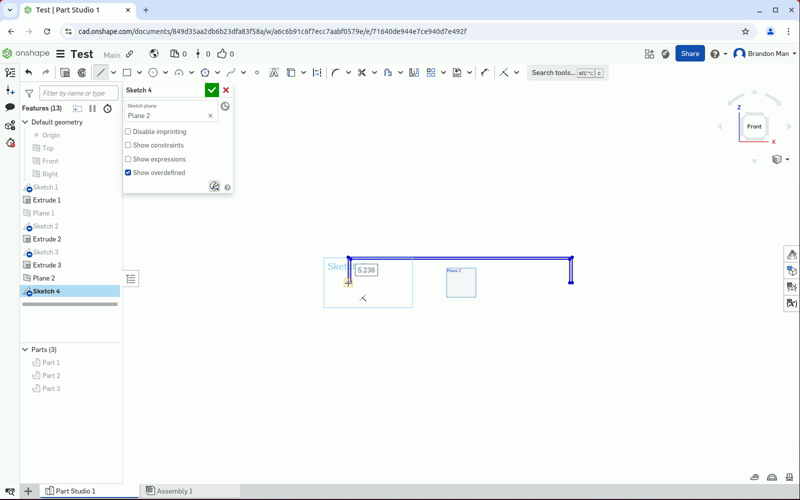
key(esc)
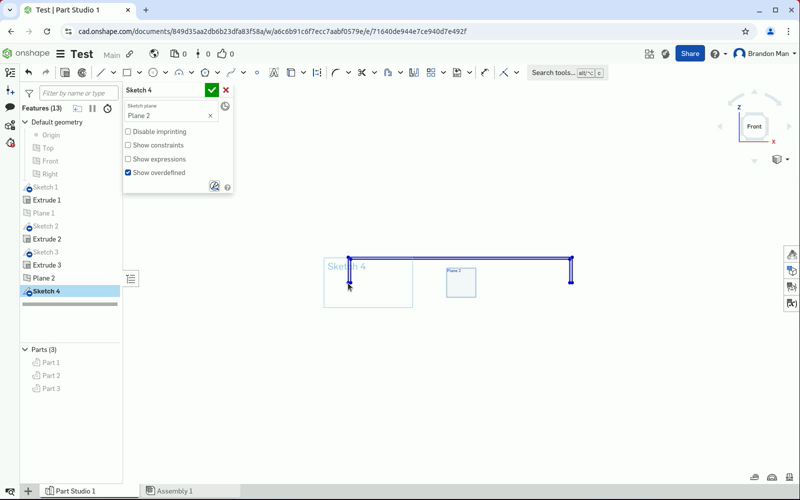
mouse_move(458, 257)
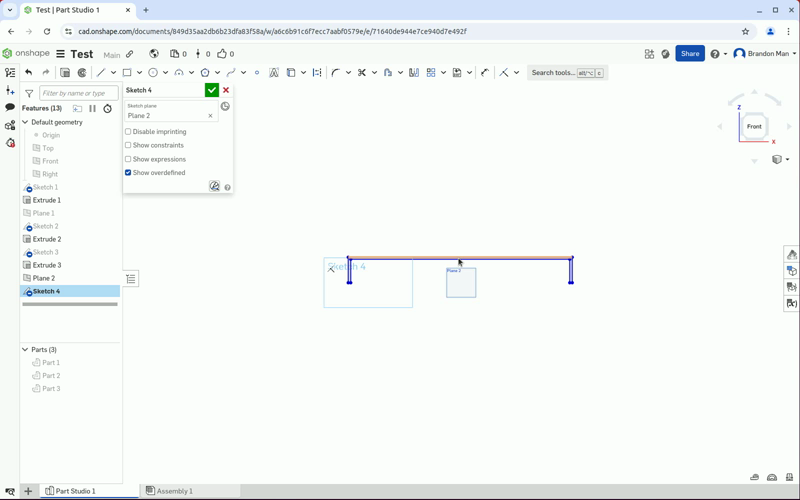
scroll(6)
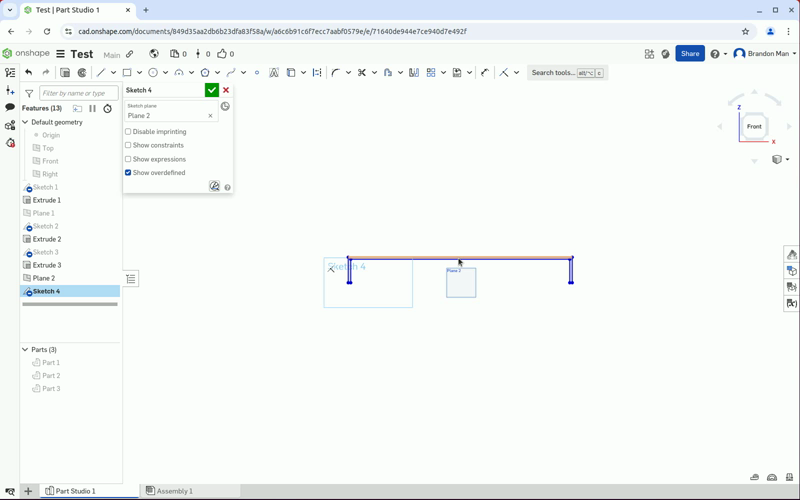
scroll(6)
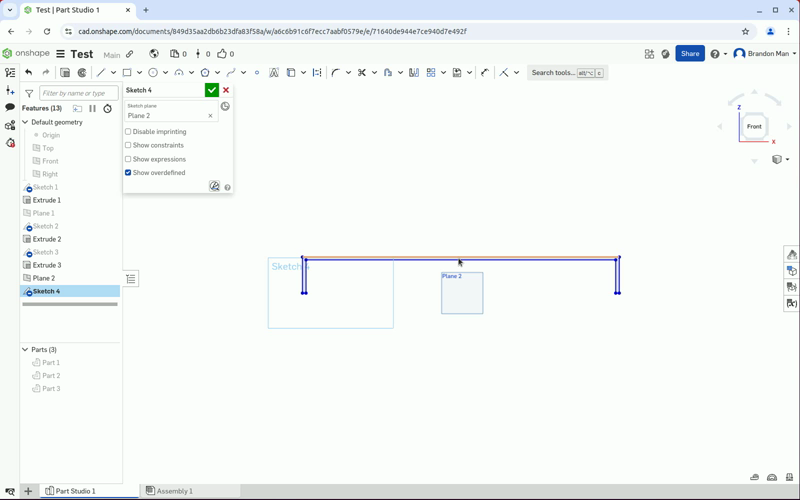
scroll(6)
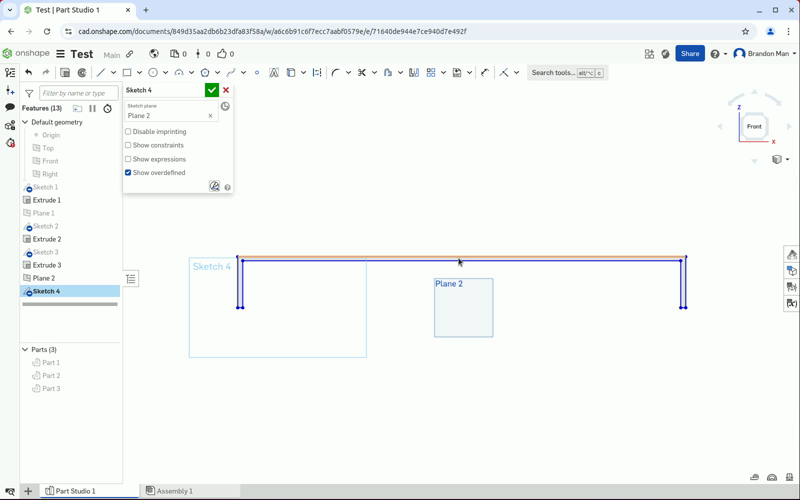
scroll(6)
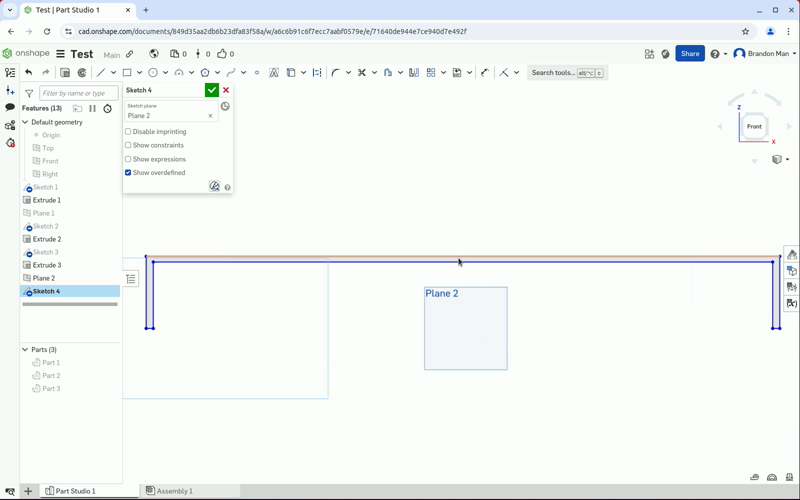
scroll(6)
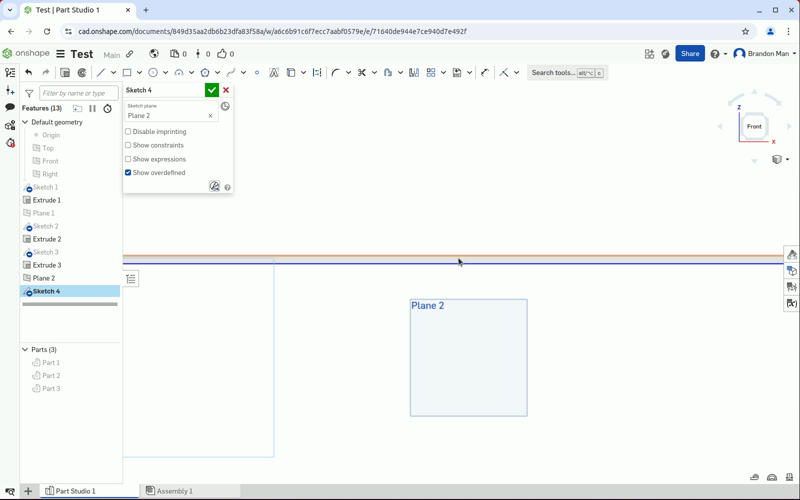
scroll(6)
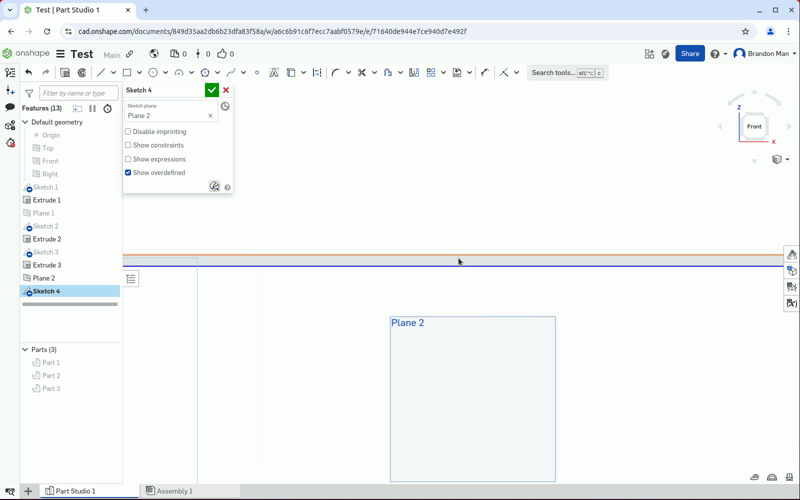
scroll(6)
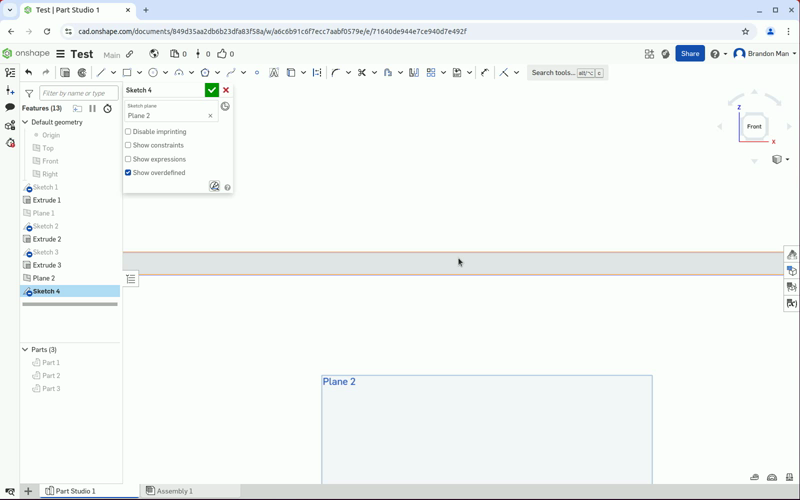
click(458, 257)
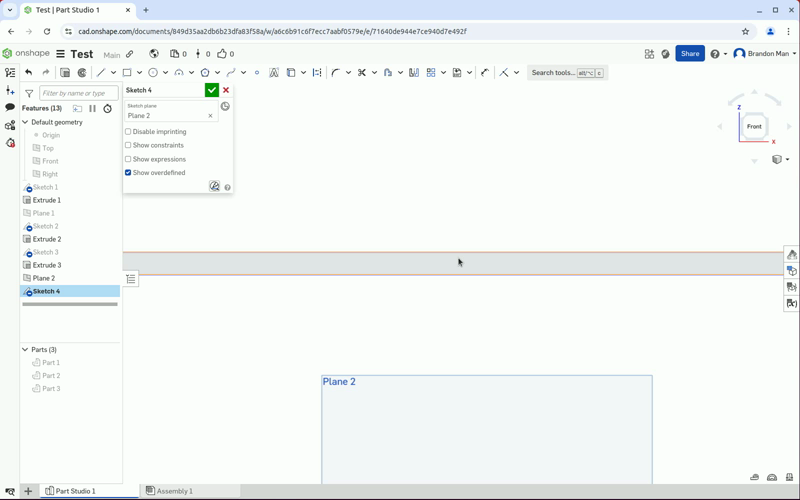
scroll(-6)
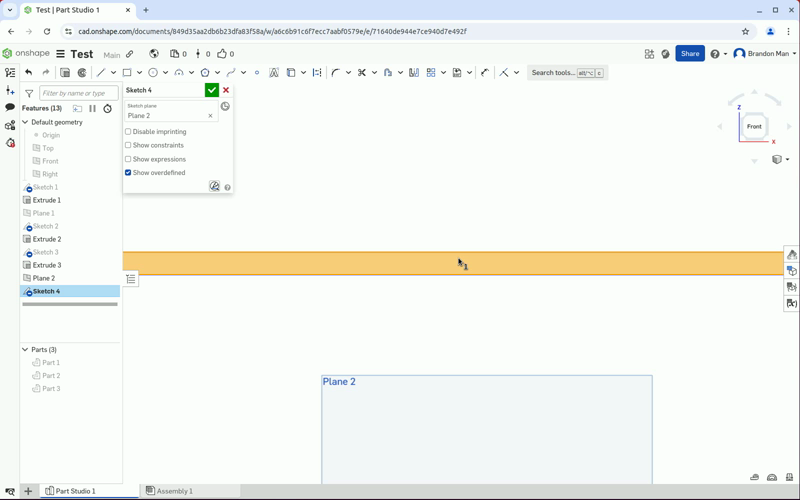
scroll(-6)
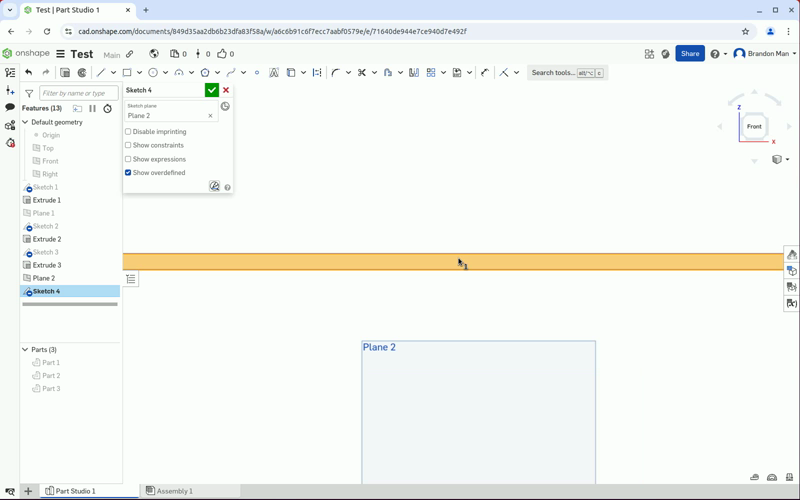
scroll(-6)
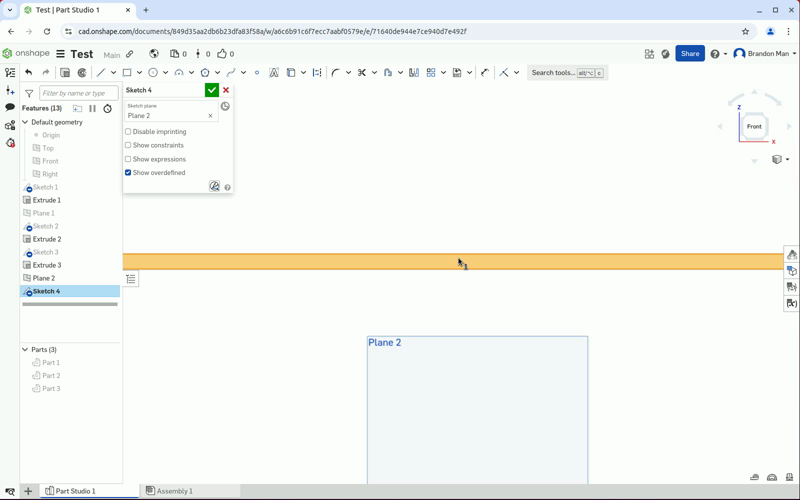
scroll(-6)
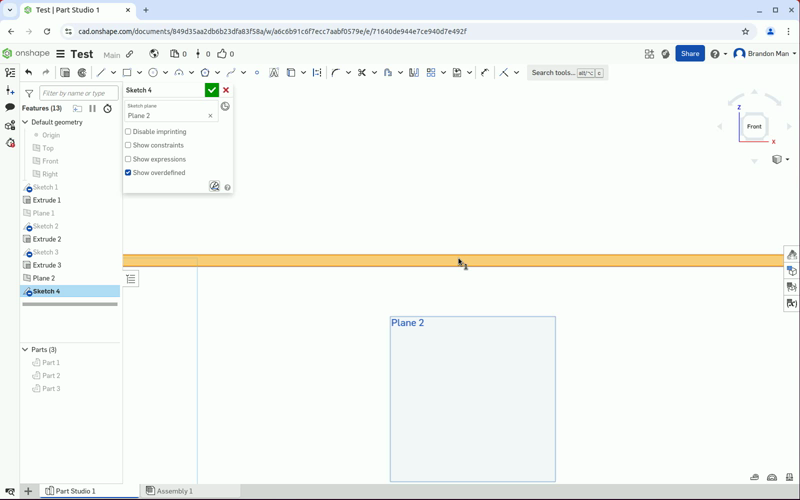
scroll(-6)
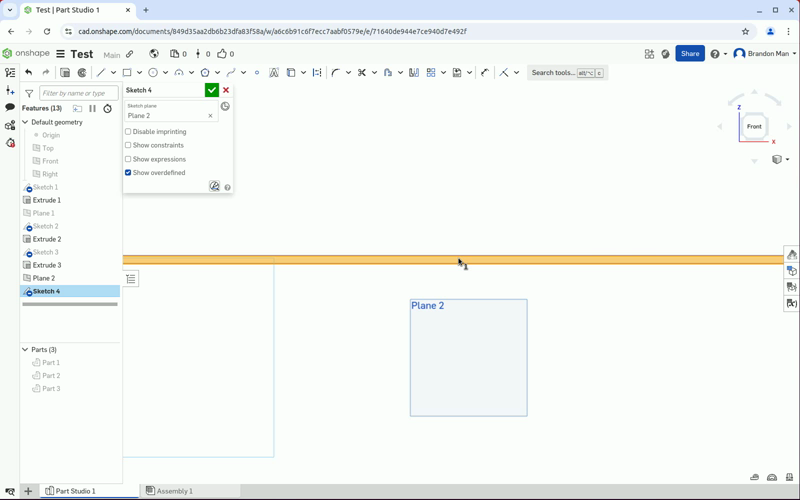
scroll(-6)
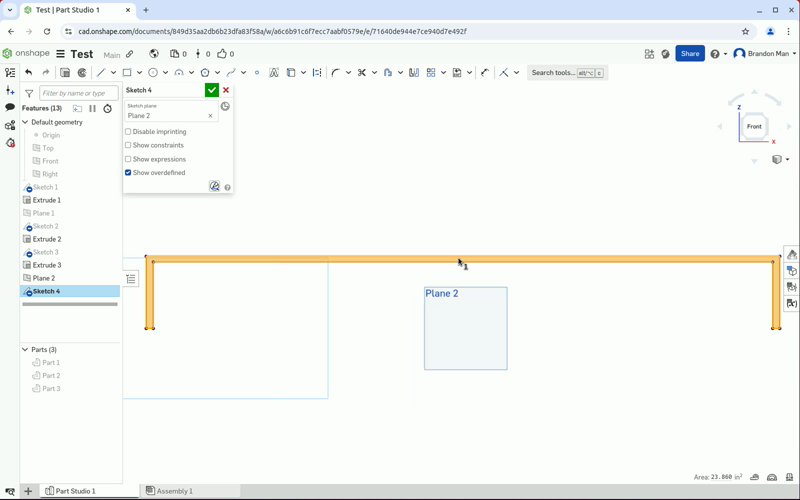
scroll(-6)
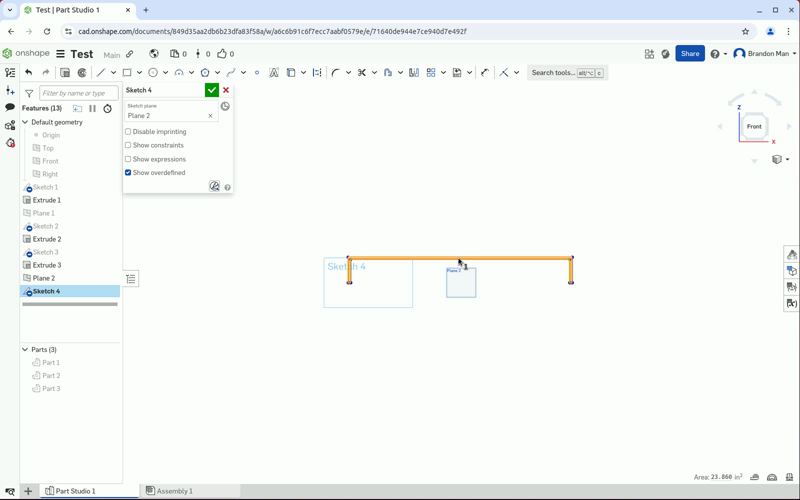
mouse_move(73, 352)
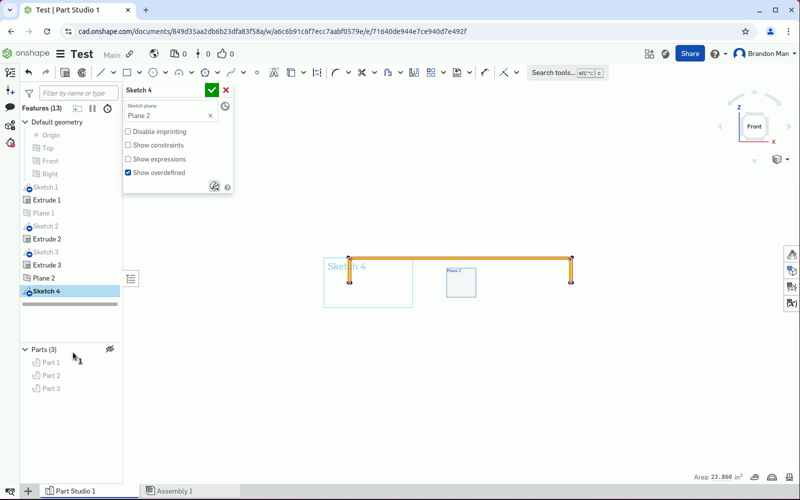
key(shift+y)
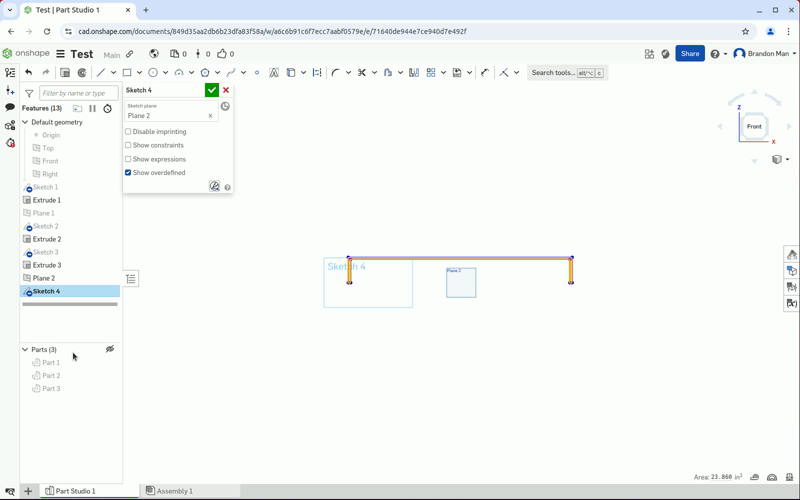
key(shift+e)
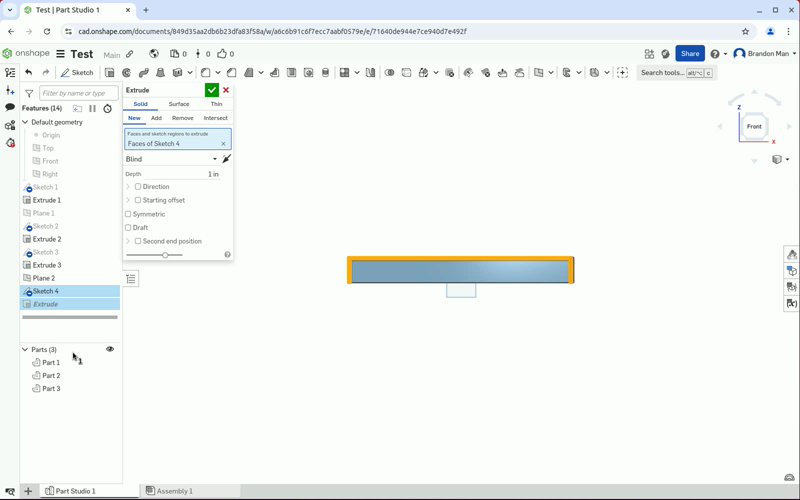
mouse_move(143, 106)
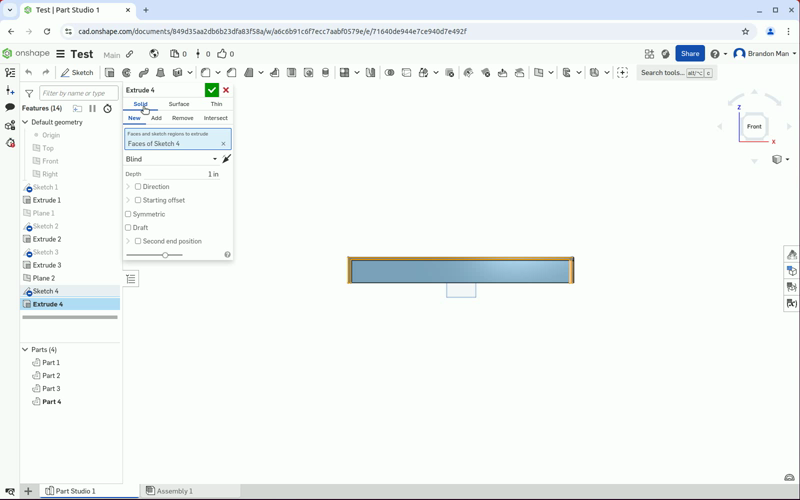
click(143, 106)
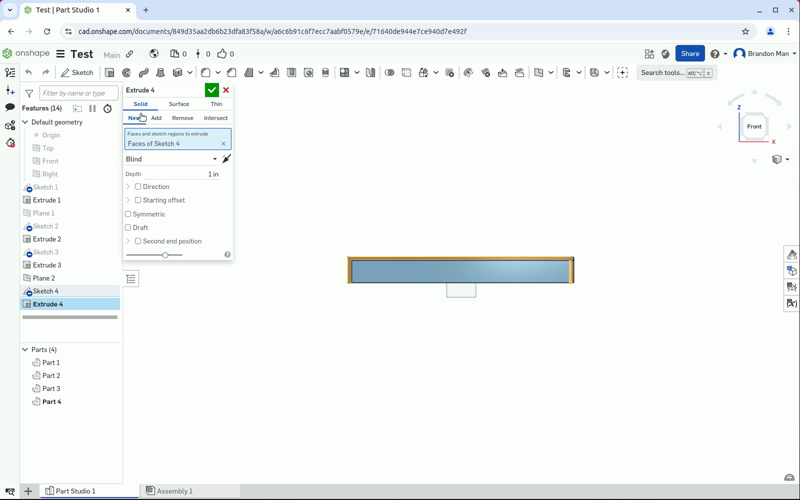
mouse_move(137, 120)
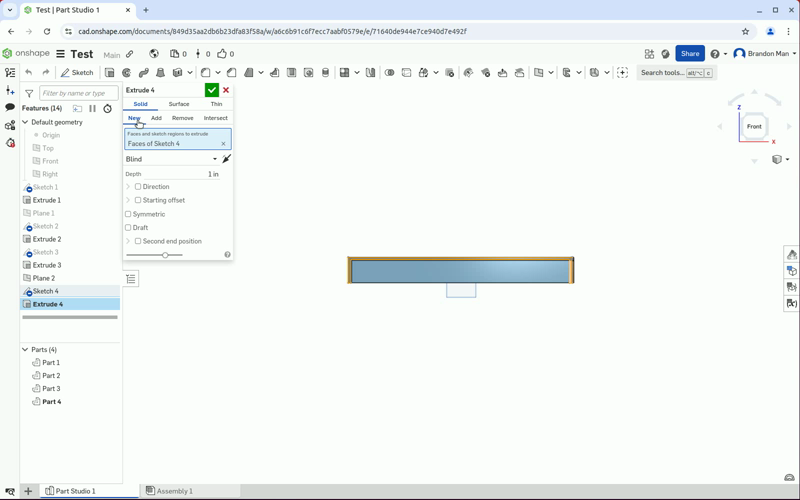
click(137, 120)
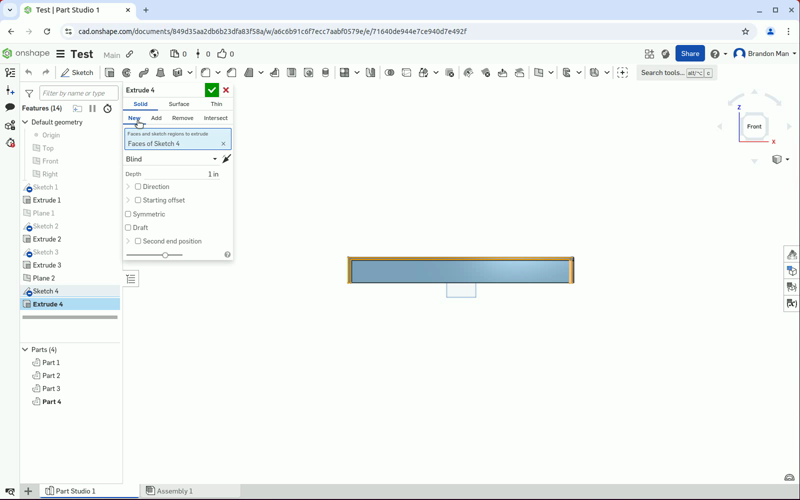
key(tab, 4)
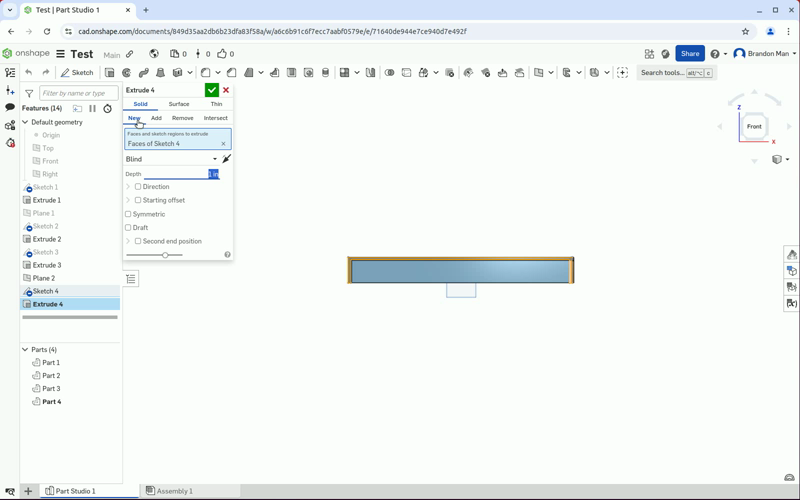
text(0.722)
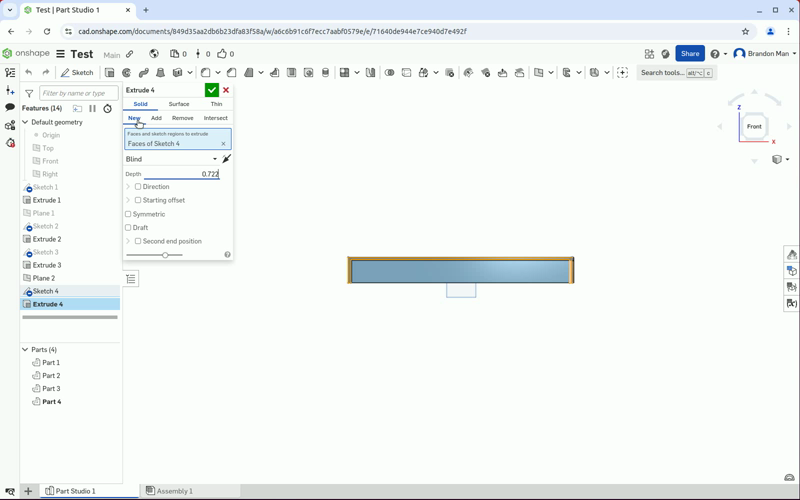
key(enter)
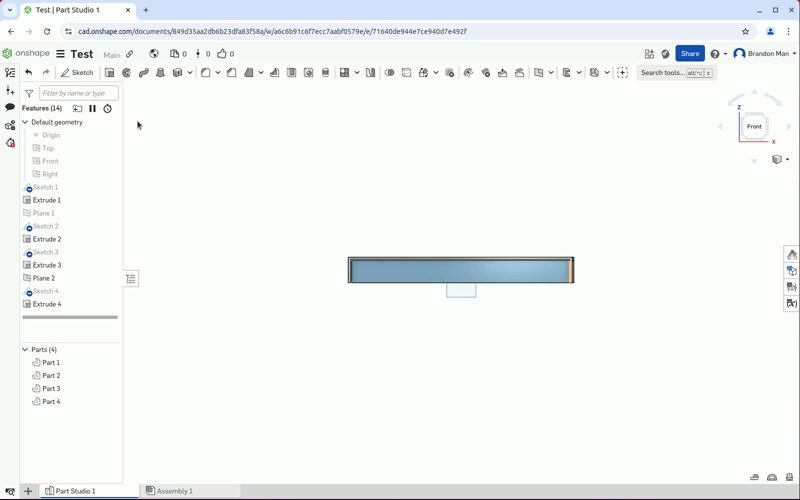
key(shift+h)
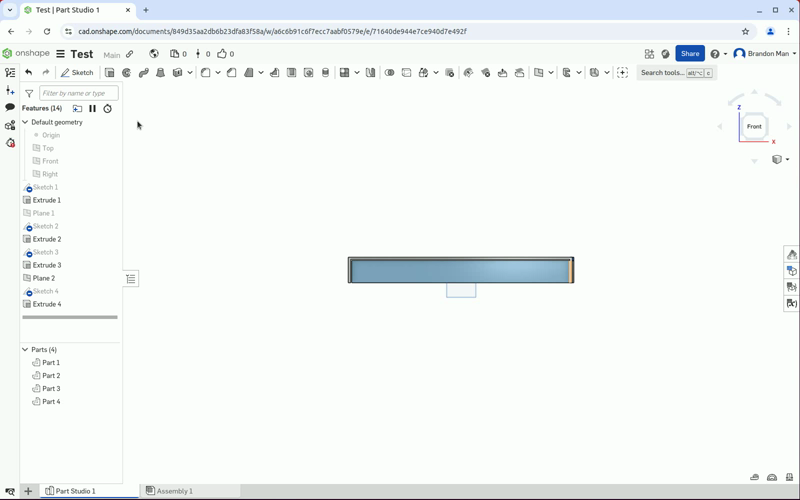
key(shift+h)
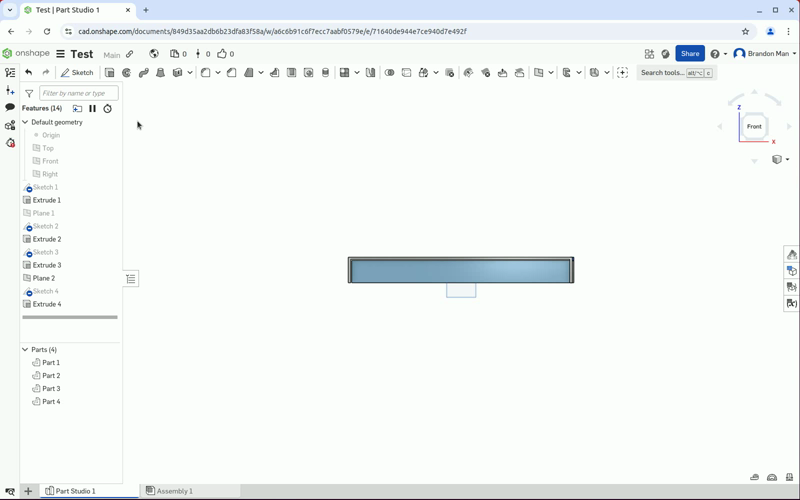
mouse_move(73, 189)
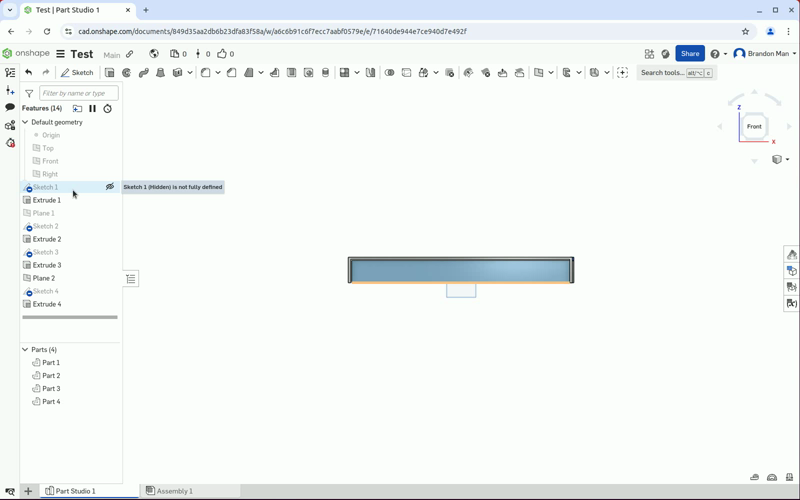
click(73, 189)
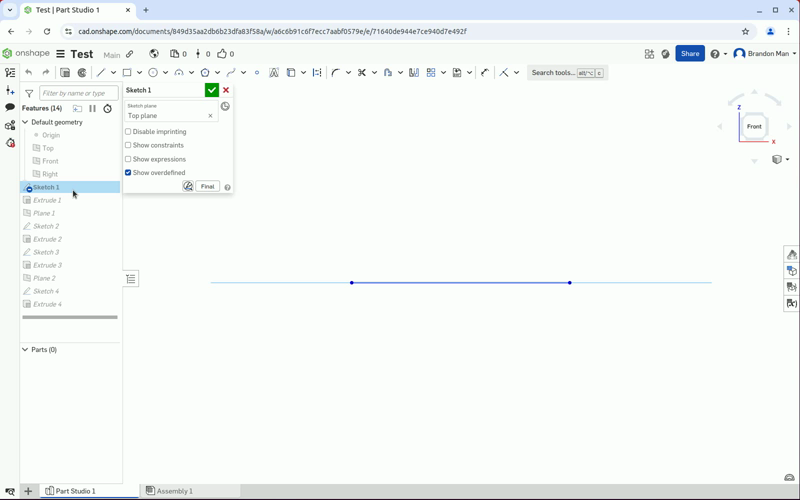
mouse_move(229, 92)
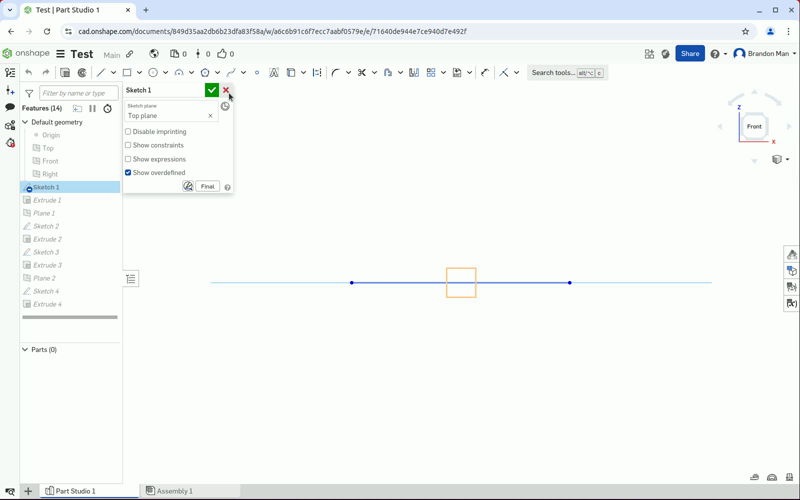
click(229, 92)
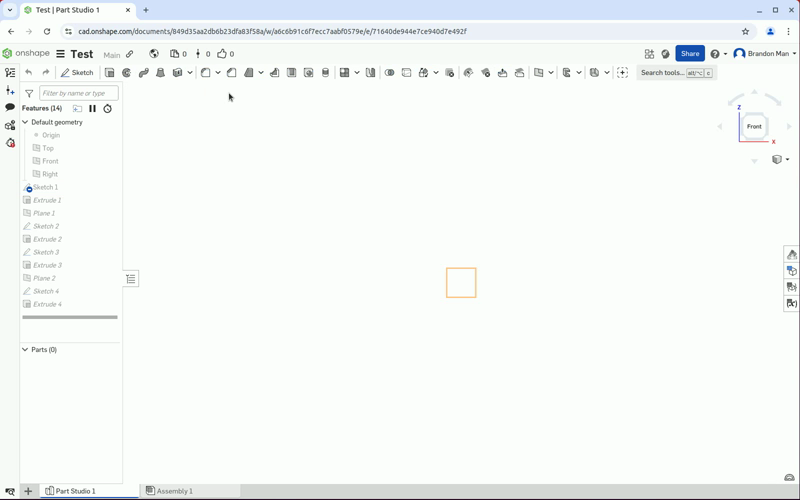
key(shift+s)
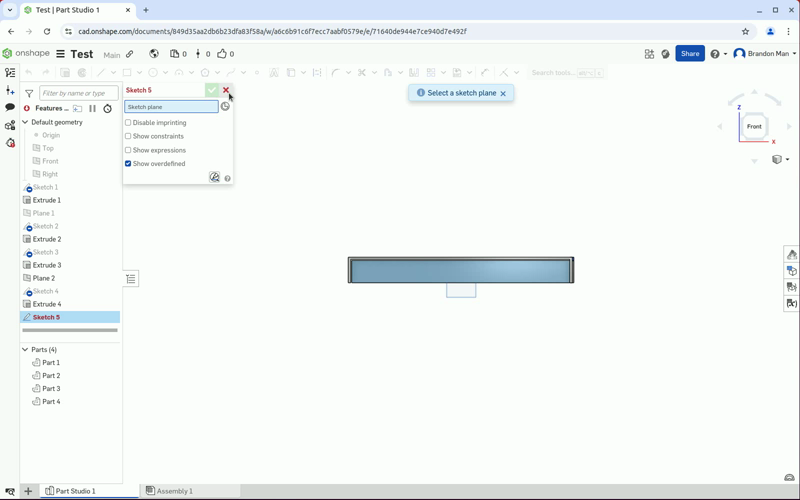
mouse_move(73, 280)
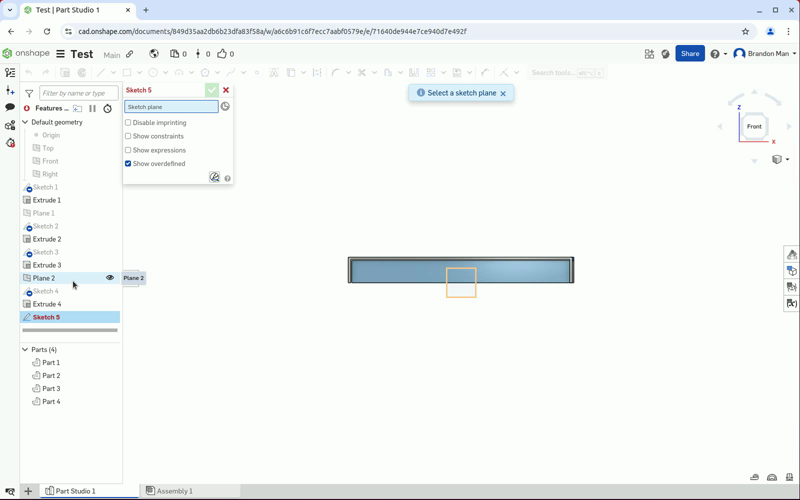
click(73, 280)
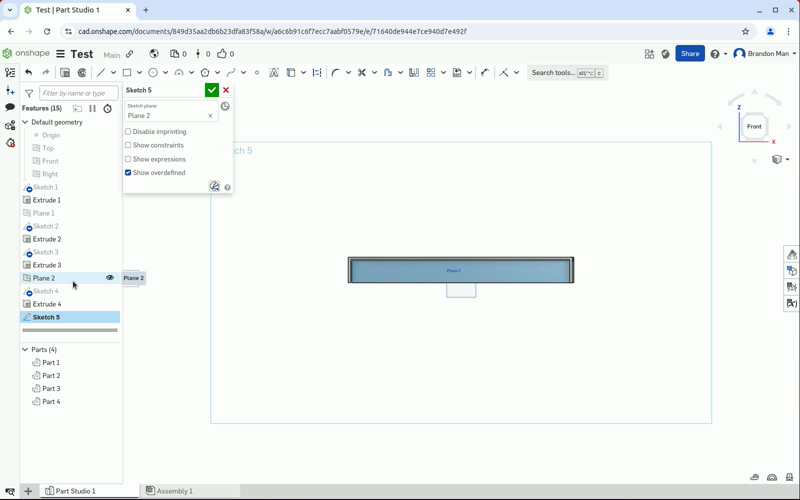
mouse_move(73, 352)
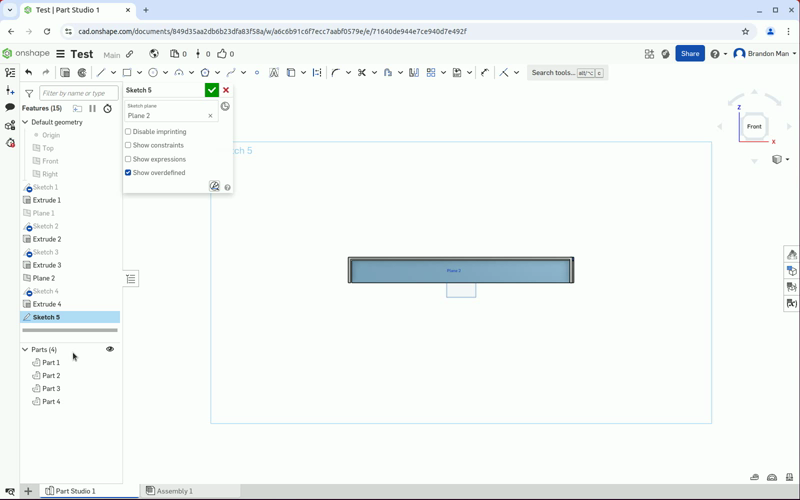
key(y)
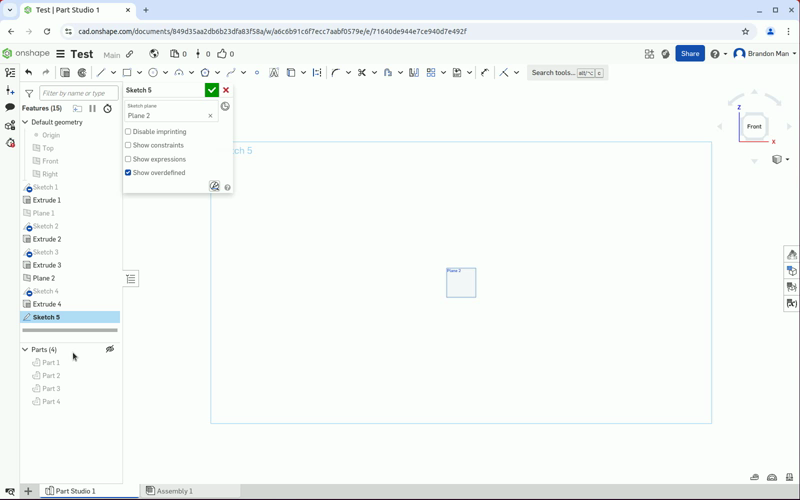
key(l)
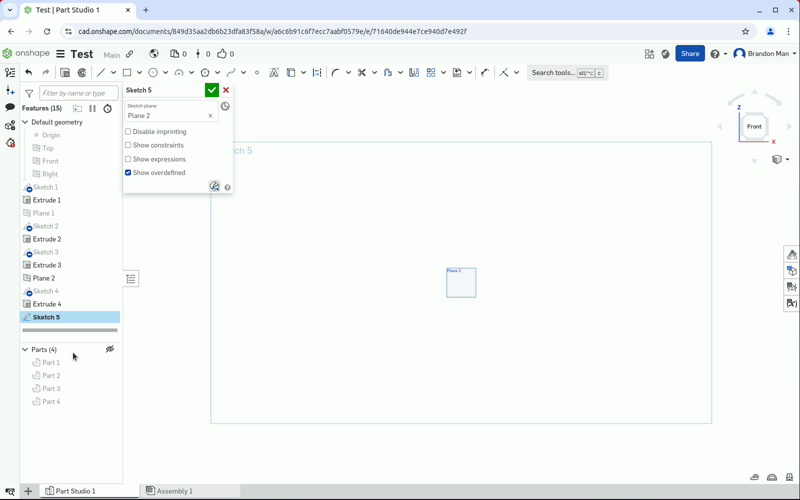
key_down(shift)
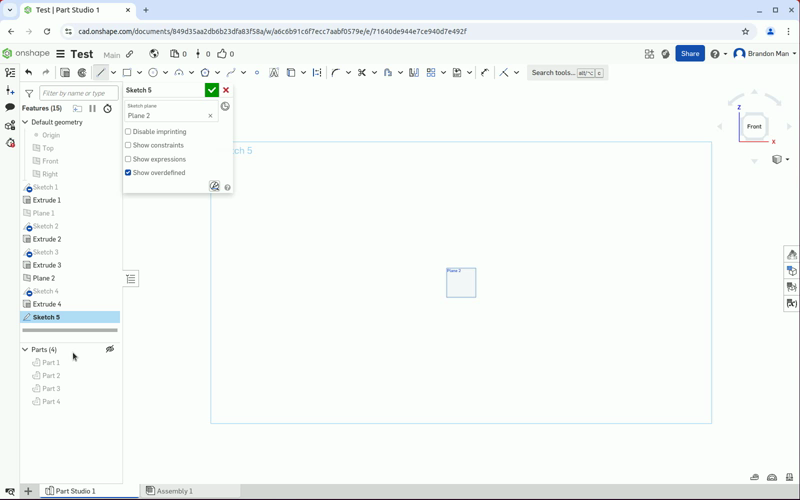
mouse_move(351, 282)
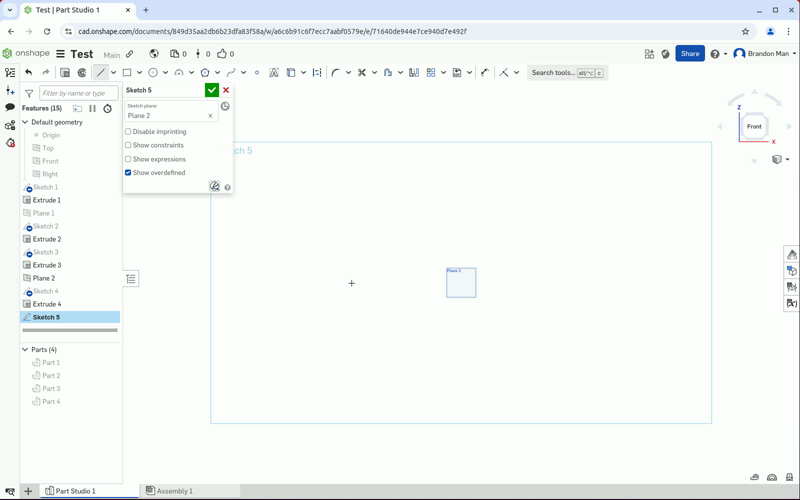
click(351, 282)
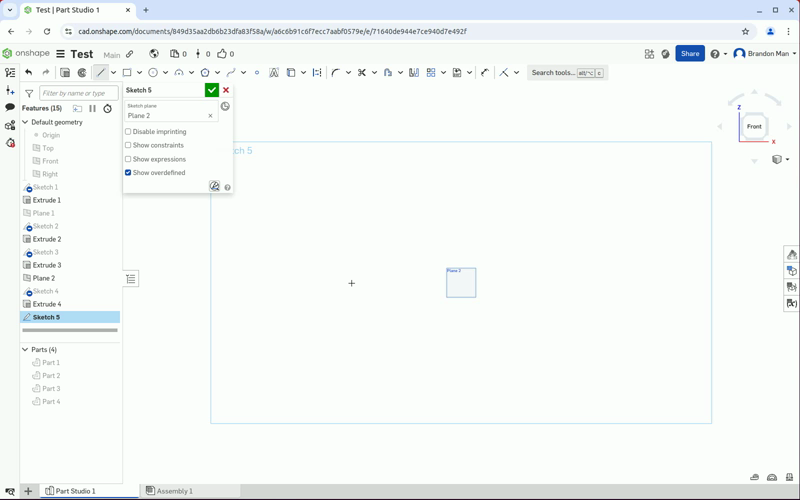
key_up(shift)
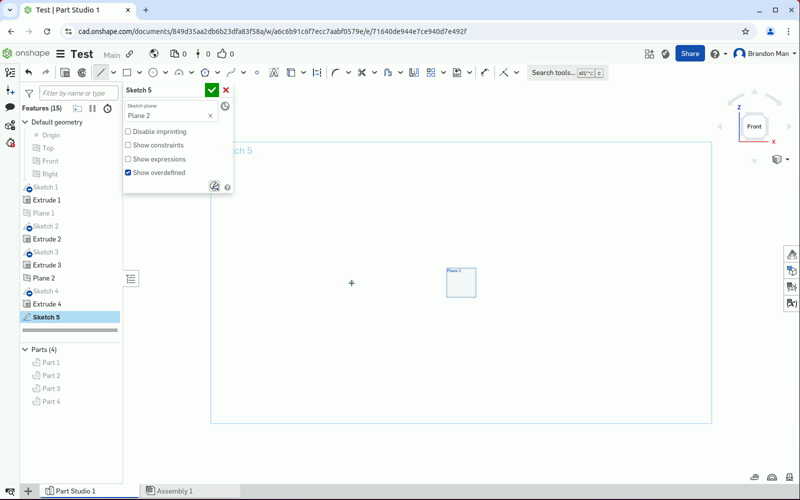
key_down(shift)
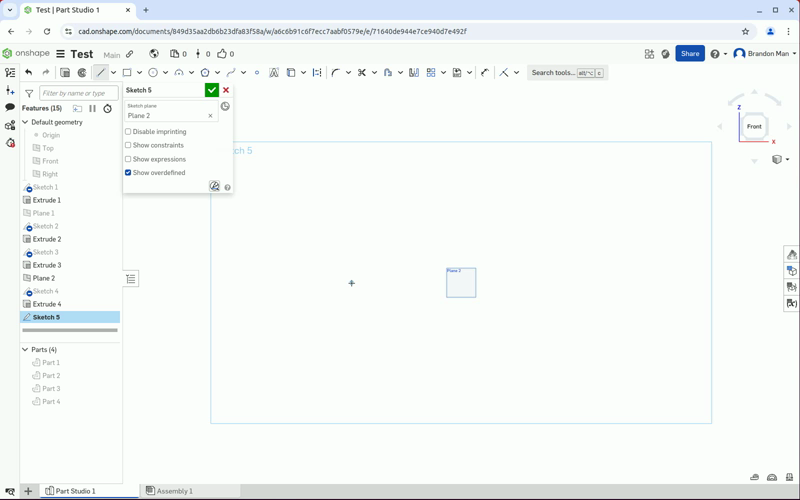
mouse_move(569, 282)
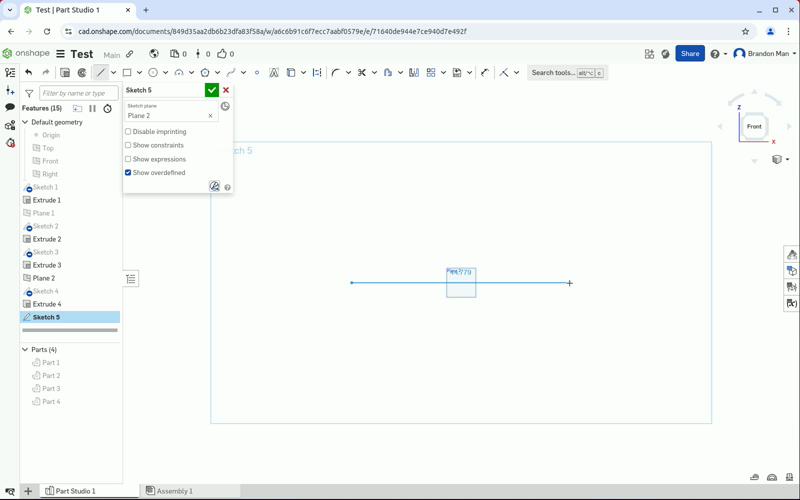
click(569, 282)
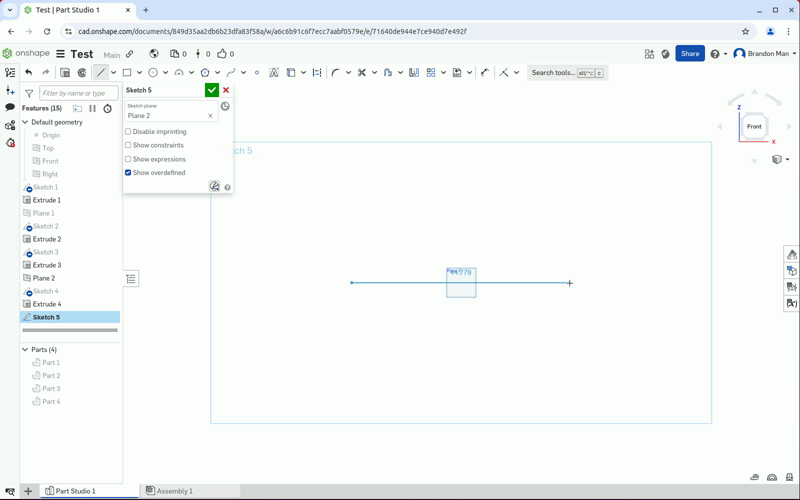
key_up(shift)
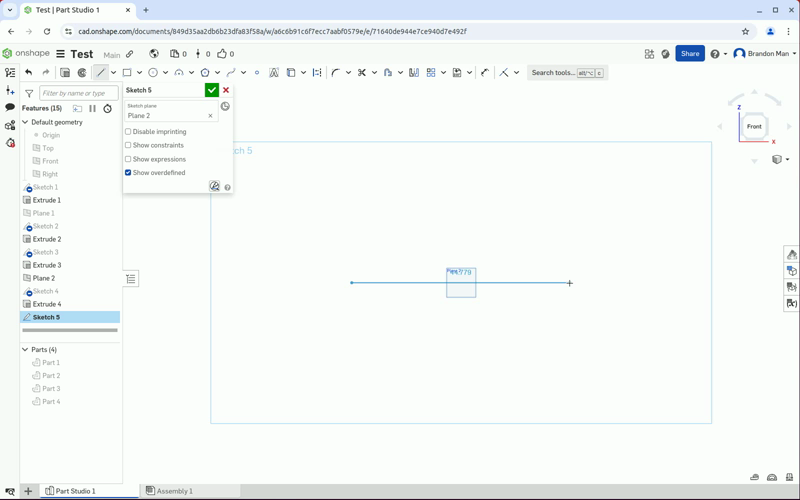
key_down(shift)
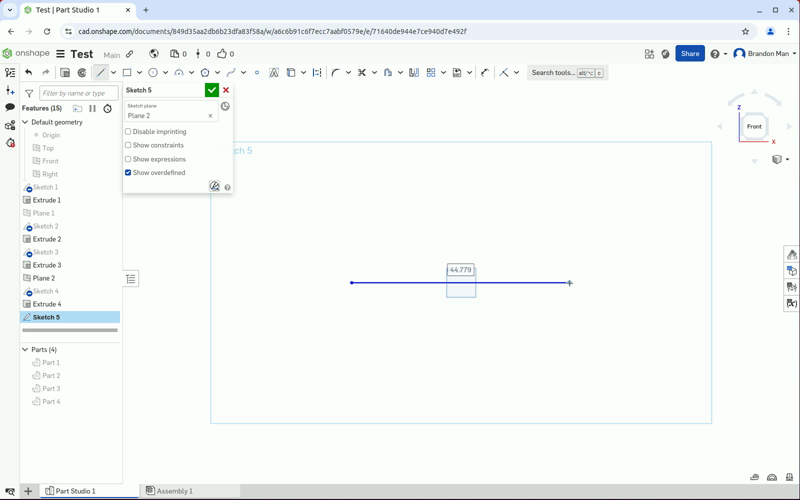
mouse_move(589, 282)
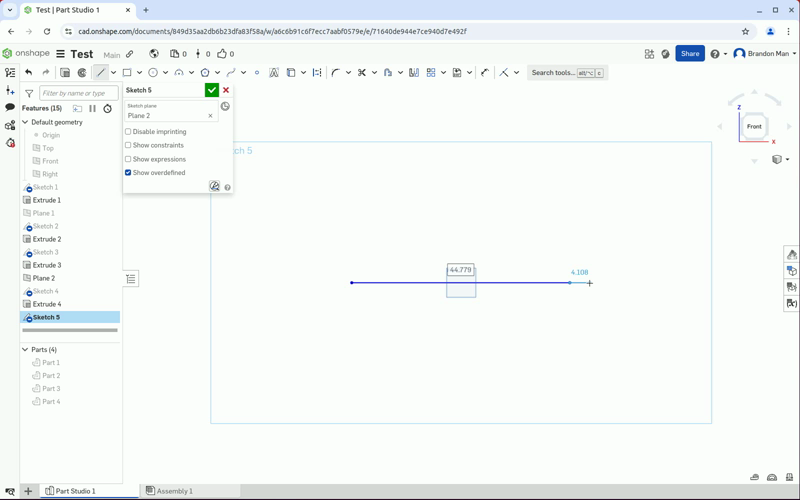
mouse_move(569, 260)
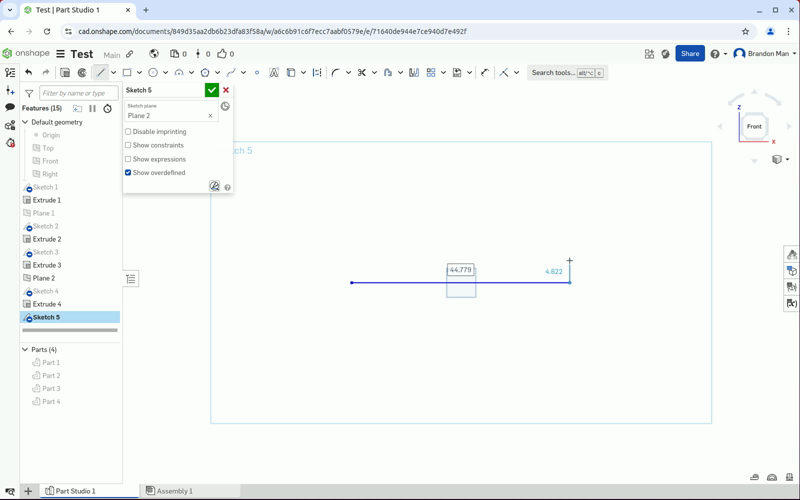
click(569, 260)
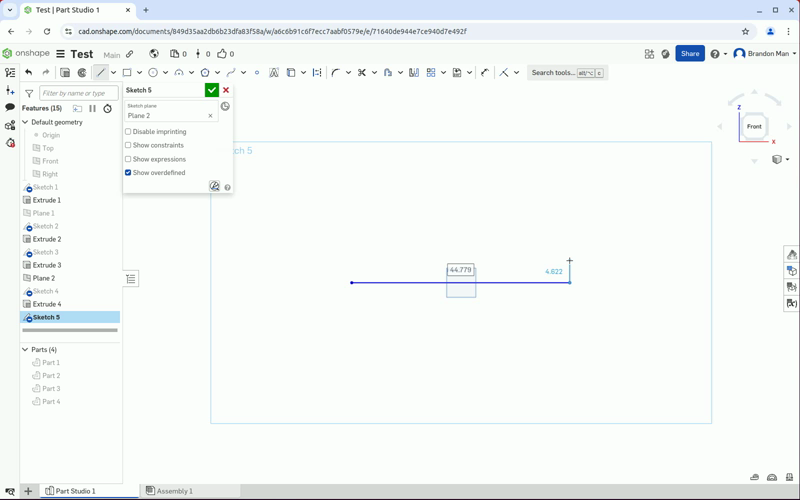
key_up(shift)
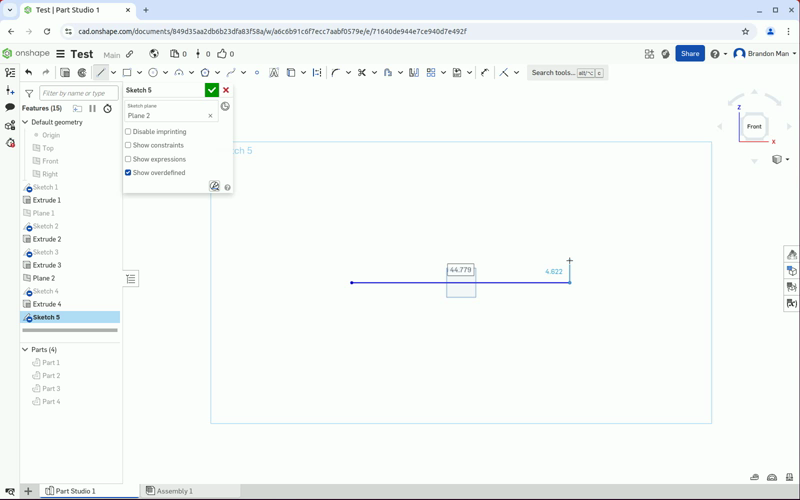
key_down(shift)
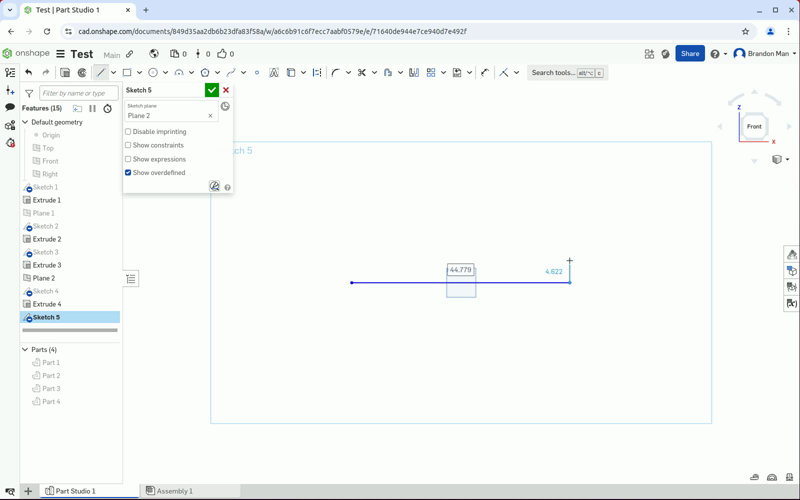
mouse_move(351, 260)
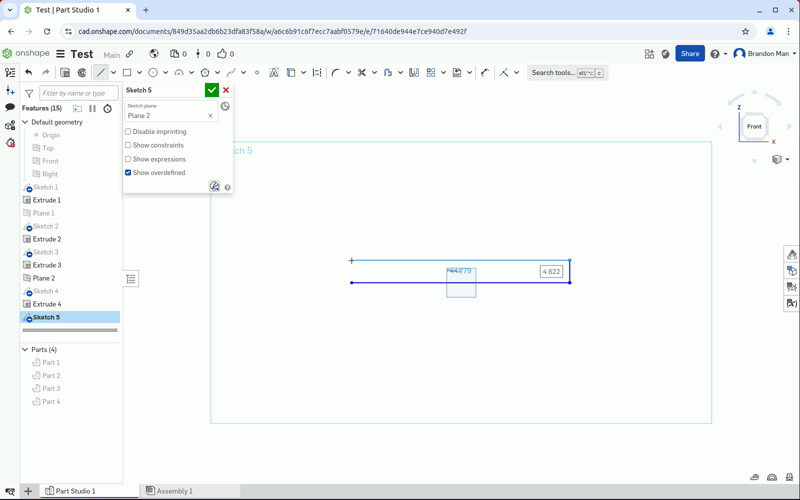
click(351, 260)
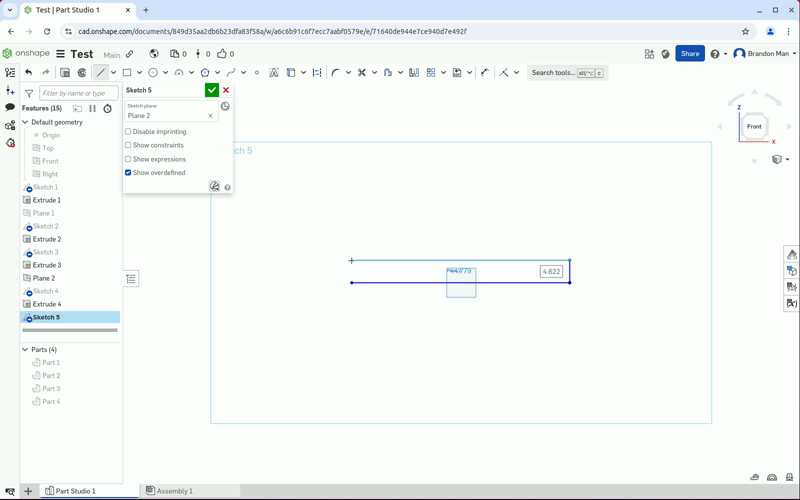
key_up(shift)
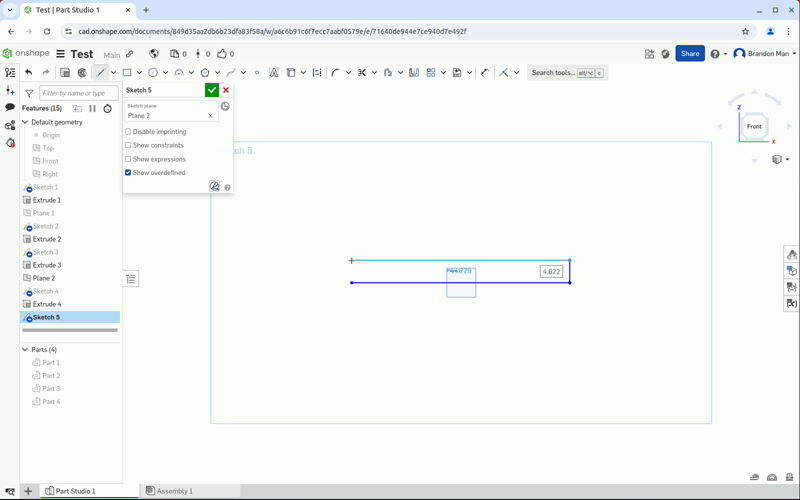
mouse_move(381, 260)
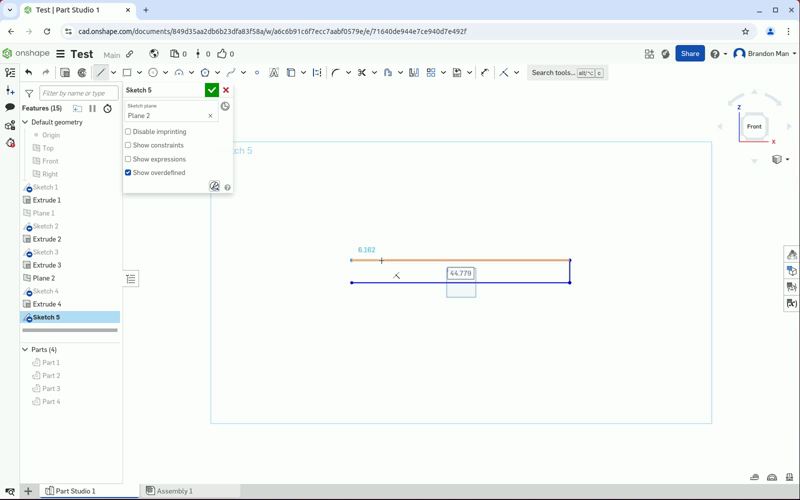
key_down(shift)
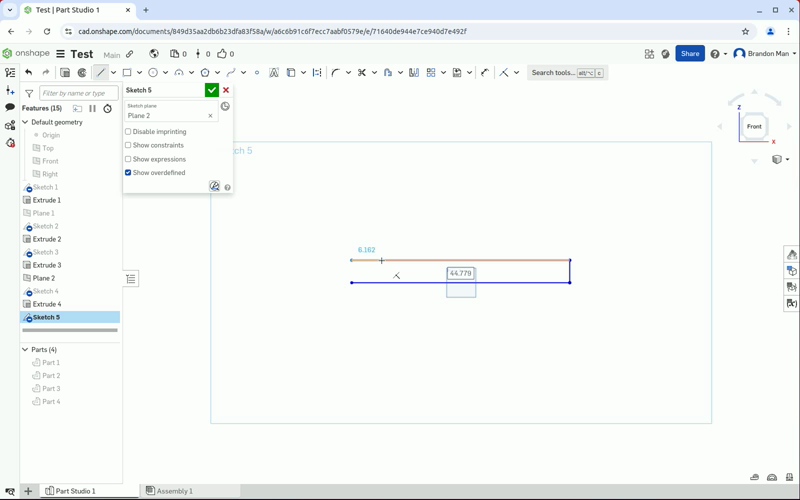
mouse_move(351, 282)
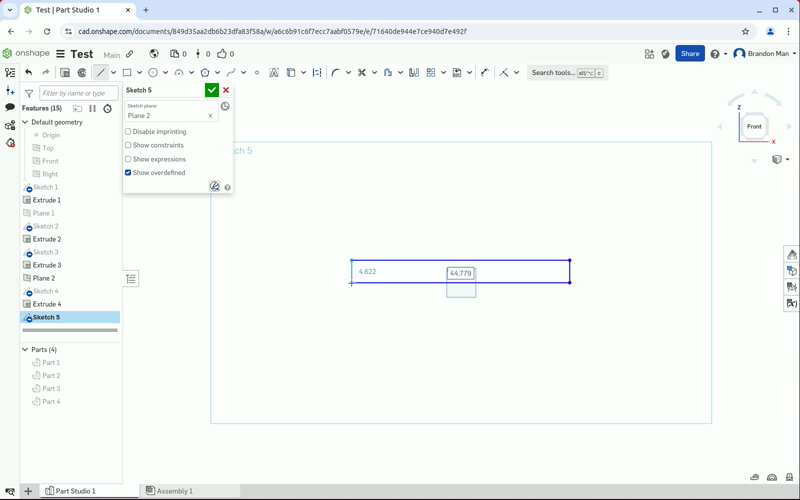
key_up(shift)
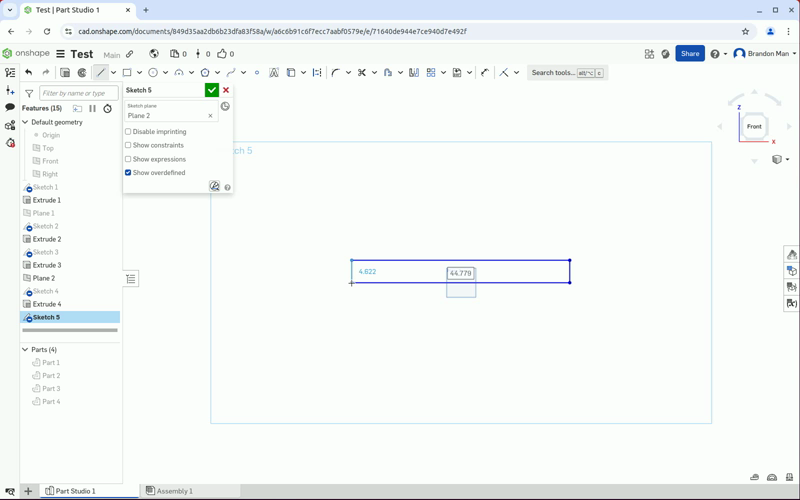
click(351, 282)
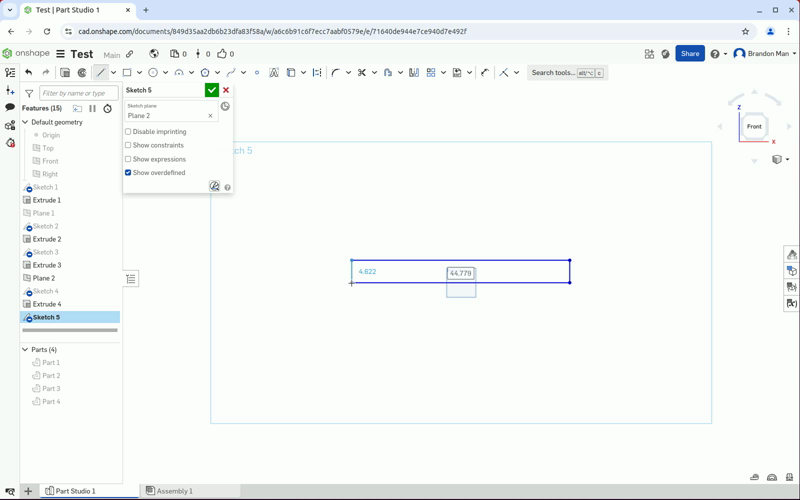
key(esc)
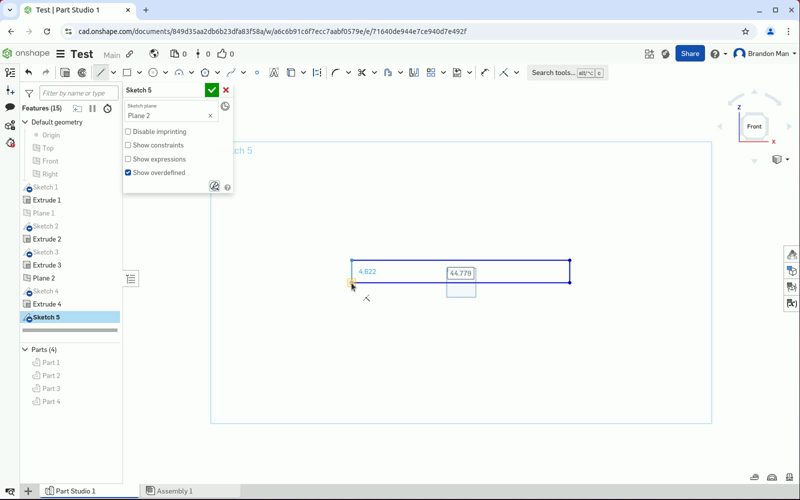
mouse_move(378, 268)
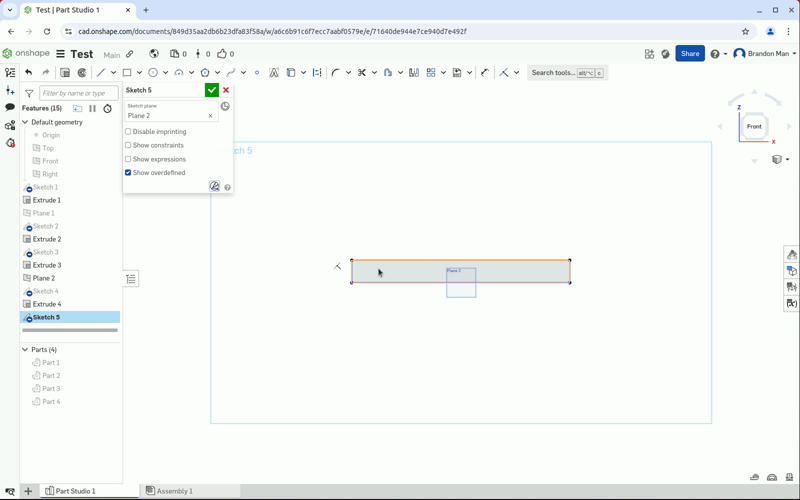
click(378, 268)
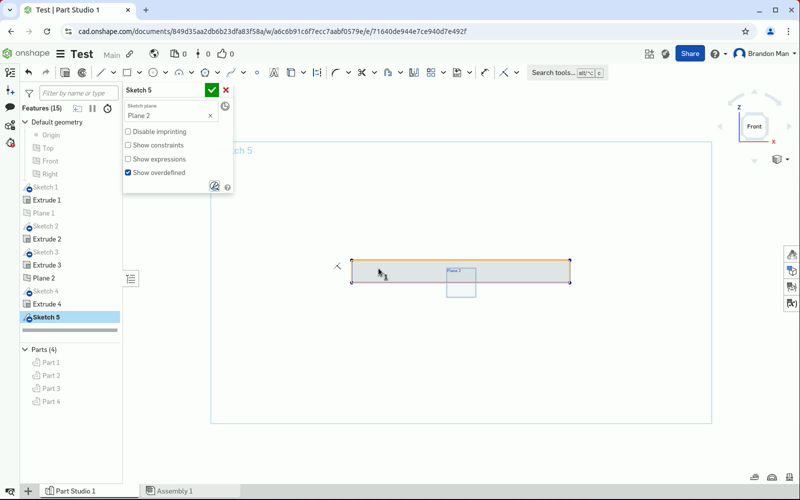
mouse_move(73, 352)
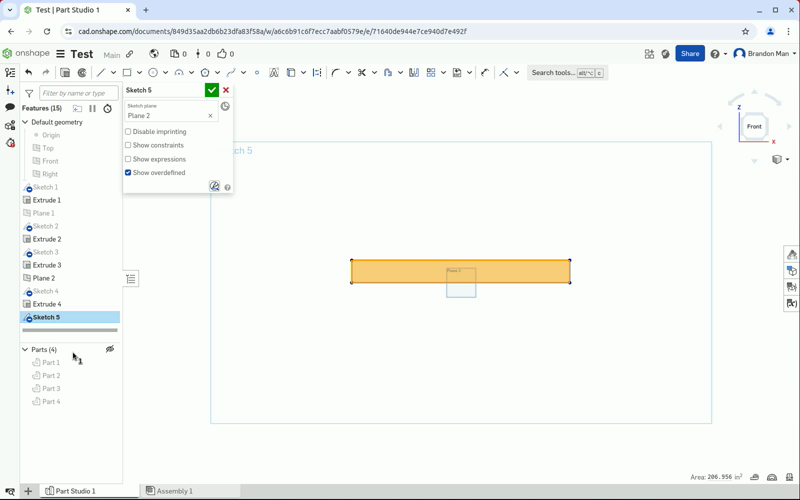
key(shift+y)
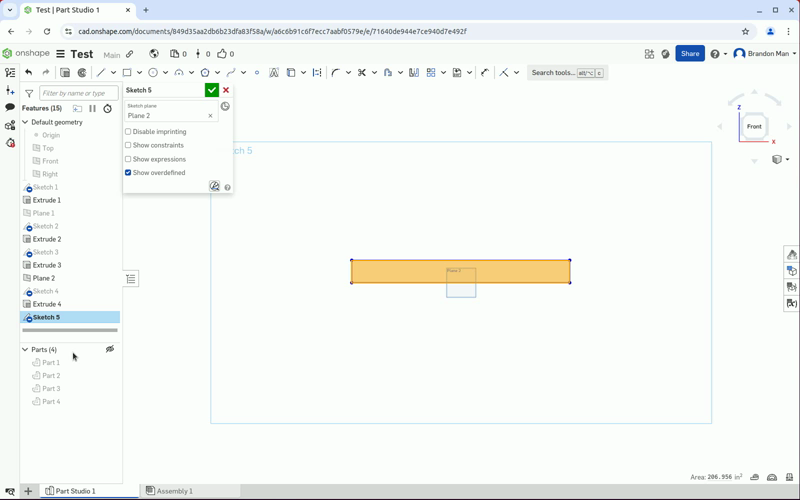
key(shift+e)
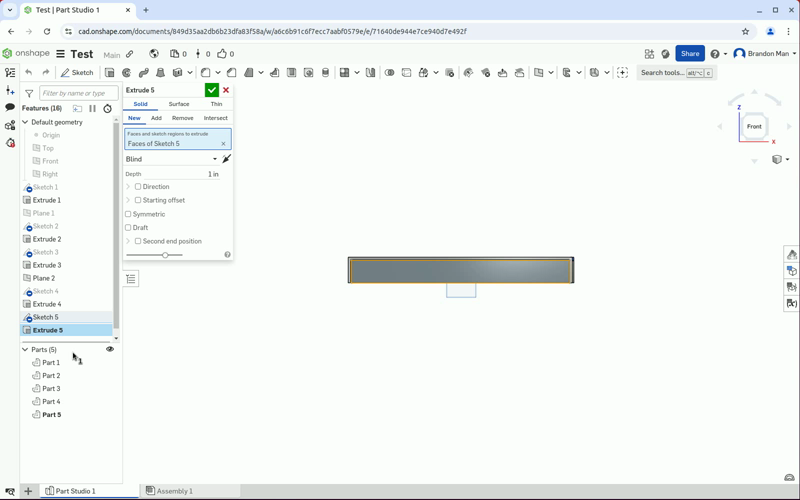
mouse_move(143, 106)
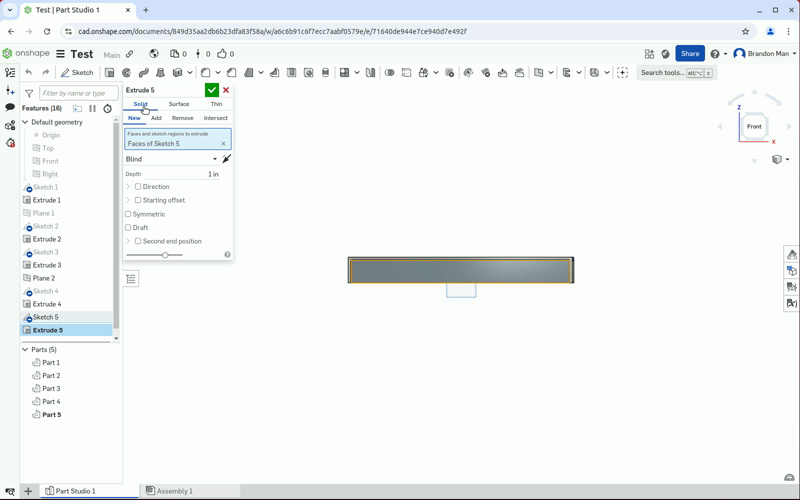
click(143, 106)
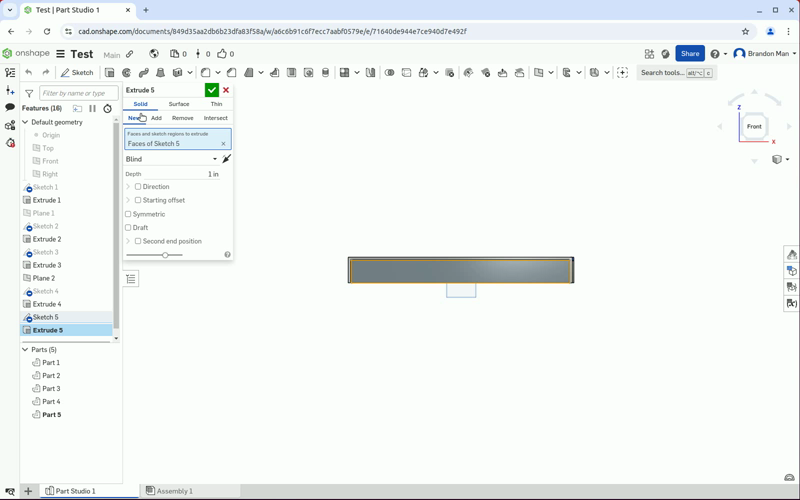
mouse_move(137, 120)
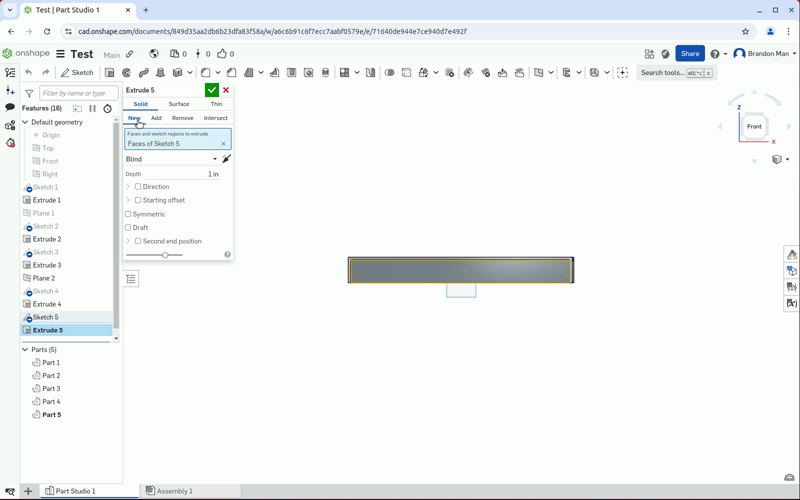
click(137, 120)
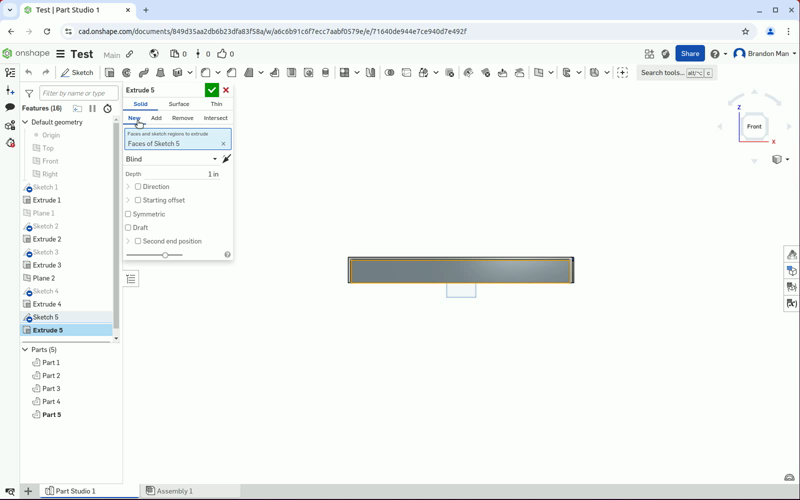
key(tab, 4)
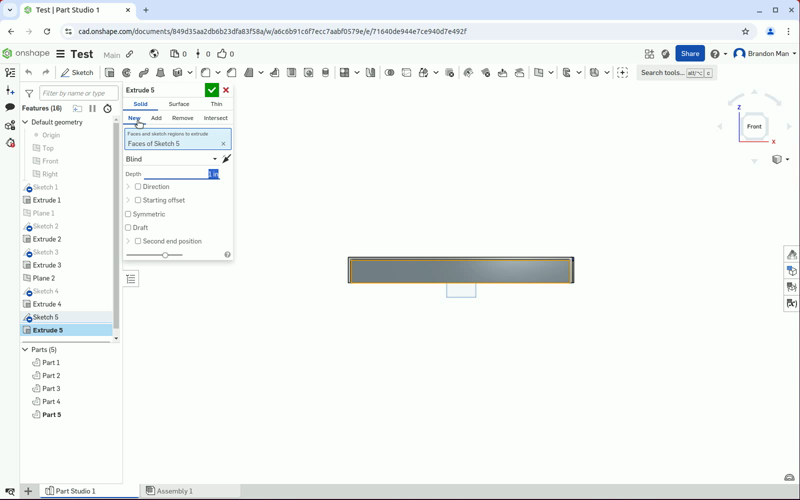
text(0.722)
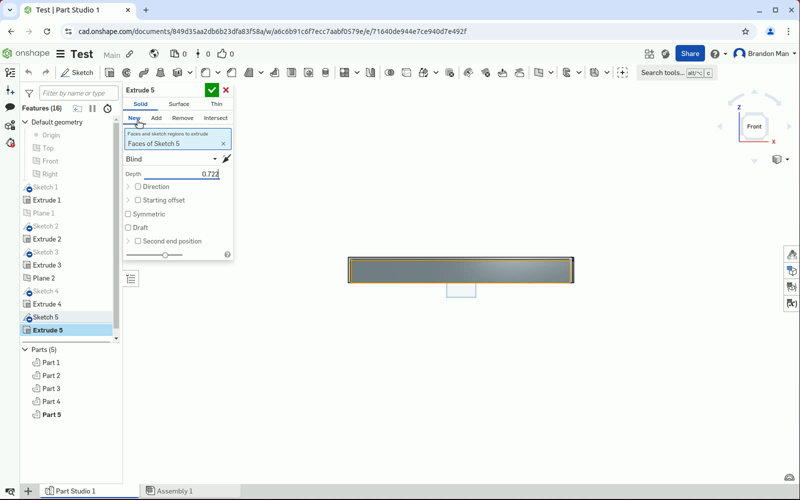
key(enter)
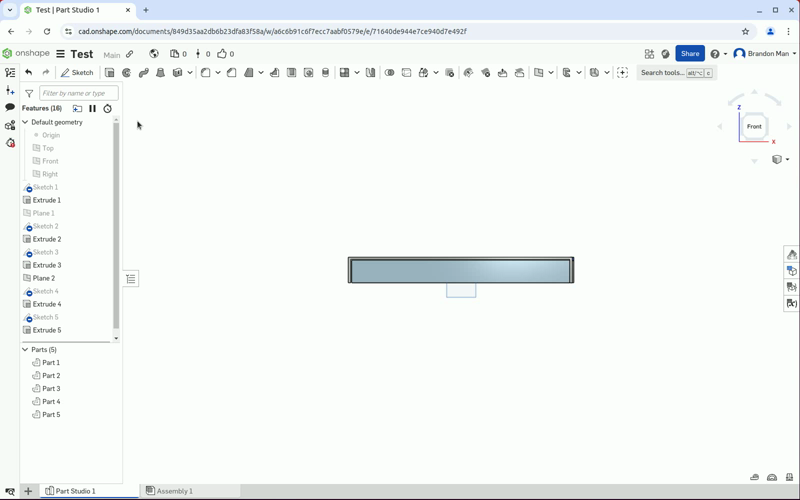
key(shift+h)
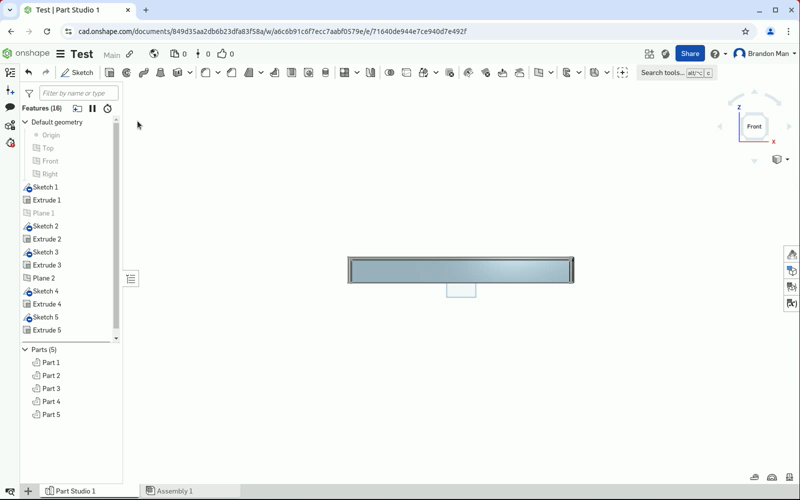
key(shift+h)
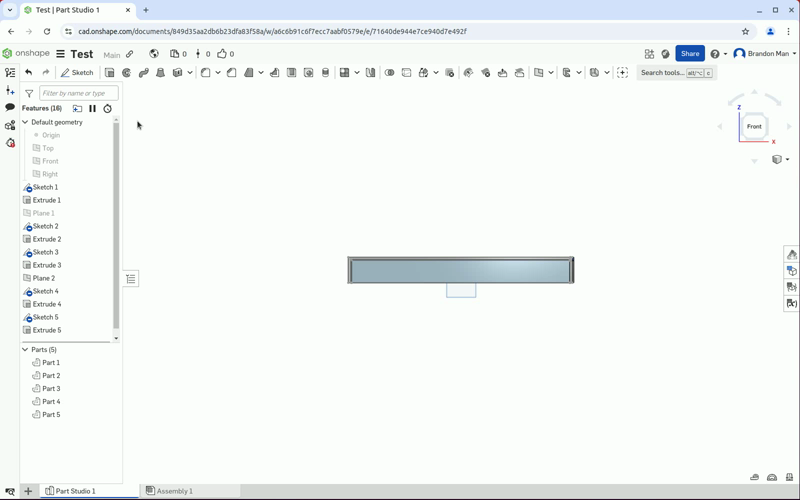
key(shift+7)
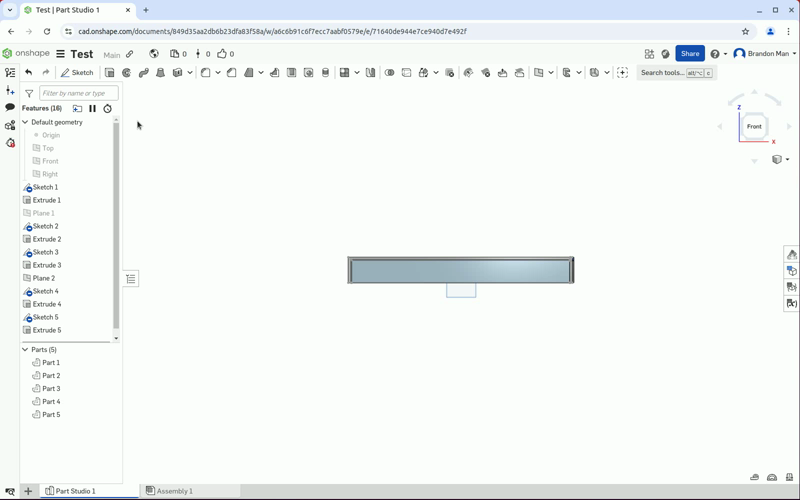
key(left, 2)
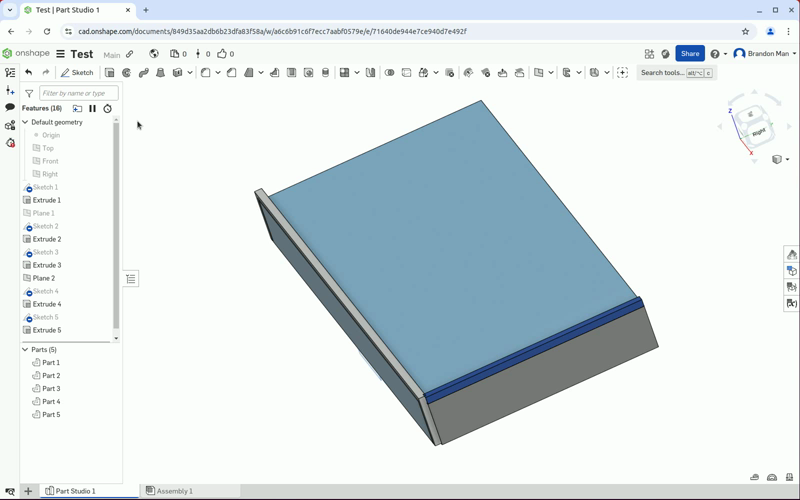
key(down, 2)
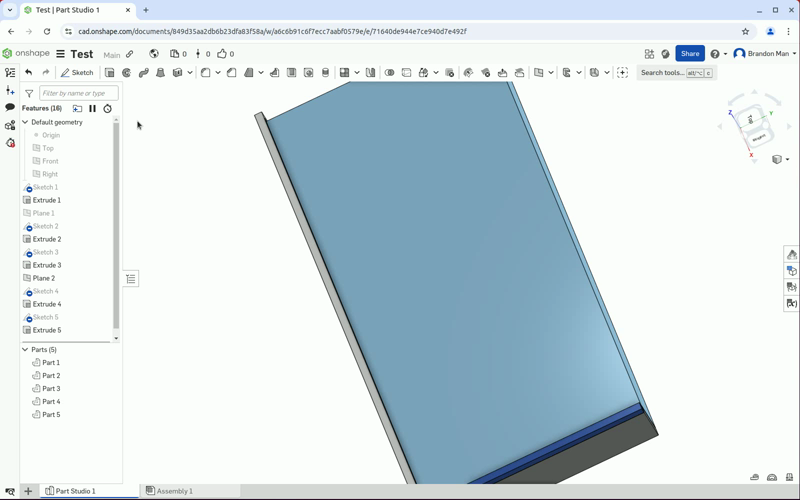
key(up, 2)
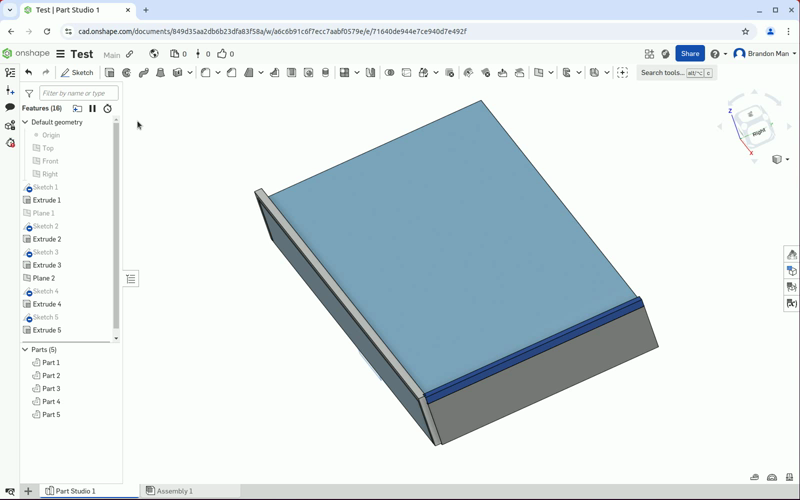
key(right, 2)
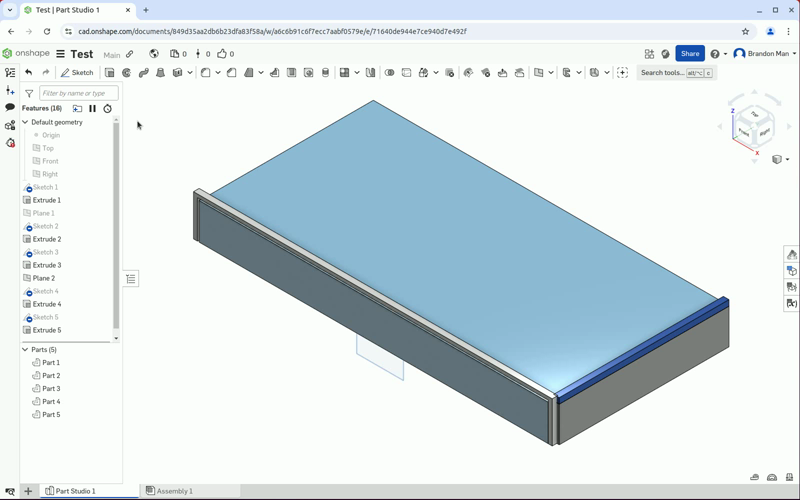
mouse_move(69, 189)
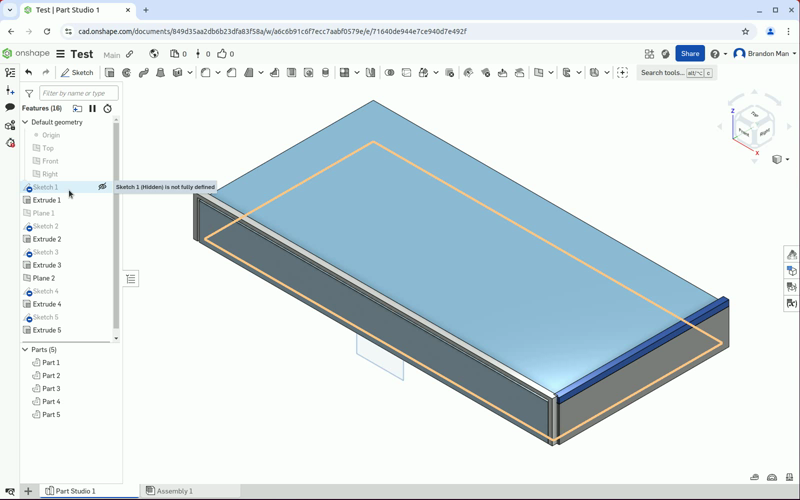
click(69, 189)